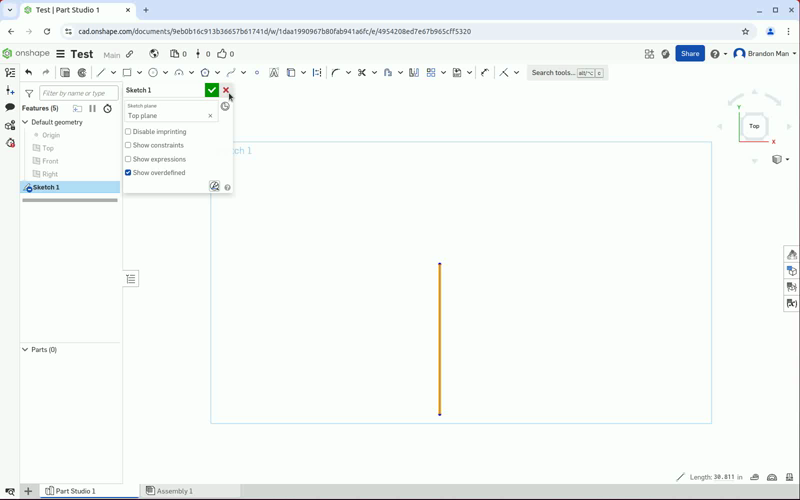
key(shift+h)
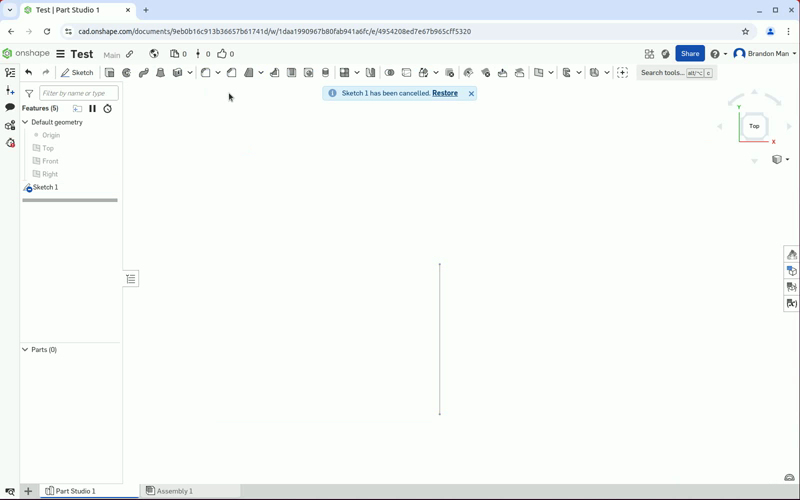
key(shift+s)
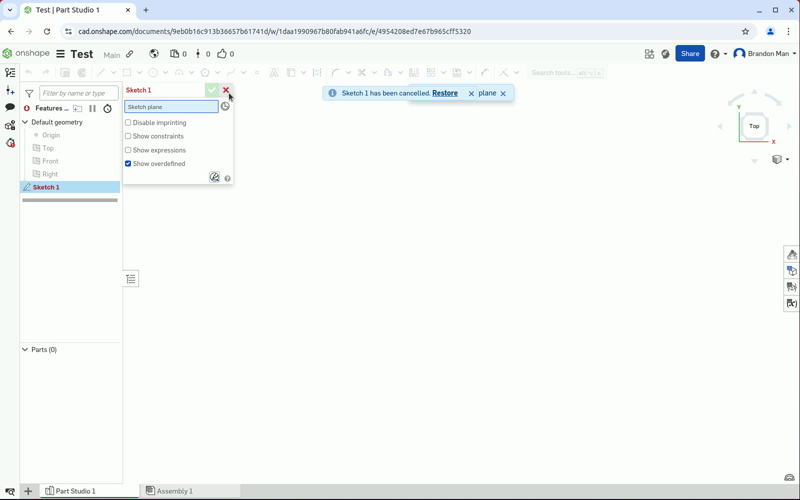
mouse_move(73, 150)
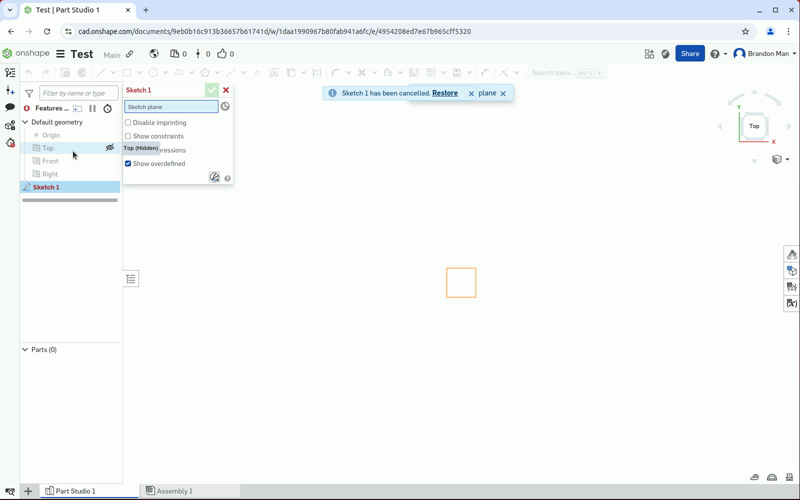
click(73, 150)
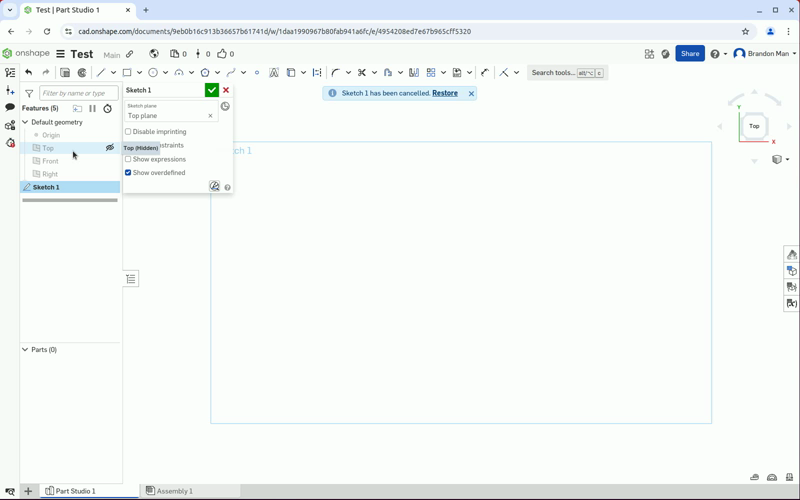
mouse_move(73, 352)
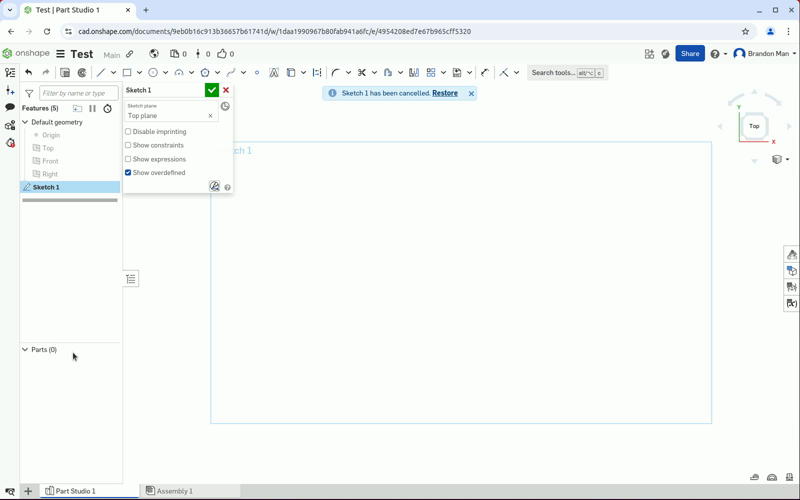
key(y)
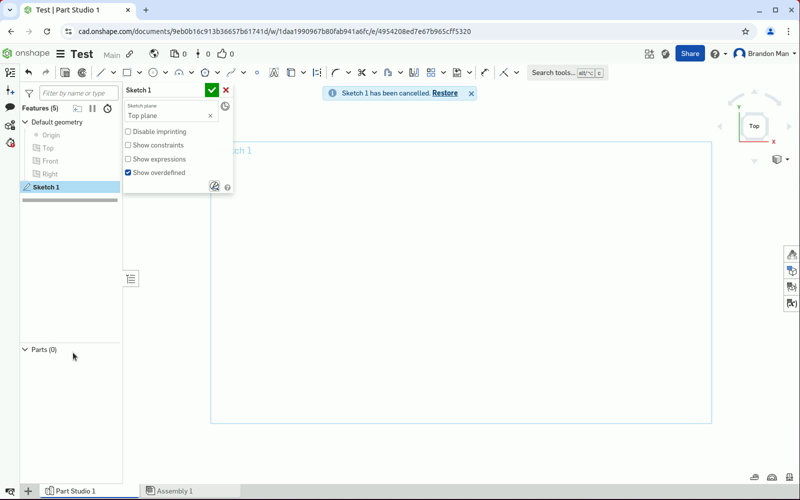
key(l)
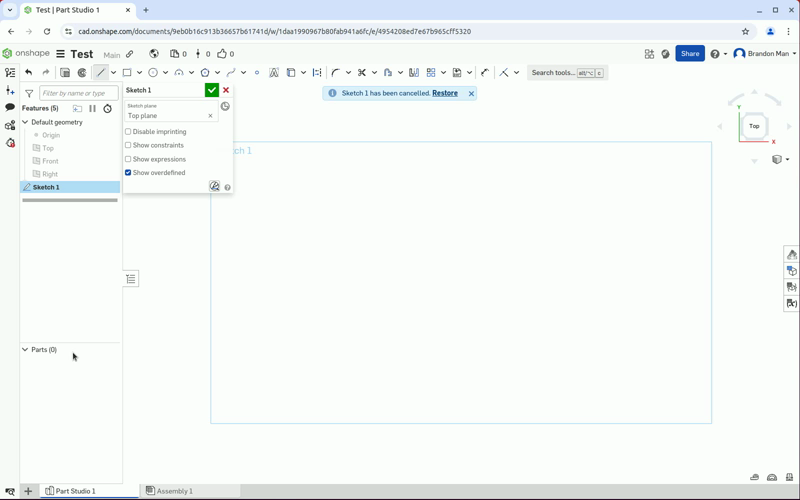
key_down(shift)
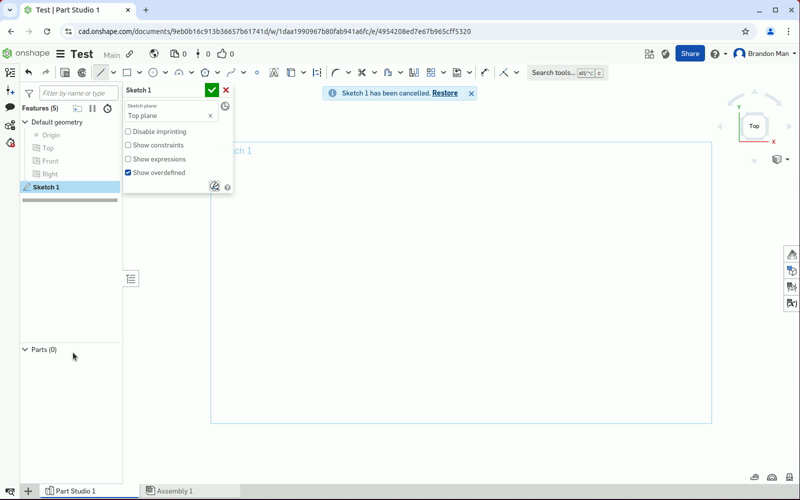
mouse_move(348, 320)
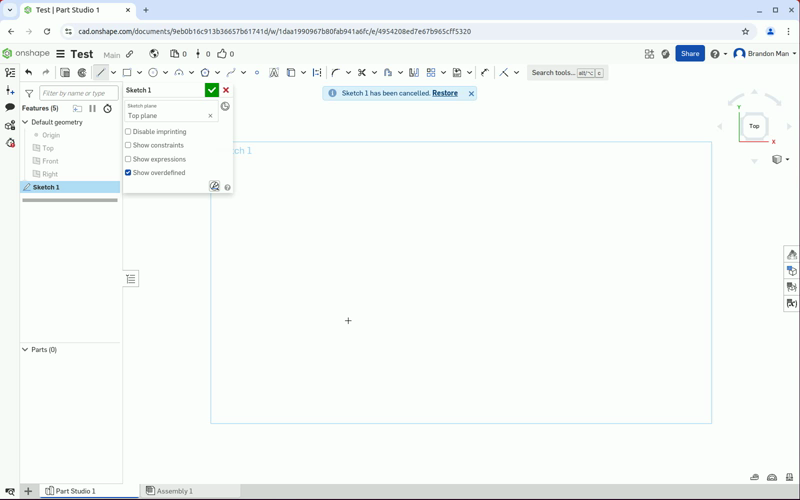
click(348, 320)
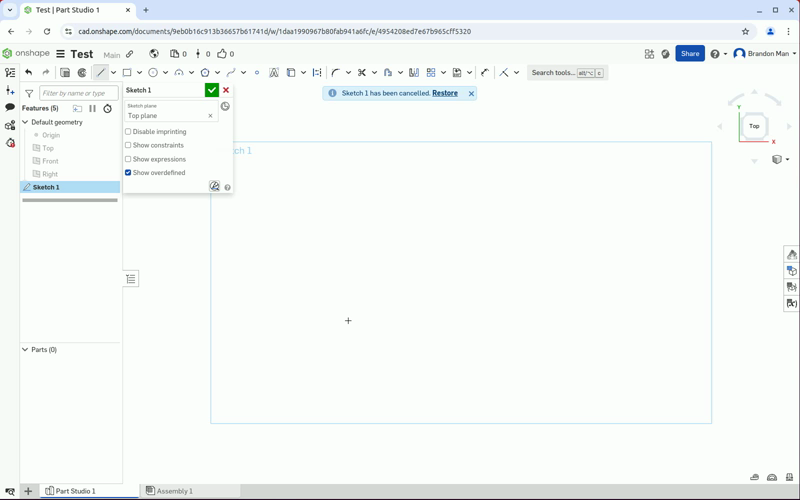
key_up(shift)
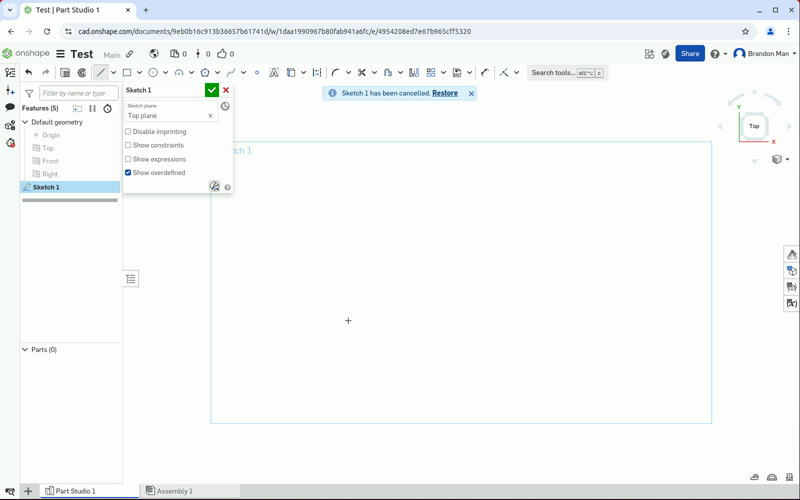
key_down(shift)
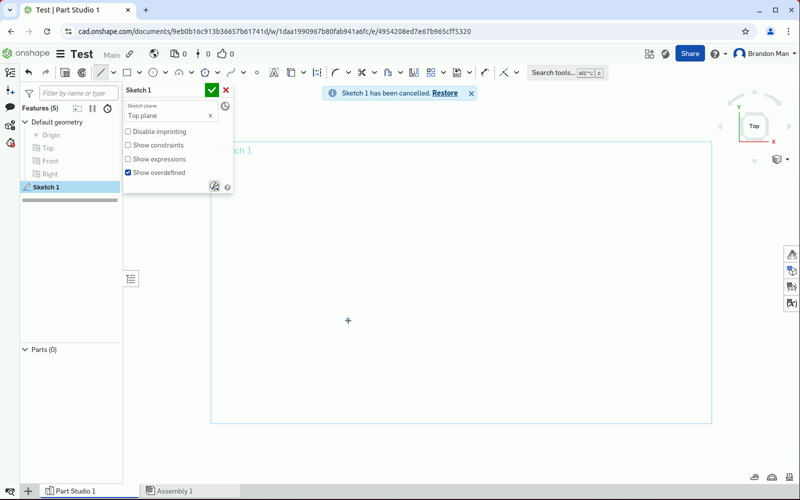
mouse_move(572, 320)
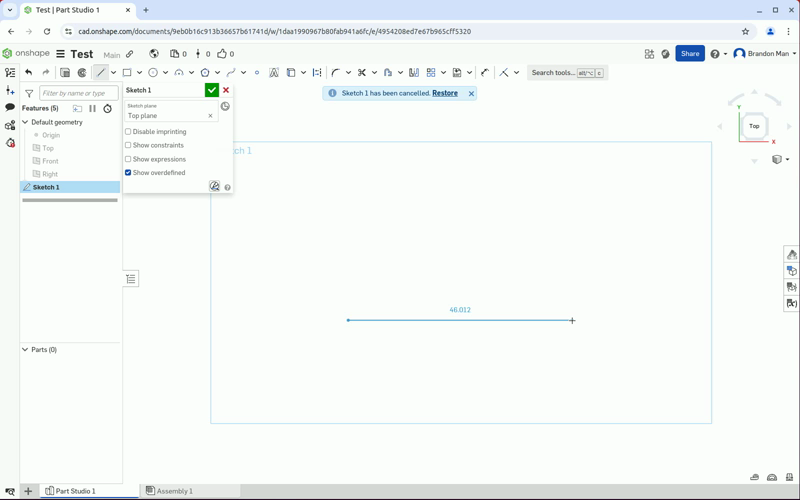
click(572, 320)
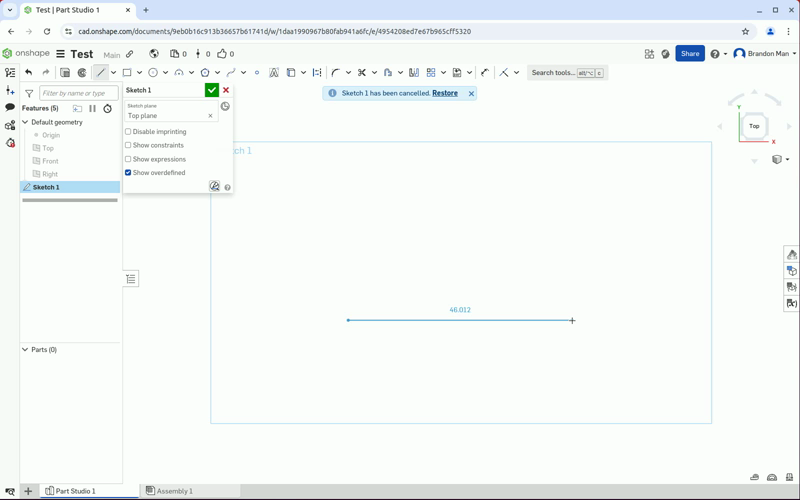
key_up(shift)
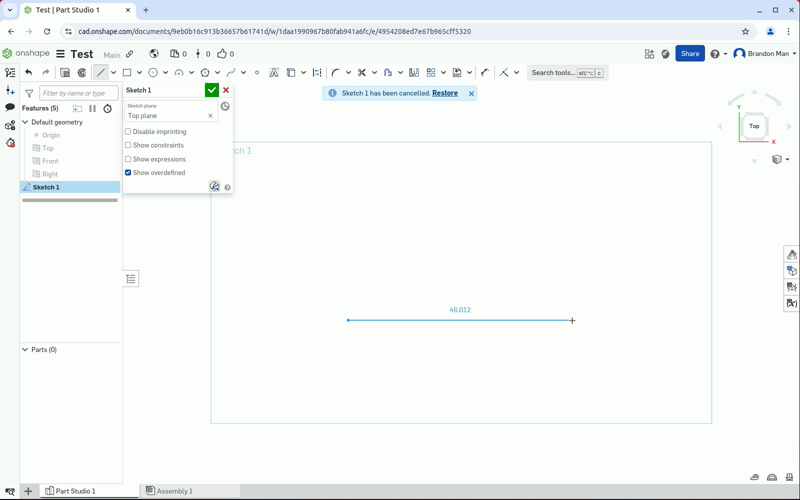
key_down(shift)
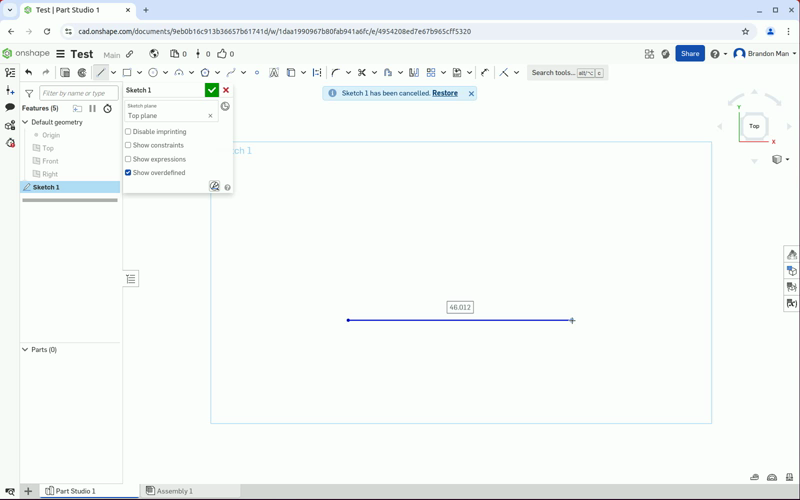
mouse_move(572, 245)
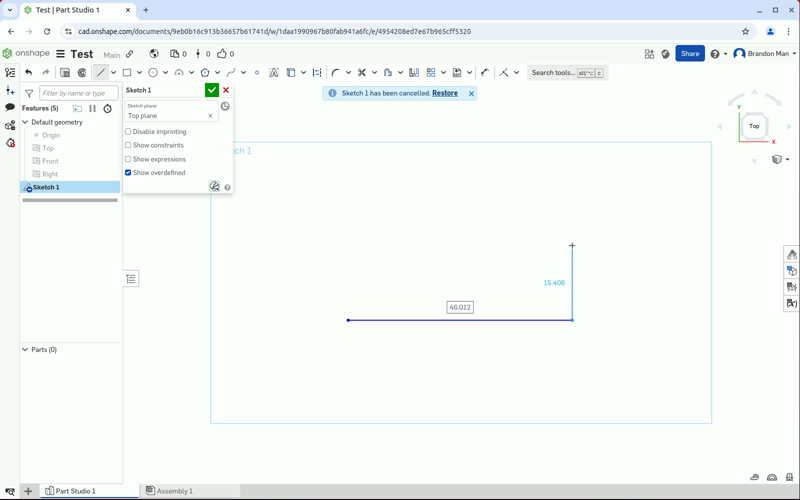
click(572, 245)
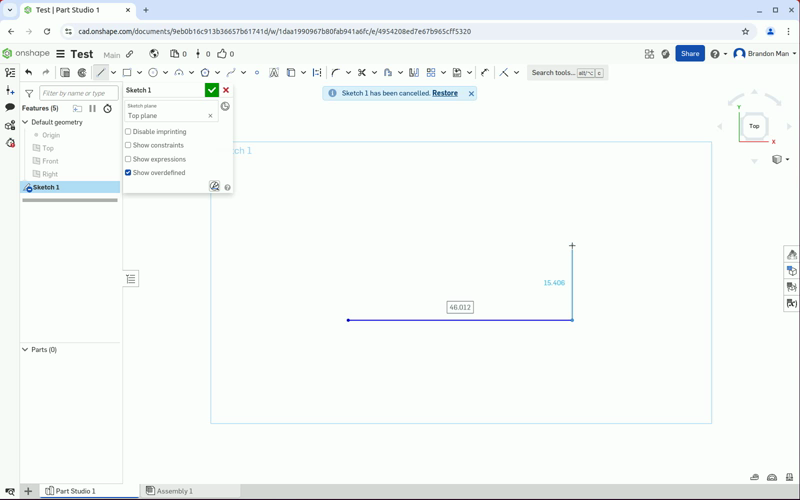
key_up(shift)
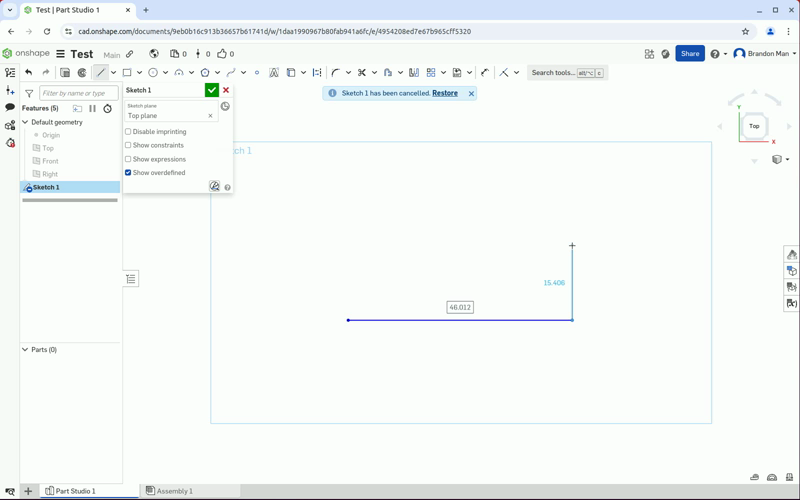
key_down(shift)
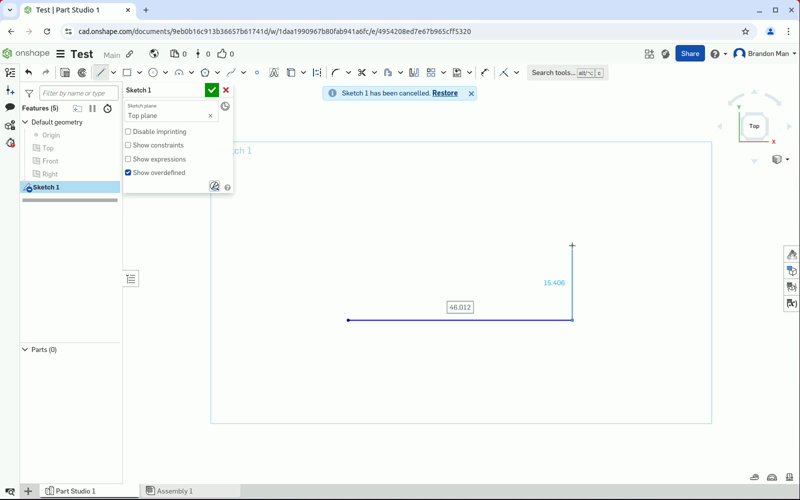
mouse_move(348, 245)
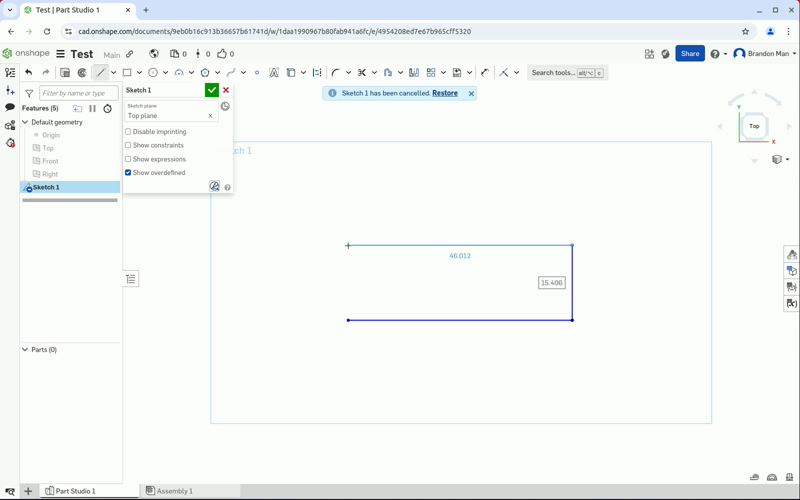
click(348, 245)
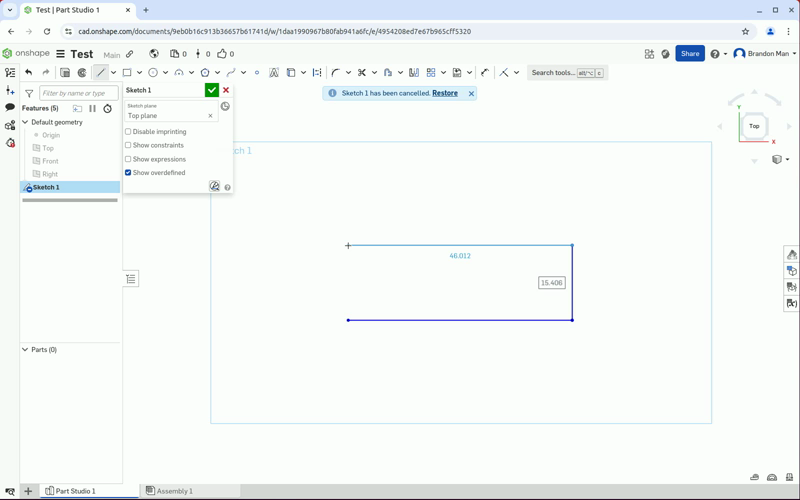
key_up(shift)
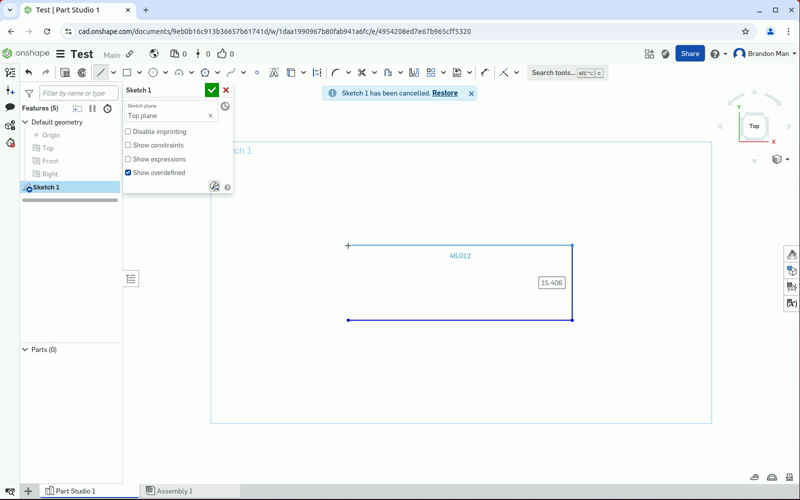
key_down(shift)
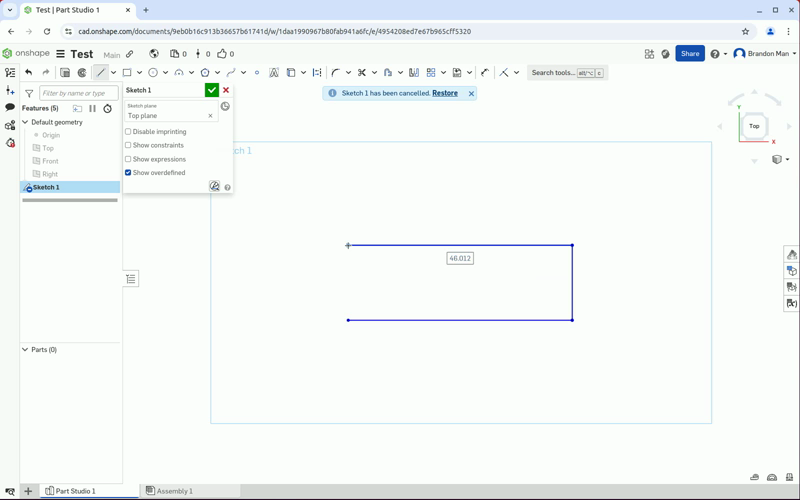
mouse_move(348, 320)
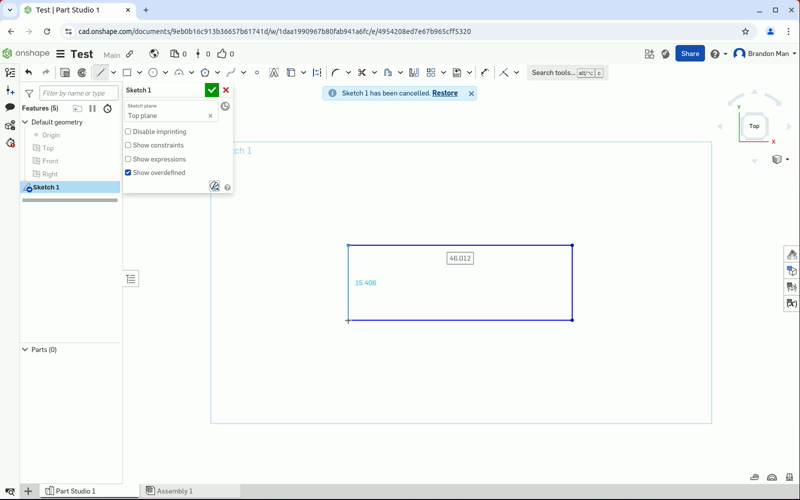
key_up(shift)
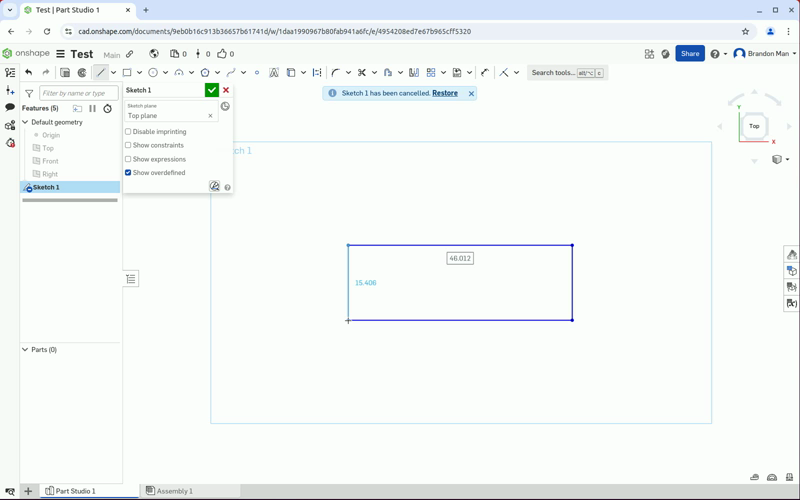
click(348, 320)
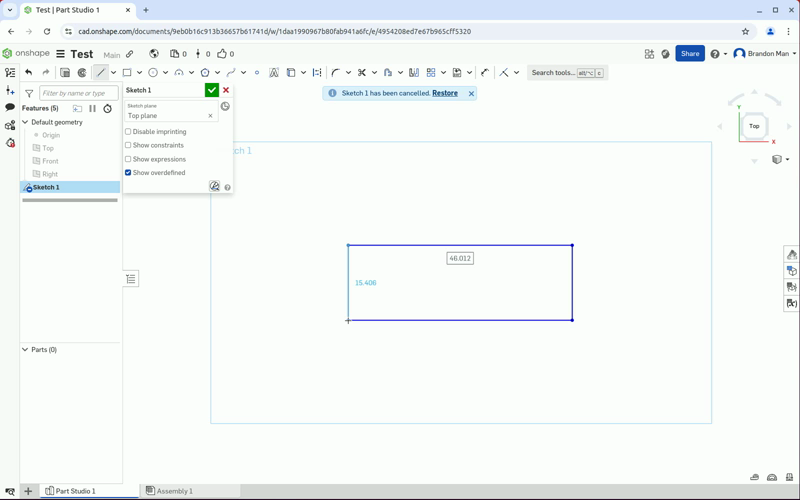
key(esc)
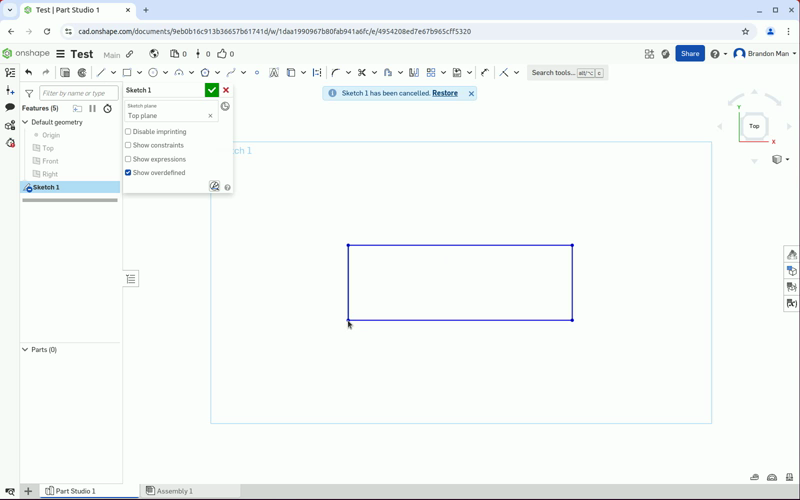
key(c)
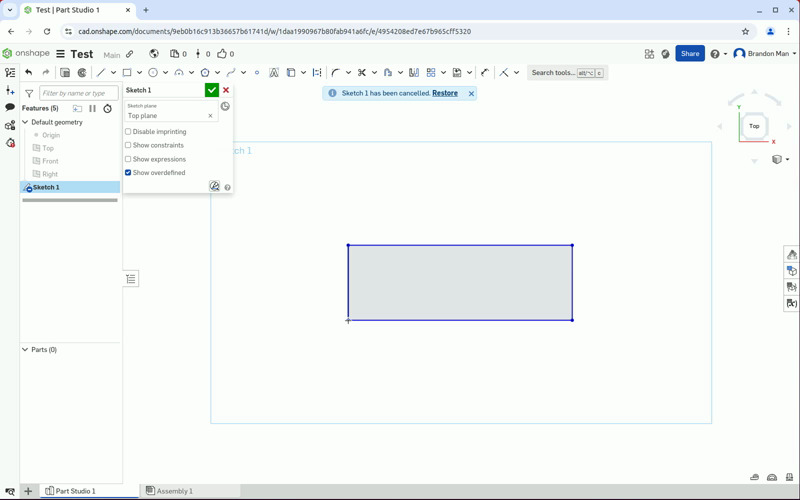
key_down(shift)
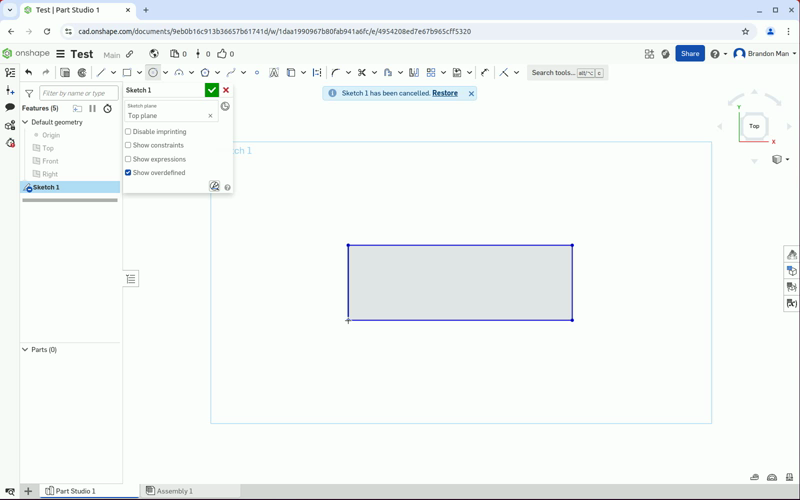
mouse_move(371, 311)
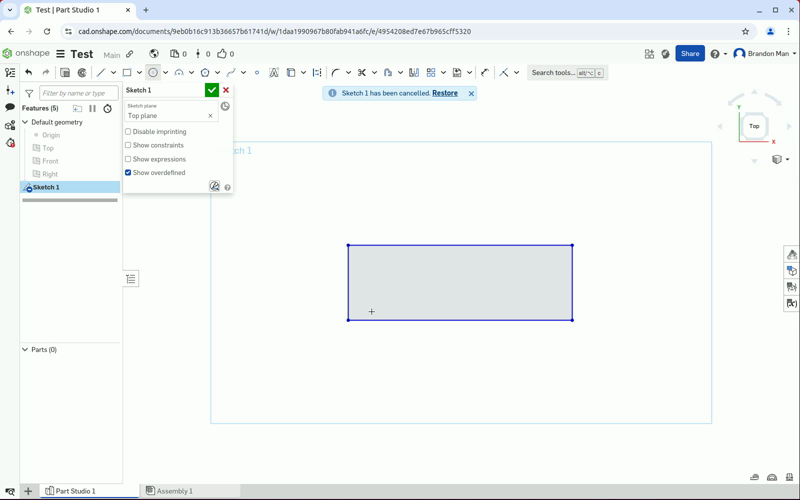
click(371, 311)
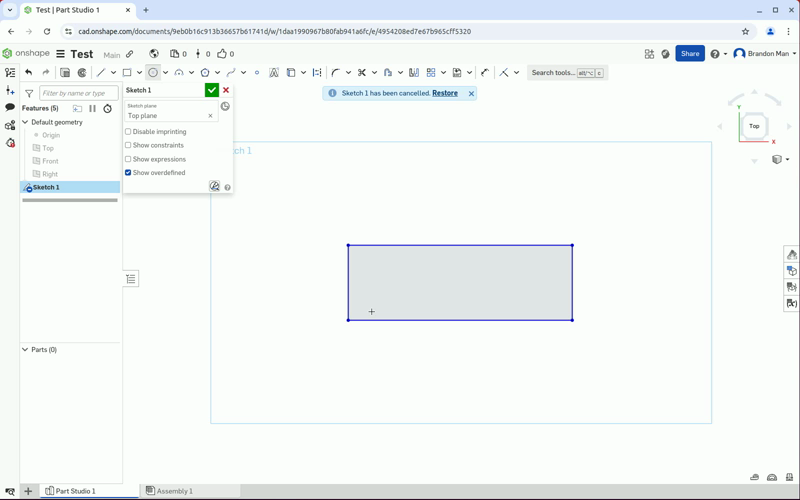
key_up(shift)
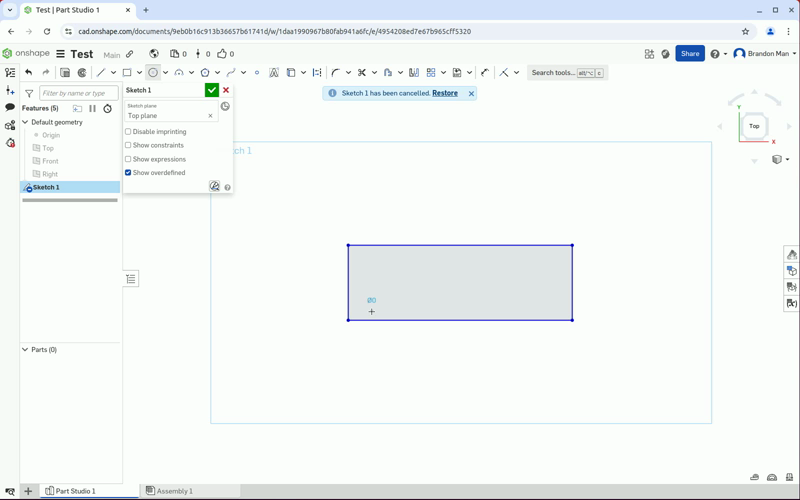
mouse_move(376, 311)
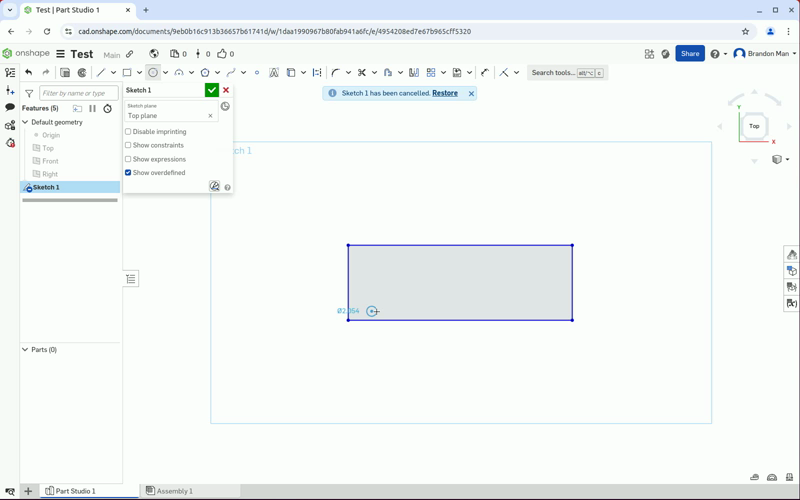
click(376, 311)
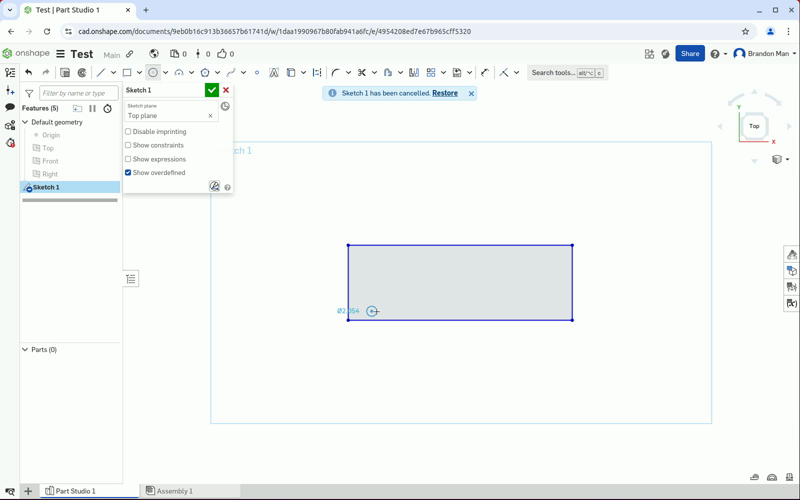
key(esc)
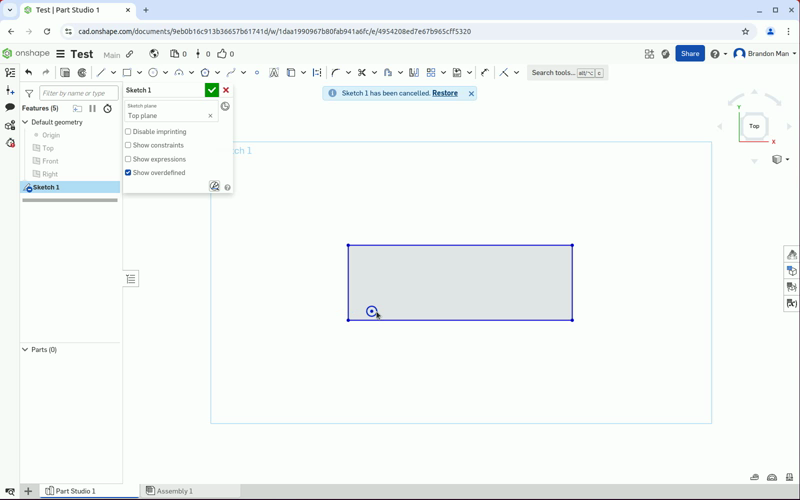
key(c)
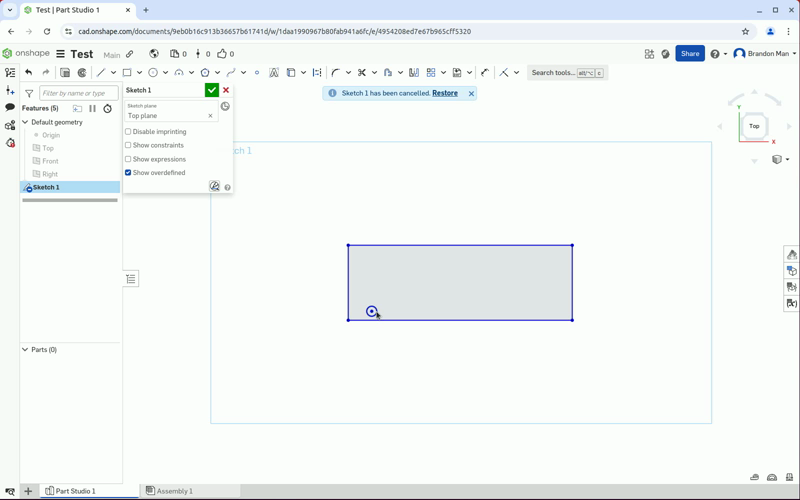
key_down(shift)
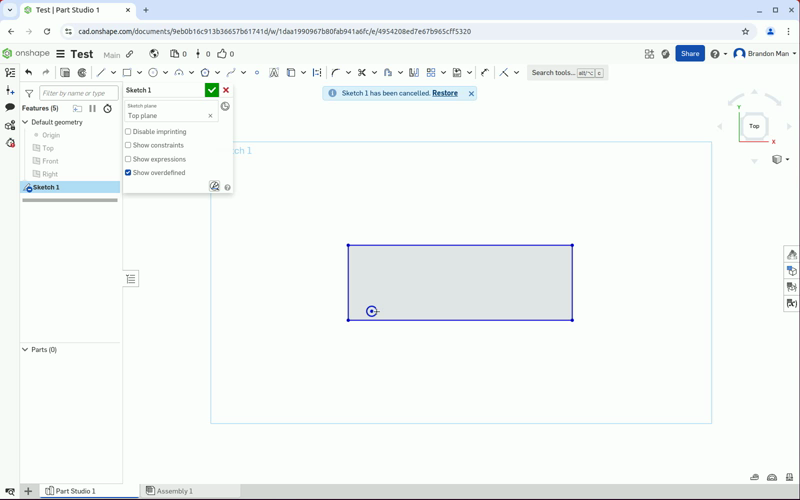
mouse_move(371, 254)
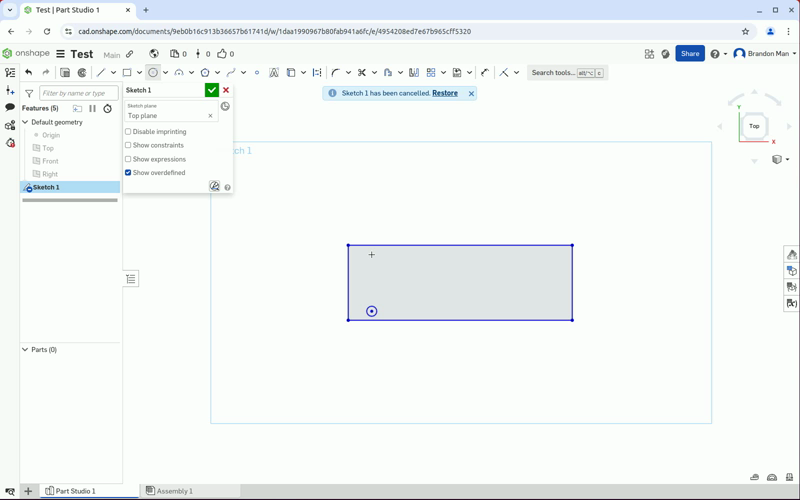
click(371, 254)
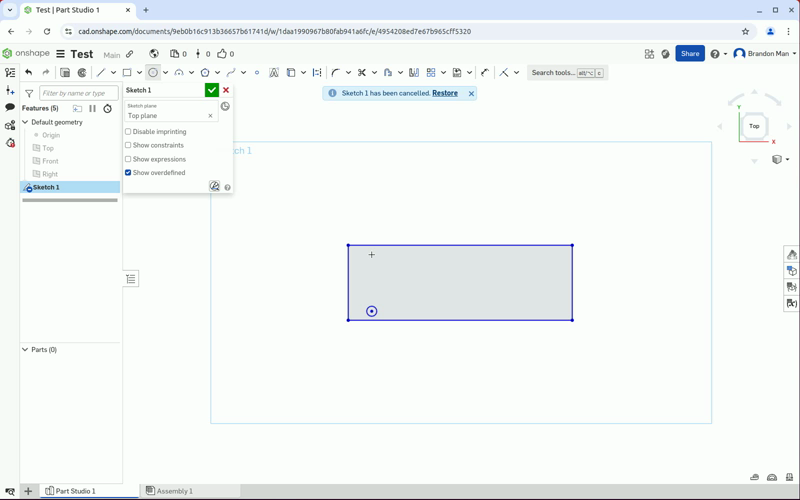
key_up(shift)
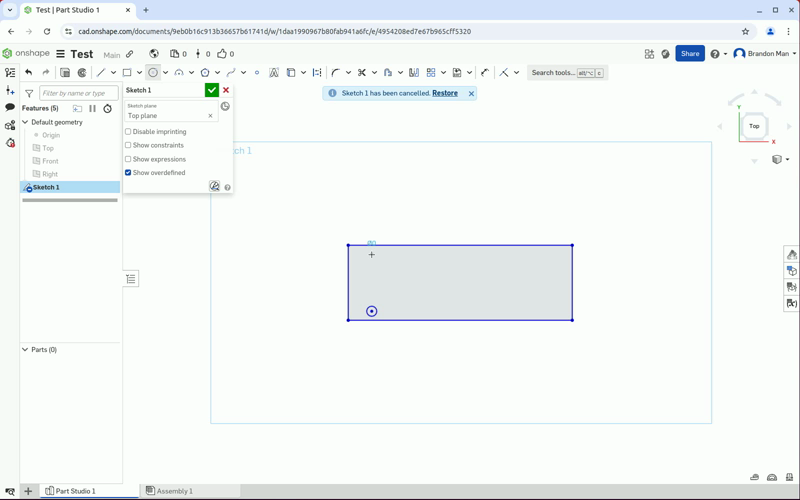
mouse_move(376, 254)
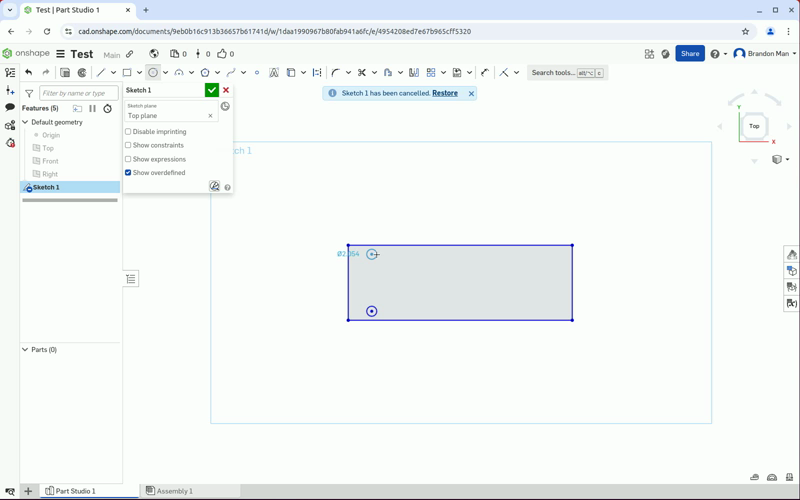
click(376, 254)
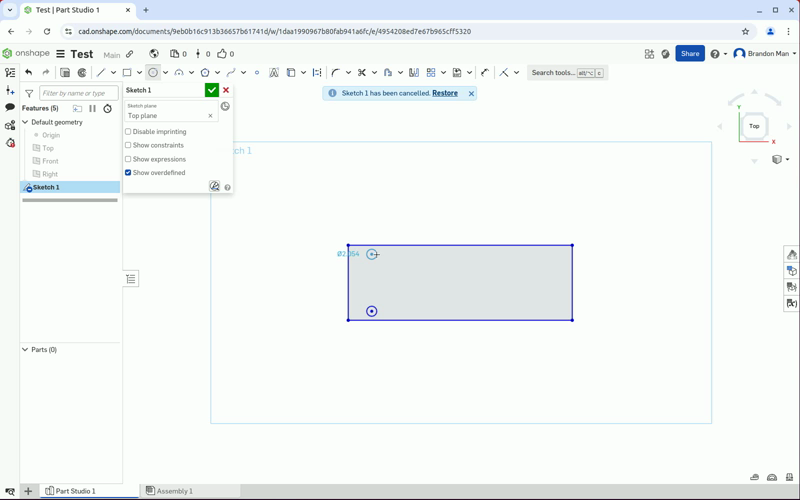
key(esc)
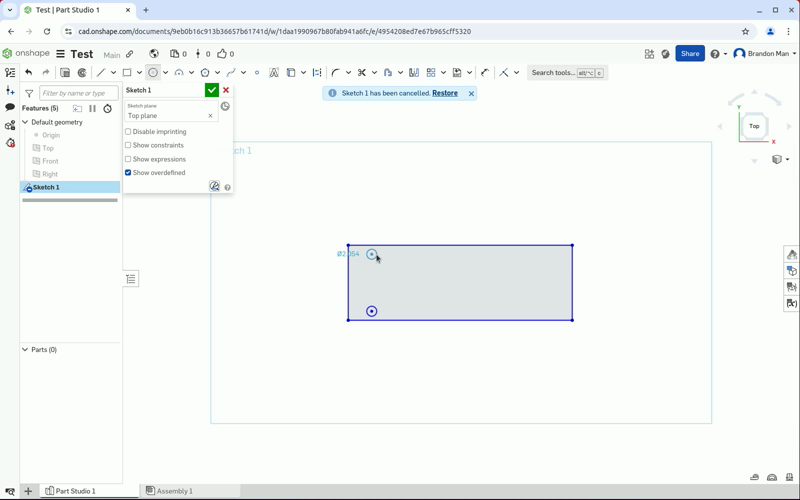
key(c)
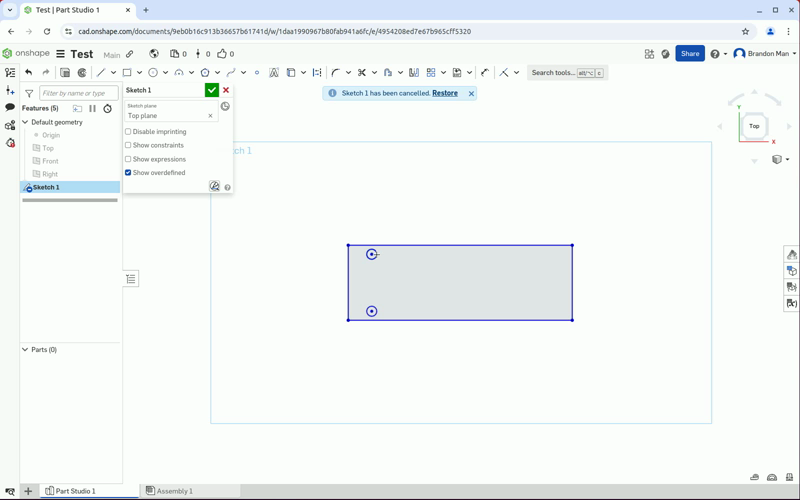
key_down(shift)
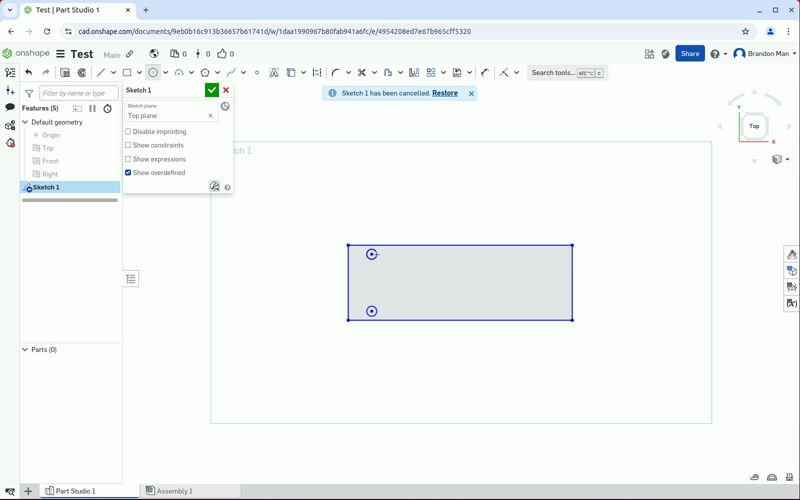
mouse_move(548, 311)
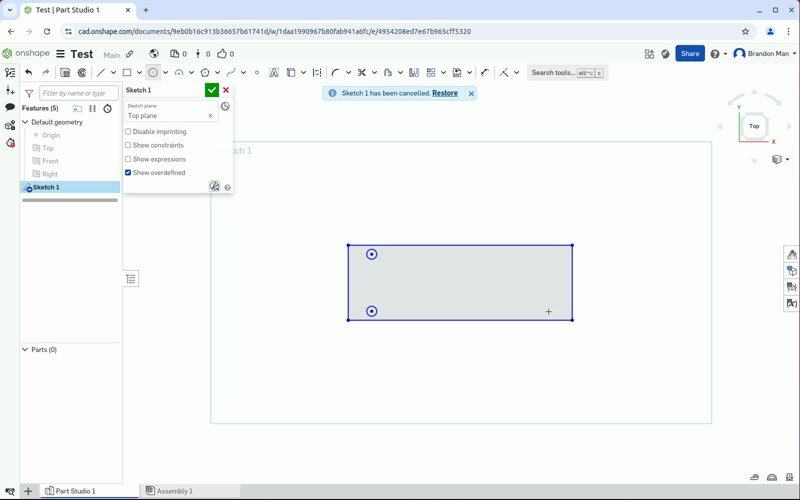
click(548, 311)
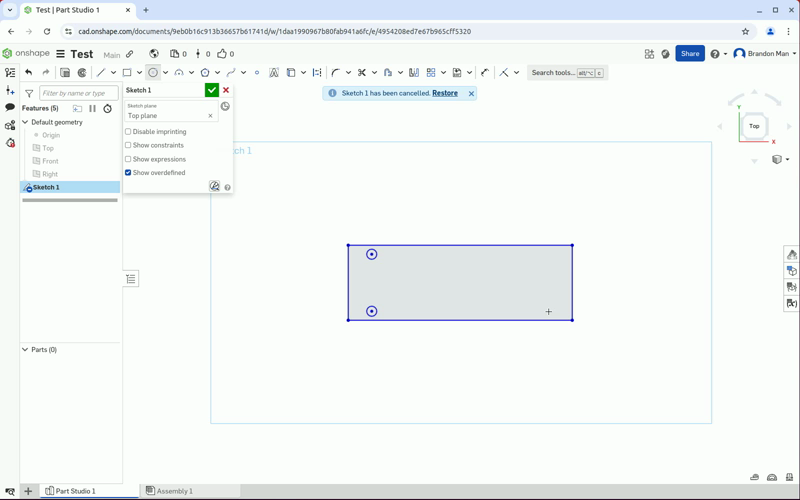
key_up(shift)
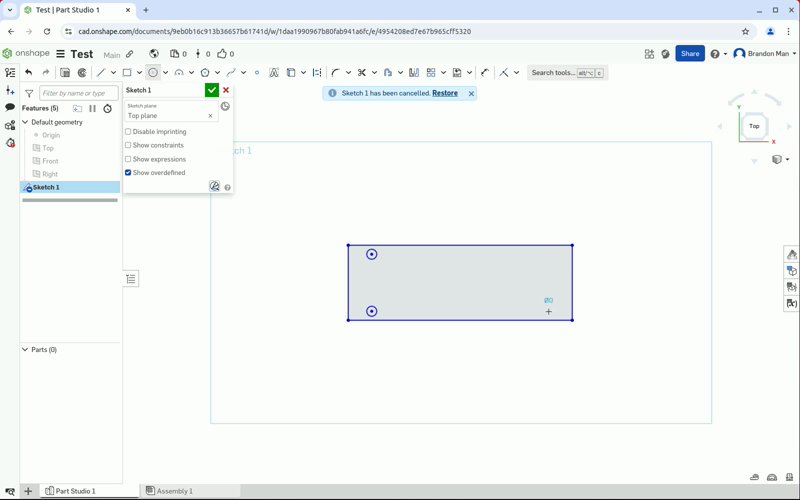
mouse_move(553, 311)
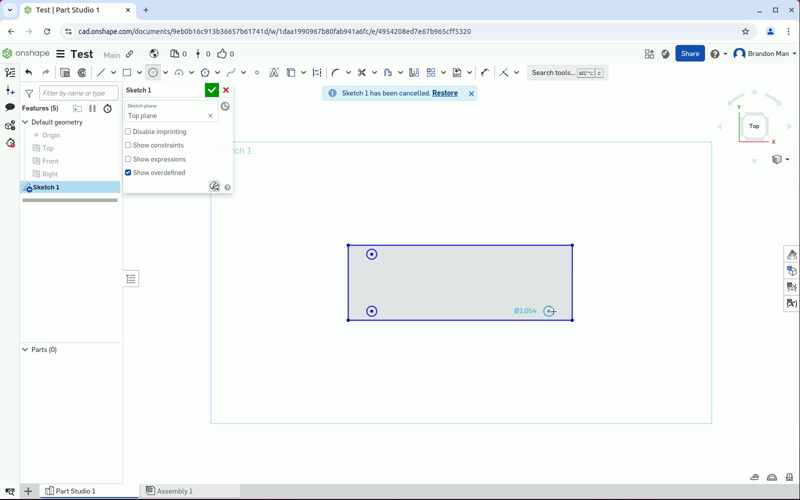
click(553, 311)
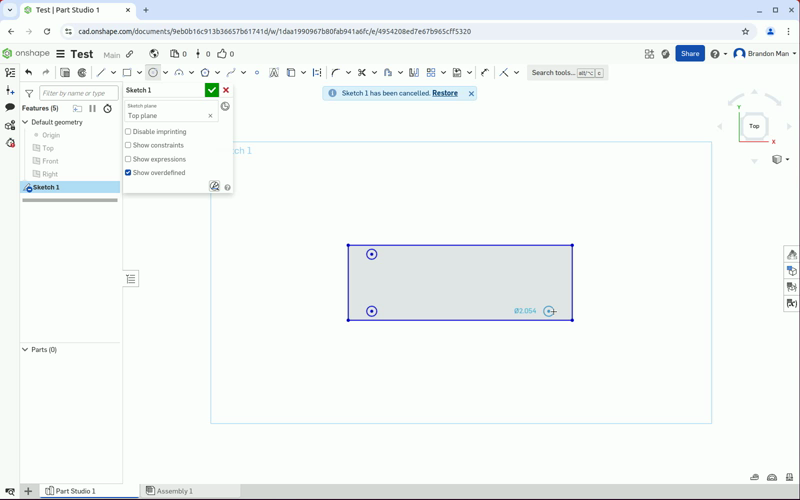
key(esc)
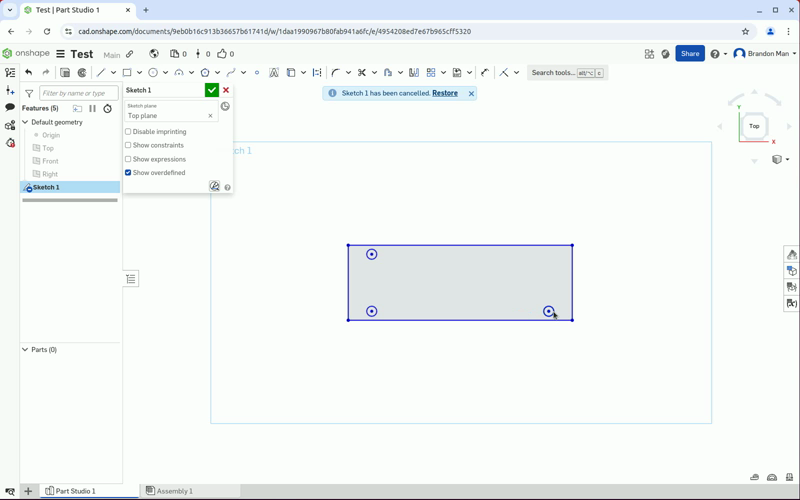
key(c)
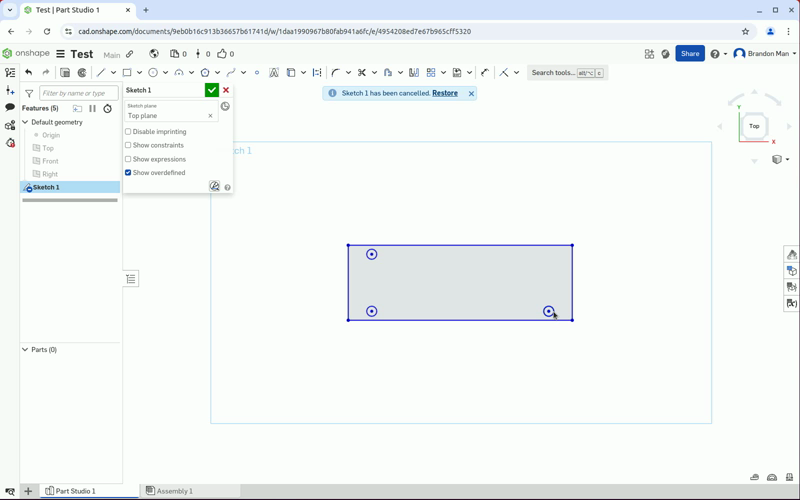
key_down(shift)
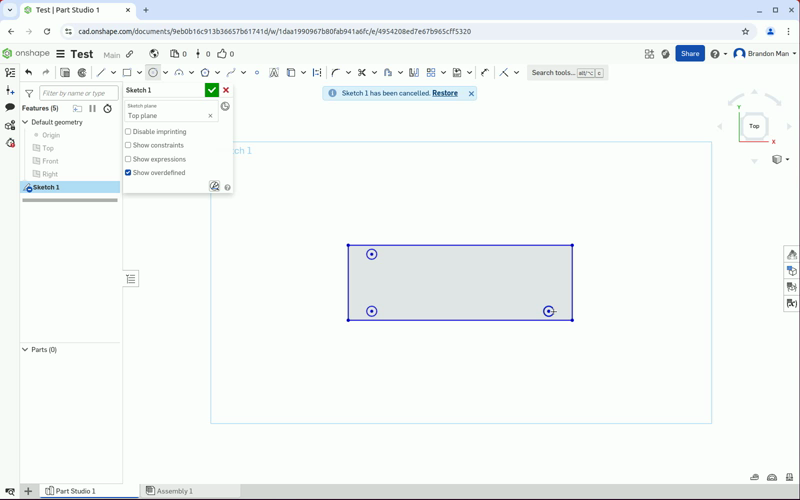
mouse_move(548, 254)
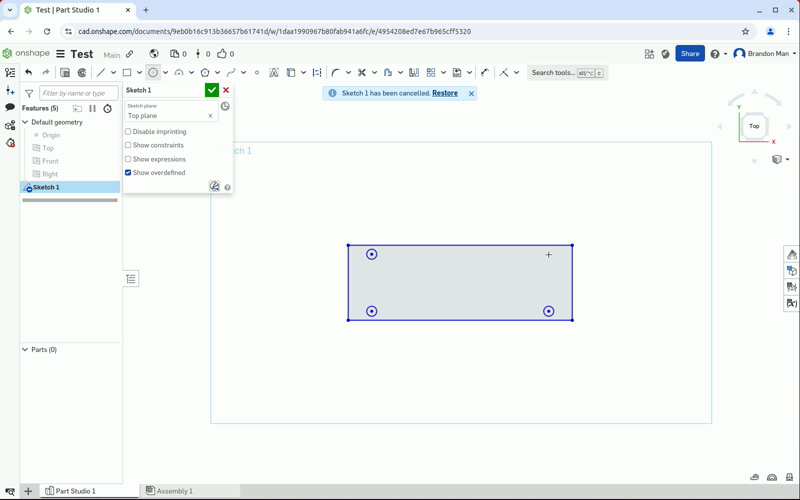
click(548, 254)
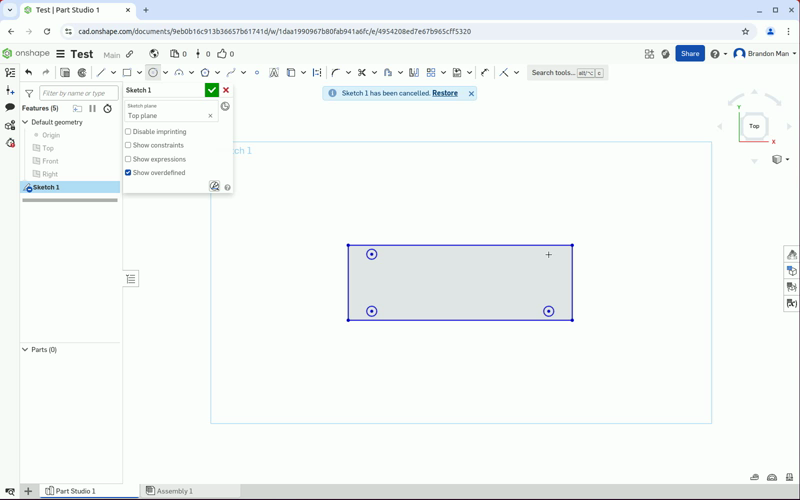
key_up(shift)
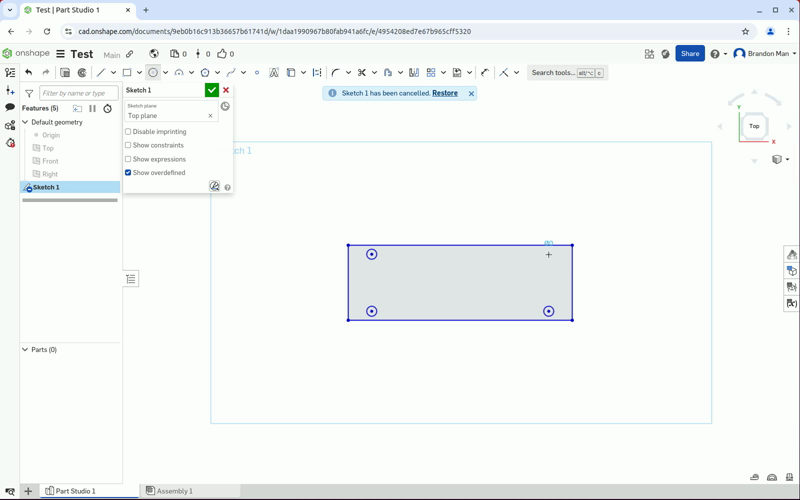
mouse_move(553, 254)
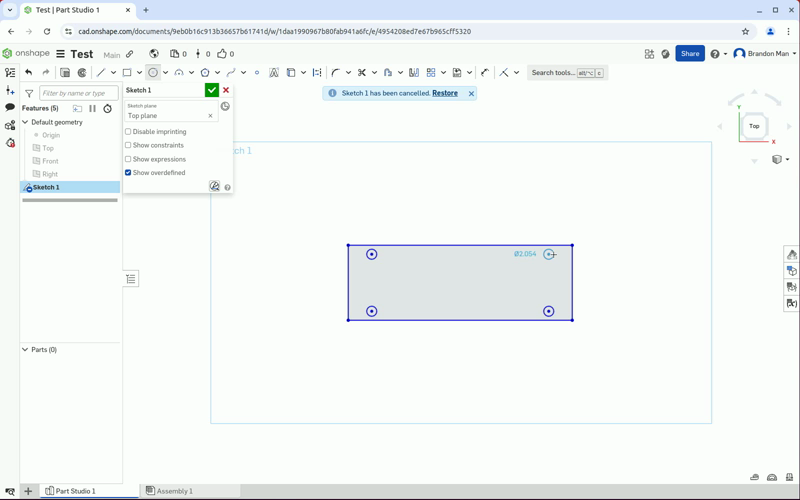
click(553, 254)
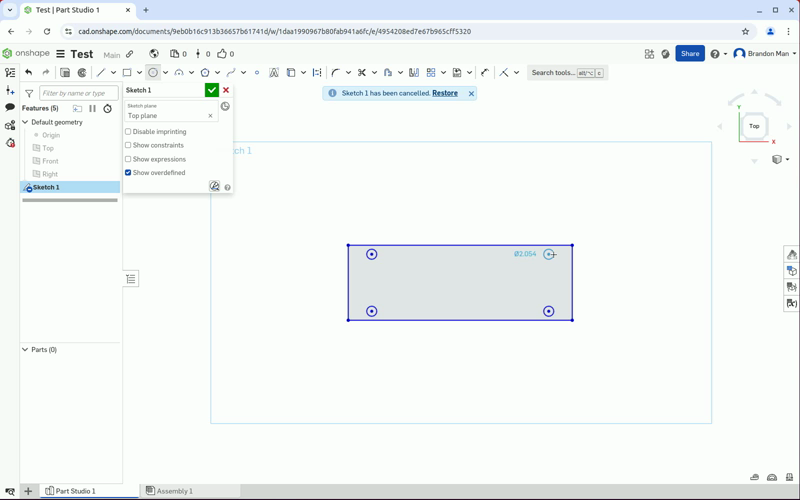
key(esc)
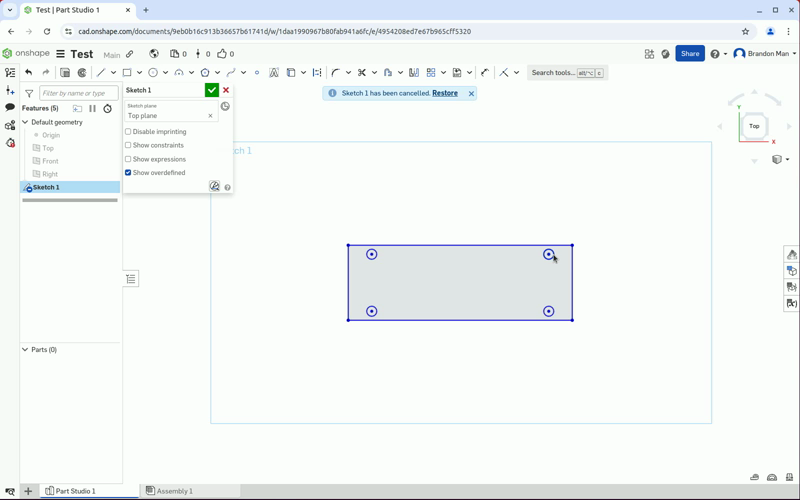
mouse_move(497, 294)
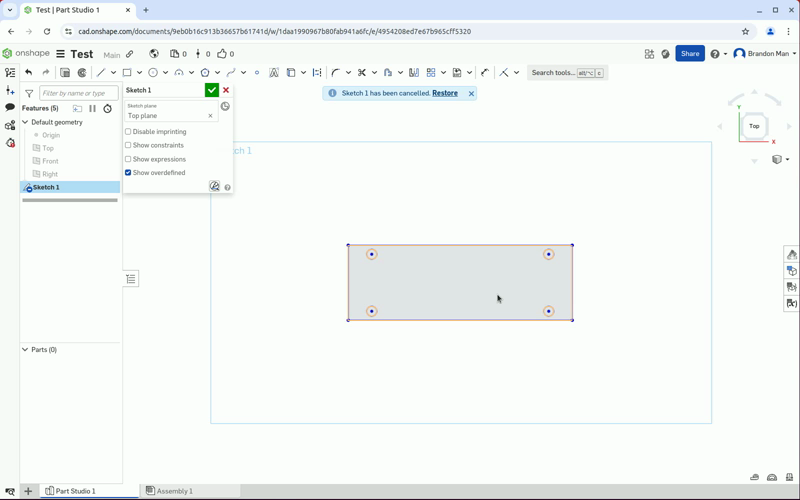
click(497, 294)
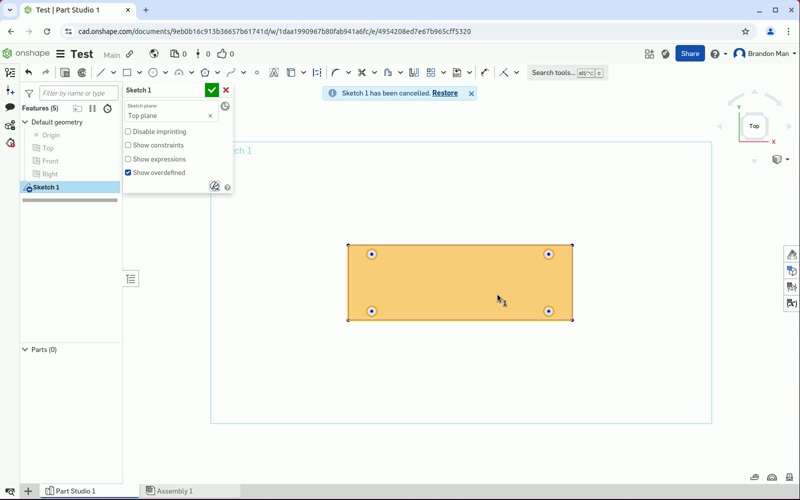
mouse_move(73, 352)
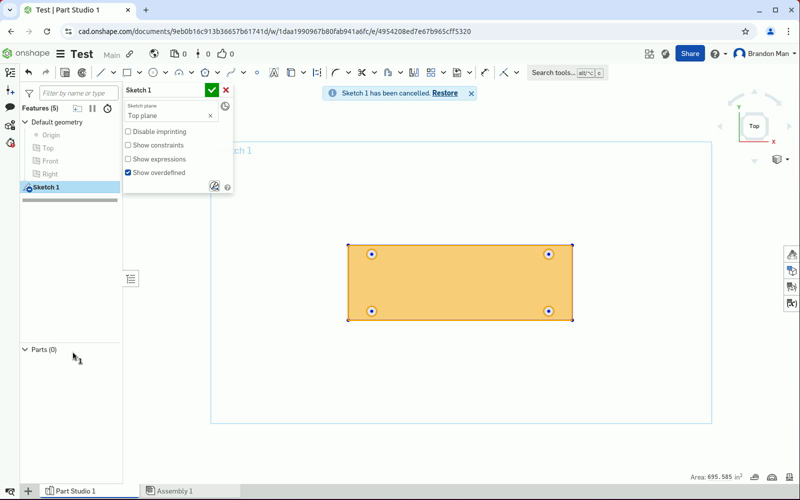
key(shift+y)
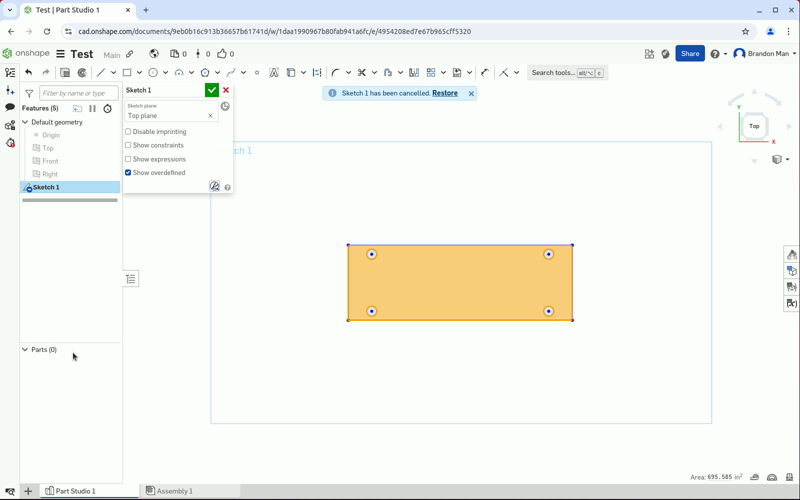
key(shift+e)
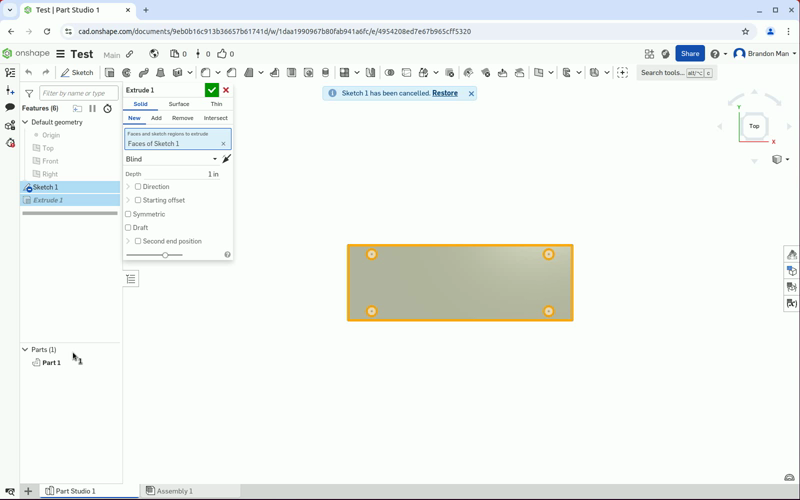
mouse_move(143, 106)
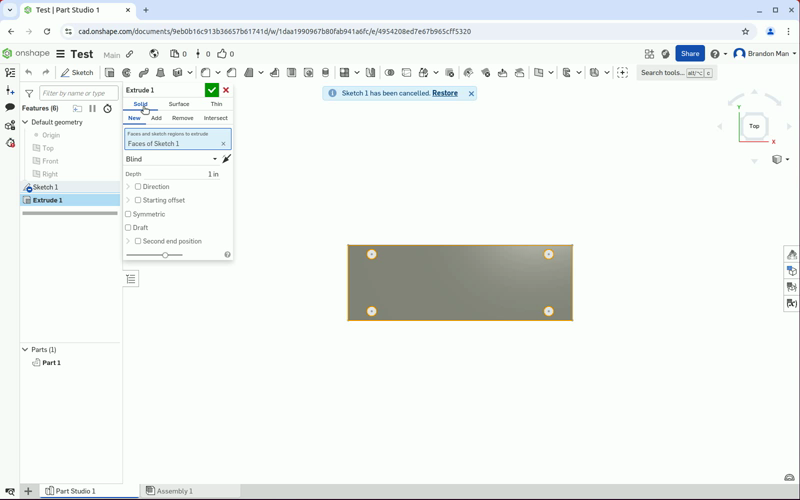
click(143, 106)
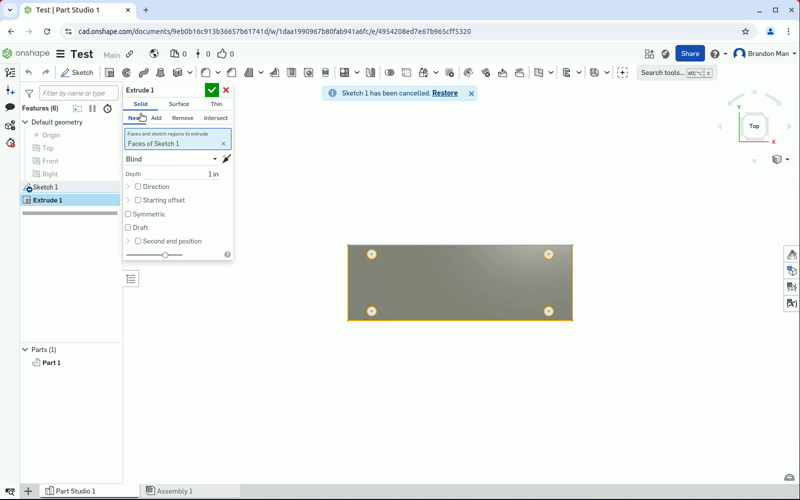
mouse_move(137, 120)
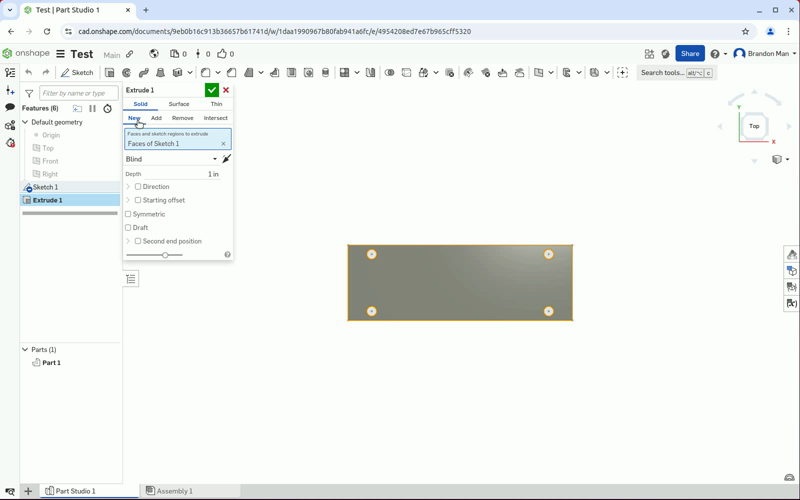
click(137, 120)
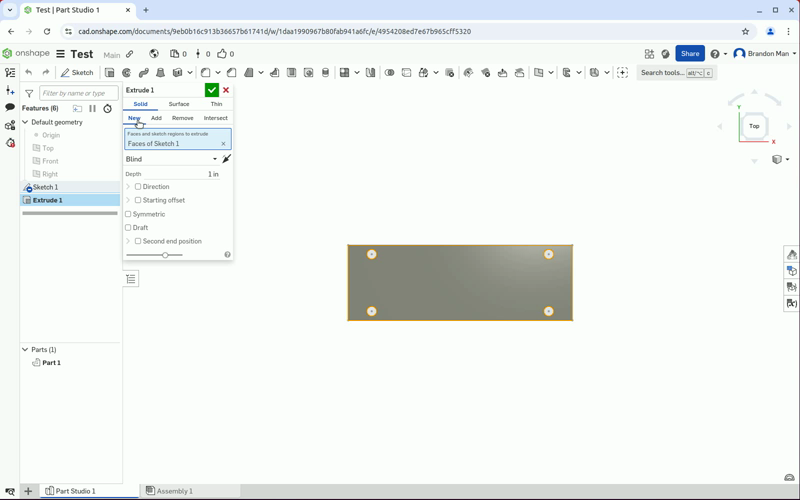
key(tab, 4)
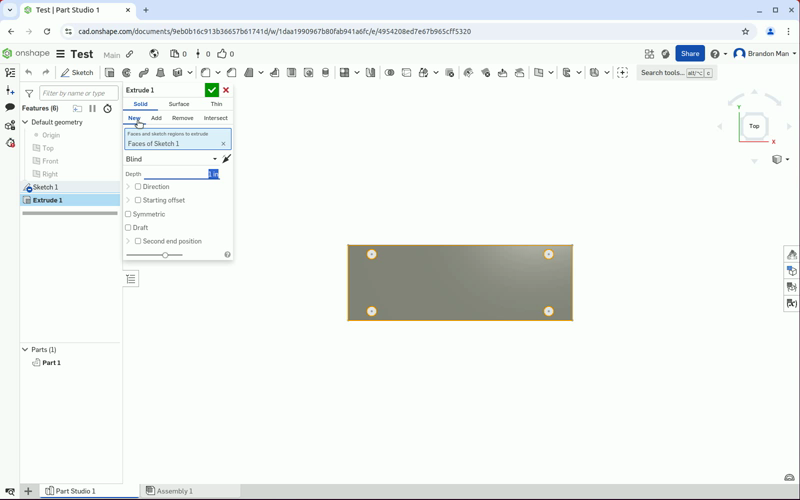
text(1.444)
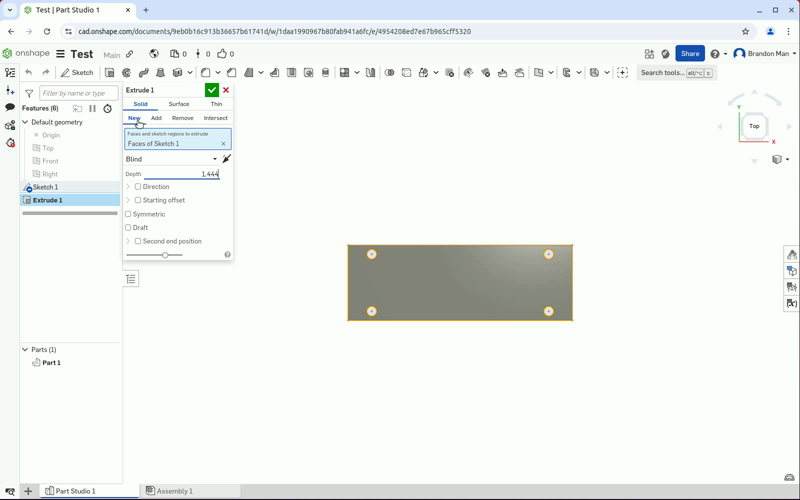
key(enter)
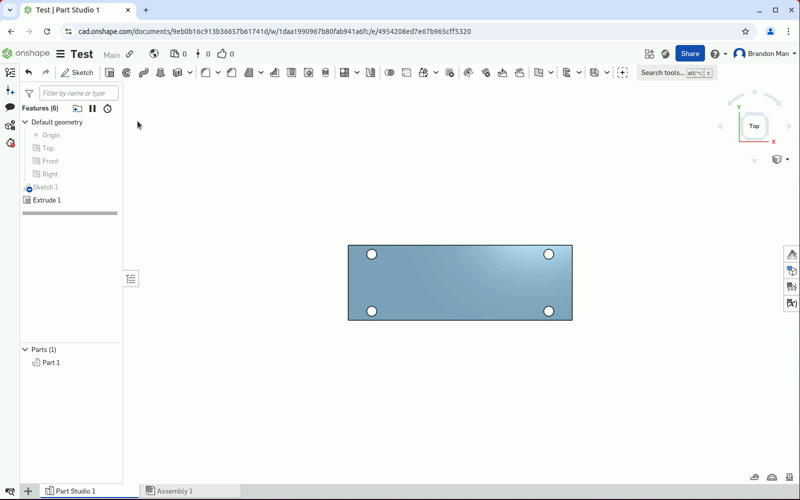
key(shift+h)
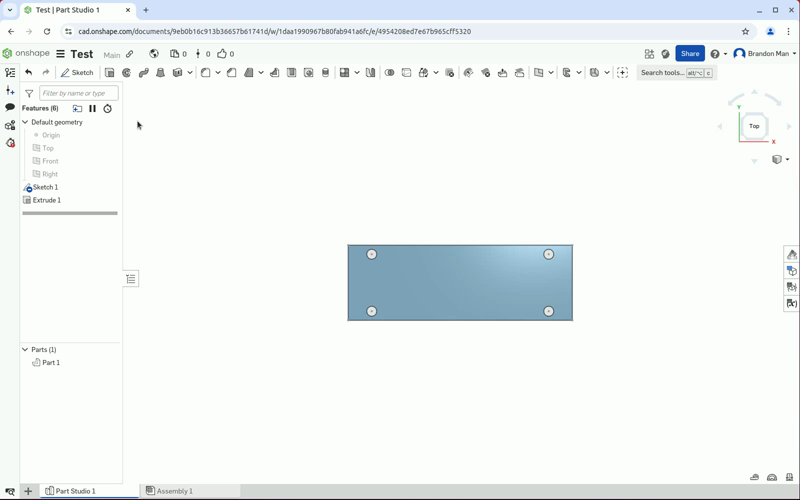
key(shift+h)
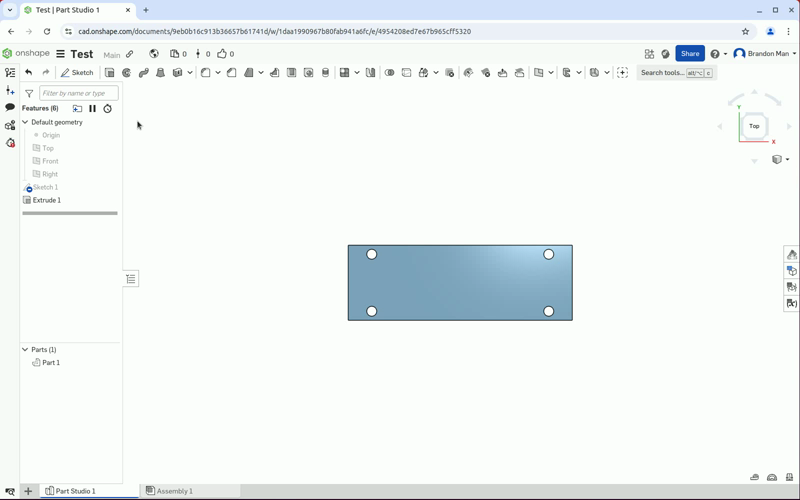
mouse_move(73, 189)
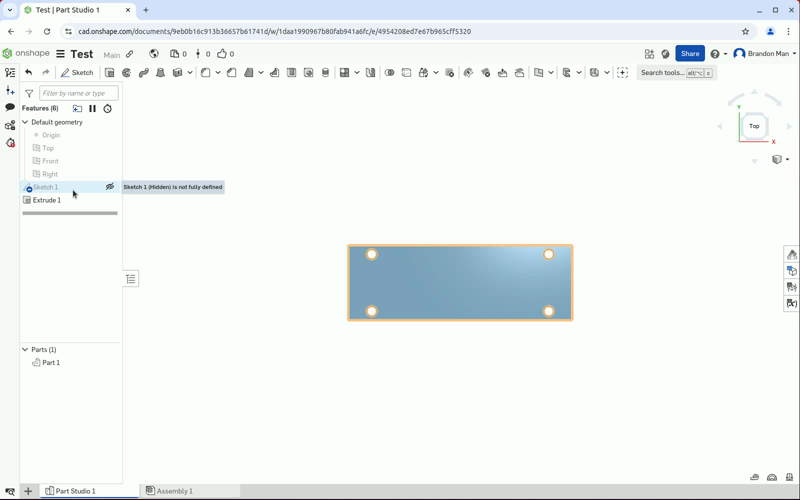
click(73, 189)
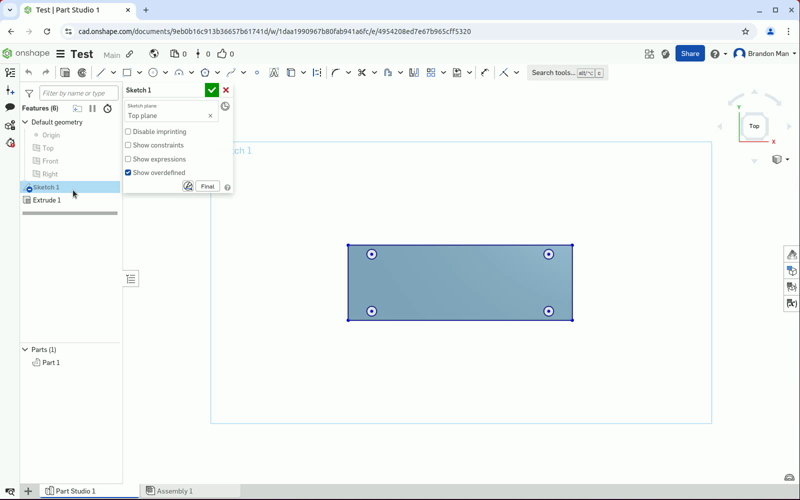
mouse_move(229, 92)
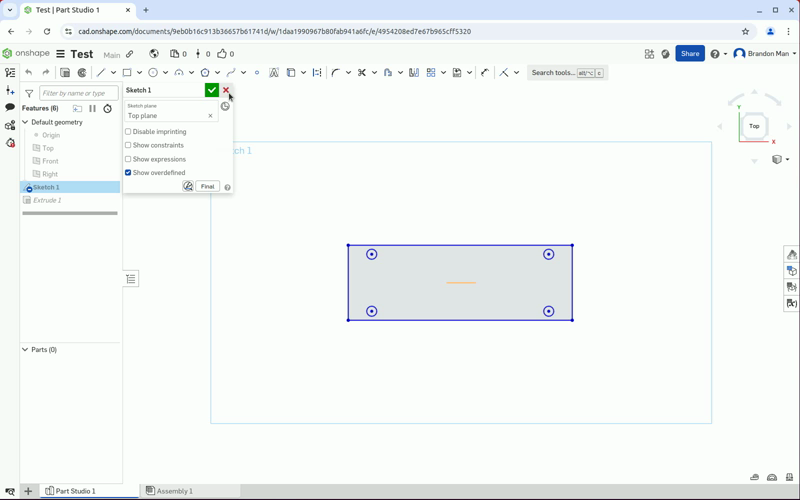
click(229, 92)
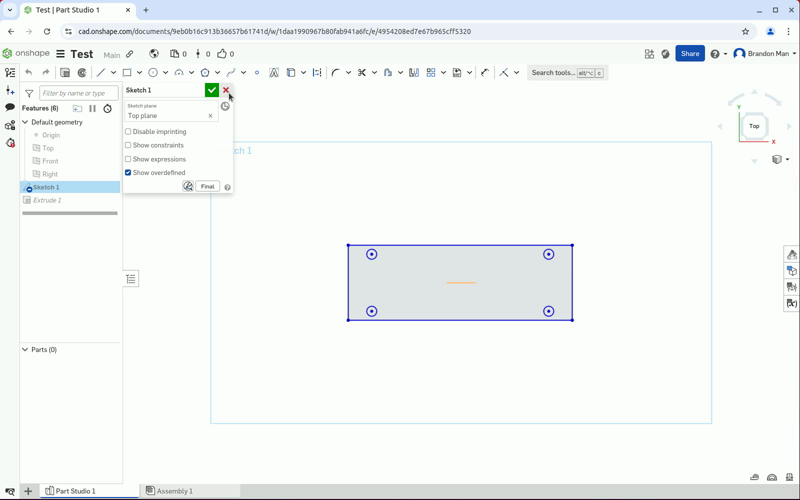
key(shift+s)
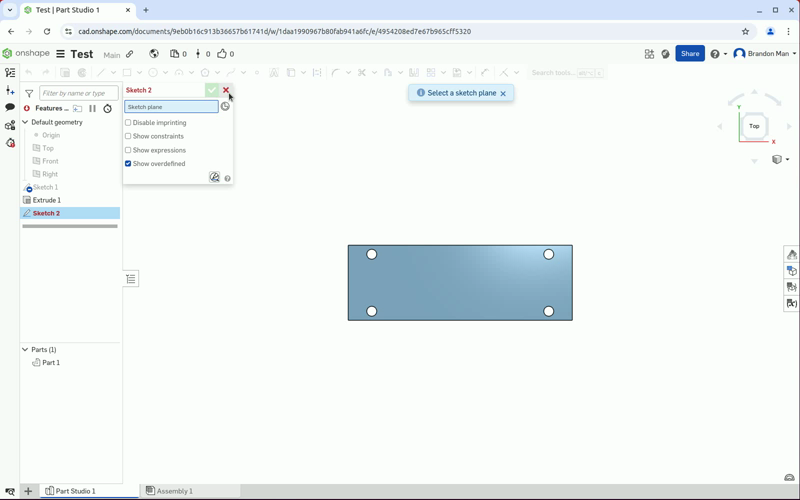
mouse_move(73, 150)
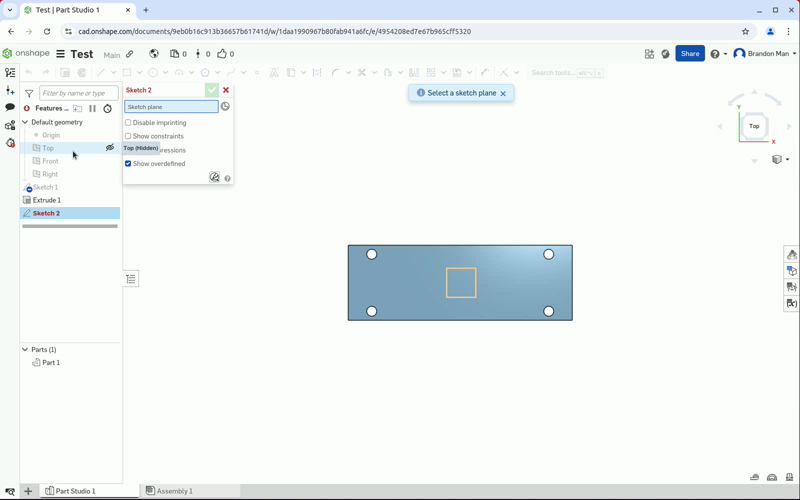
click(73, 150)
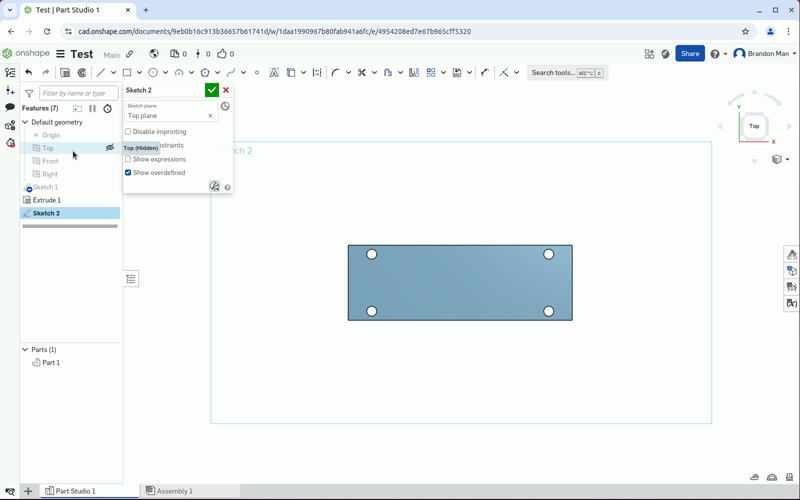
mouse_move(73, 352)
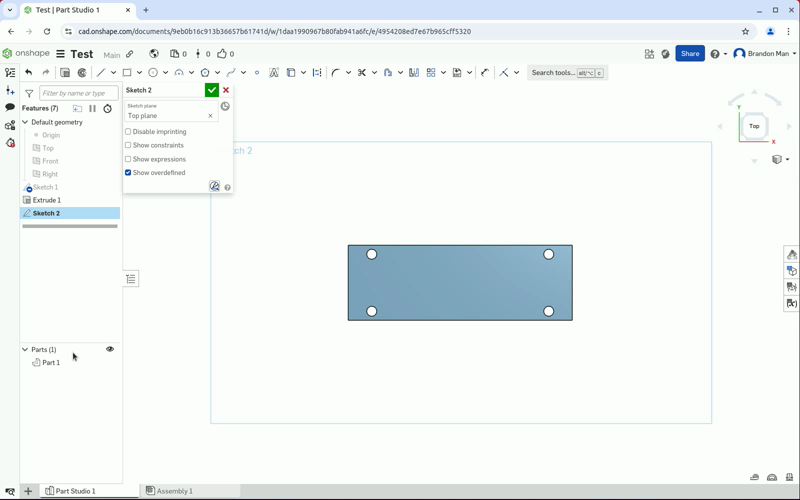
key(y)
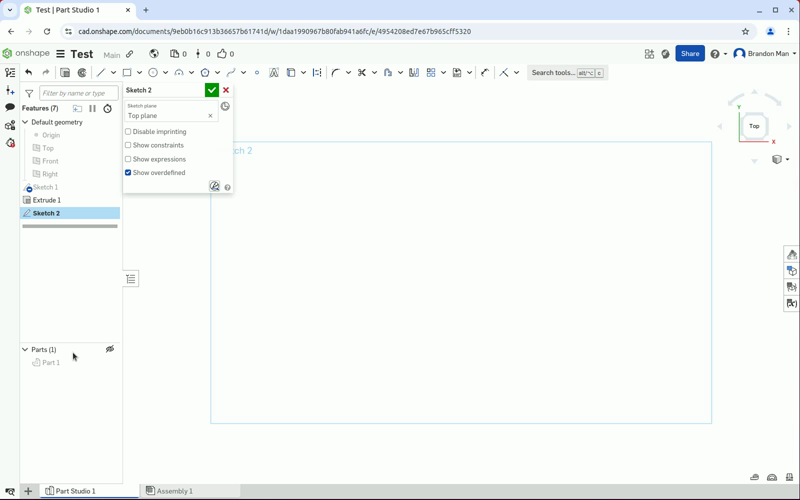
key(l)
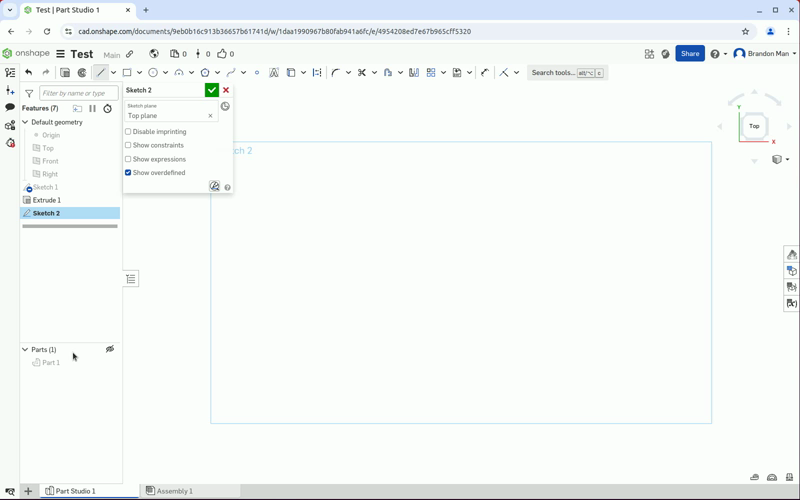
key_down(shift)
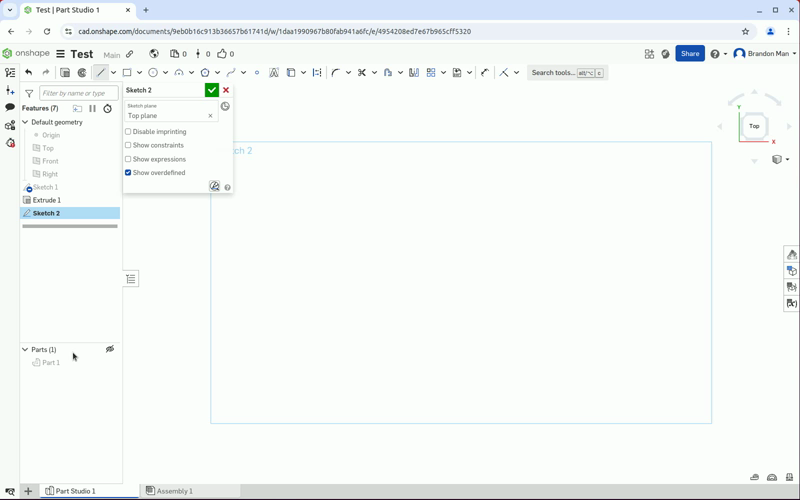
mouse_move(362, 351)
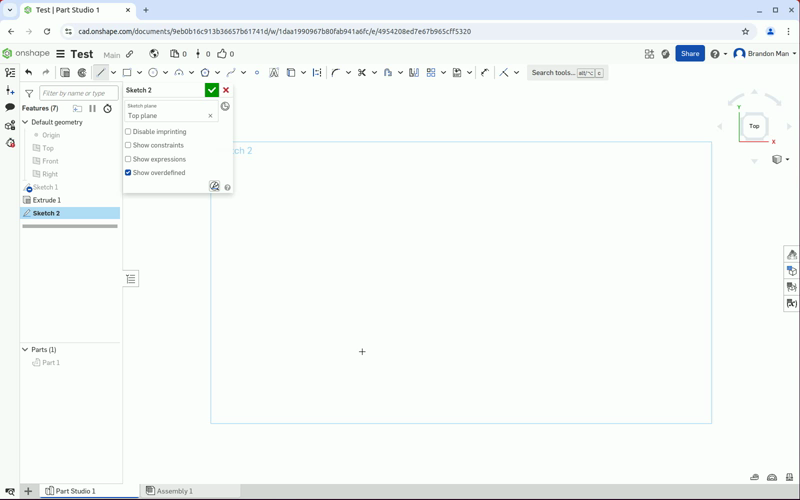
click(362, 351)
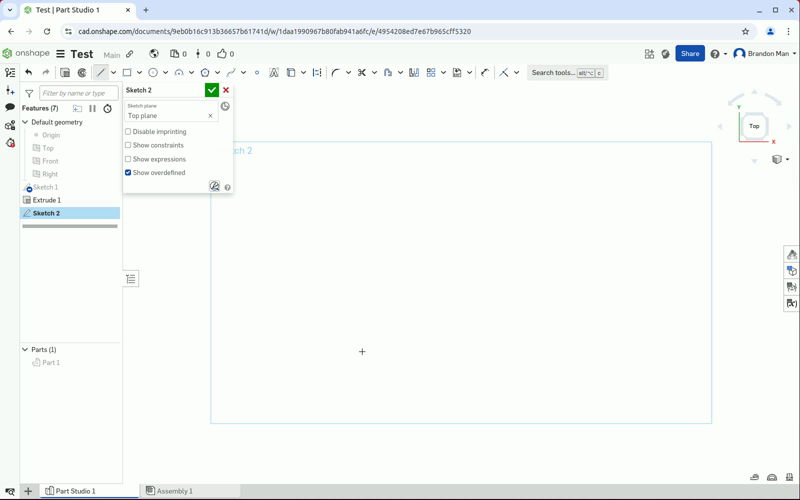
key_up(shift)
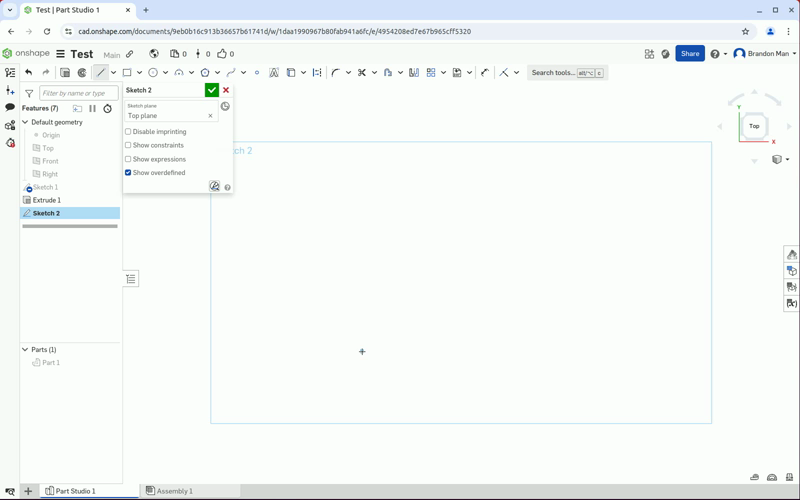
key_down(shift)
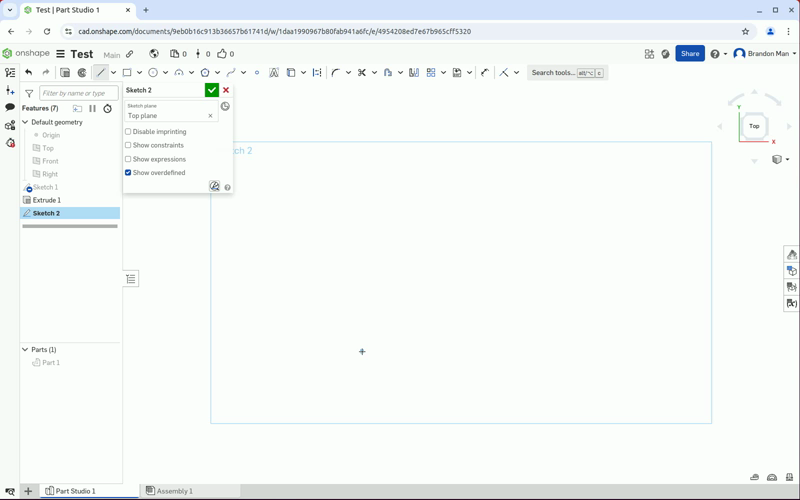
mouse_move(392, 351)
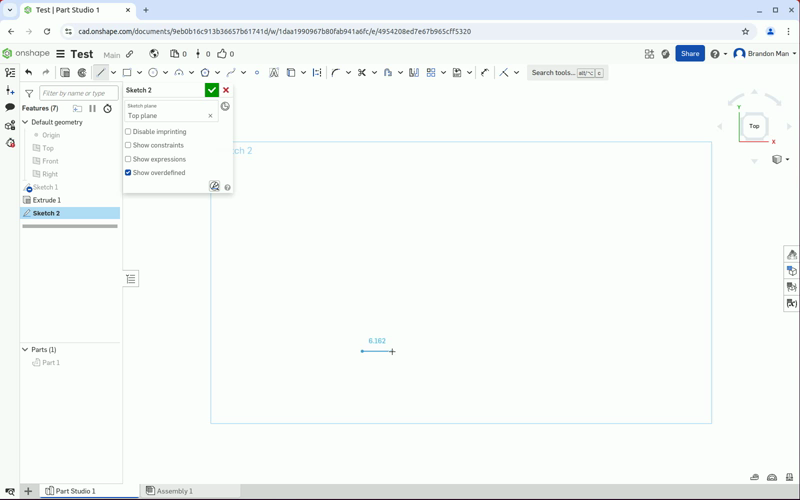
mouse_move(391, 351)
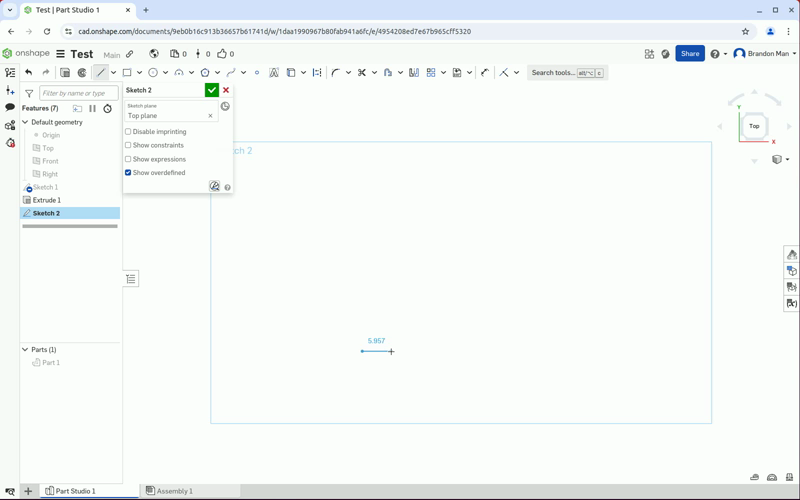
click(391, 351)
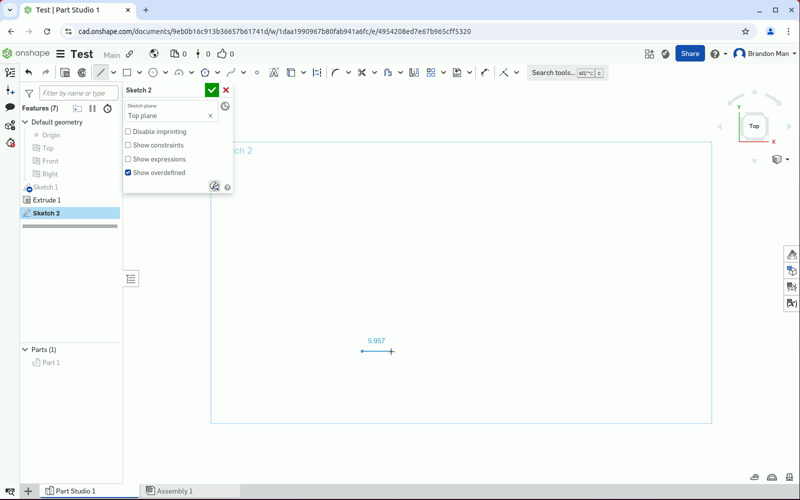
key_up(shift)
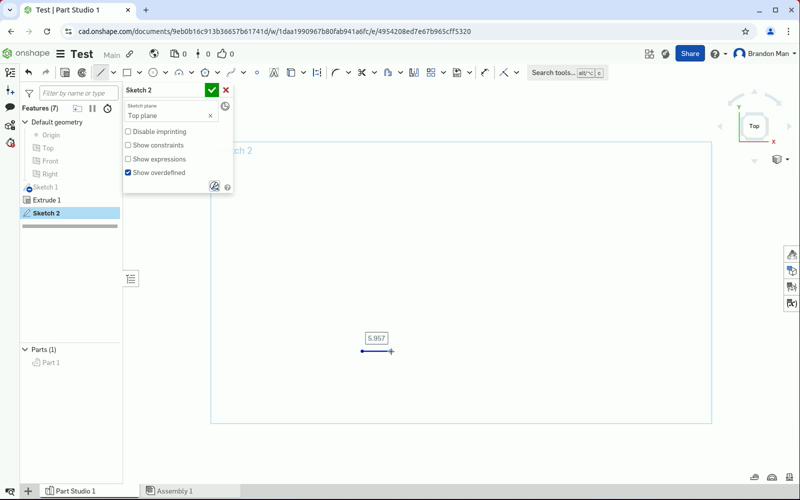
key_down(shift)
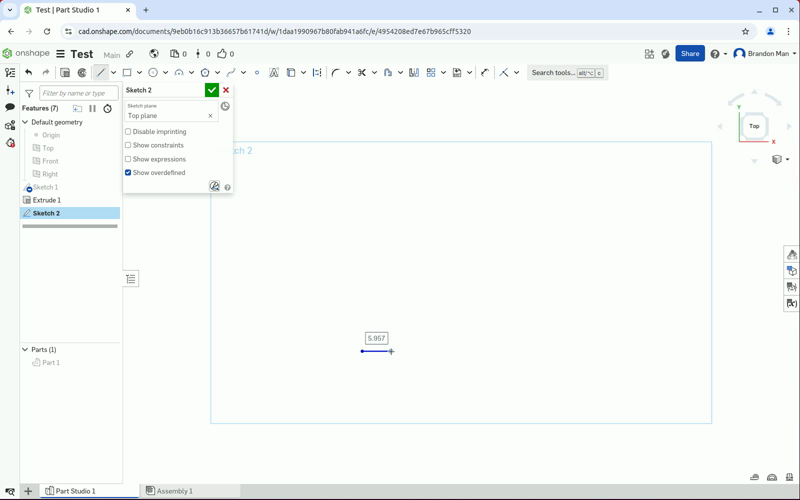
mouse_move(421, 351)
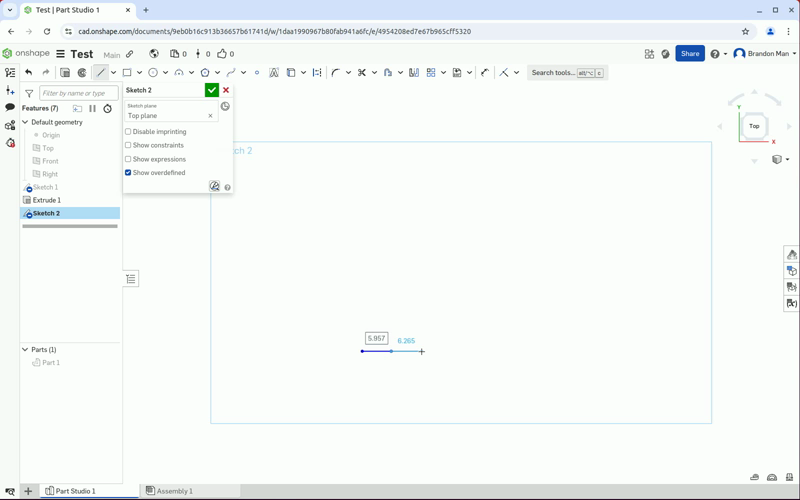
mouse_move(395, 351)
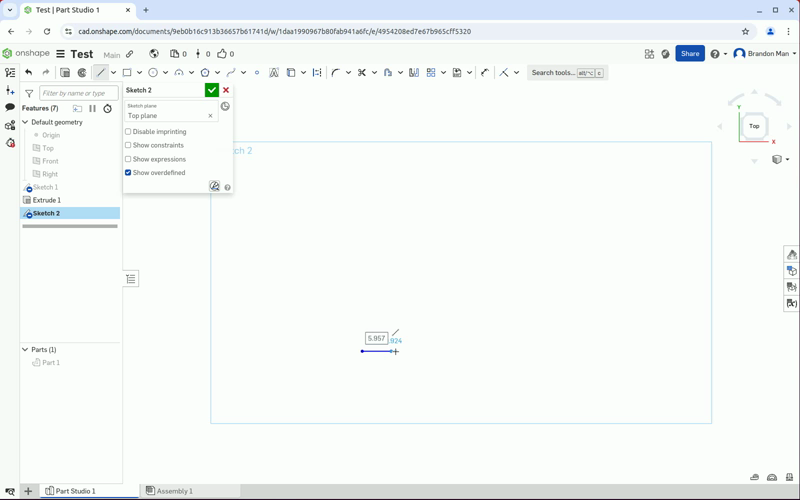
scroll(6)
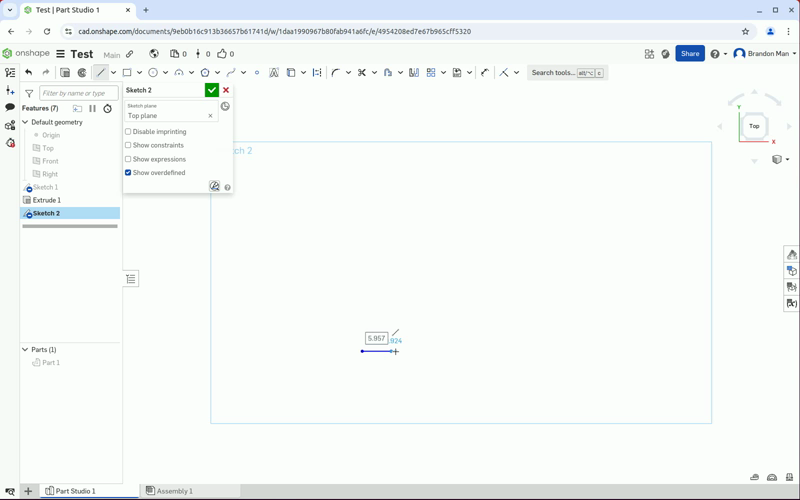
scroll(6)
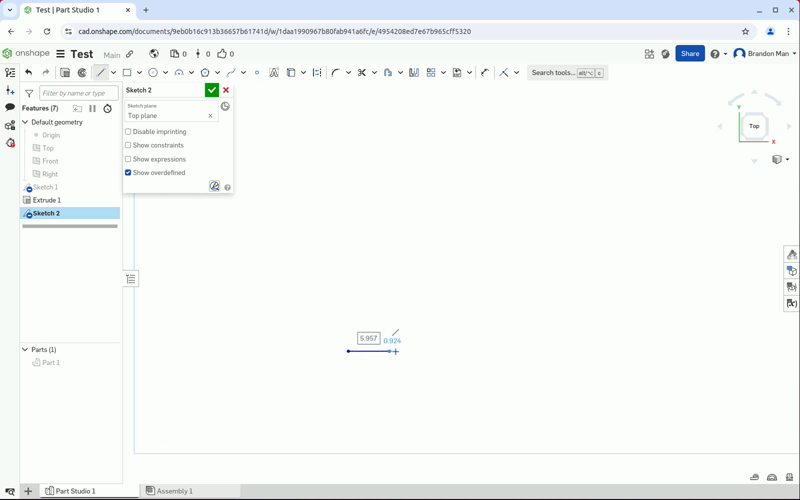
scroll(6)
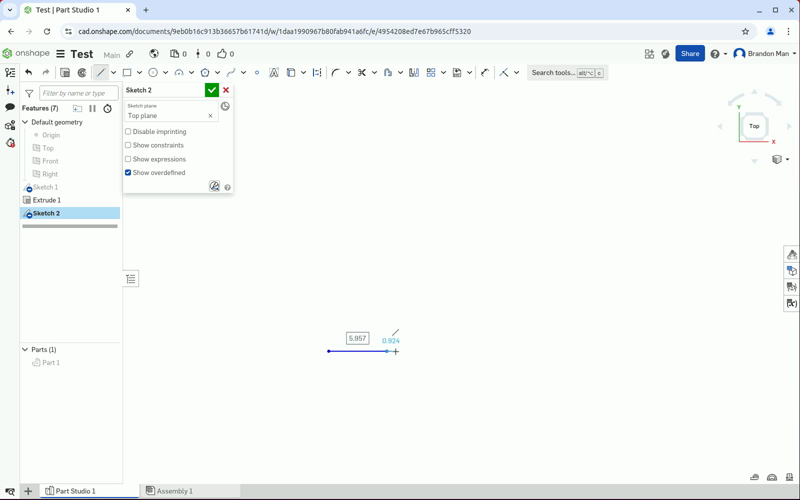
scroll(6)
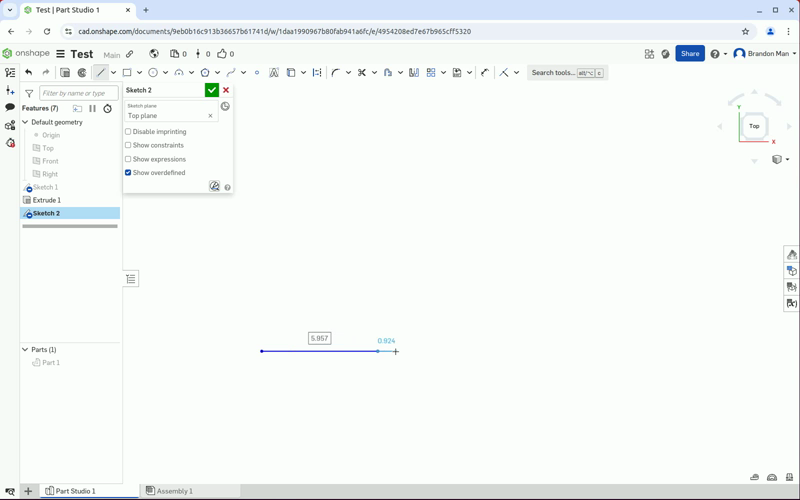
scroll(6)
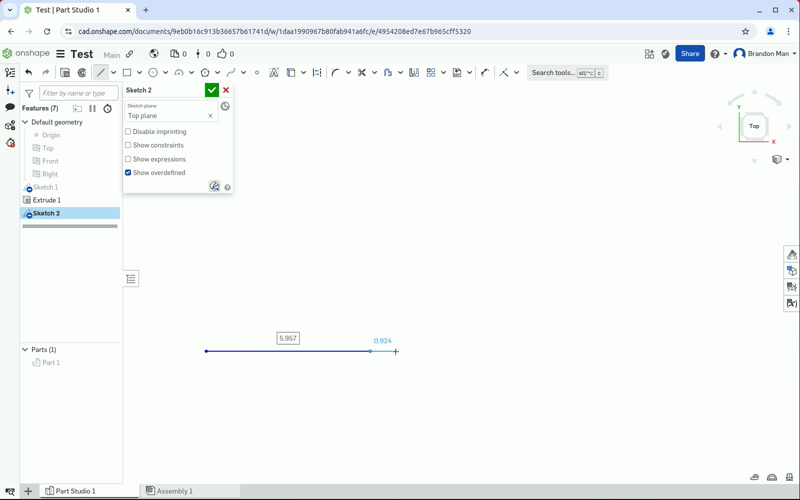
scroll(6)
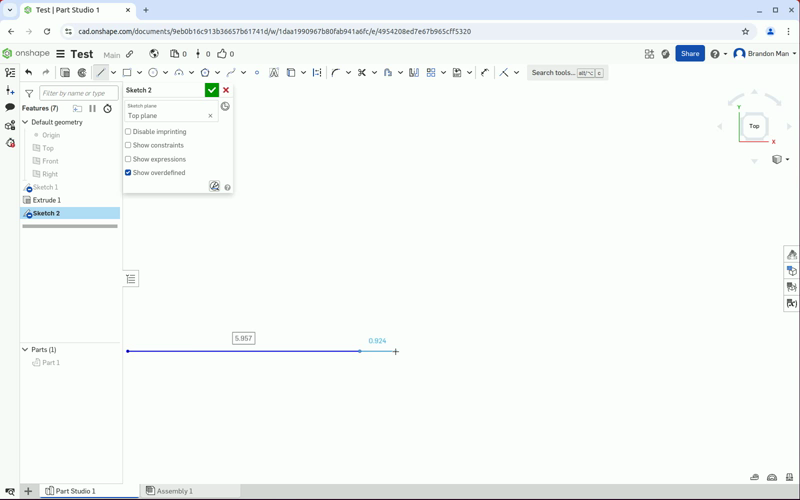
scroll(6)
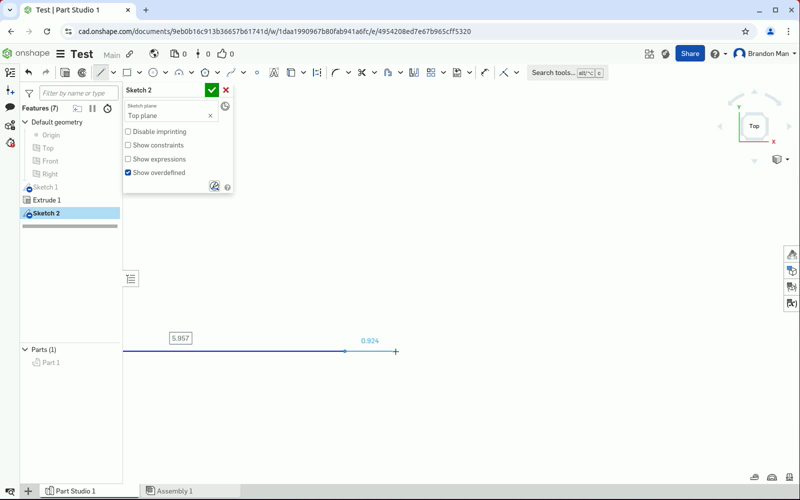
click(395, 351)
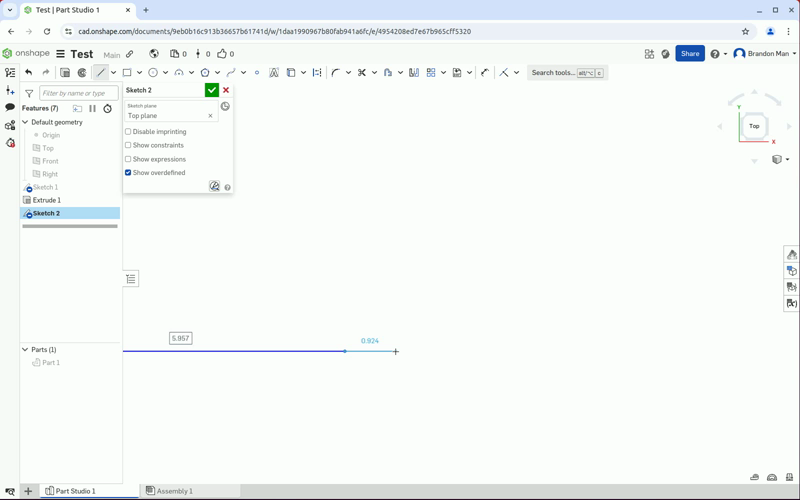
scroll(-6)
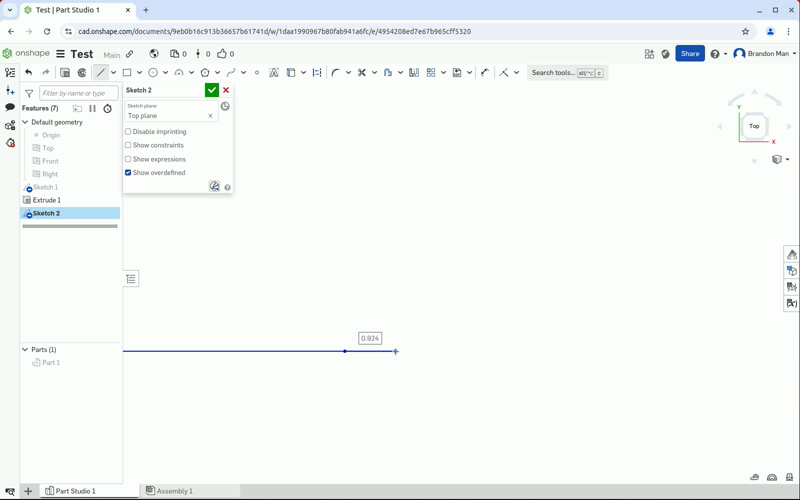
scroll(-6)
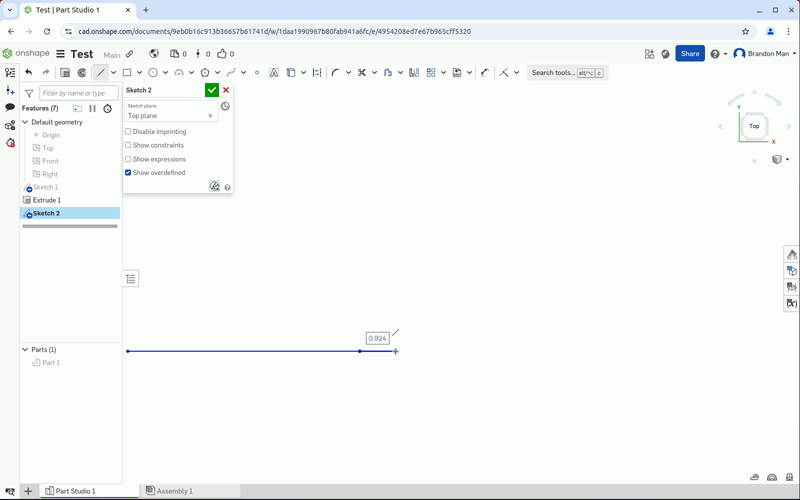
scroll(-6)
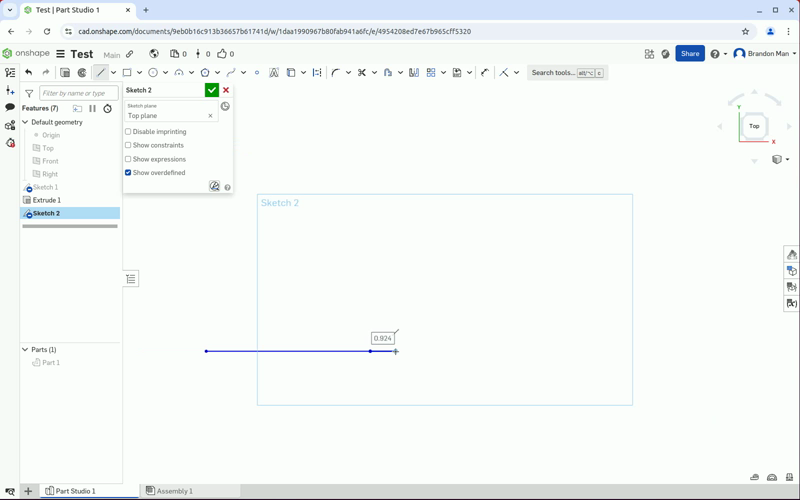
scroll(-6)
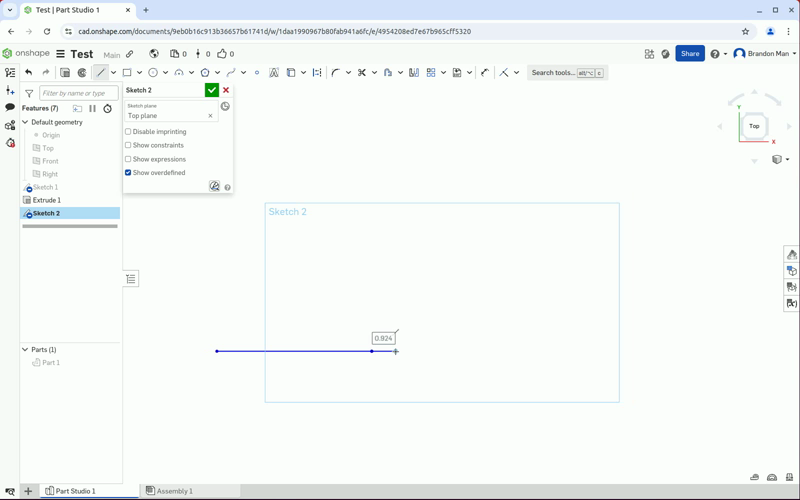
scroll(-6)
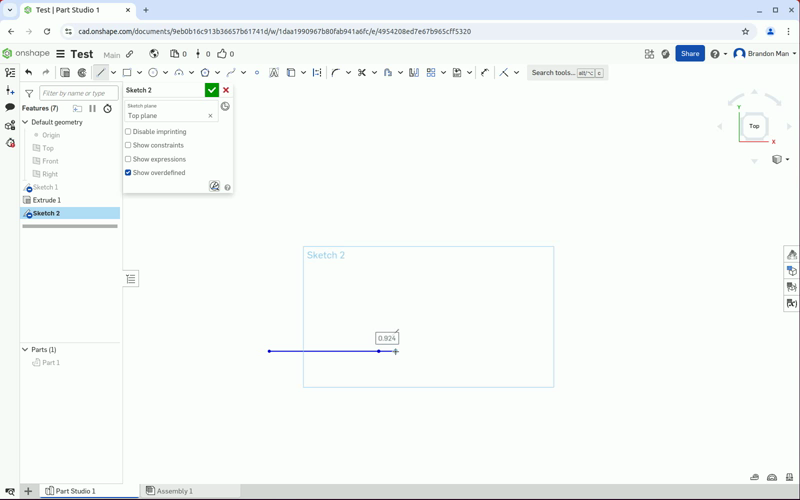
scroll(-6)
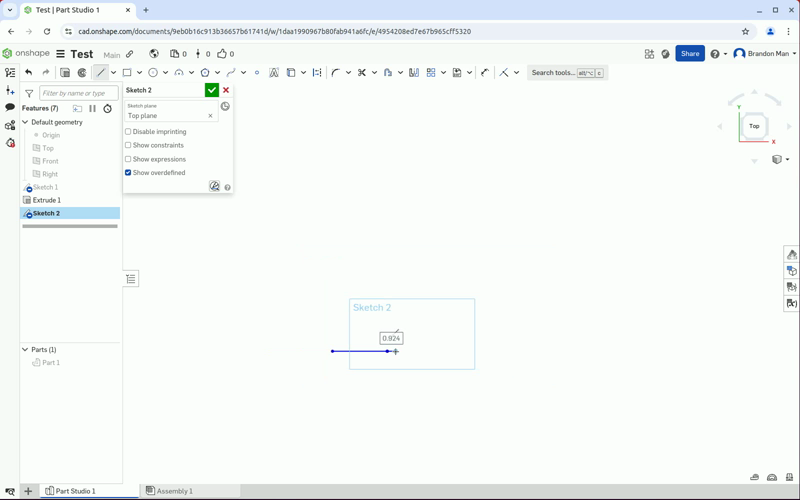
scroll(-6)
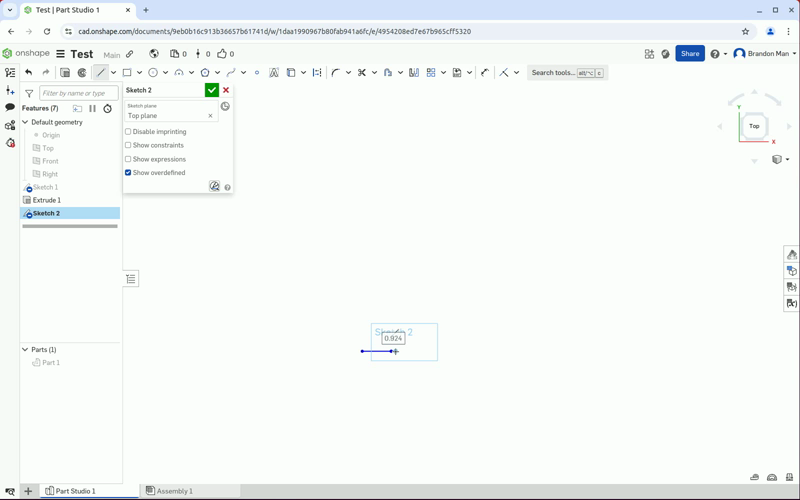
key_up(shift)
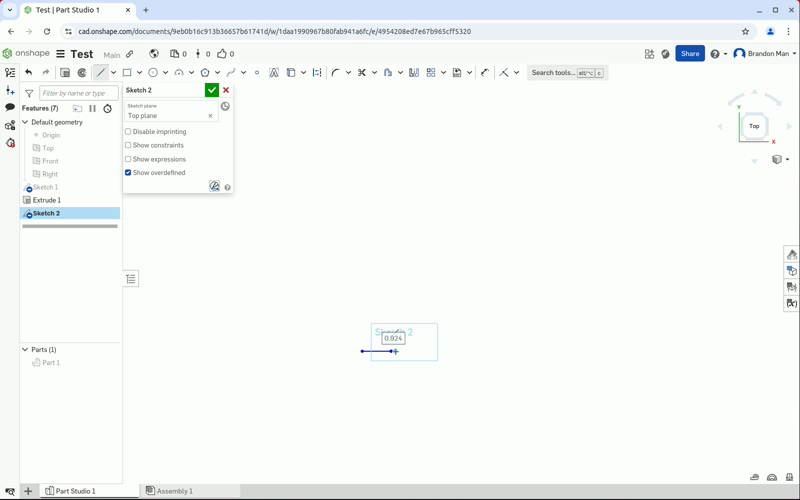
key_down(shift)
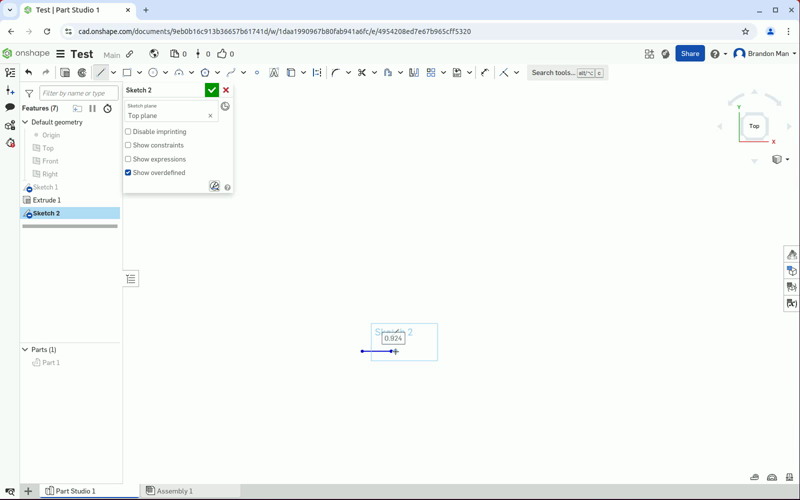
mouse_move(526, 351)
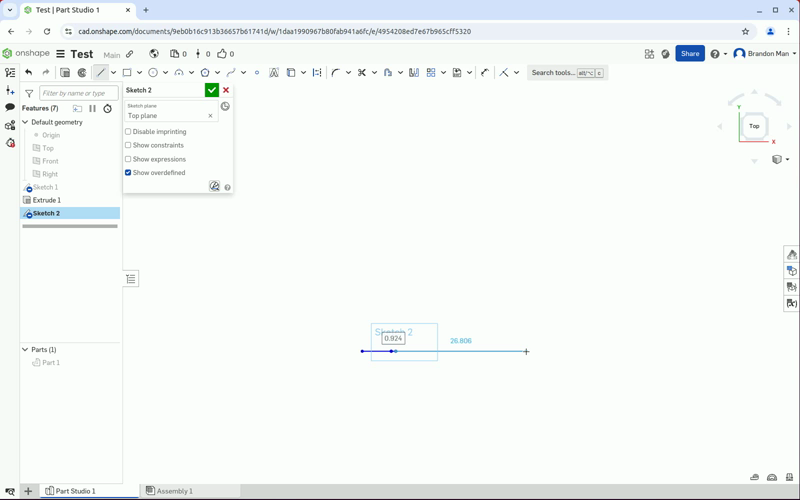
click(526, 351)
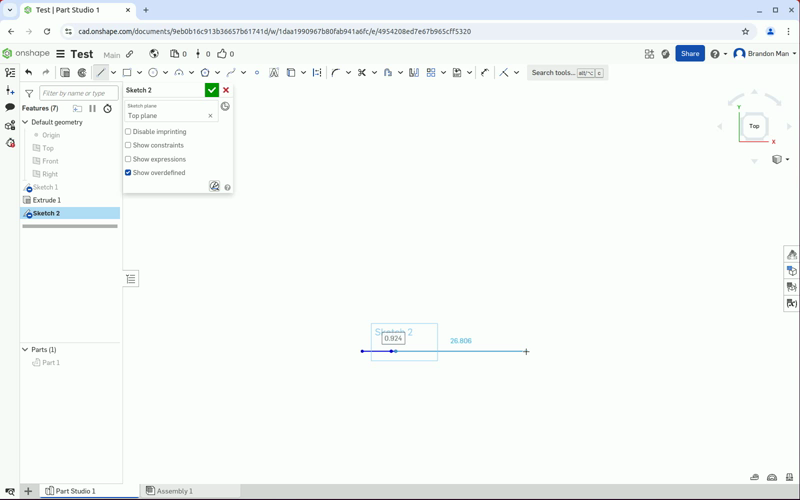
key_up(shift)
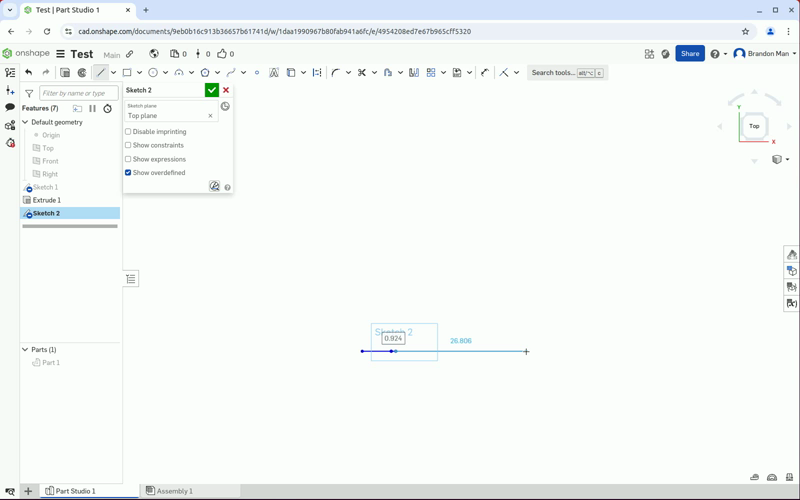
key_down(shift)
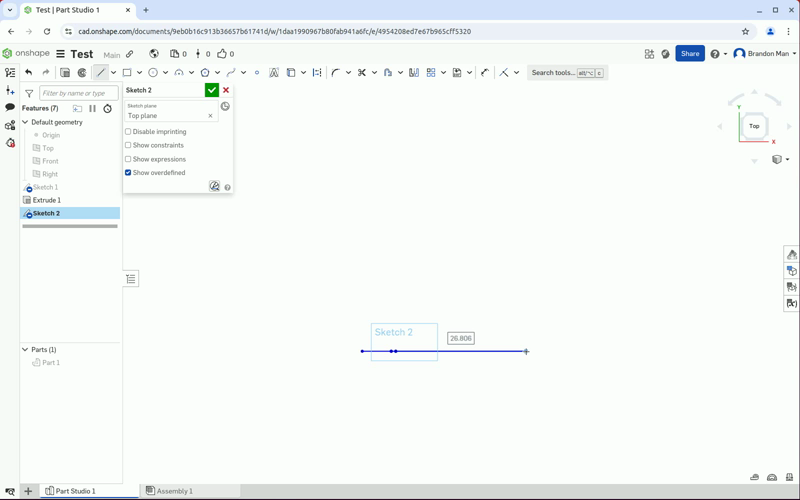
mouse_move(556, 351)
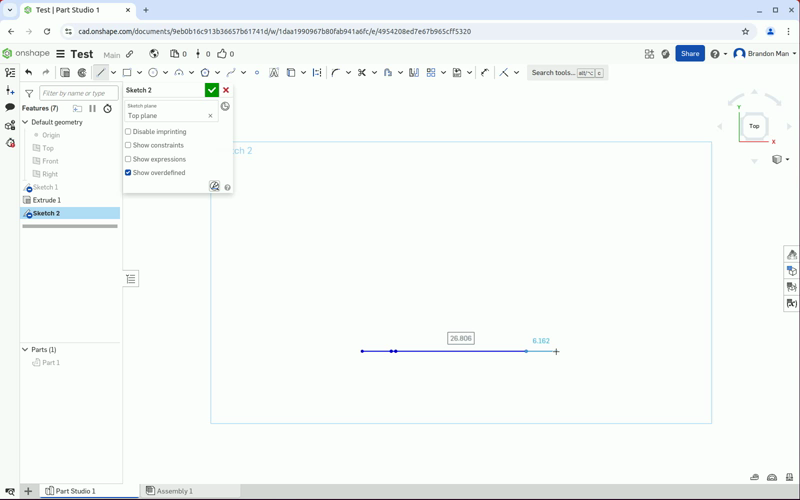
mouse_move(530, 351)
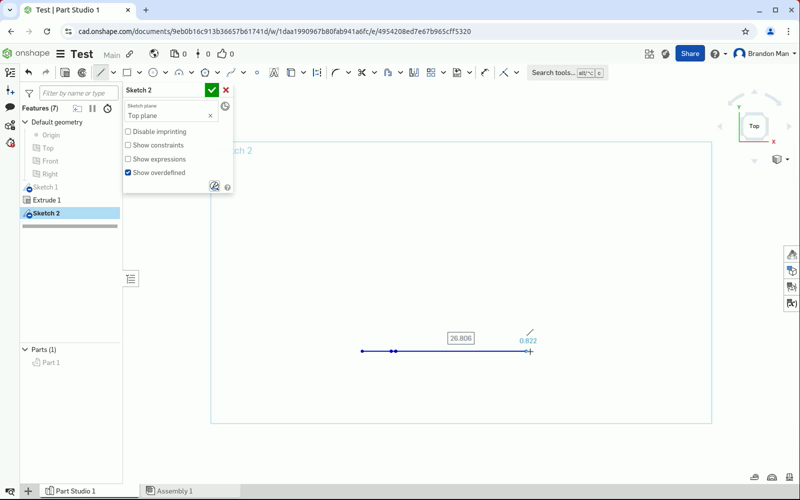
scroll(6)
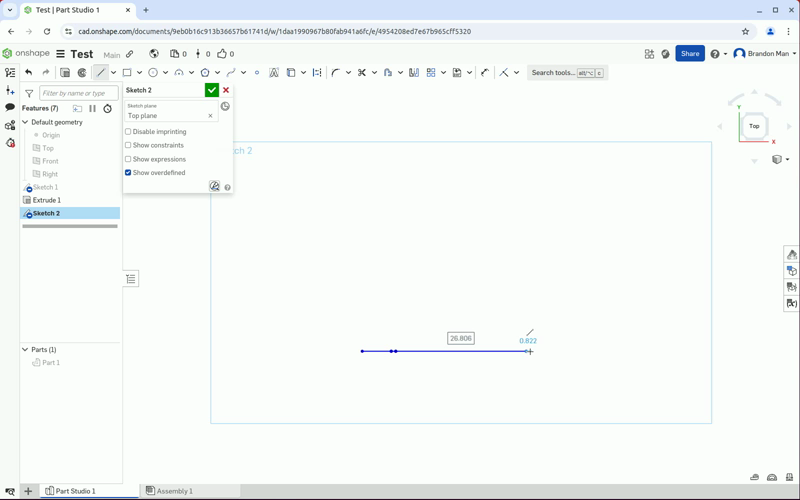
scroll(6)
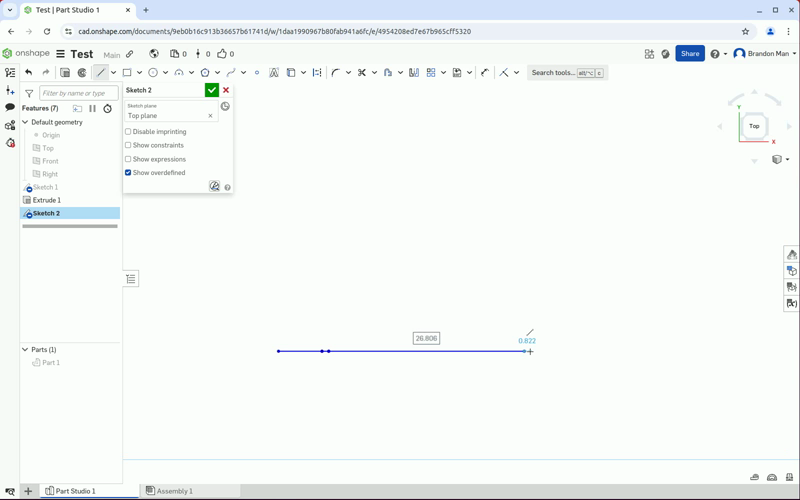
scroll(6)
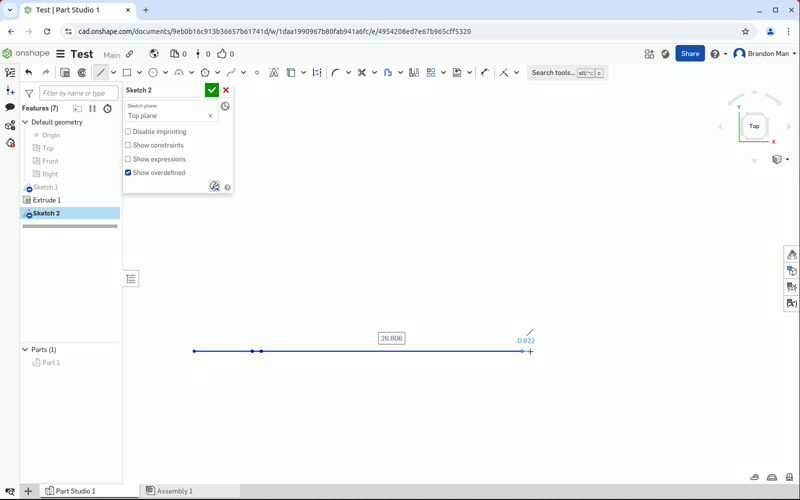
scroll(6)
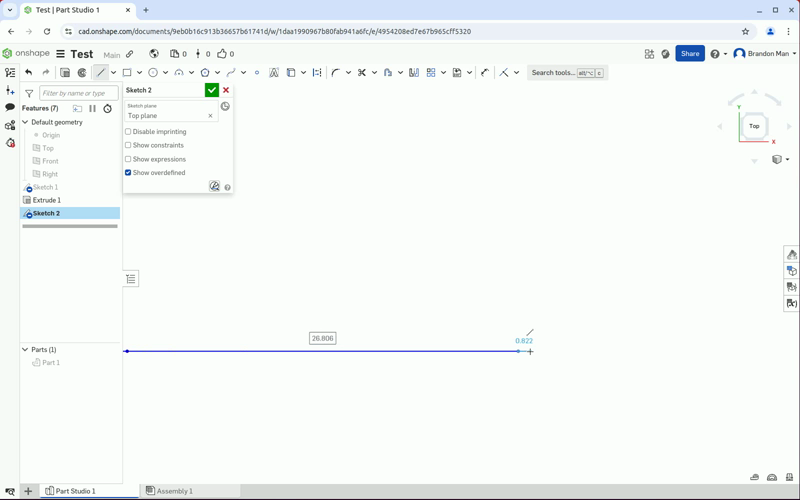
scroll(6)
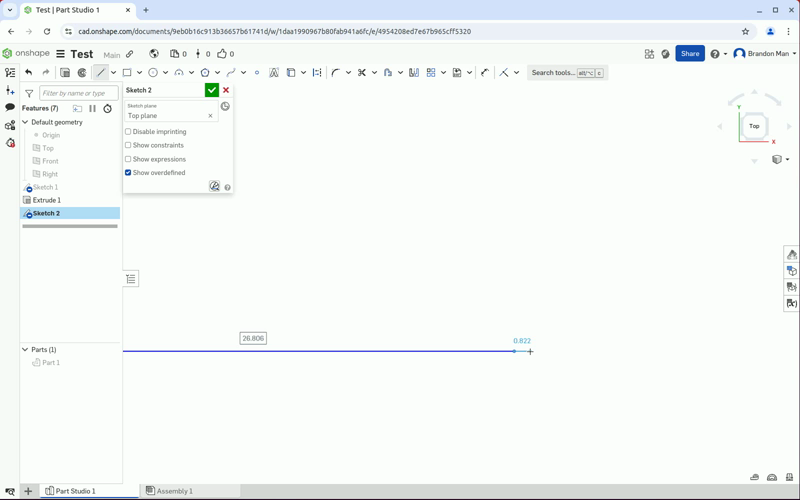
scroll(6)
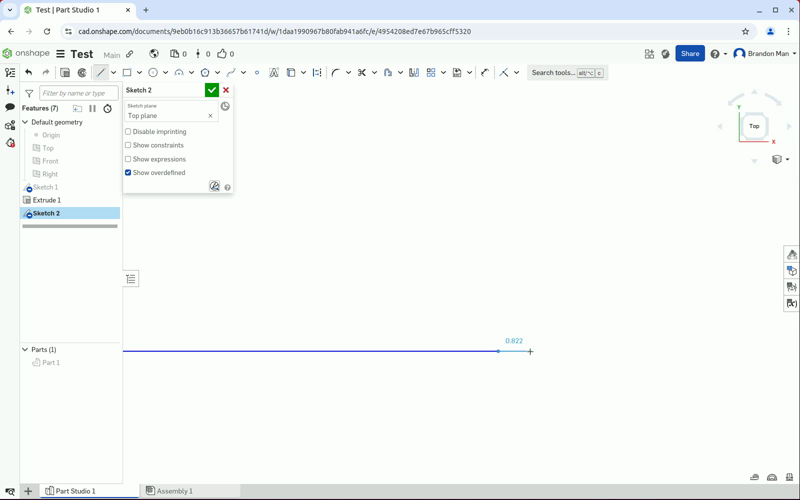
scroll(6)
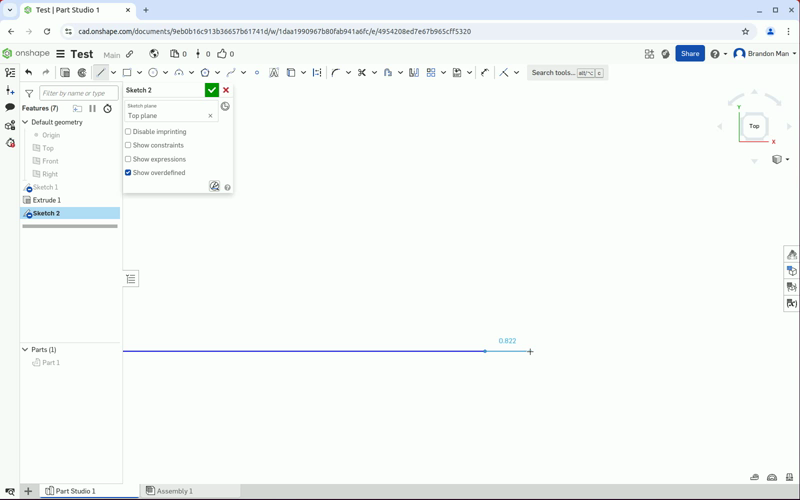
click(530, 351)
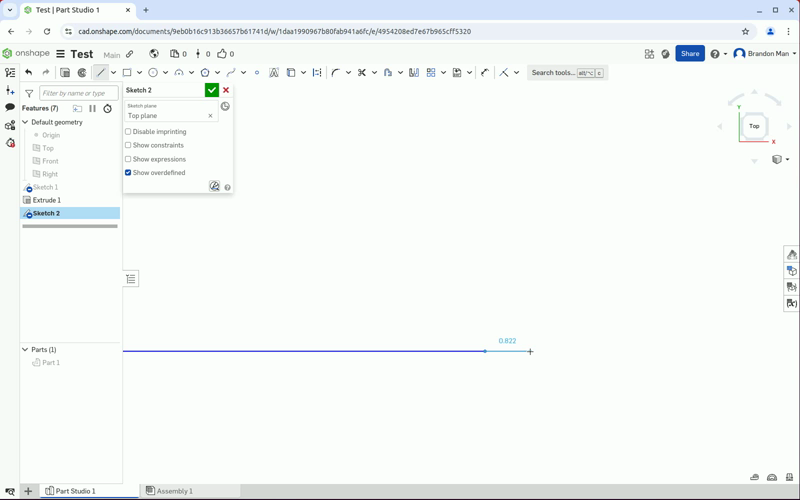
scroll(-6)
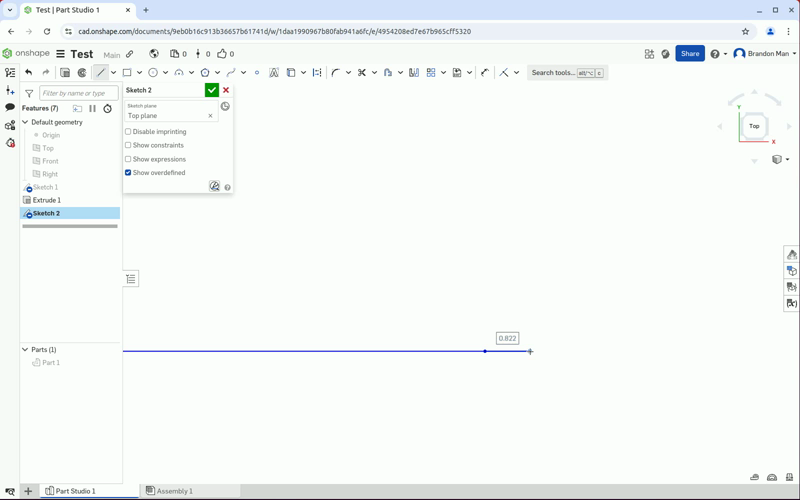
scroll(-6)
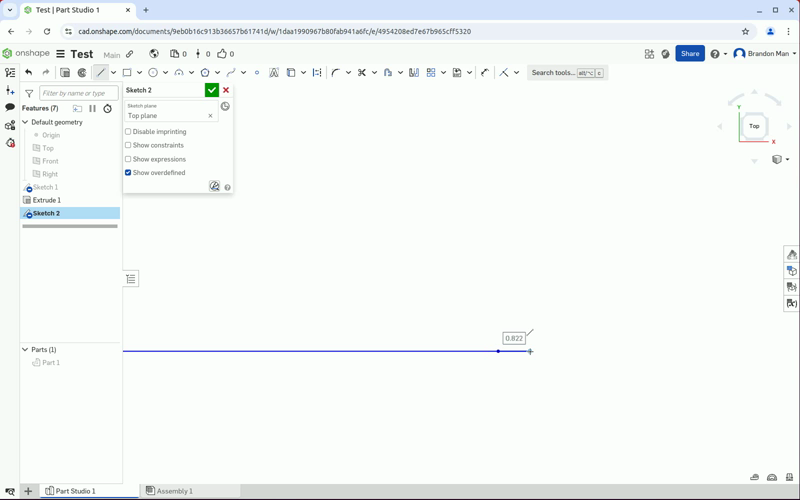
scroll(-6)
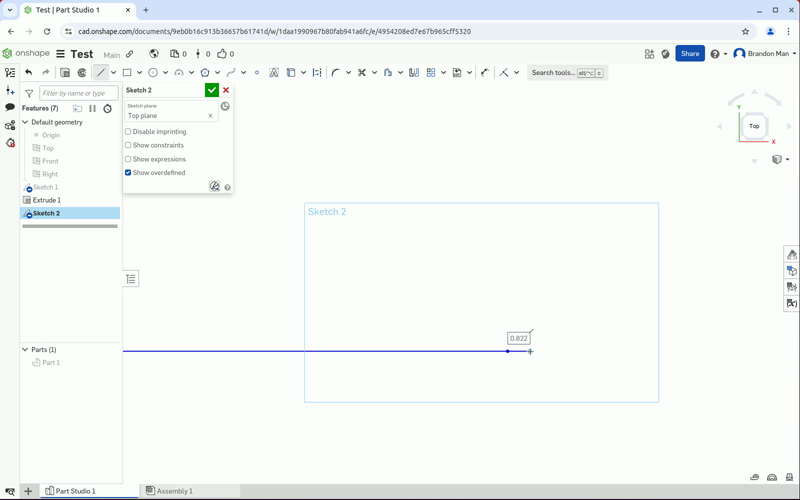
scroll(-6)
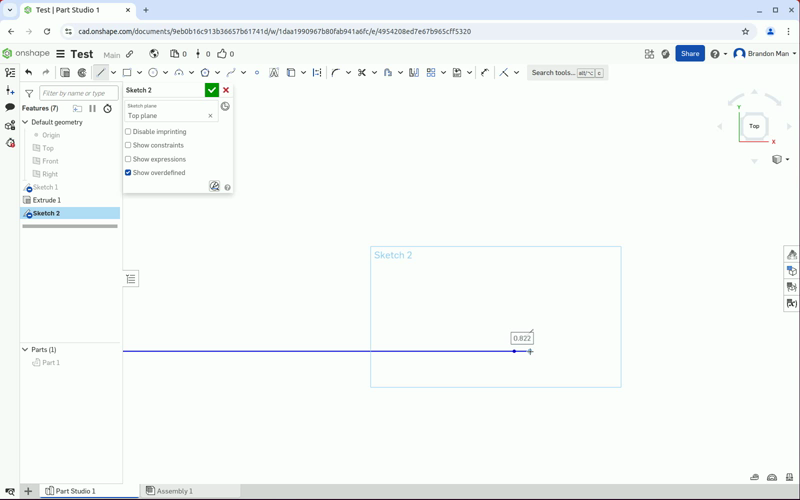
scroll(-6)
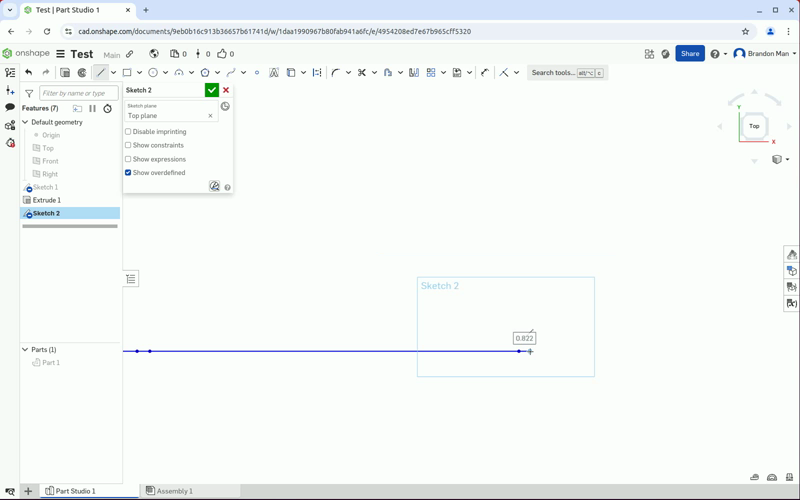
scroll(-6)
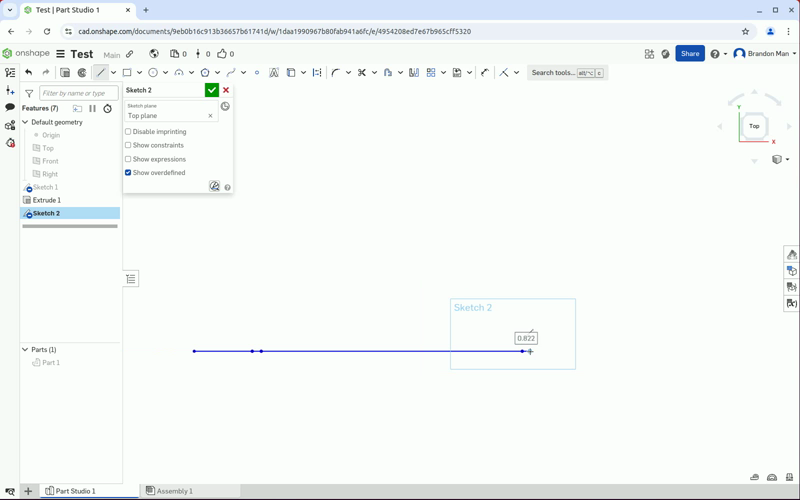
scroll(-6)
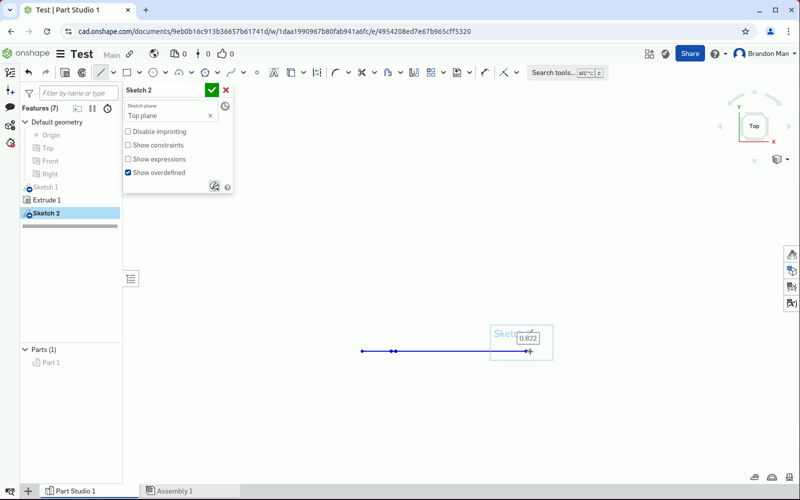
key_up(shift)
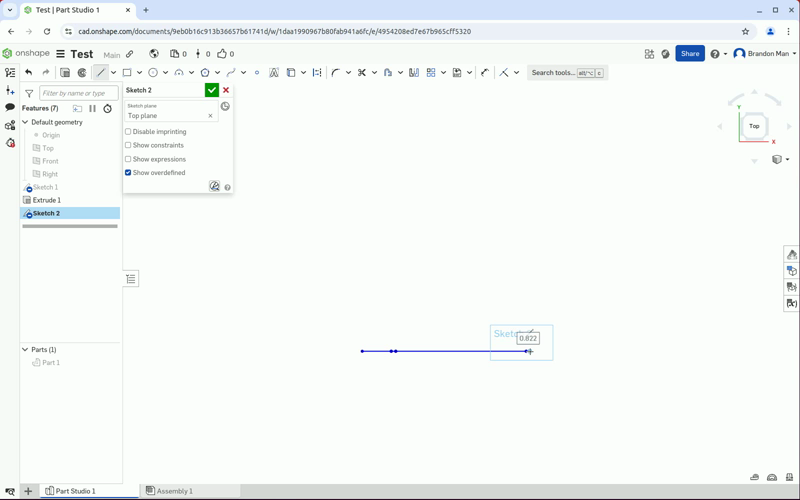
key_down(shift)
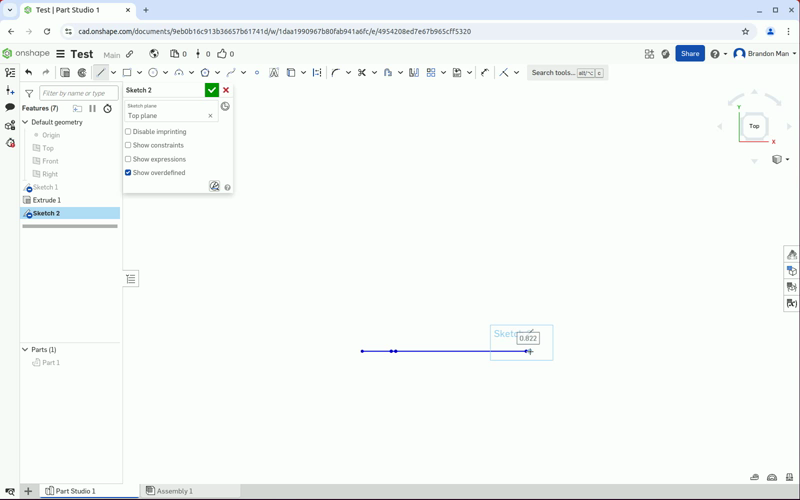
mouse_move(560, 351)
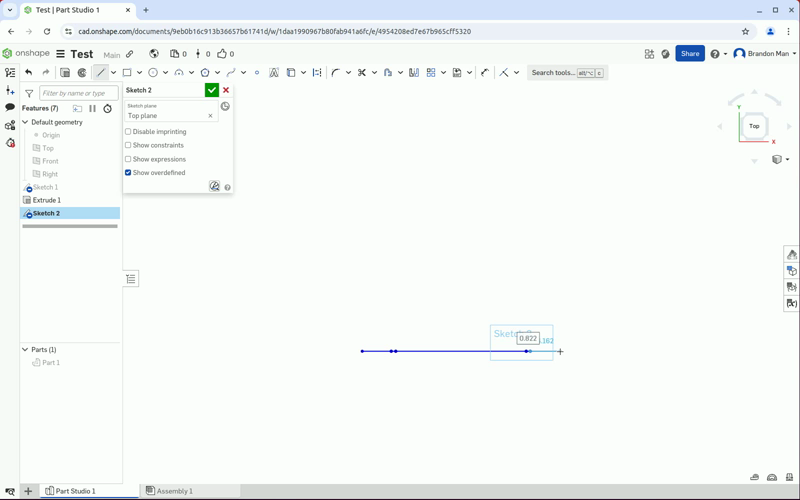
mouse_move(559, 351)
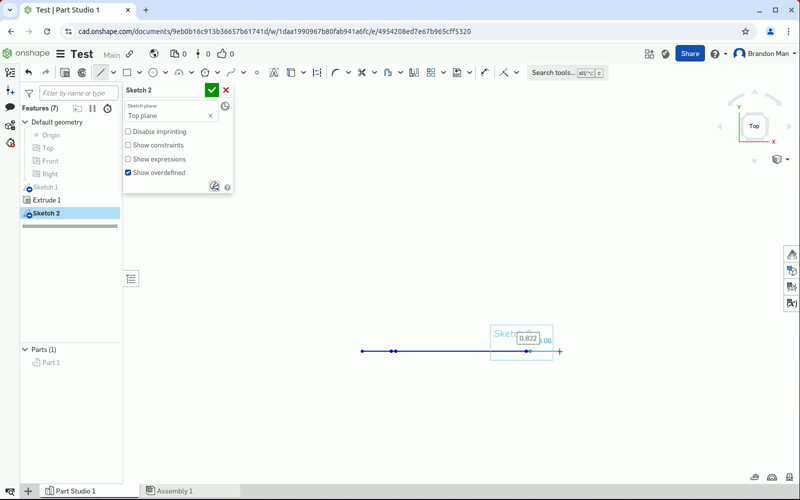
click(559, 351)
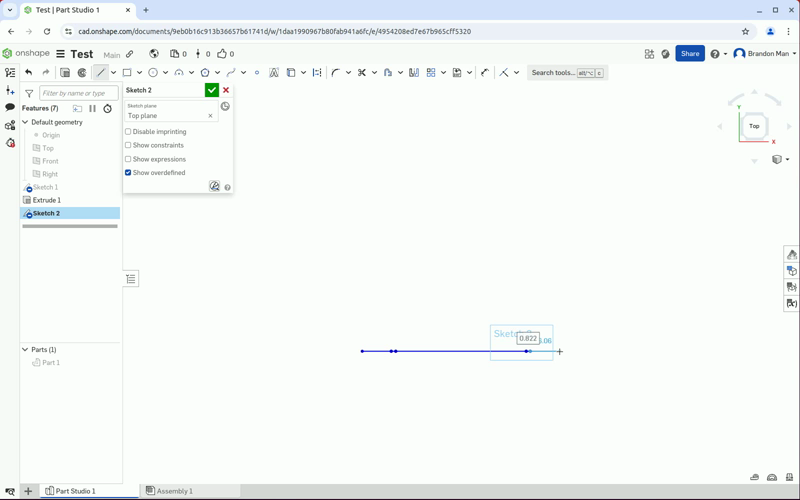
key_up(shift)
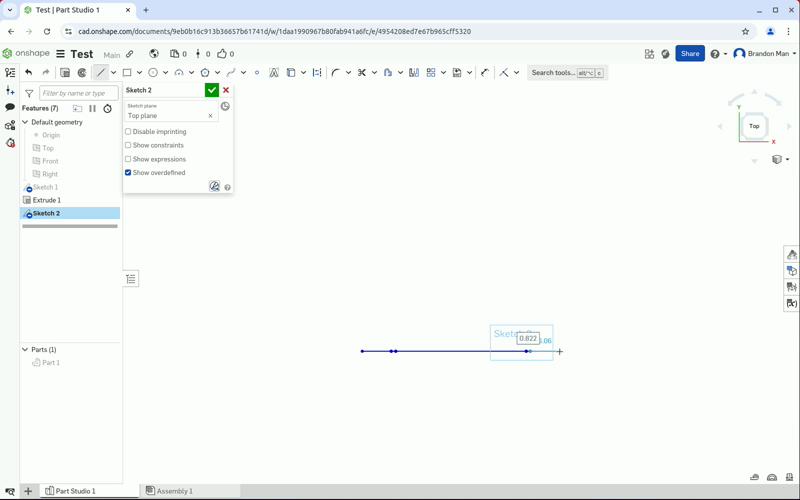
key_down(shift)
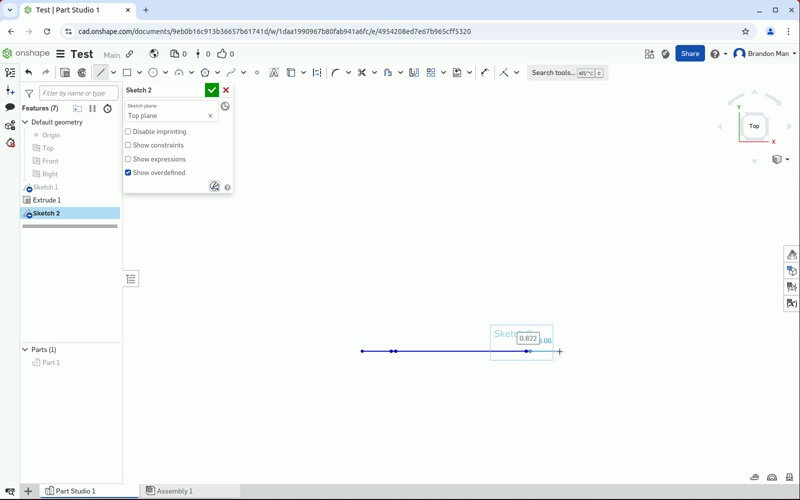
mouse_move(589, 351)
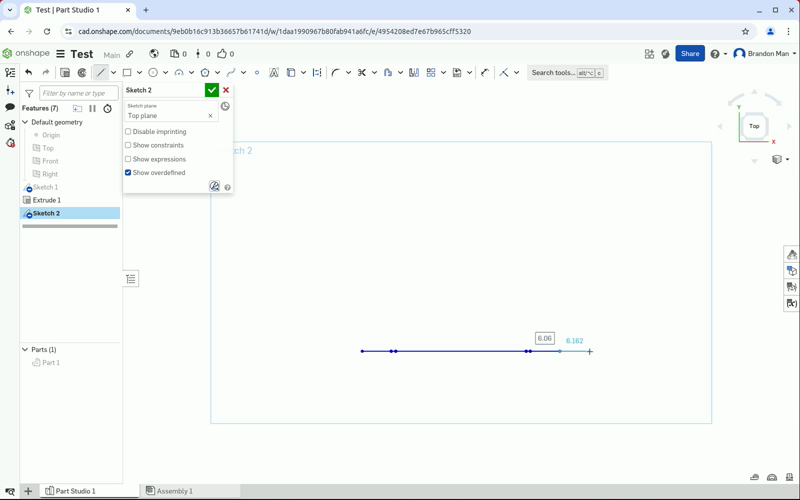
mouse_move(559, 315)
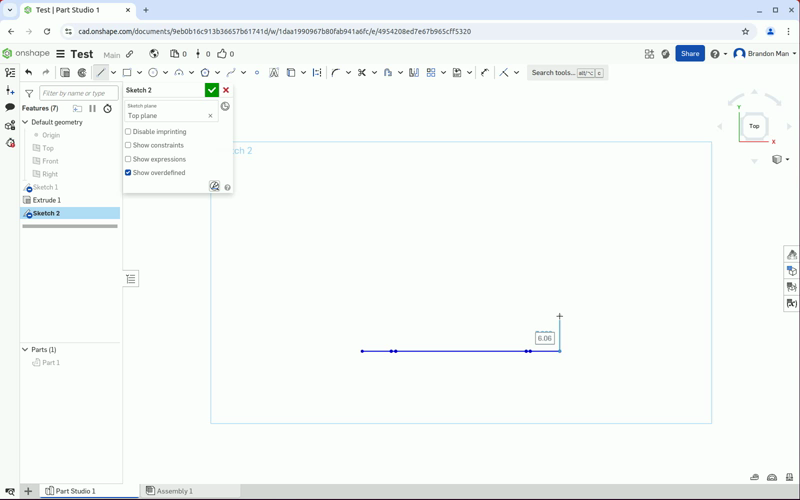
click(559, 315)
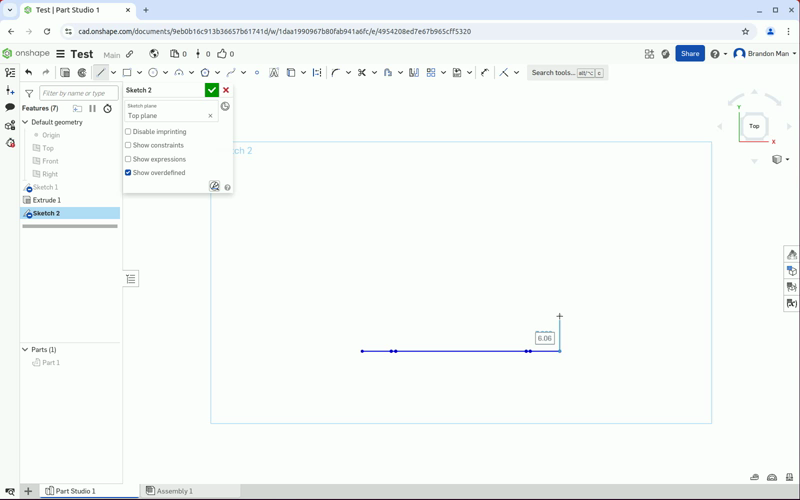
key_up(shift)
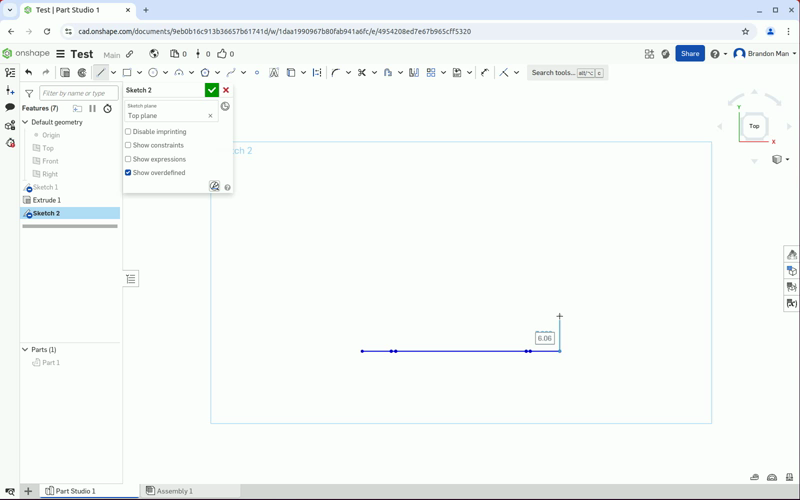
key_down(shift)
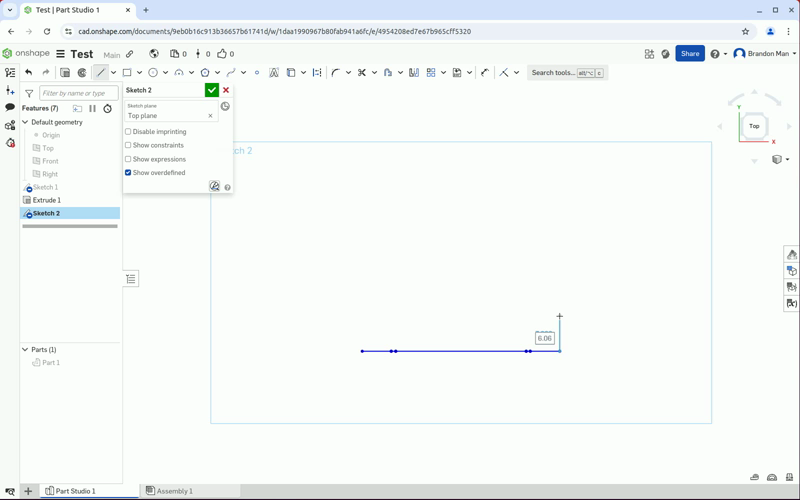
mouse_move(362, 315)
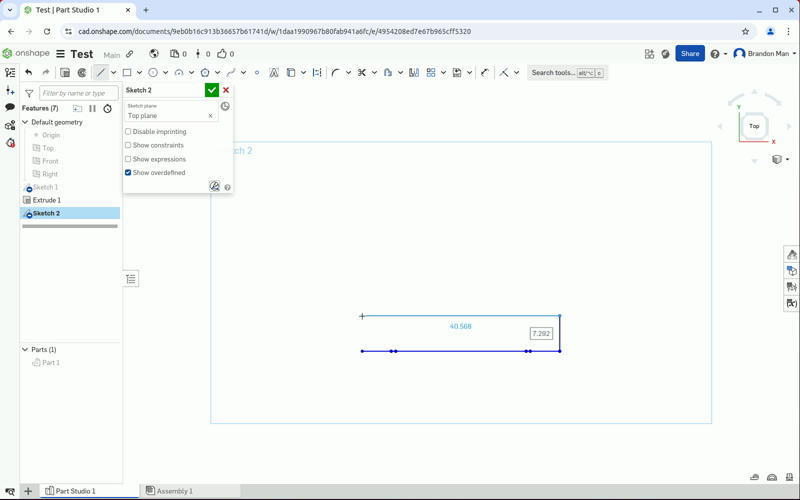
click(362, 315)
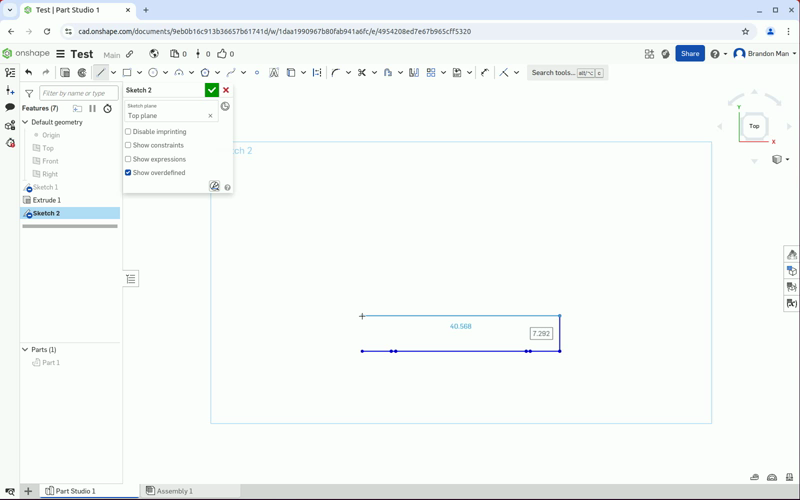
key_up(shift)
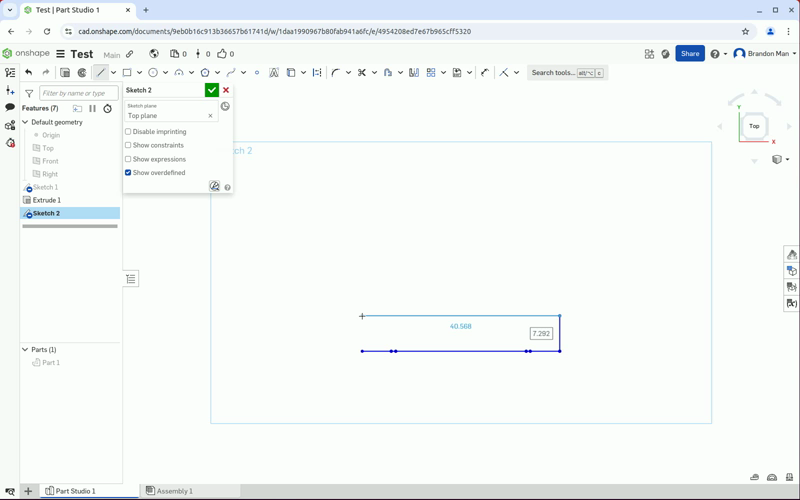
mouse_move(392, 315)
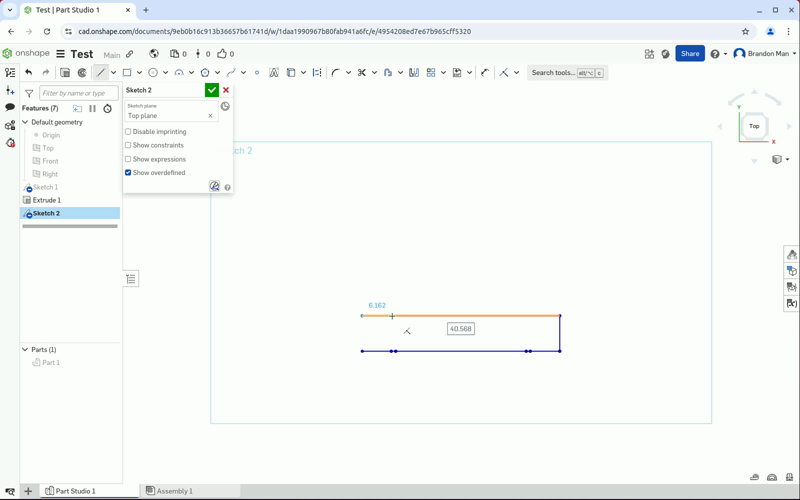
key_down(shift)
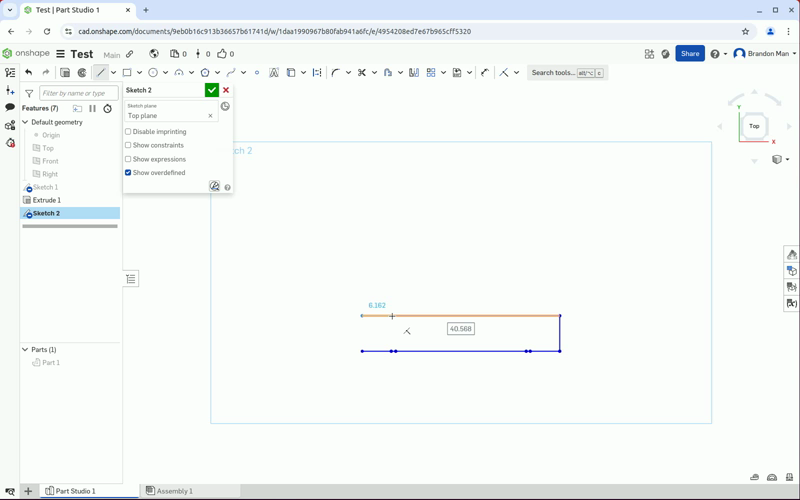
mouse_move(362, 351)
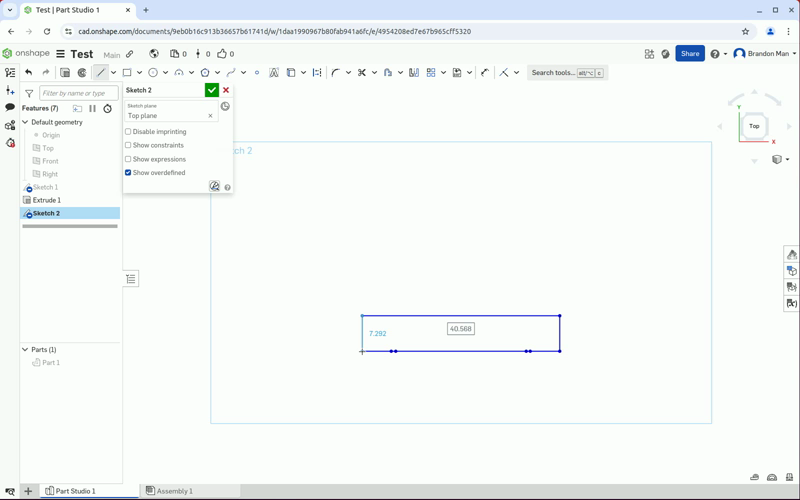
key_up(shift)
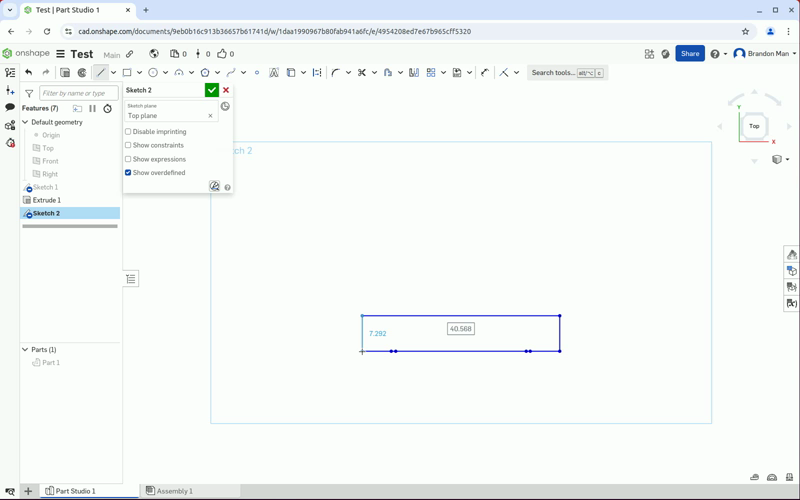
click(362, 351)
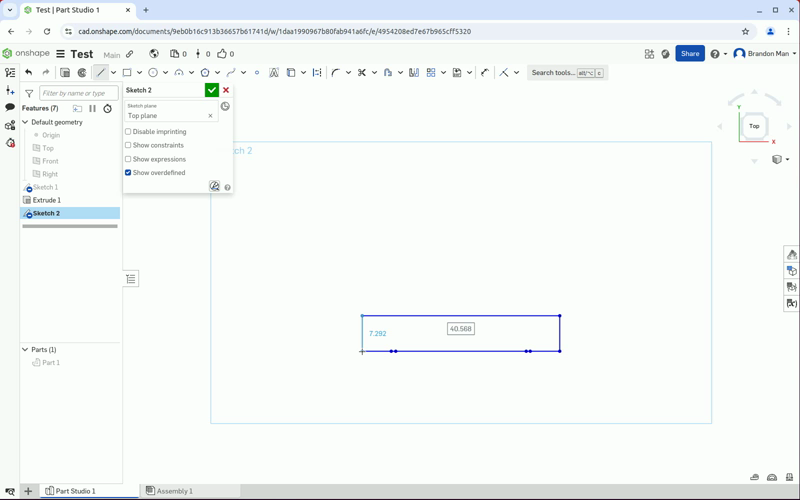
key(esc)
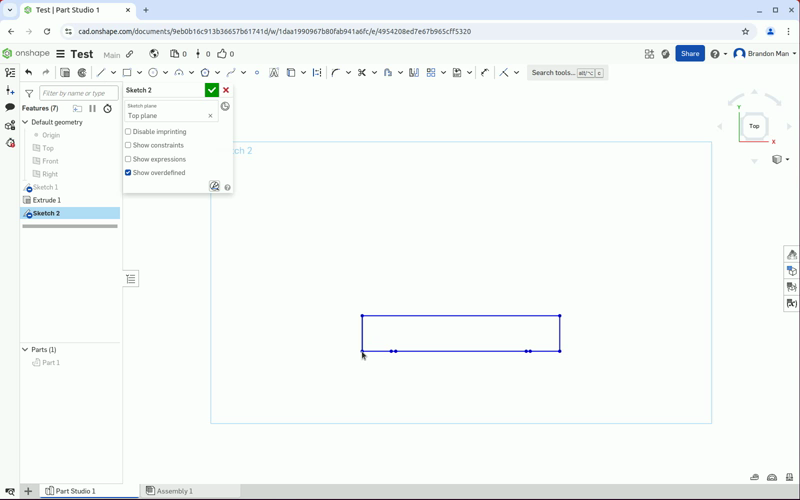
key(l)
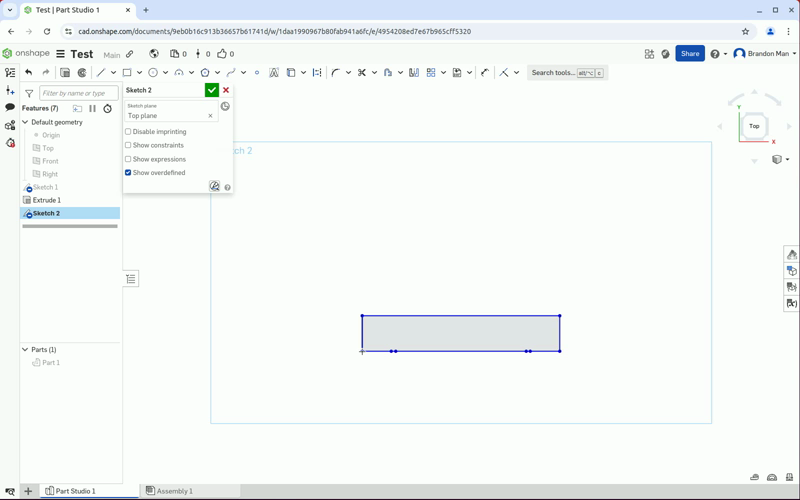
key_down(shift)
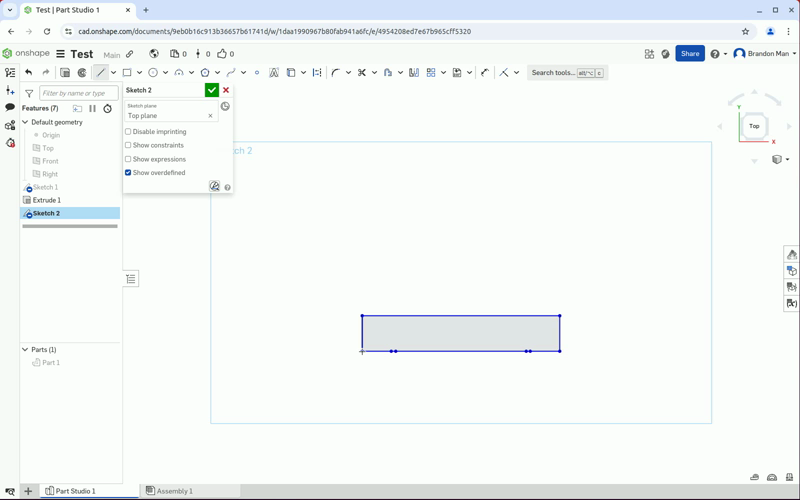
mouse_move(368, 346)
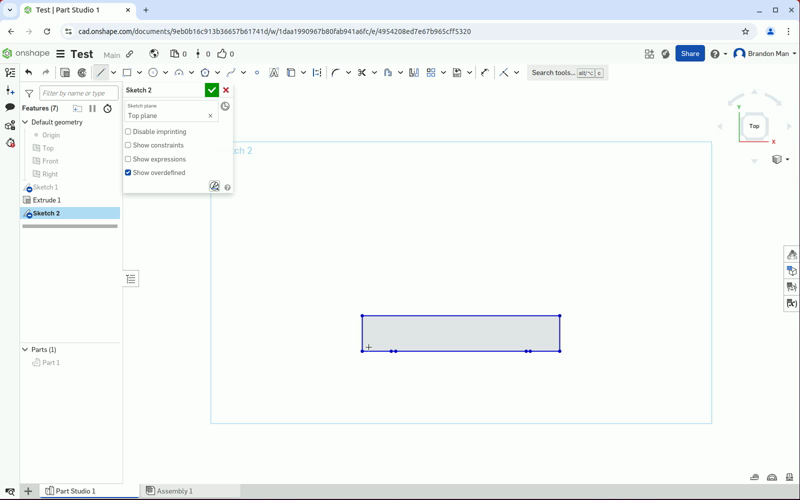
click(368, 346)
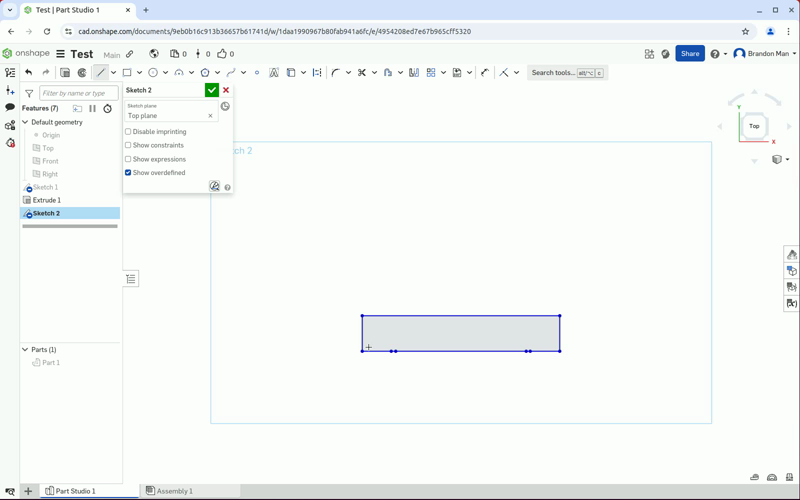
key_up(shift)
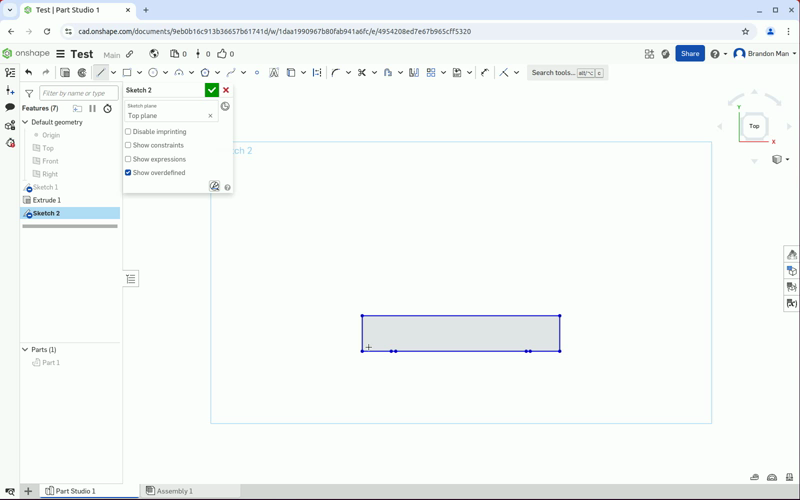
key_down(shift)
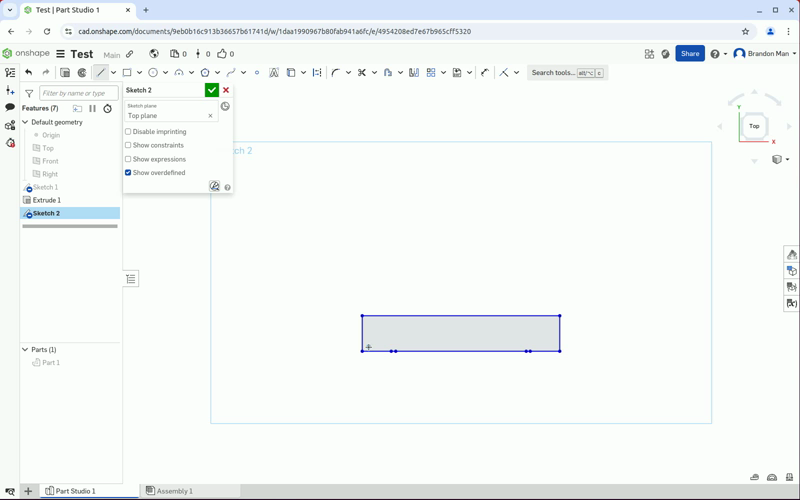
mouse_move(553, 346)
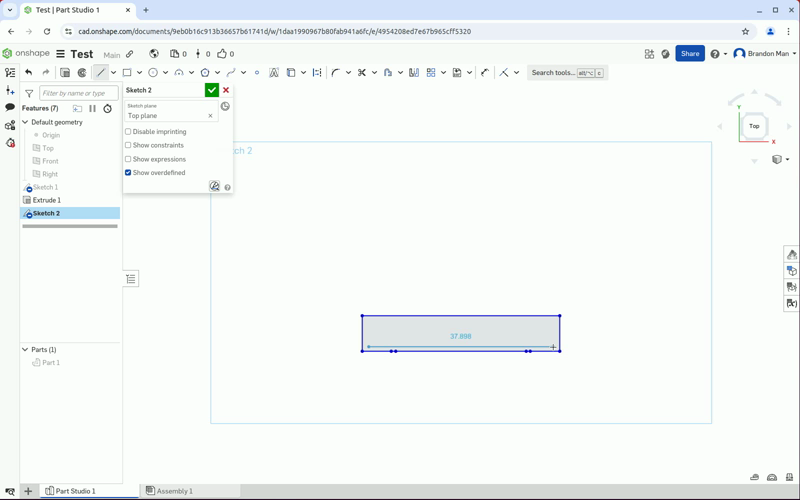
click(553, 346)
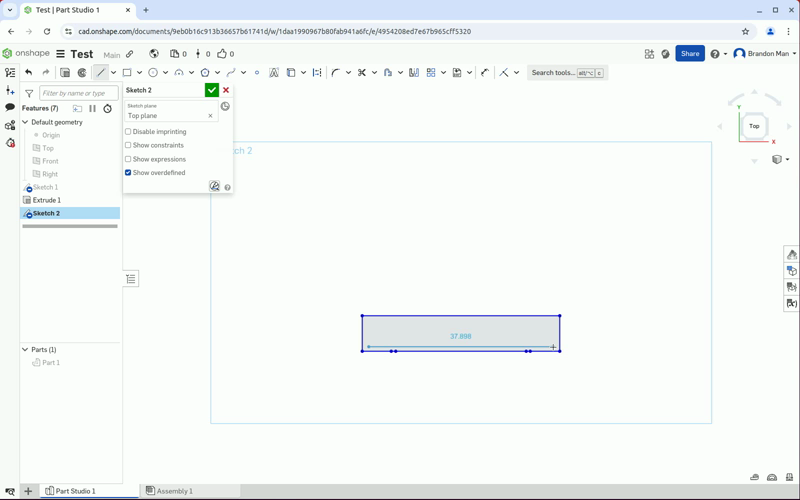
key_up(shift)
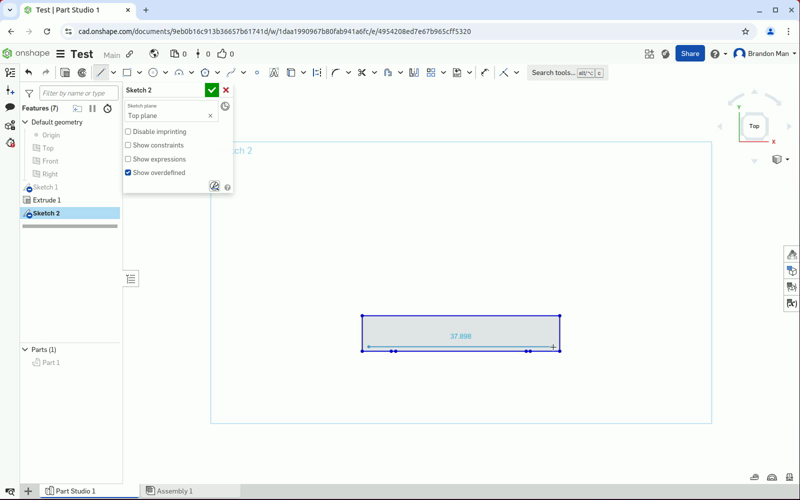
key_down(shift)
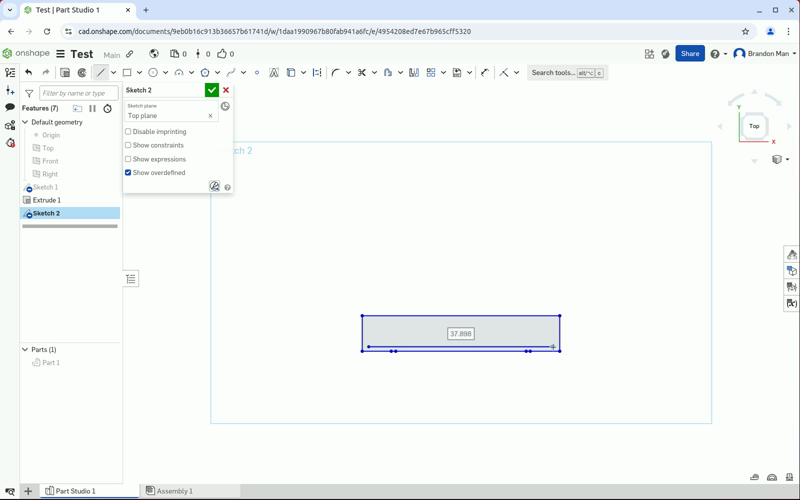
mouse_move(583, 346)
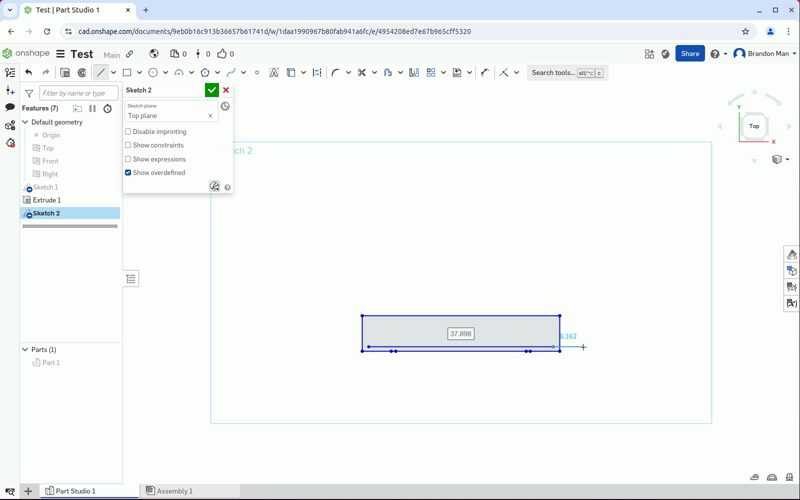
mouse_move(553, 321)
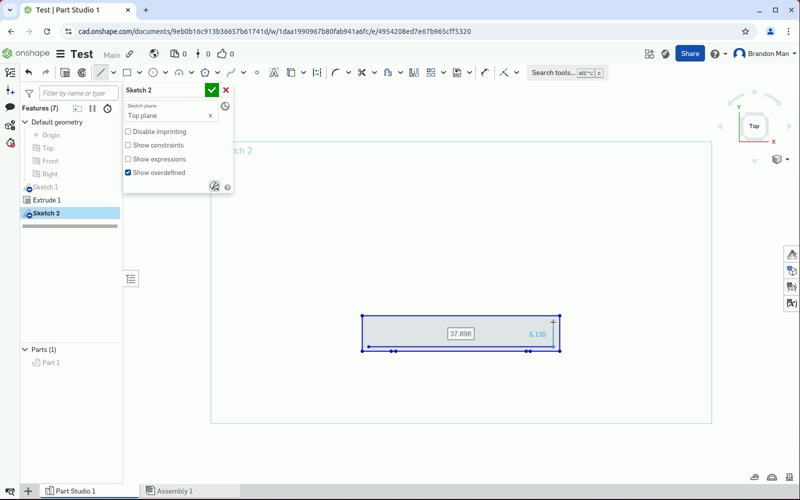
click(553, 321)
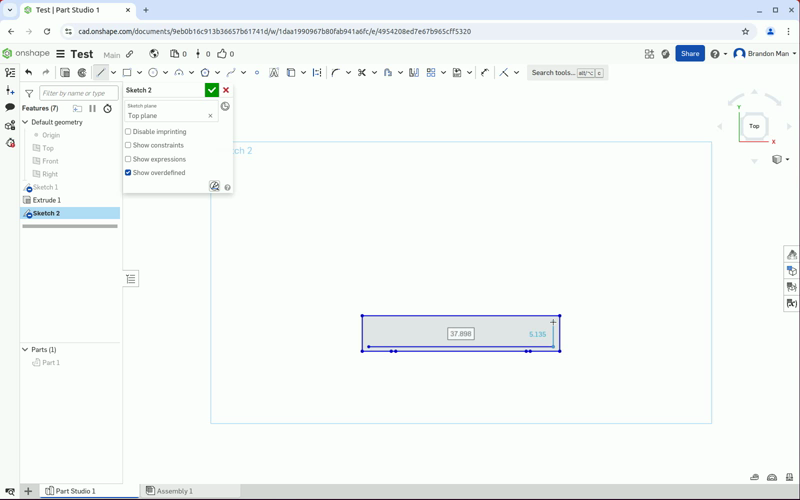
key_up(shift)
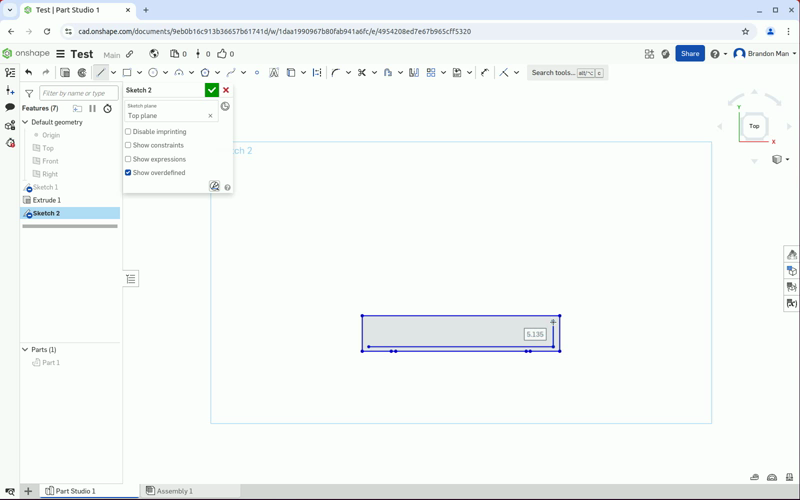
key_down(shift)
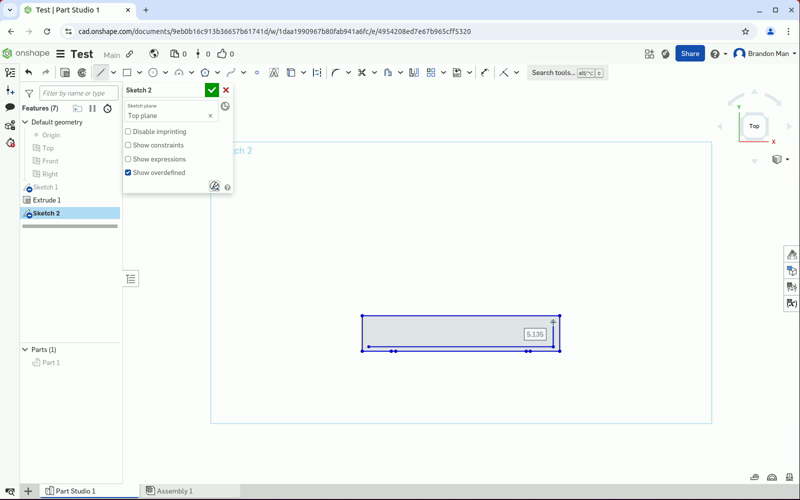
mouse_move(368, 321)
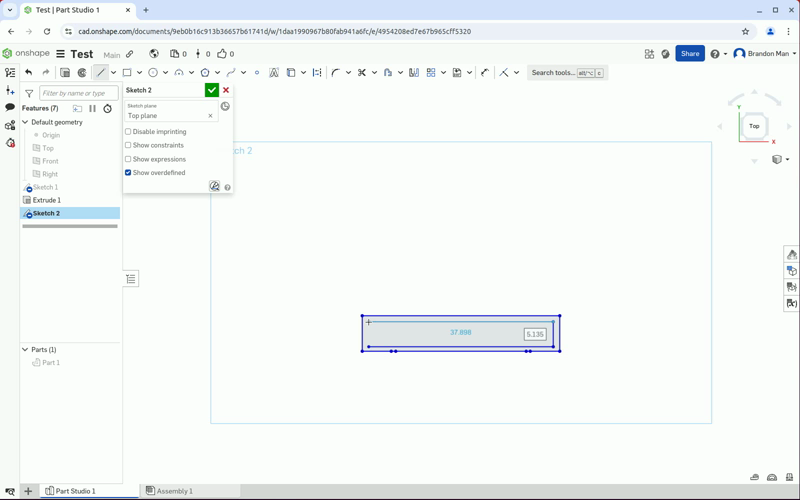
click(368, 321)
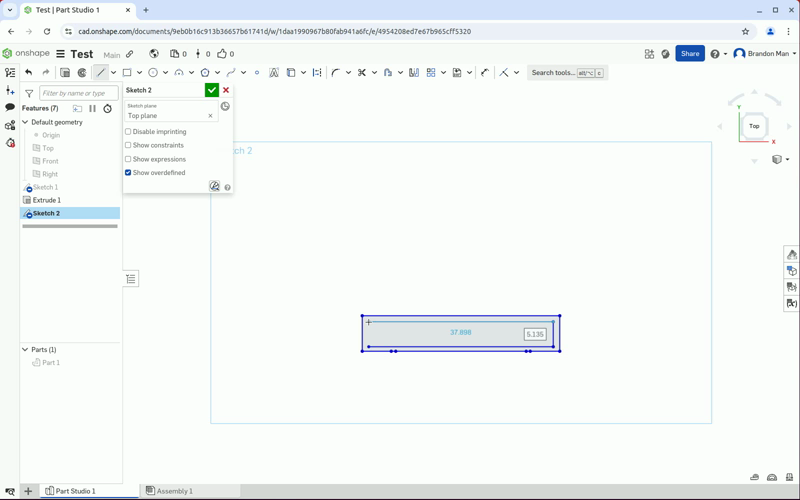
key_up(shift)
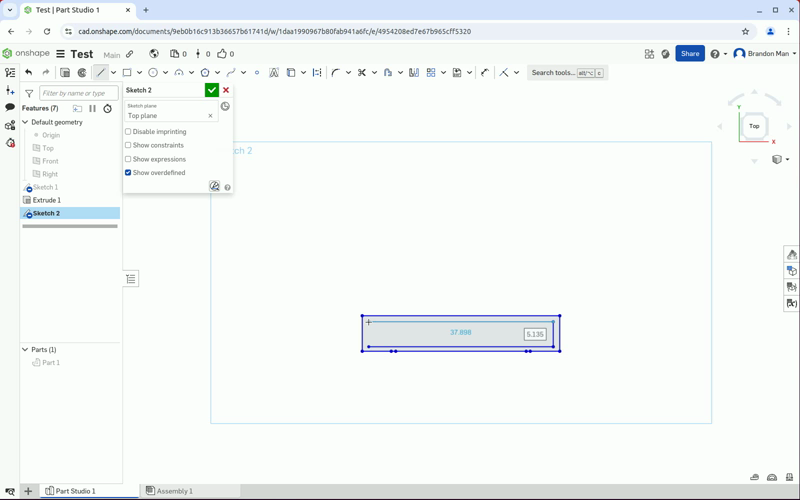
mouse_move(398, 321)
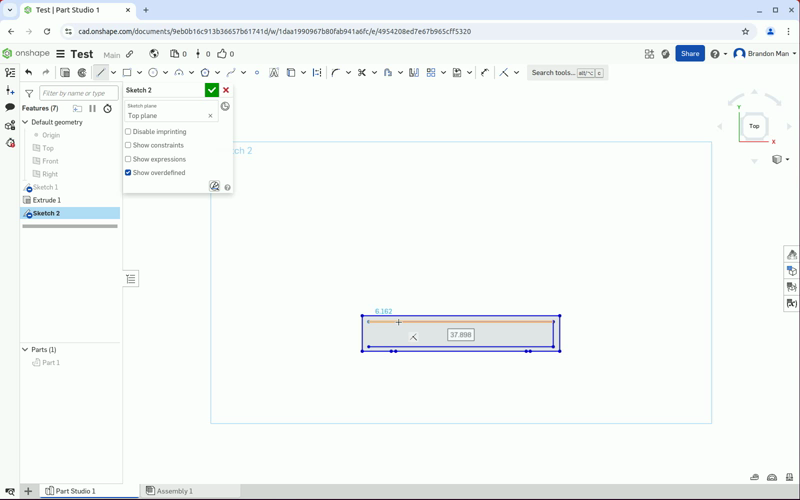
key_down(shift)
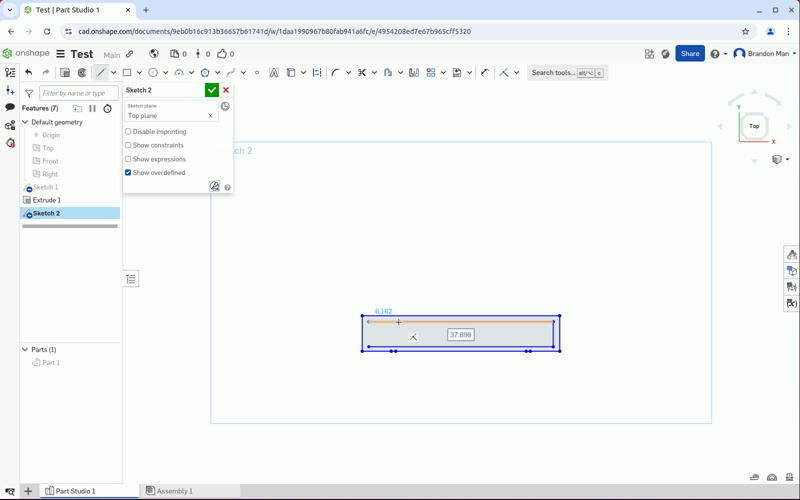
mouse_move(368, 346)
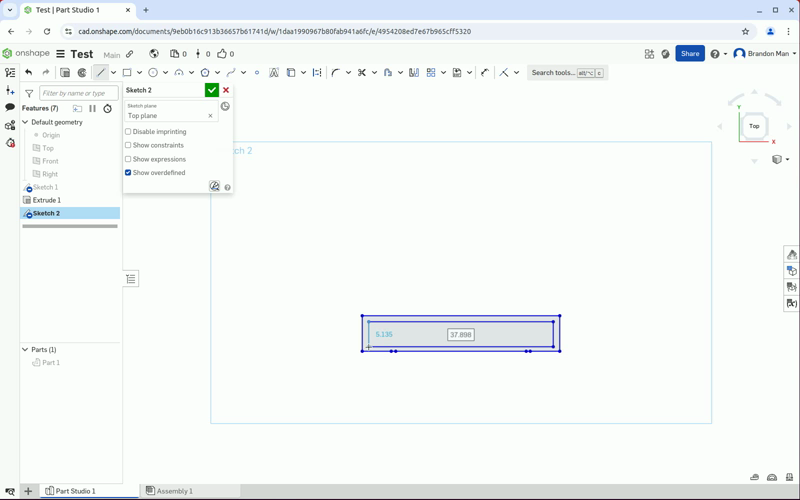
key_up(shift)
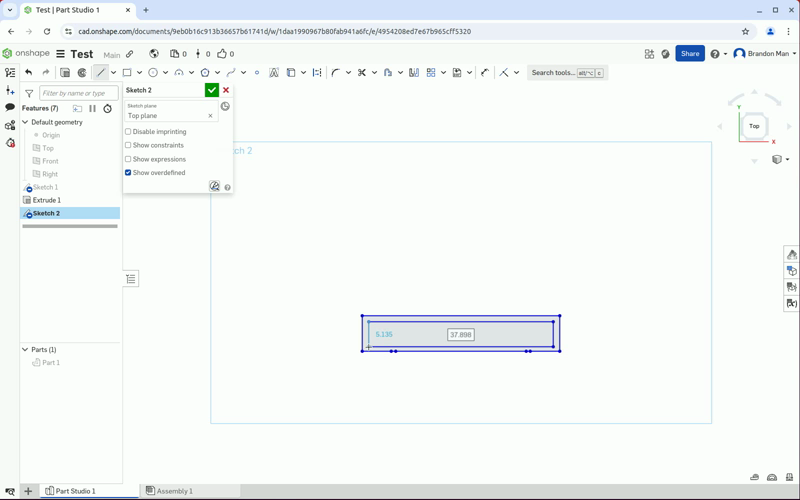
click(368, 346)
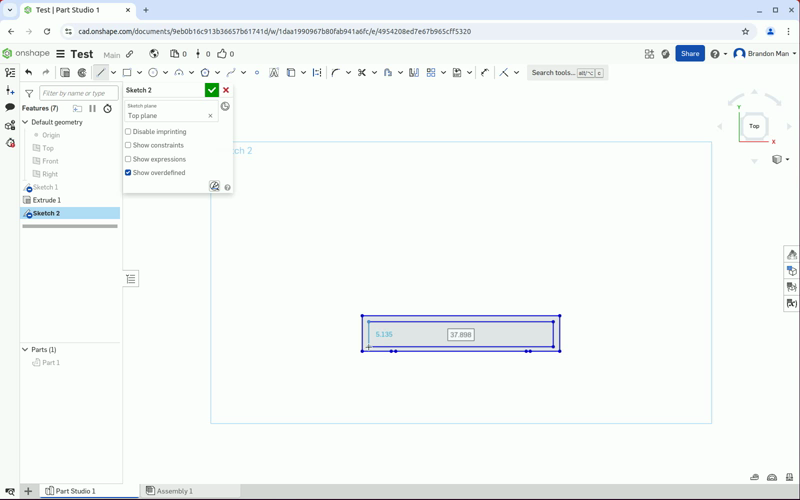
key(esc)
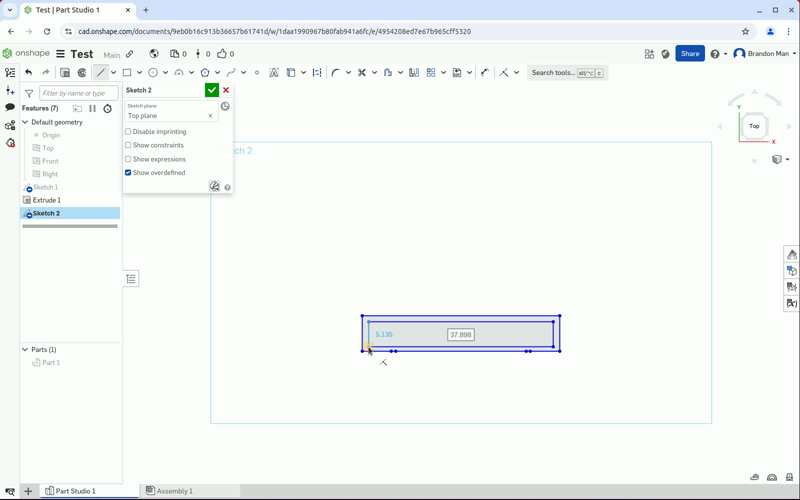
mouse_move(366, 321)
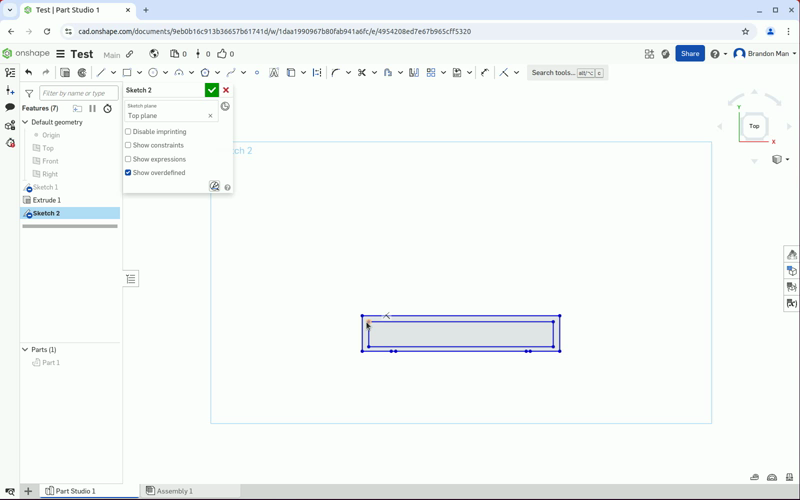
click(366, 321)
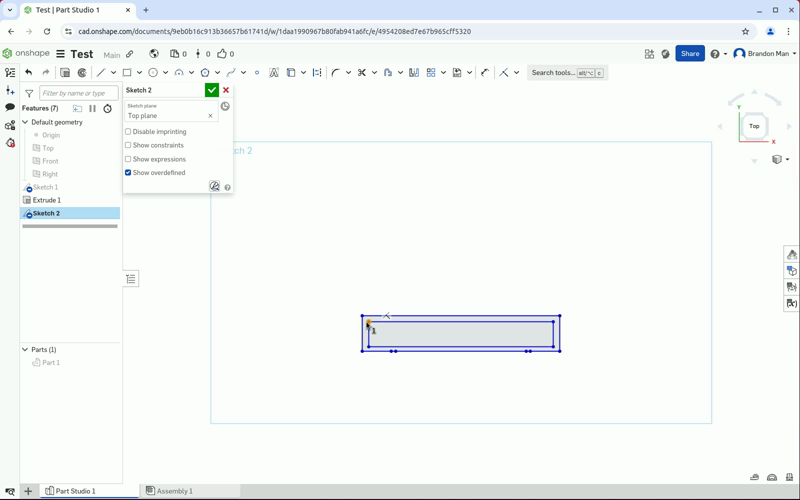
mouse_move(73, 352)
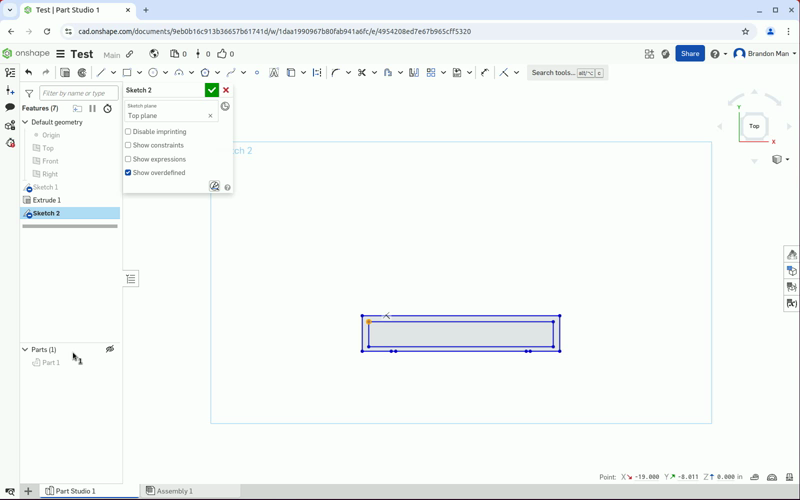
key(shift+y)
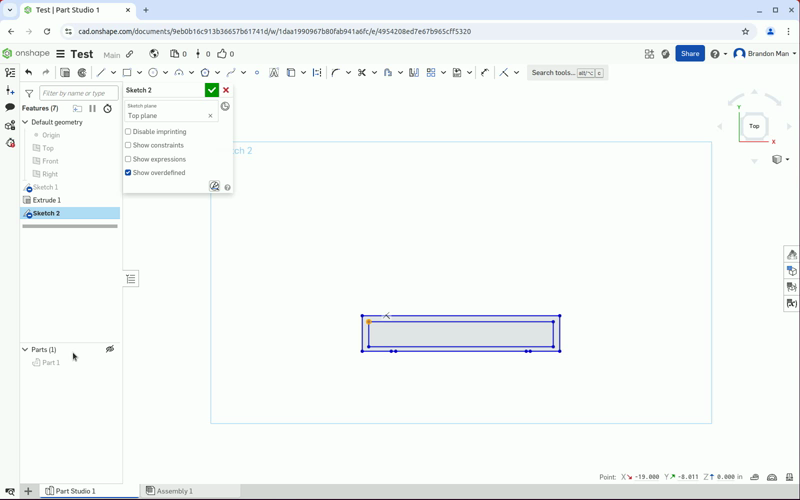
key(shift+e)
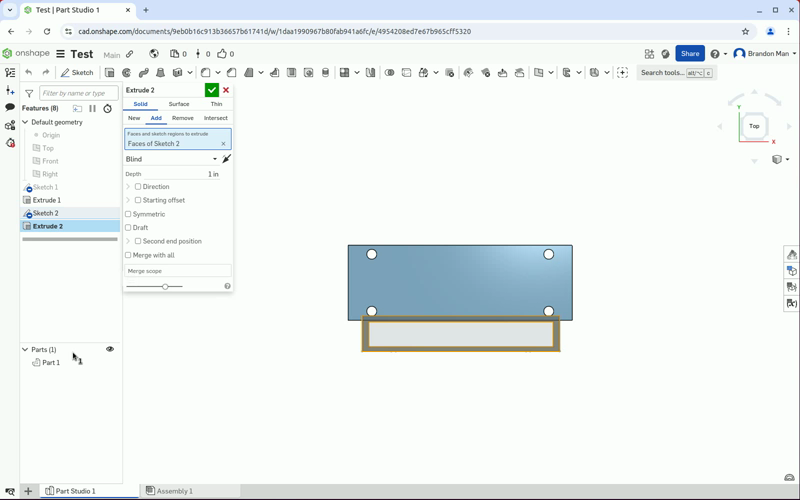
mouse_move(143, 106)
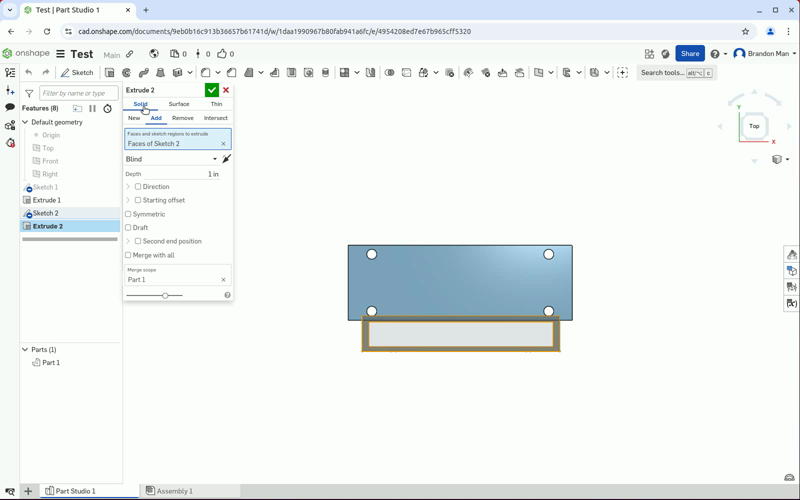
click(143, 106)
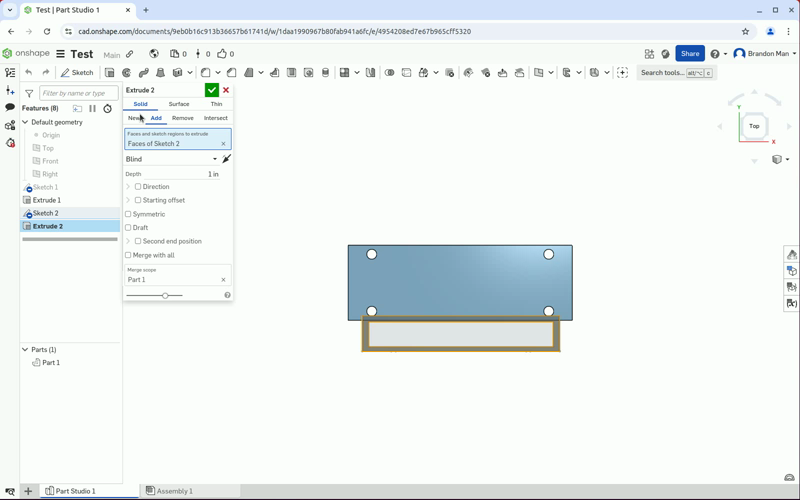
mouse_move(137, 120)
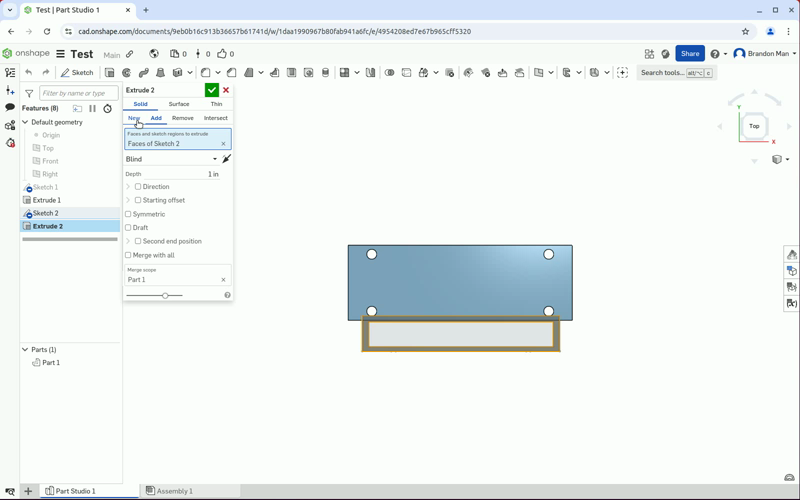
click(137, 120)
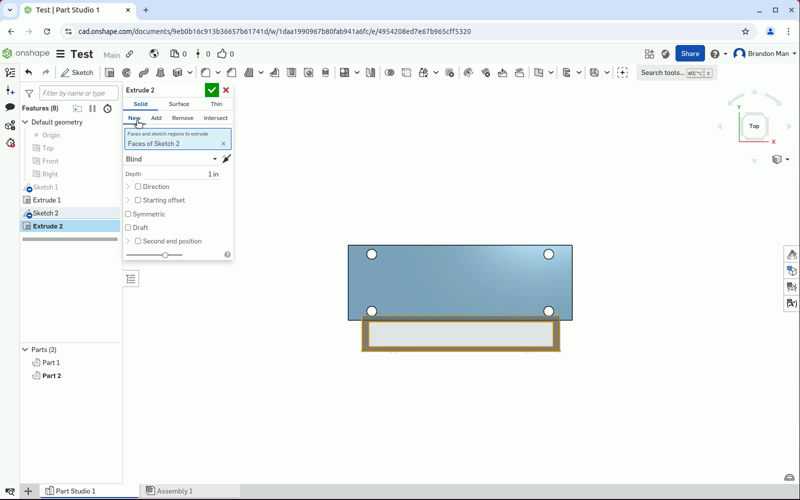
key(tab, 4)
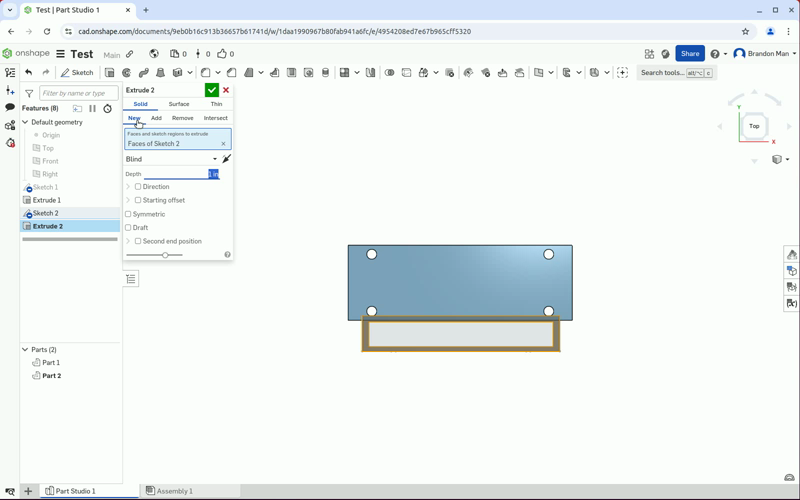
text(9.869)
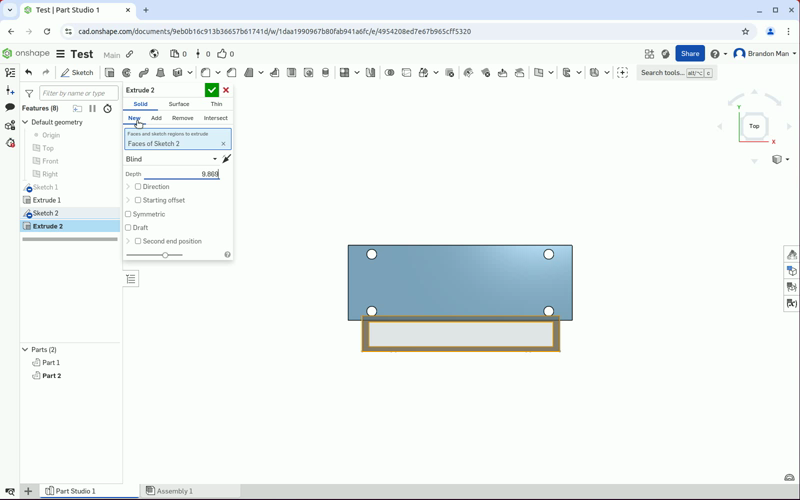
key(enter)
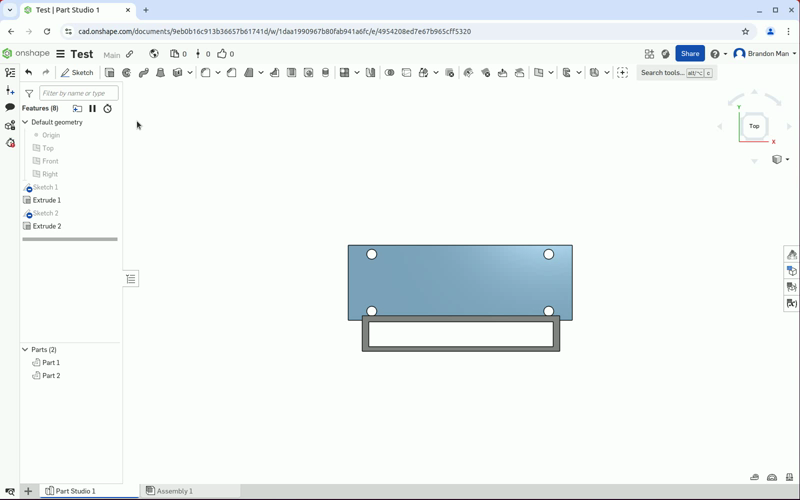
key(shift+h)
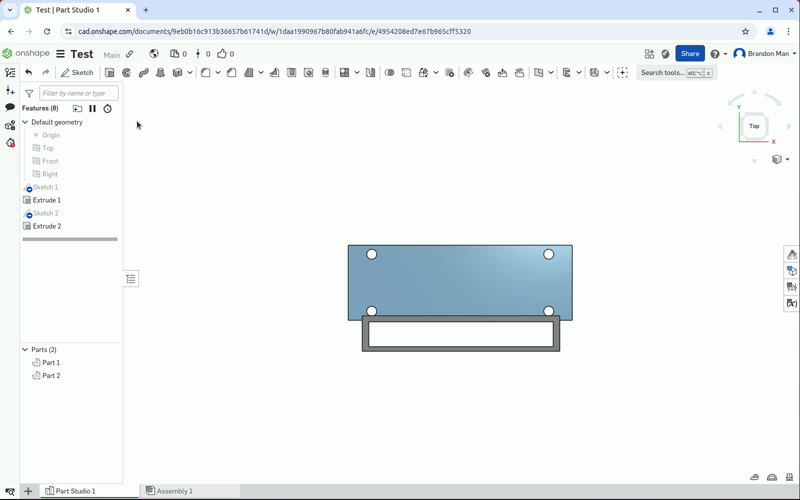
key(shift+h)
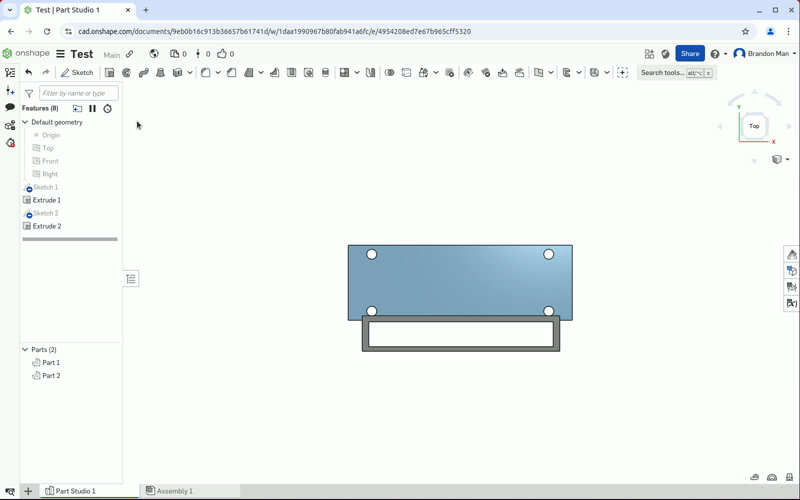
mouse_move(73, 189)
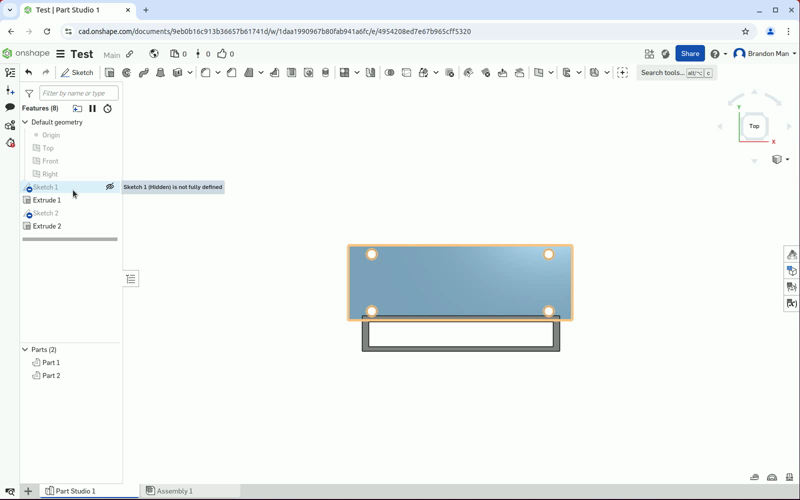
click(73, 189)
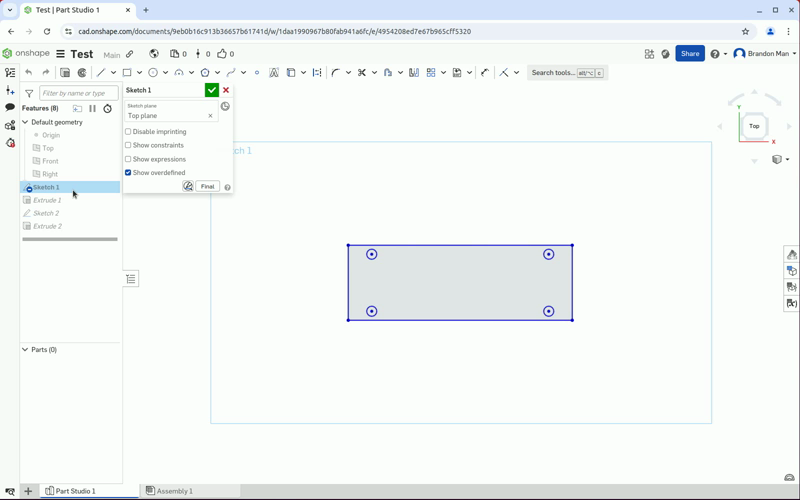
mouse_move(229, 92)
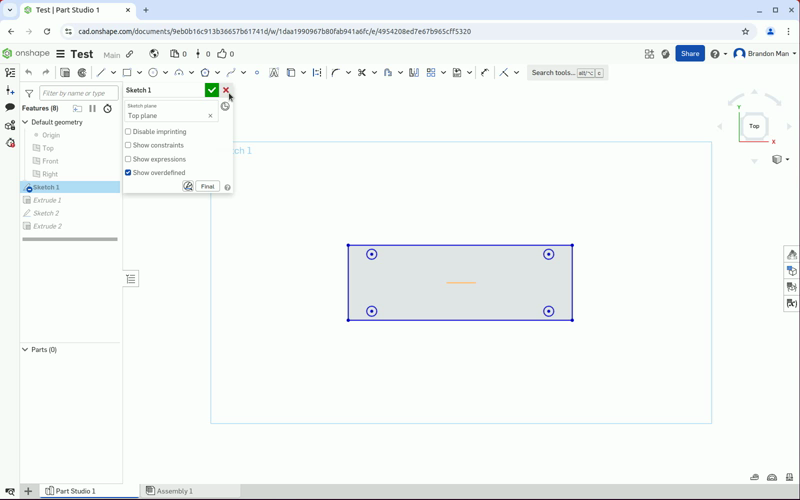
click(229, 92)
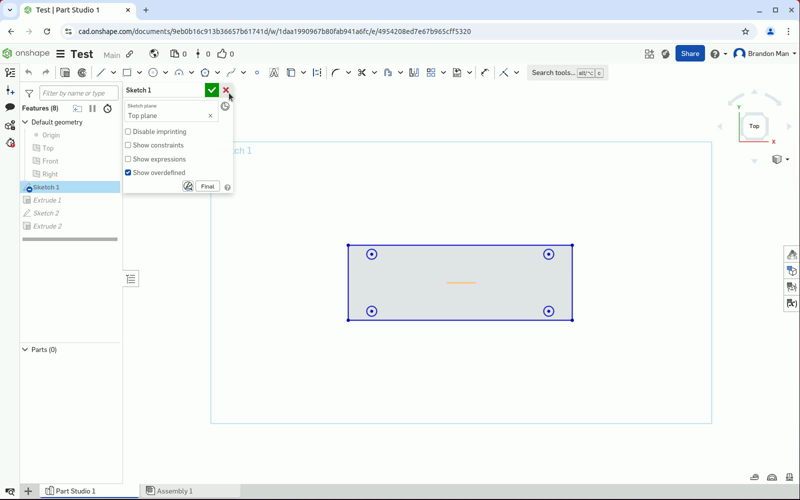
key(shift+s)
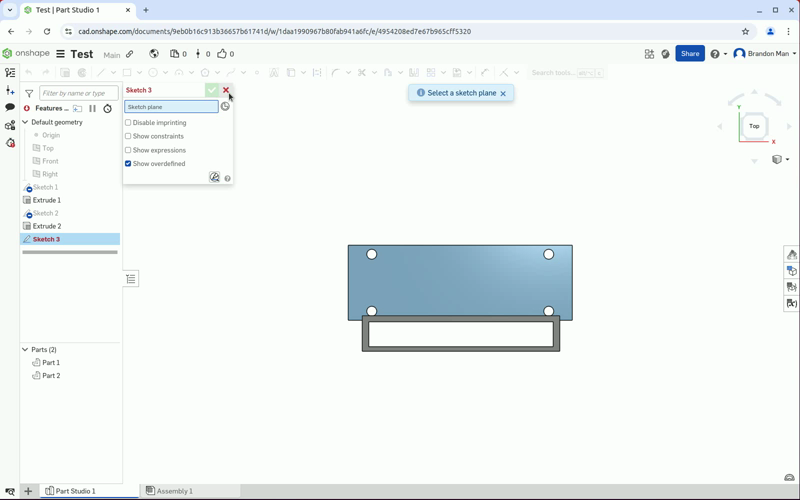
mouse_move(73, 150)
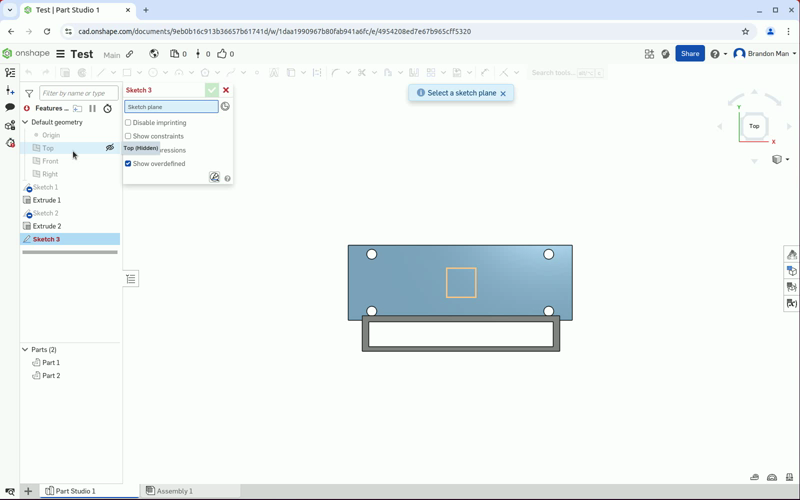
click(73, 150)
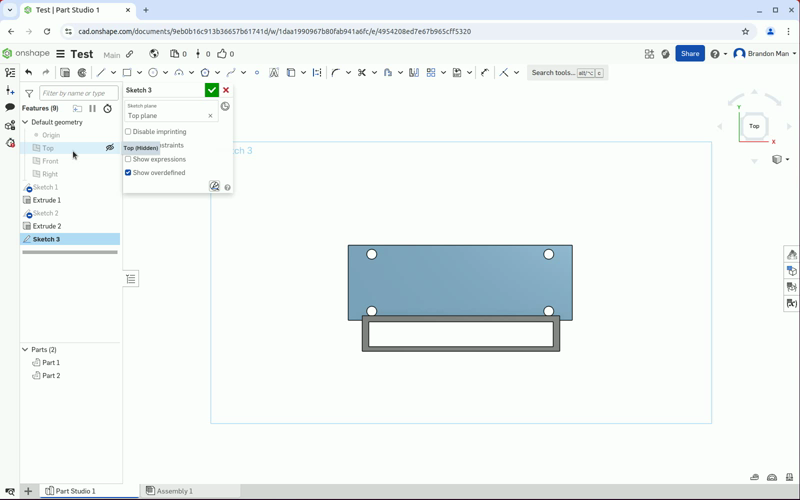
mouse_move(73, 352)
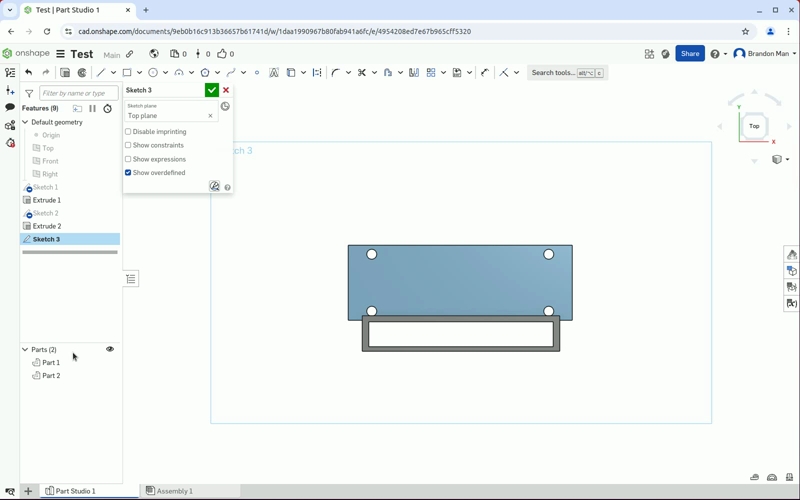
key(y)
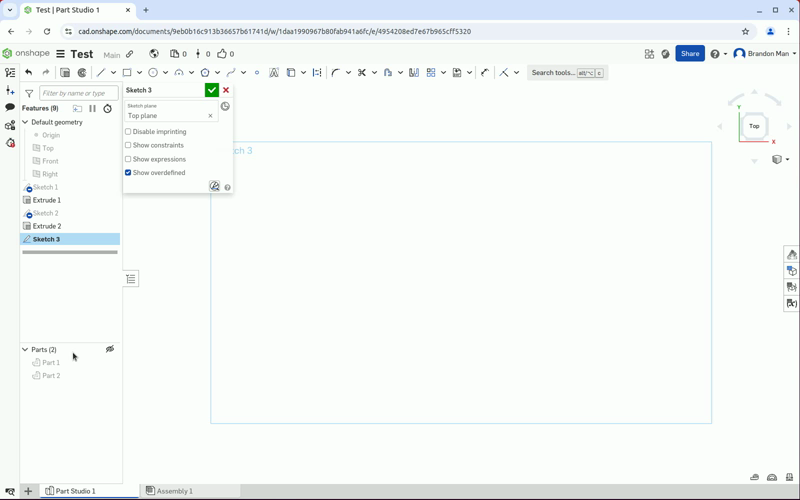
key(l)
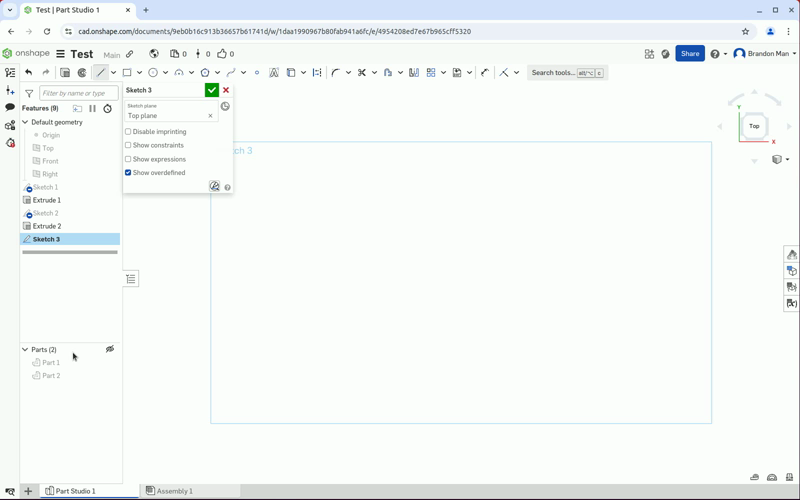
key_down(shift)
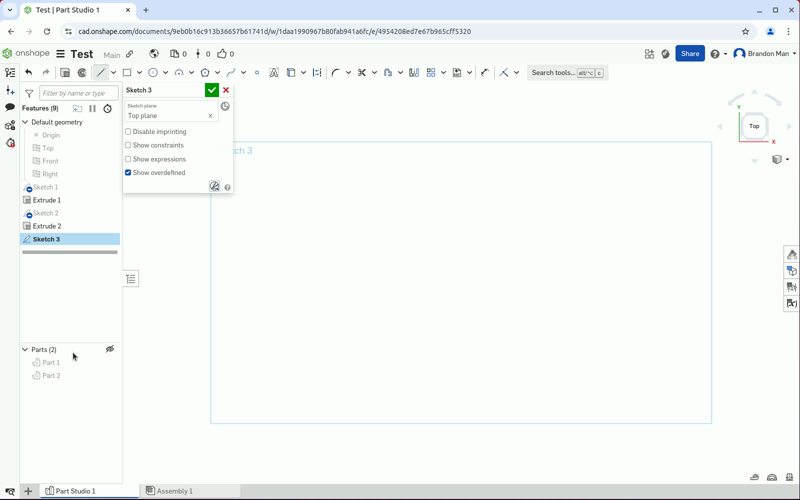
mouse_move(391, 367)
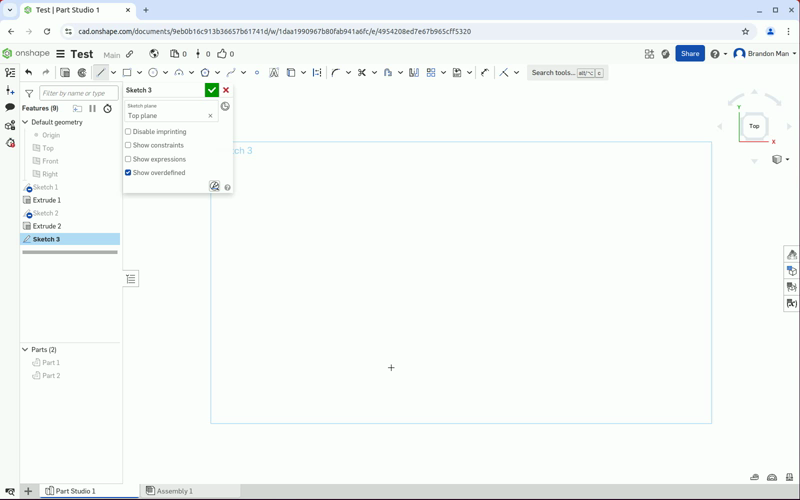
click(391, 367)
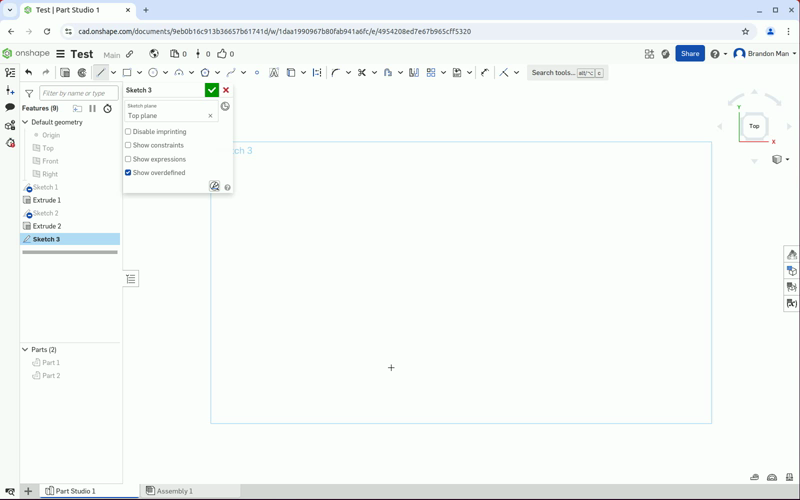
key_up(shift)
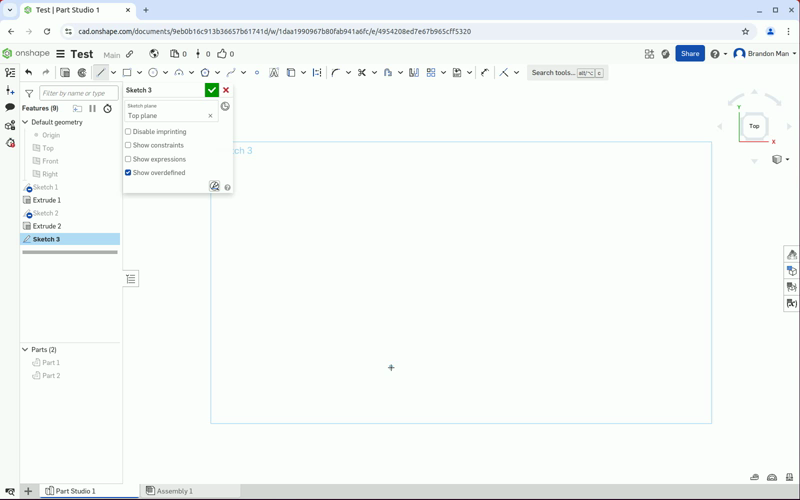
key_down(shift)
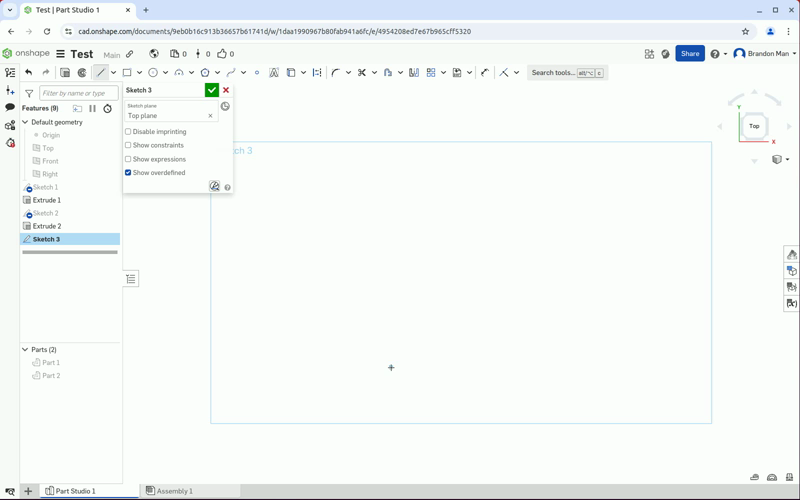
mouse_move(421, 367)
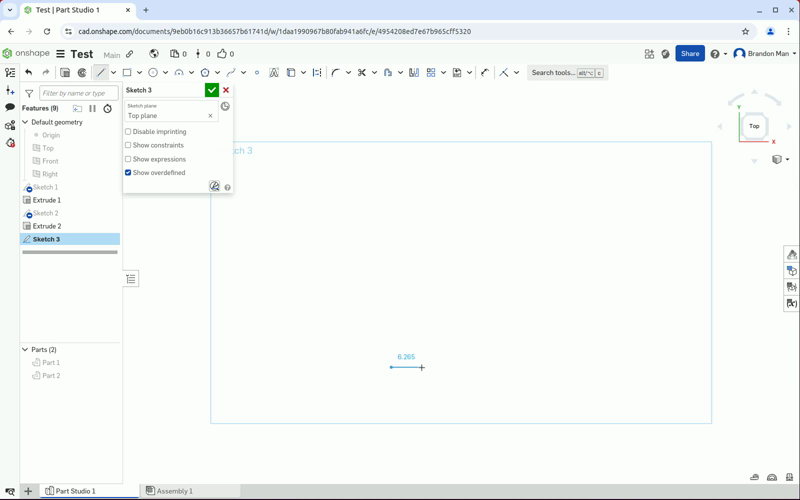
mouse_move(400, 367)
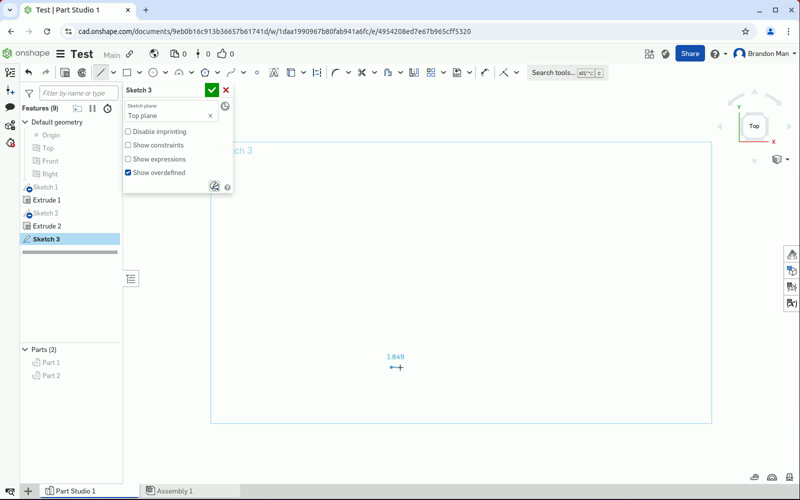
click(400, 367)
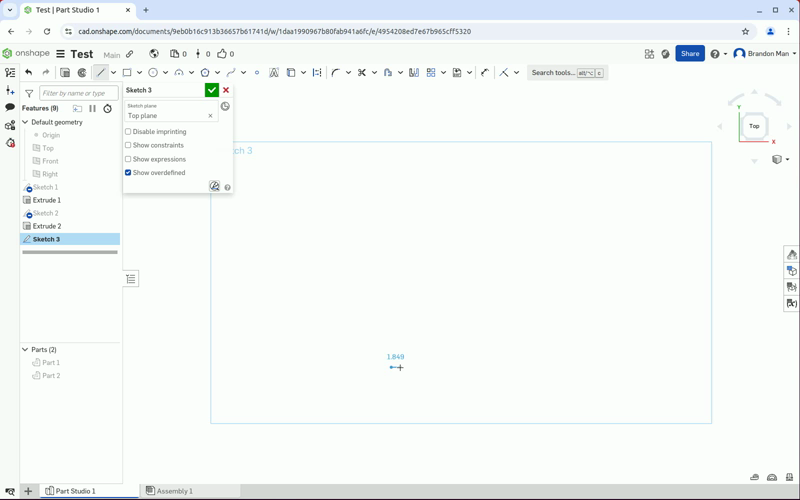
key_up(shift)
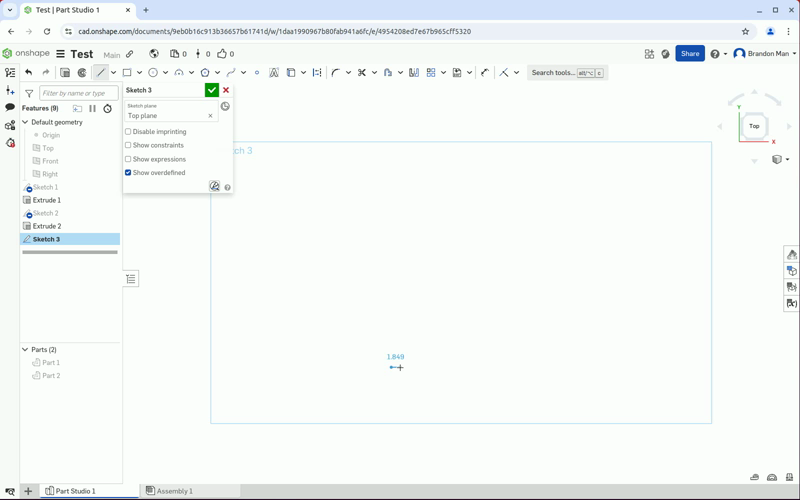
key_down(shift)
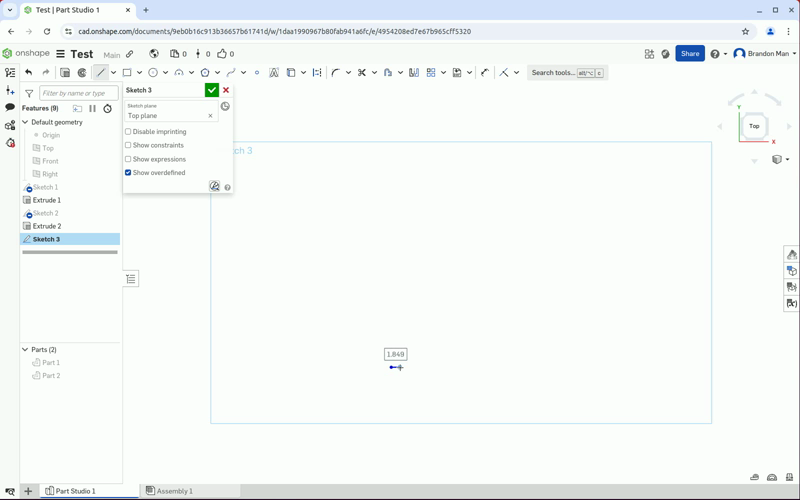
mouse_move(430, 367)
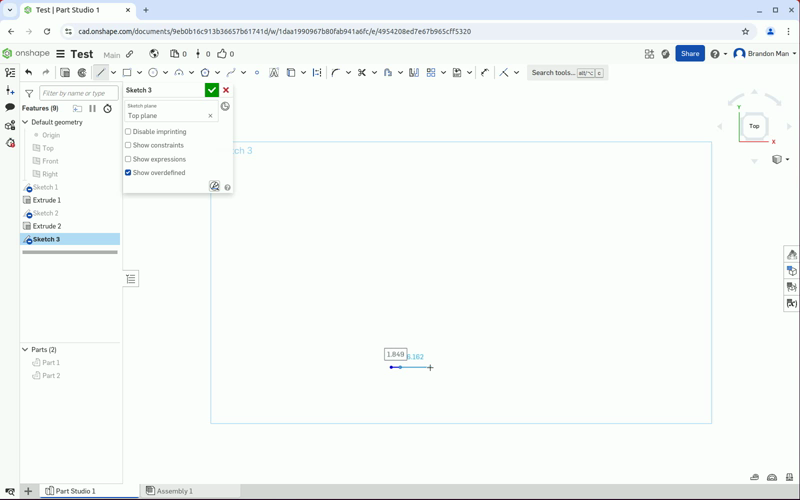
mouse_move(400, 361)
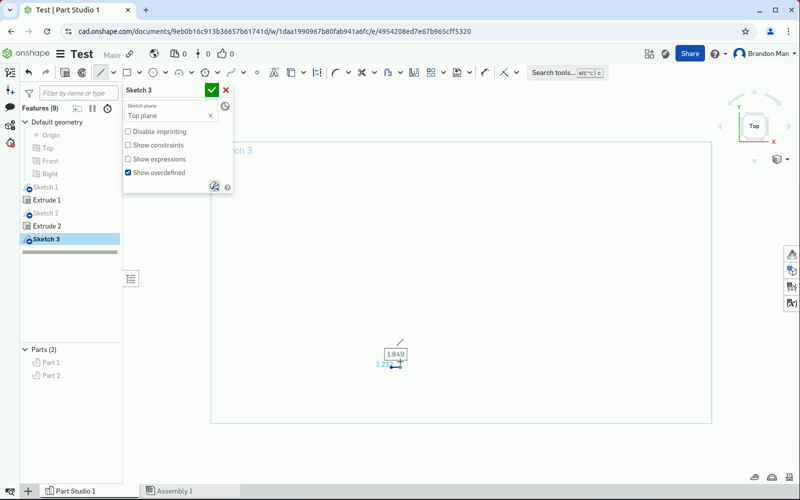
scroll(6)
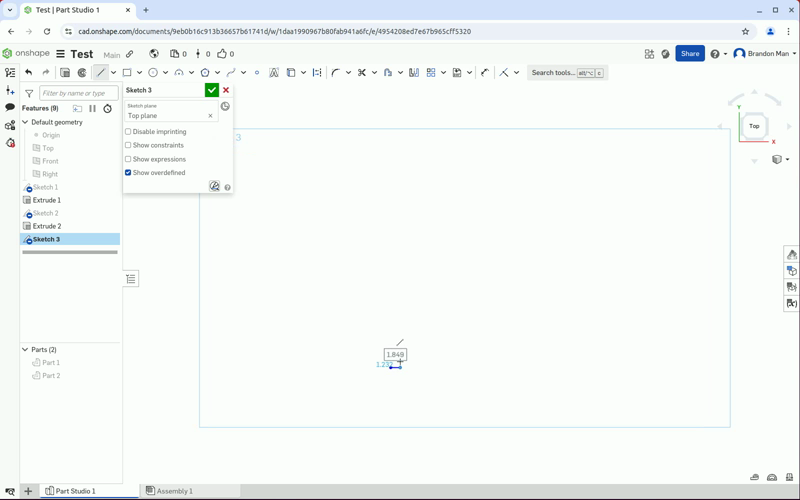
scroll(6)
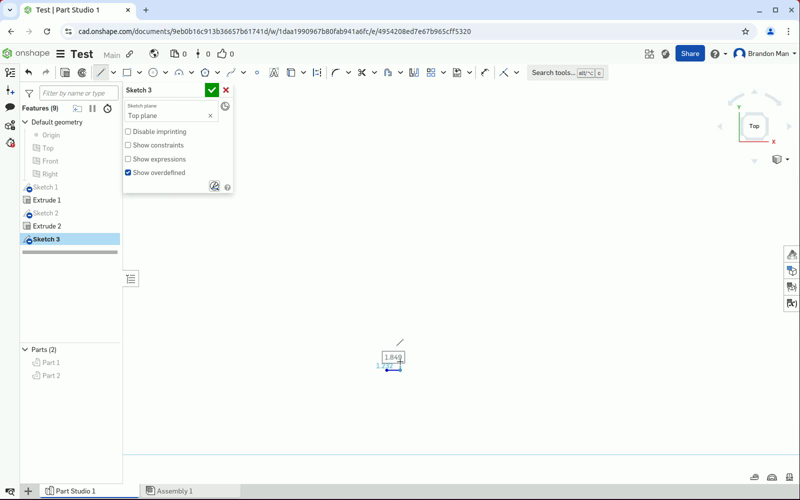
scroll(6)
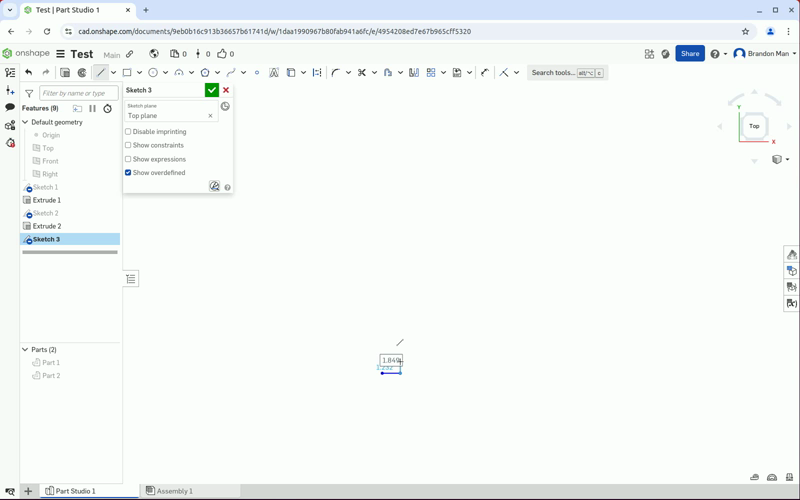
scroll(6)
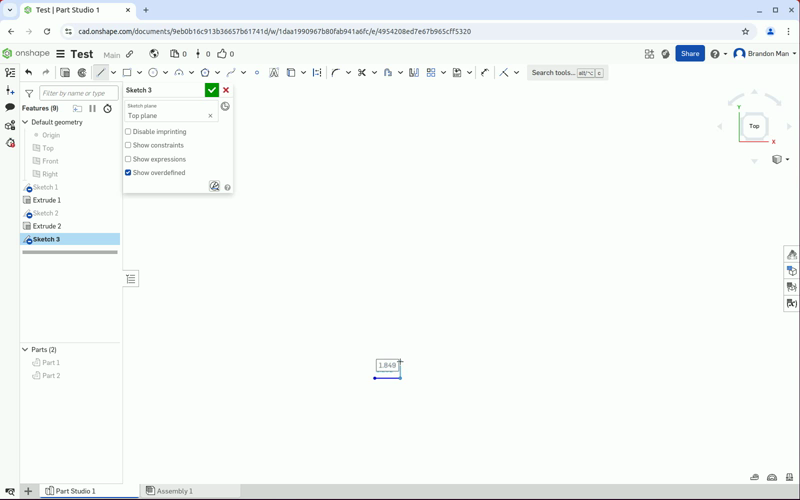
scroll(6)
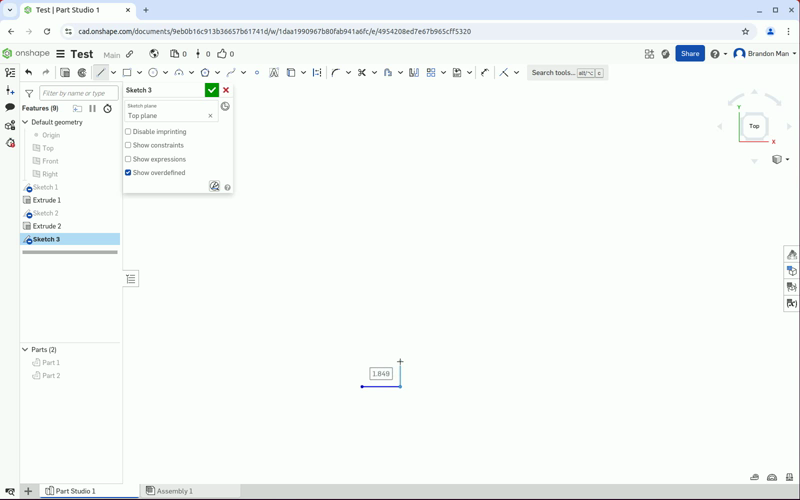
scroll(6)
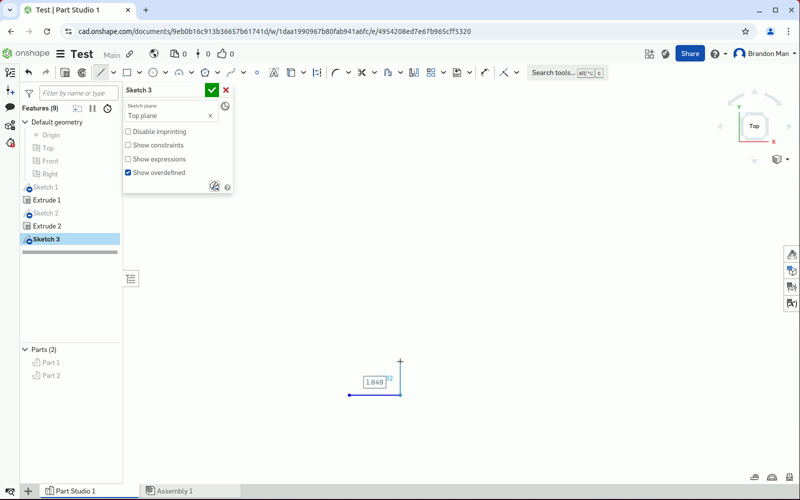
scroll(6)
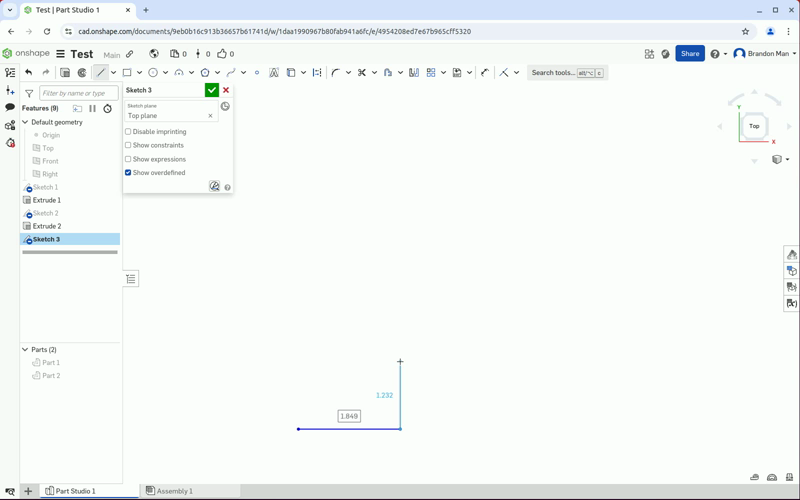
click(400, 361)
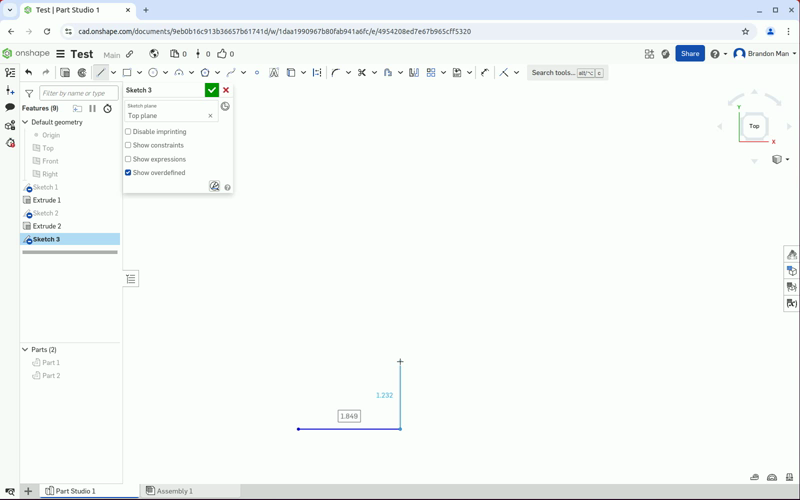
scroll(-6)
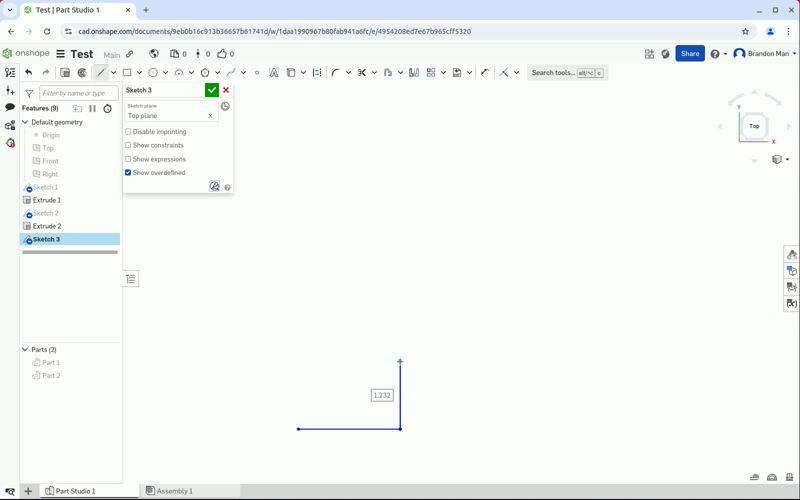
scroll(-6)
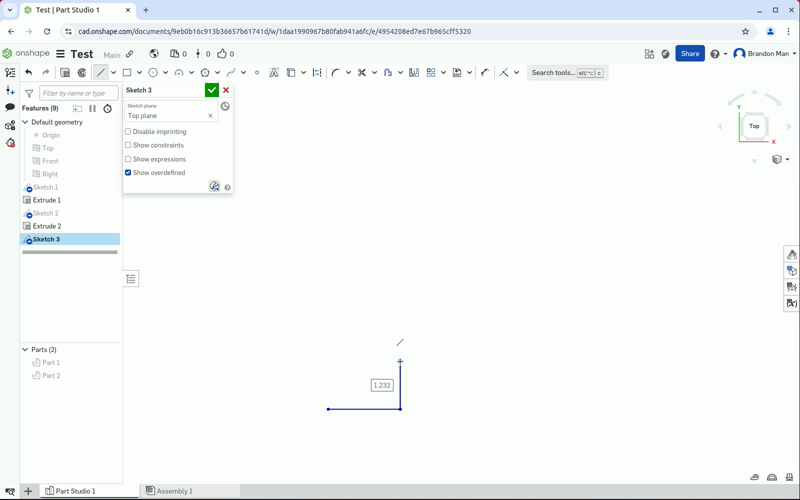
scroll(-6)
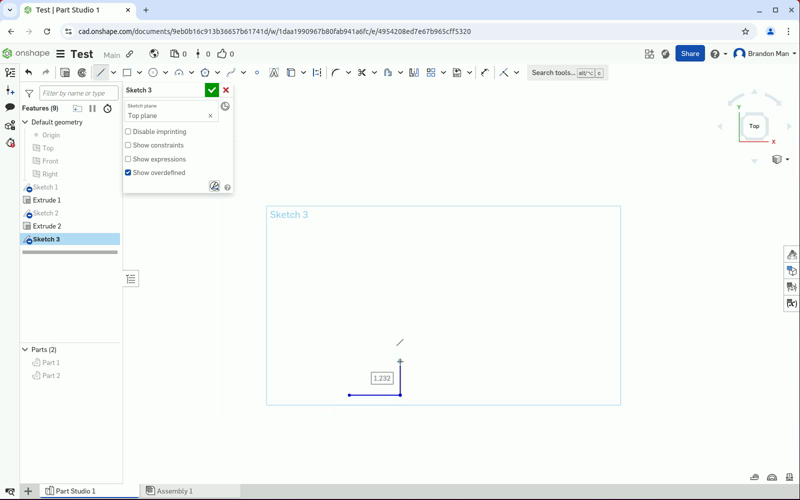
scroll(-6)
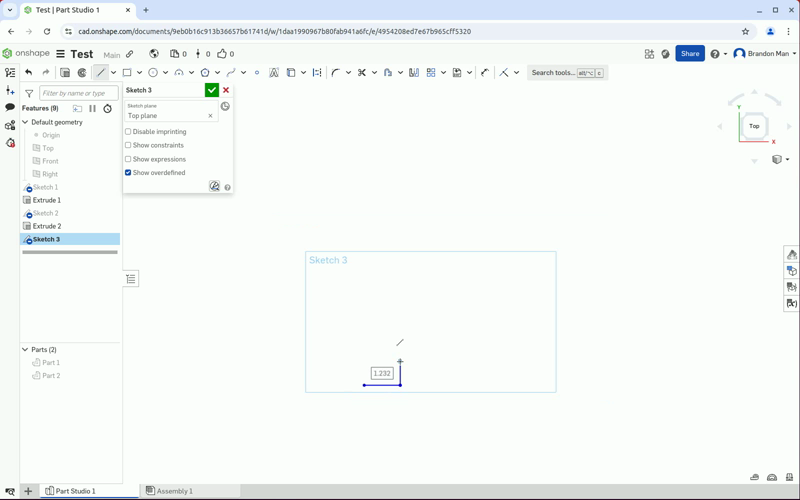
scroll(-6)
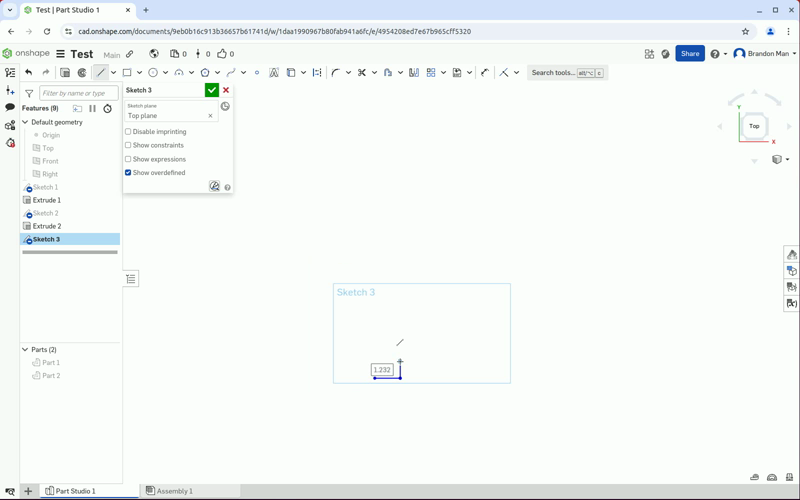
scroll(-6)
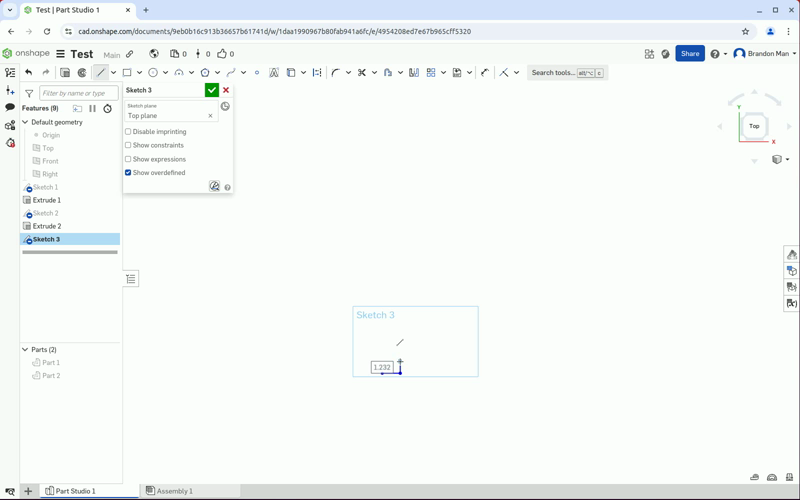
scroll(-6)
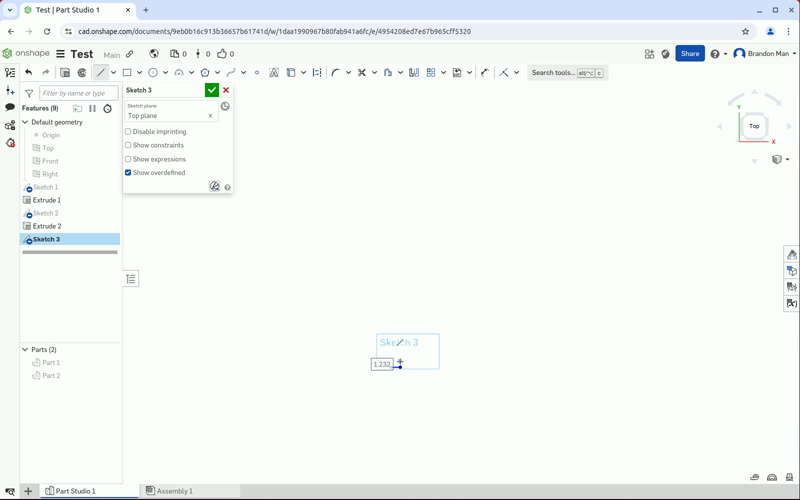
key_up(shift)
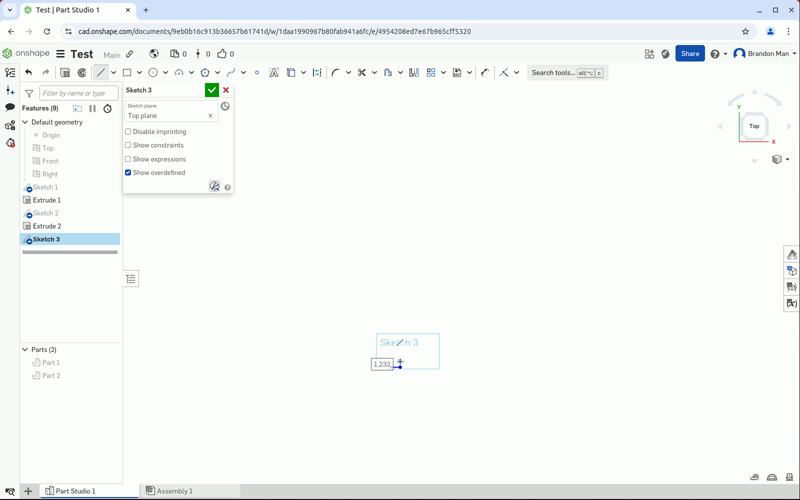
key_down(shift)
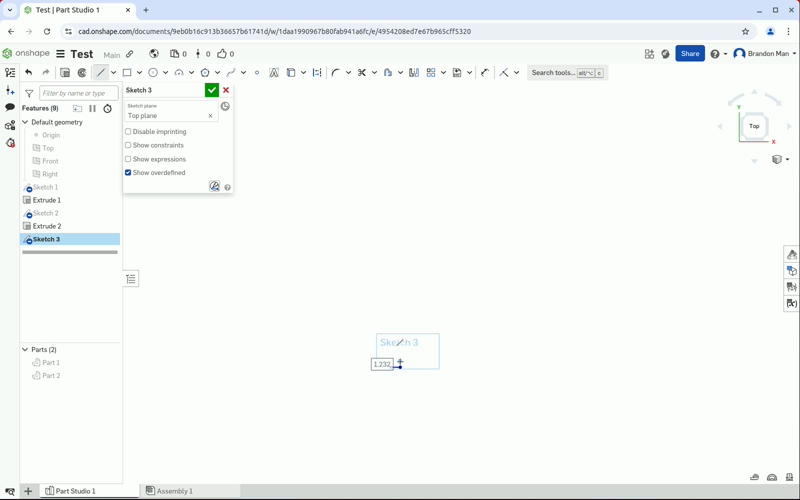
mouse_move(430, 361)
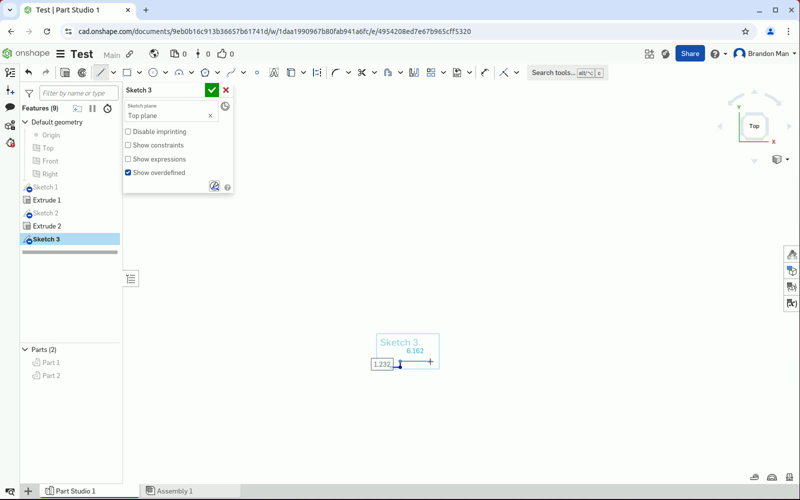
mouse_move(396, 361)
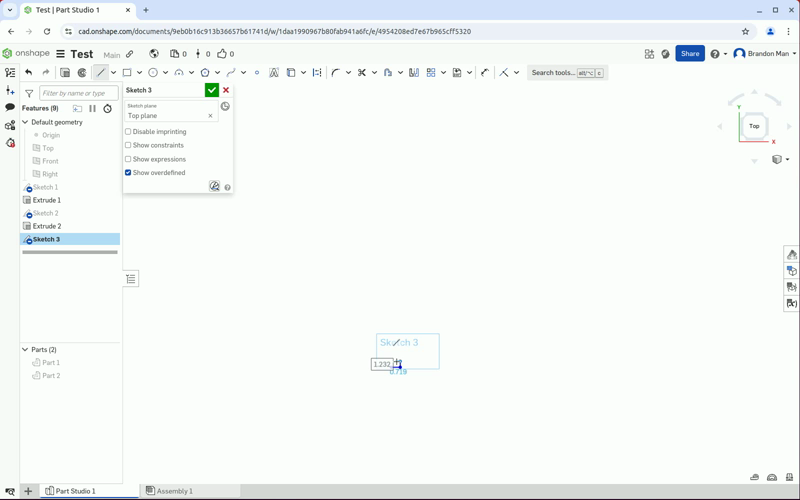
scroll(6)
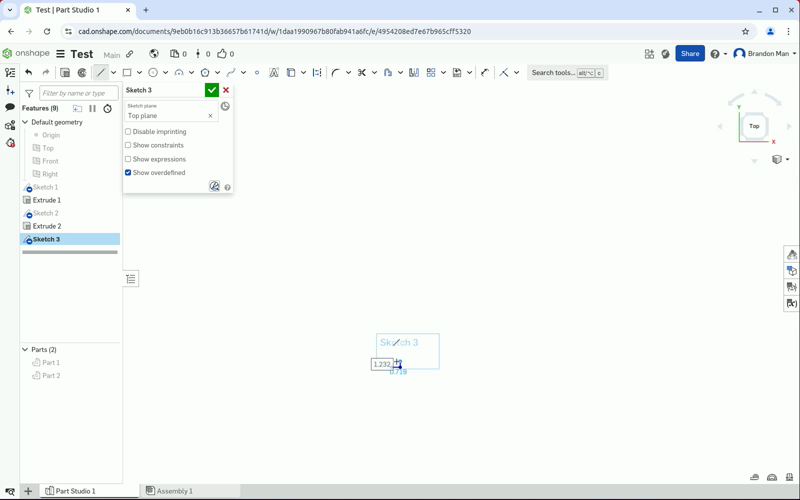
scroll(6)
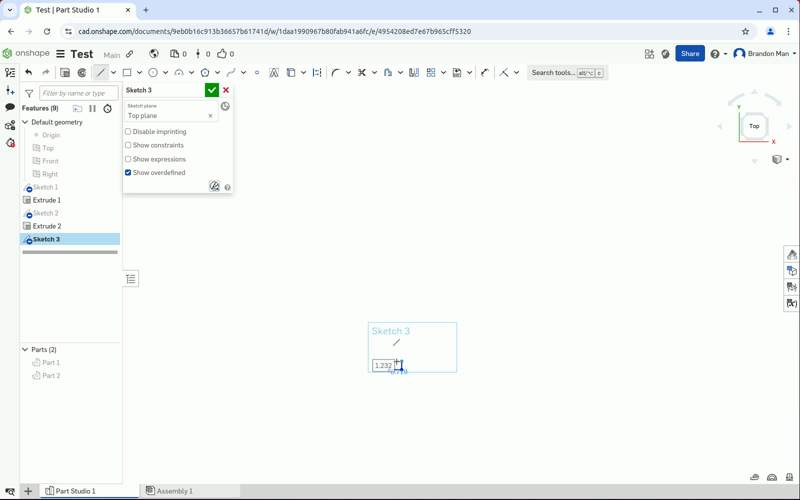
scroll(6)
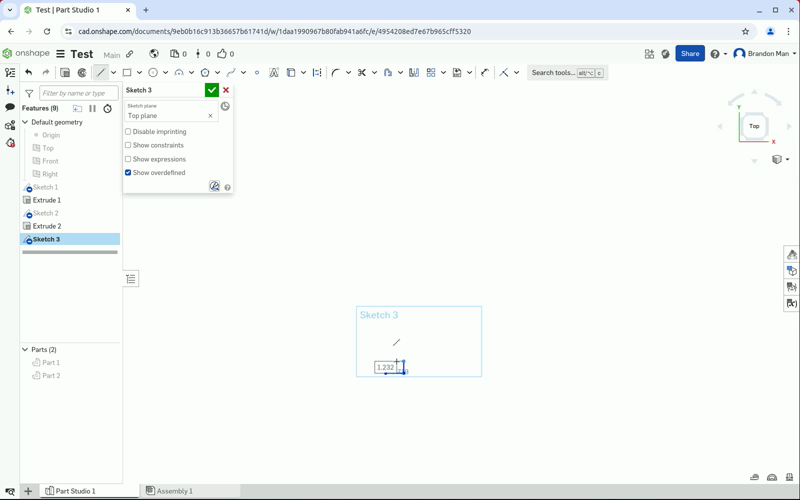
scroll(6)
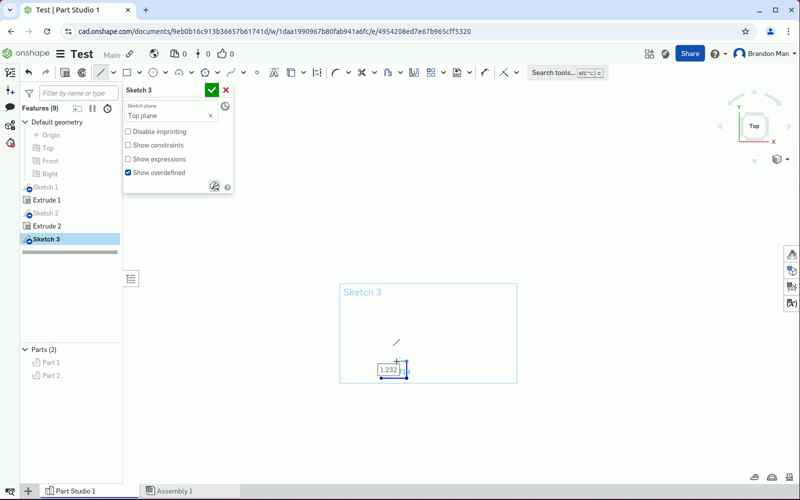
scroll(6)
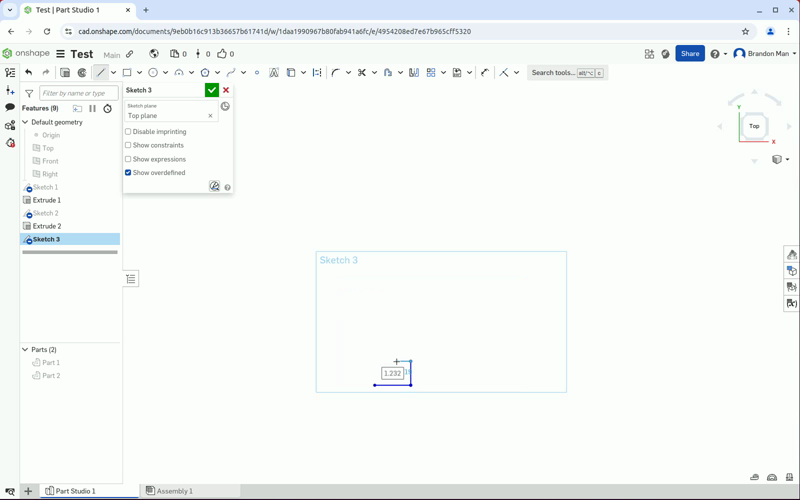
scroll(6)
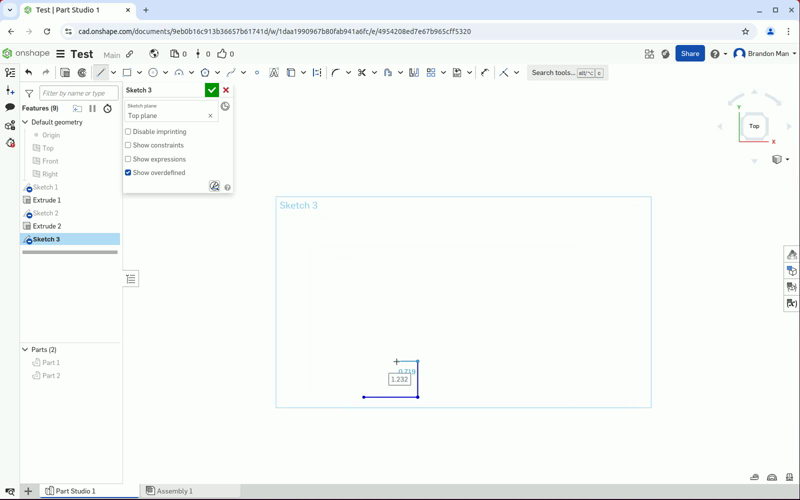
scroll(6)
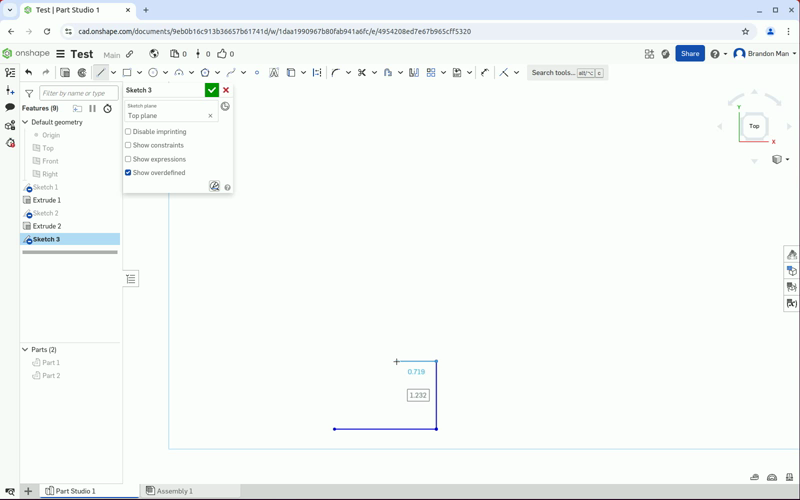
click(396, 361)
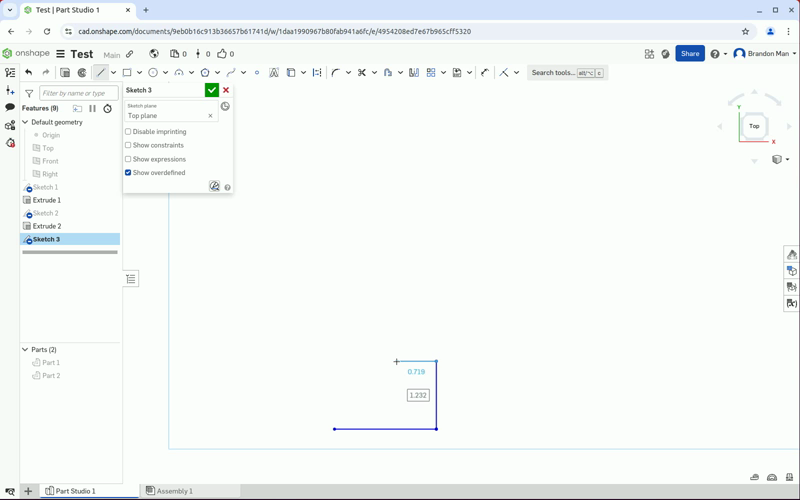
scroll(-6)
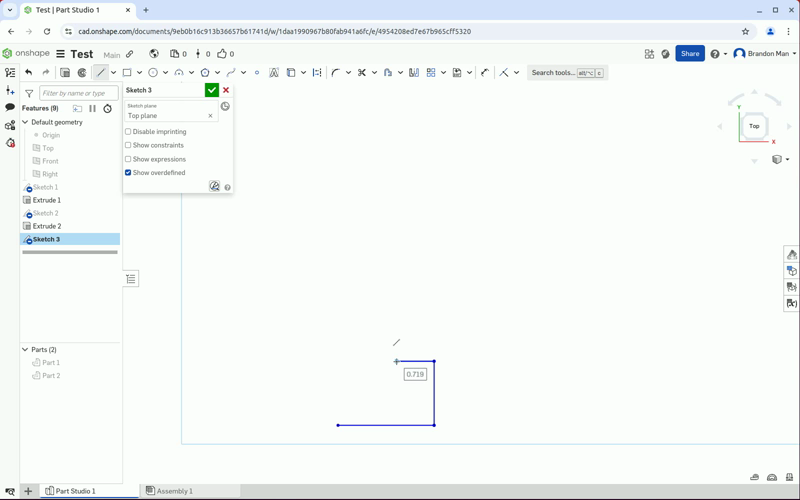
scroll(-6)
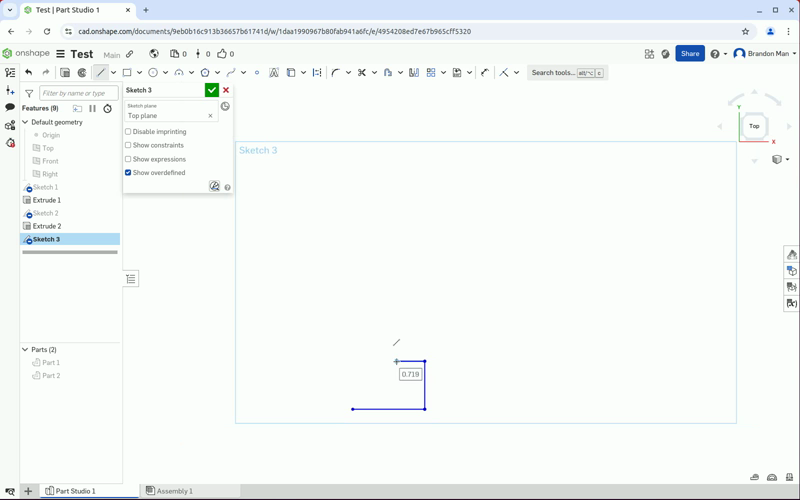
scroll(-6)
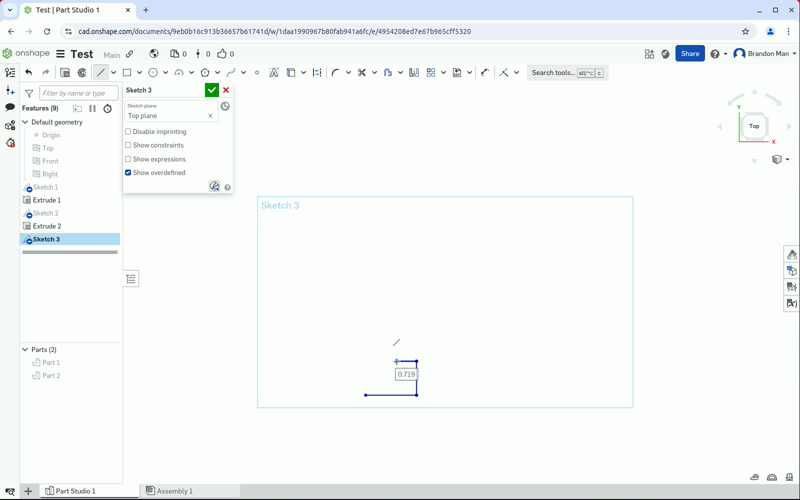
scroll(-6)
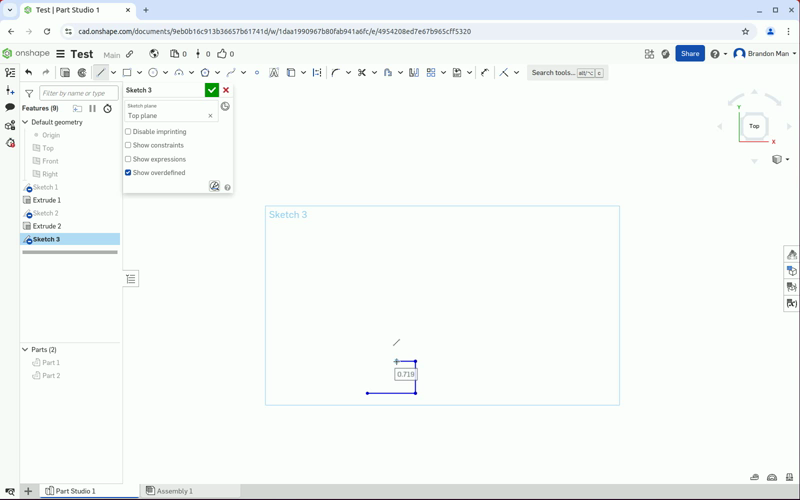
scroll(-6)
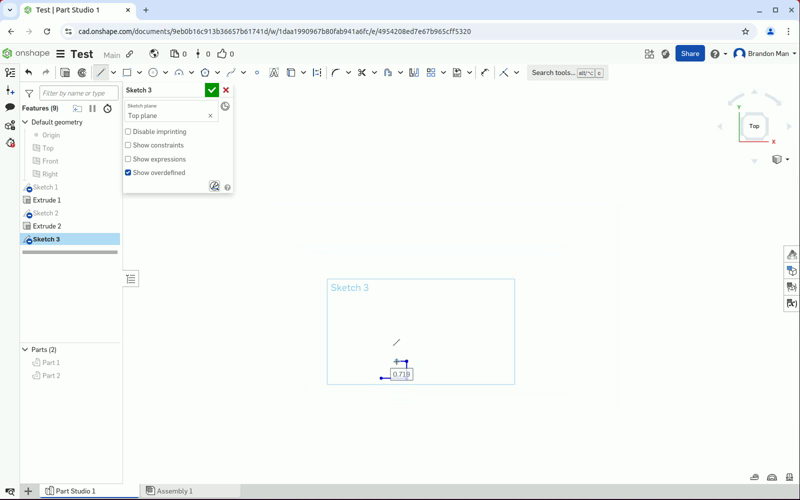
scroll(-6)
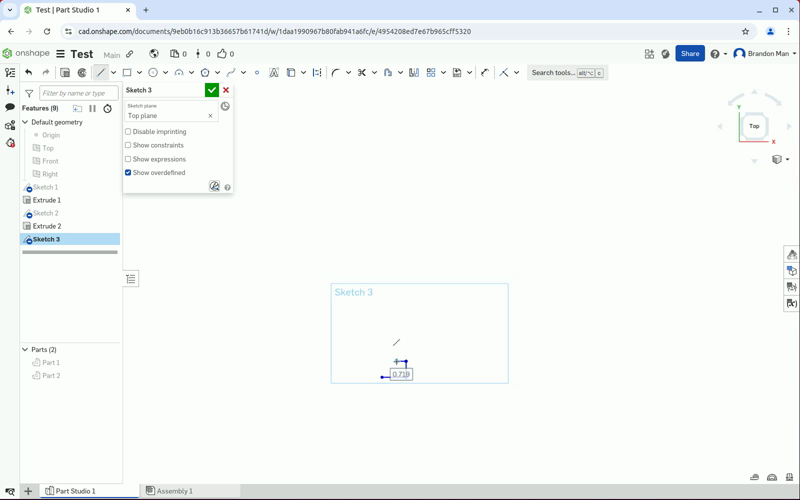
scroll(-6)
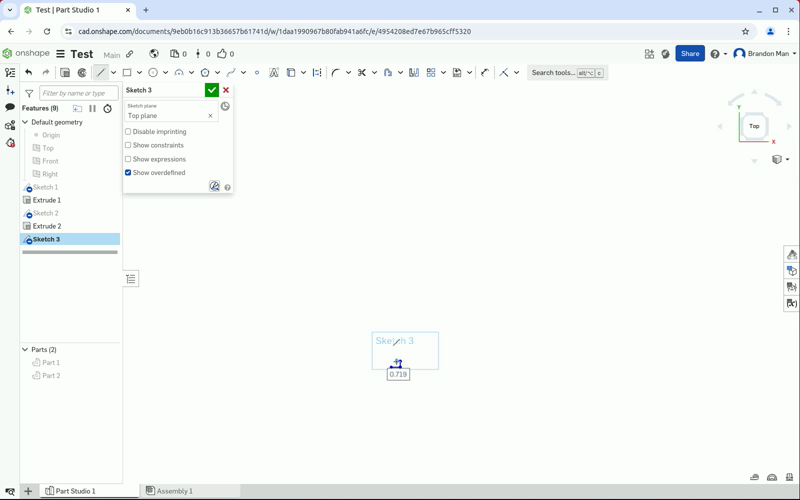
key_up(shift)
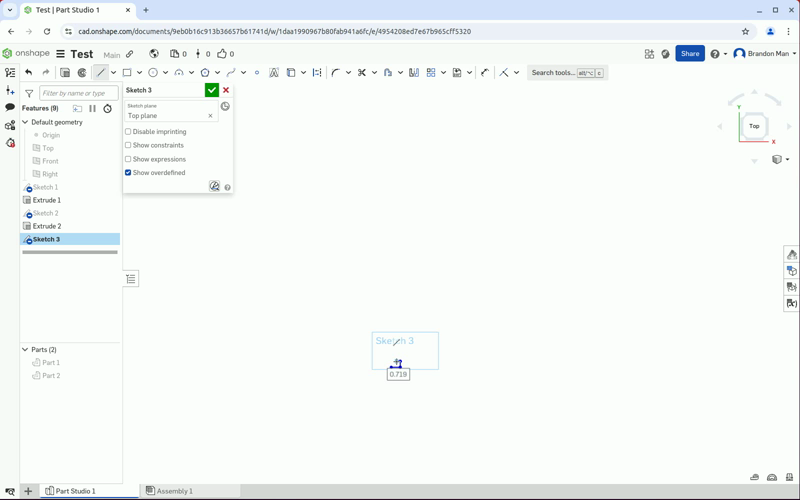
key_down(shift)
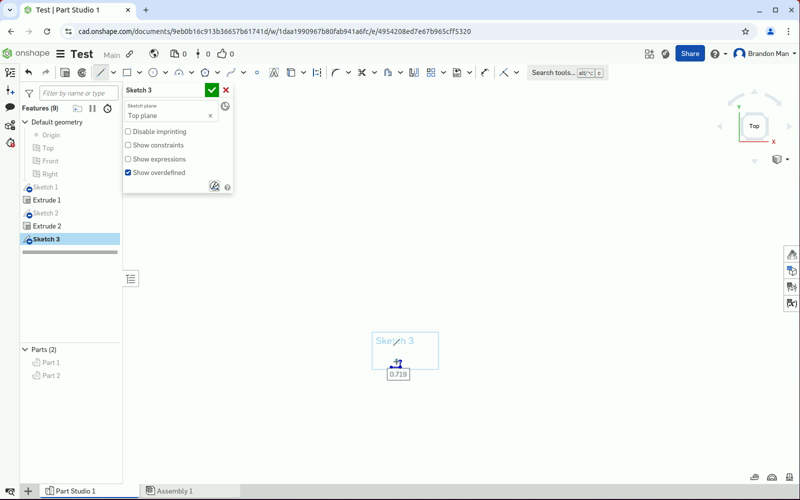
mouse_move(426, 361)
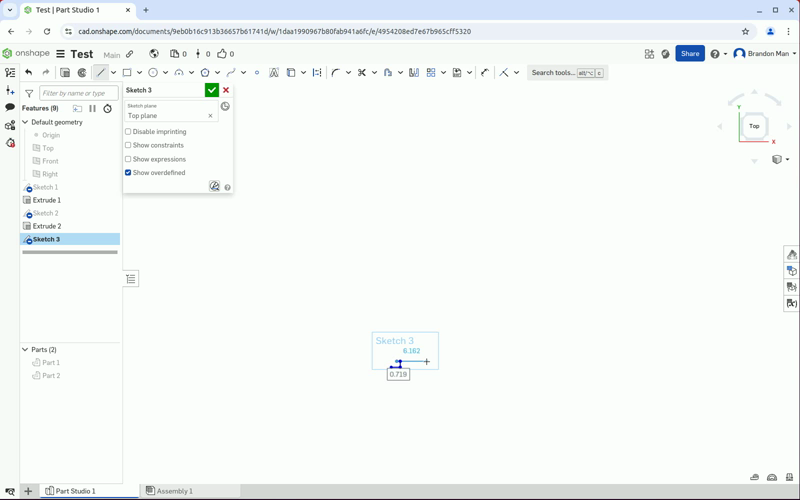
mouse_move(396, 349)
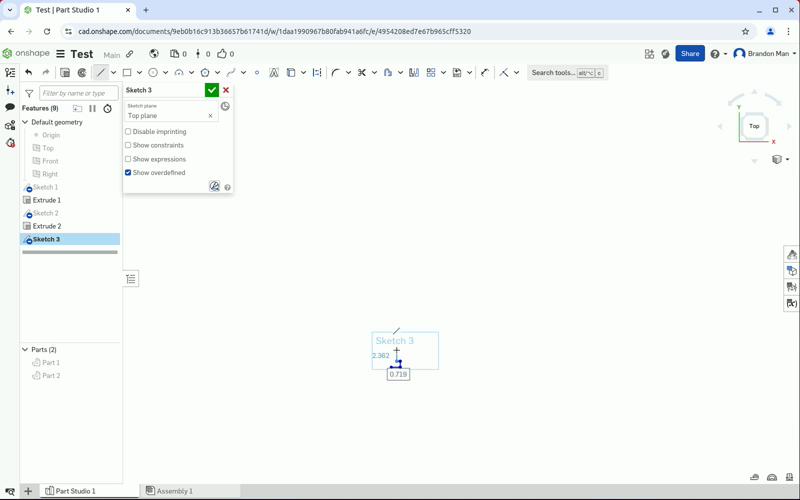
click(396, 349)
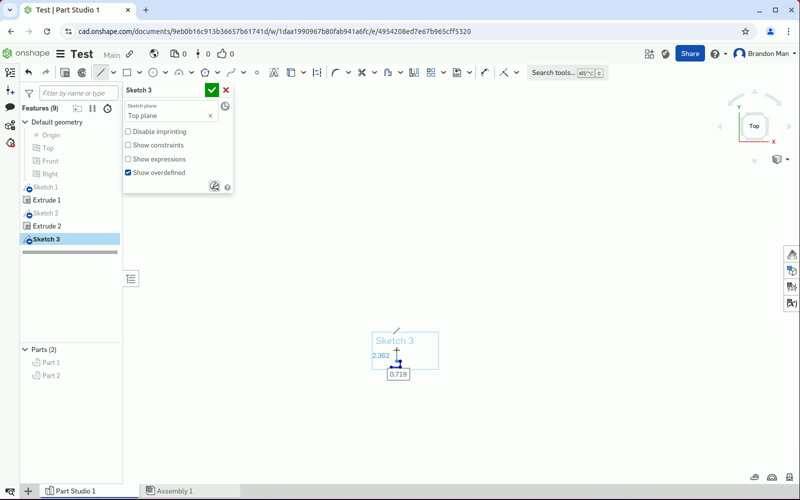
key_up(shift)
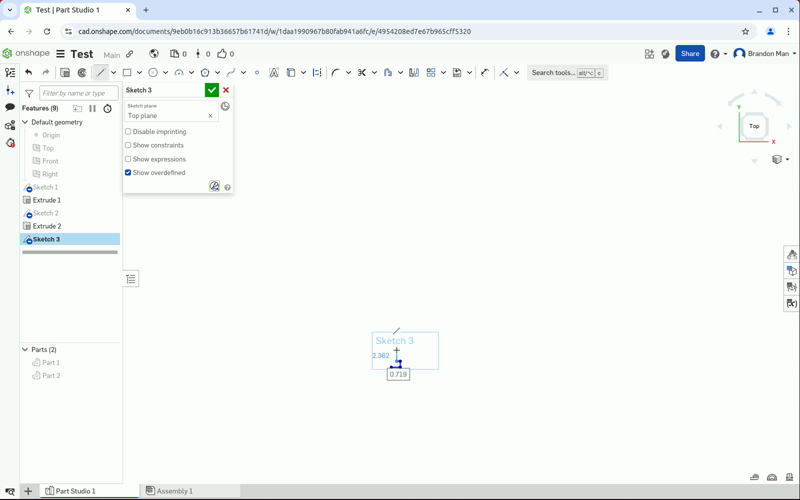
key_down(shift)
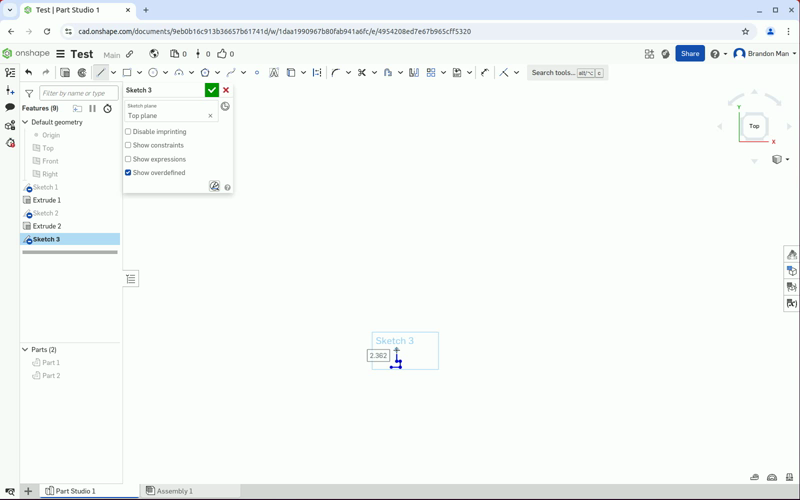
mouse_move(426, 349)
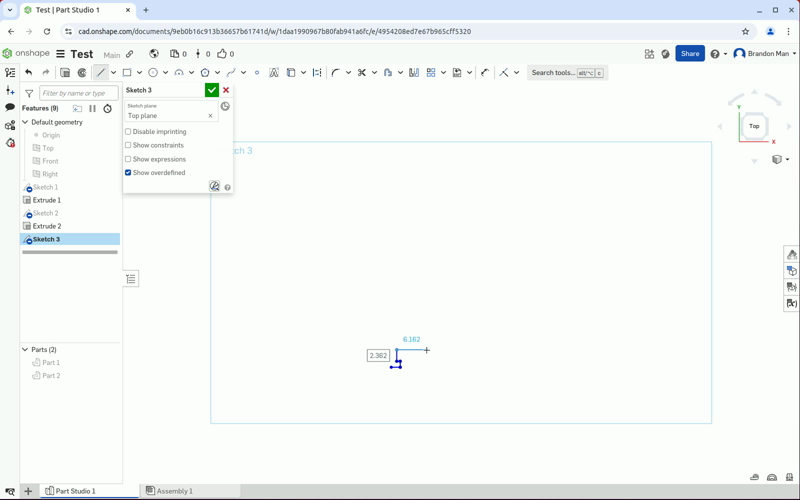
mouse_move(391, 349)
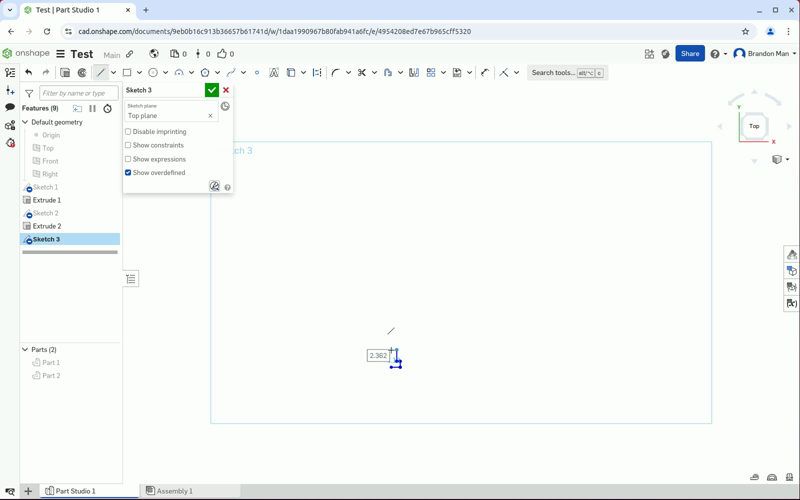
scroll(6)
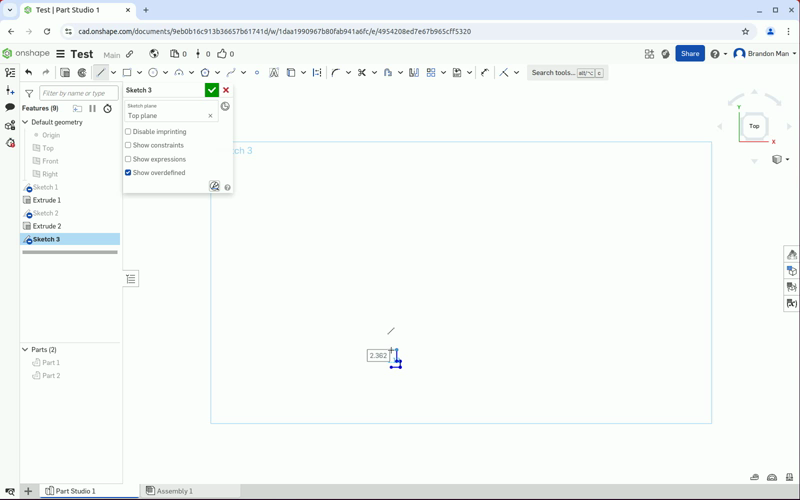
scroll(6)
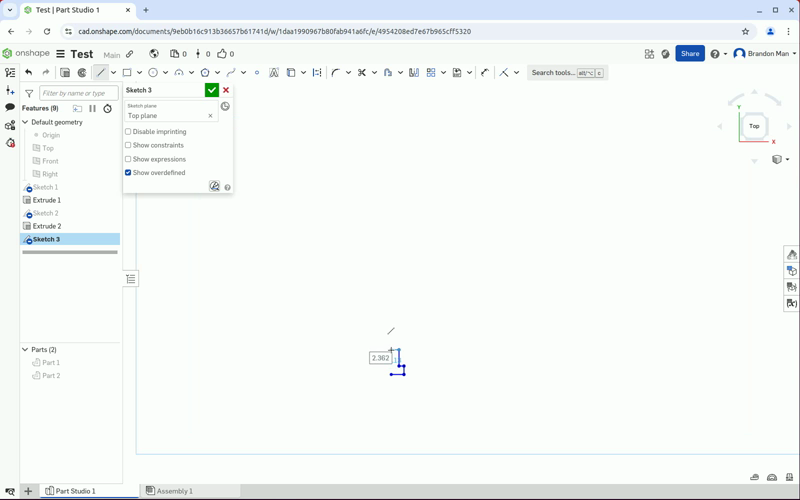
scroll(6)
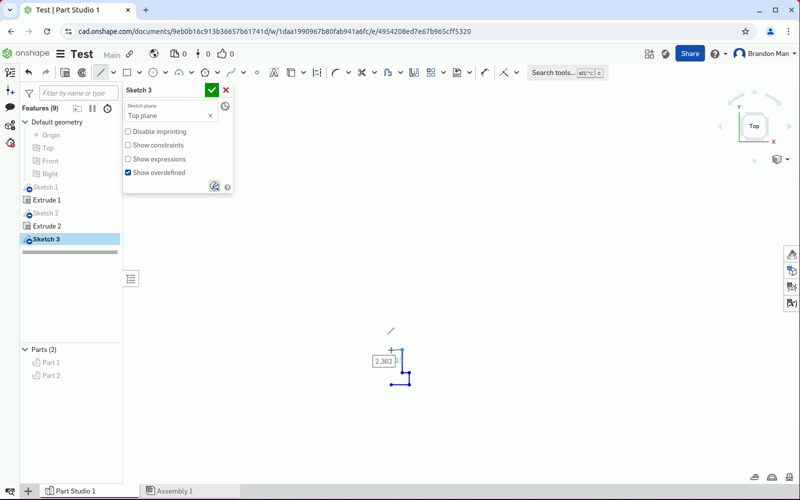
scroll(6)
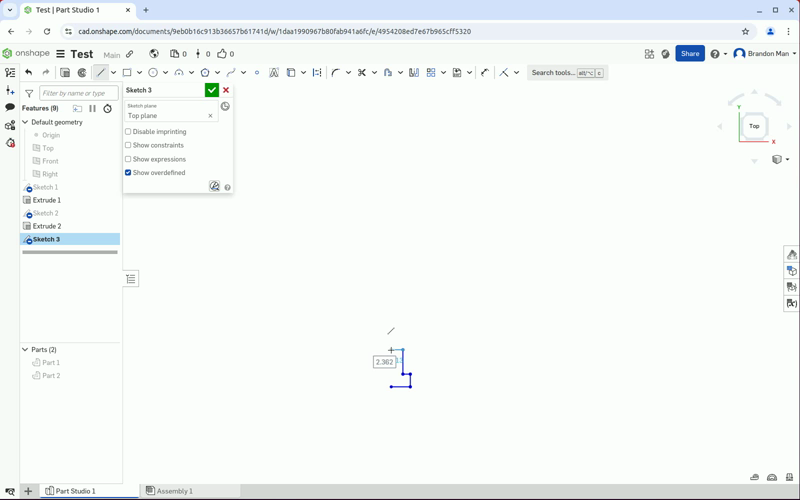
scroll(6)
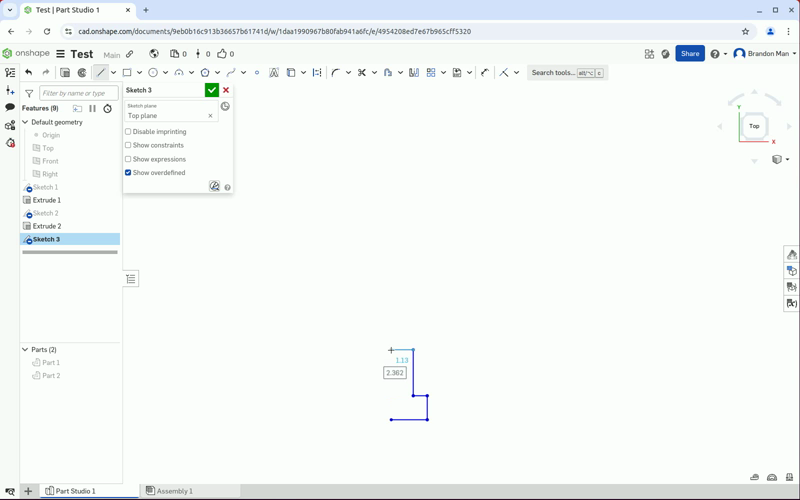
scroll(6)
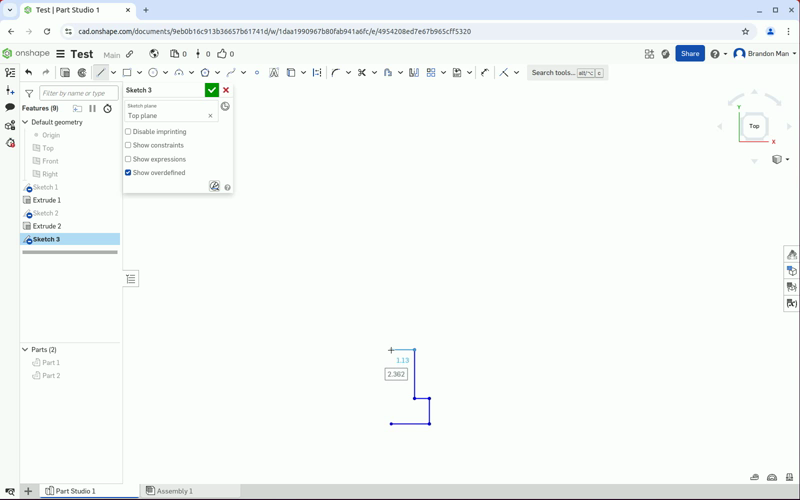
scroll(6)
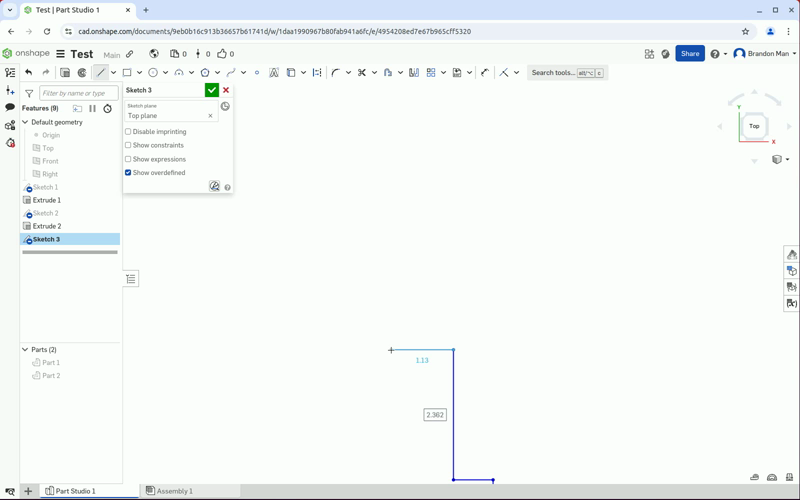
click(391, 349)
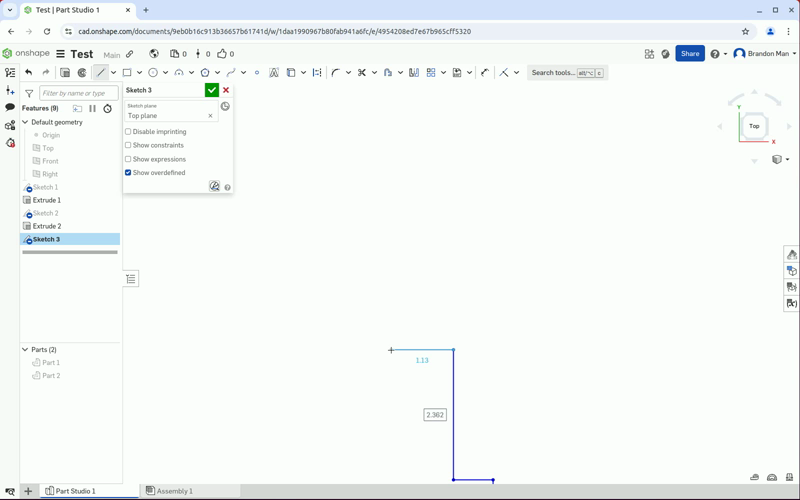
scroll(-6)
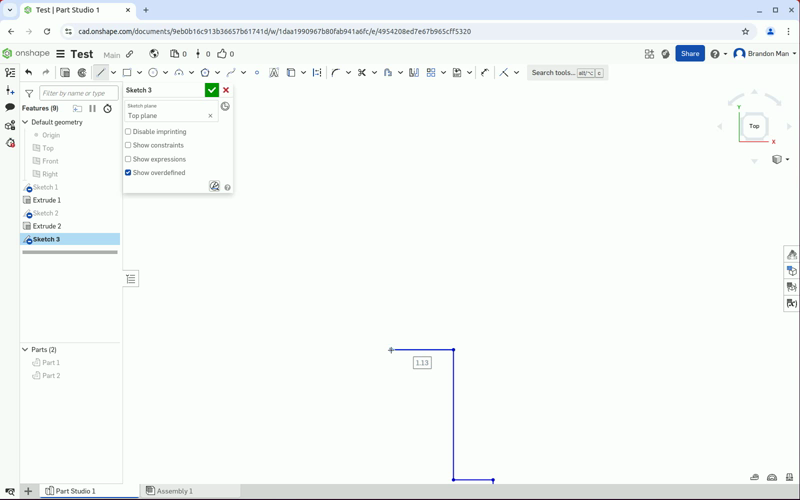
scroll(-6)
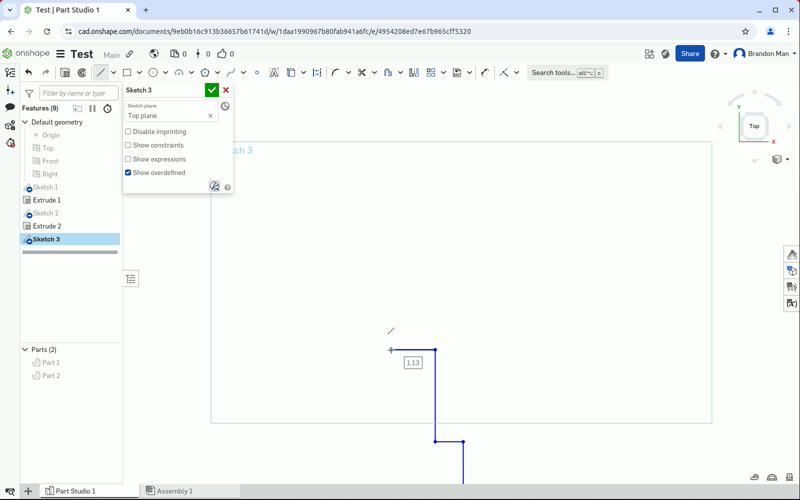
scroll(-6)
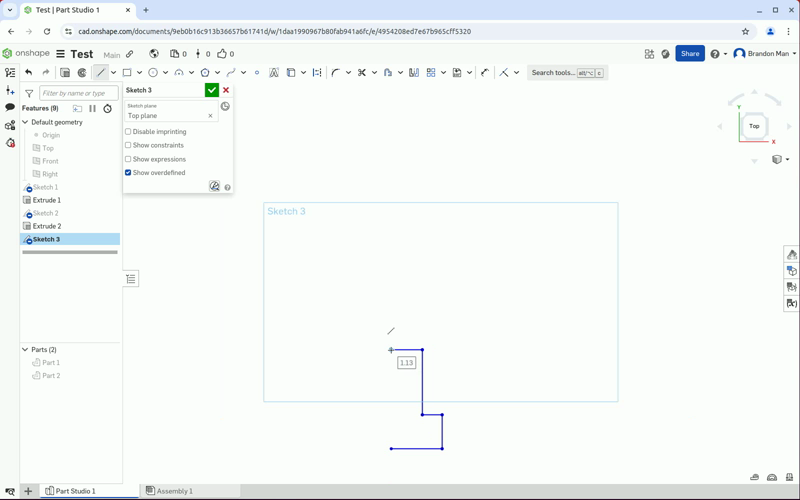
scroll(-6)
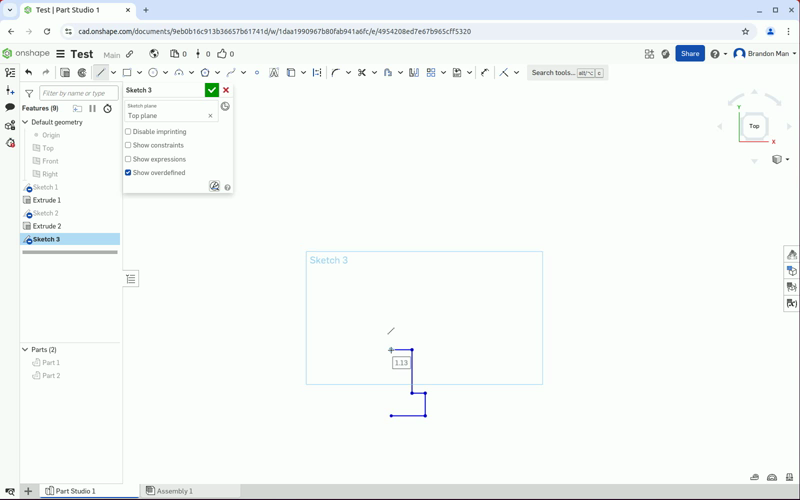
scroll(-6)
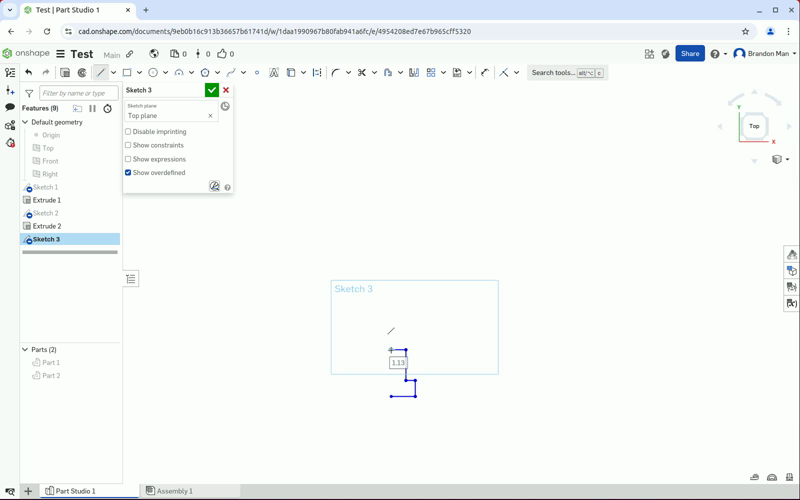
scroll(-6)
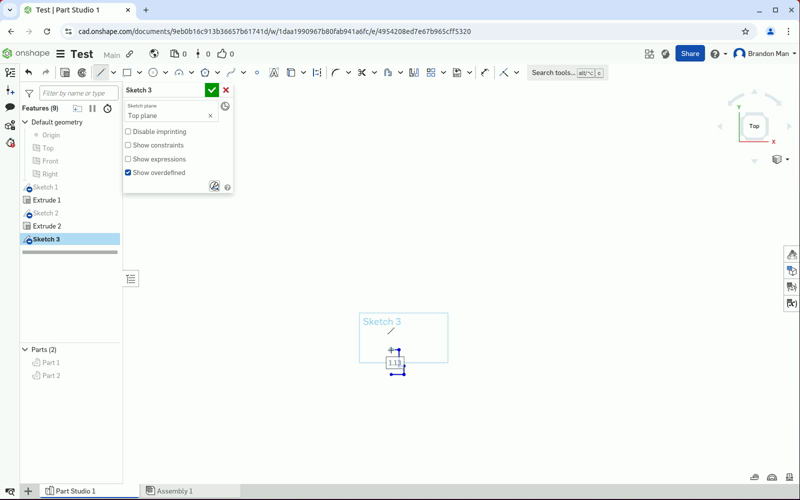
scroll(-6)
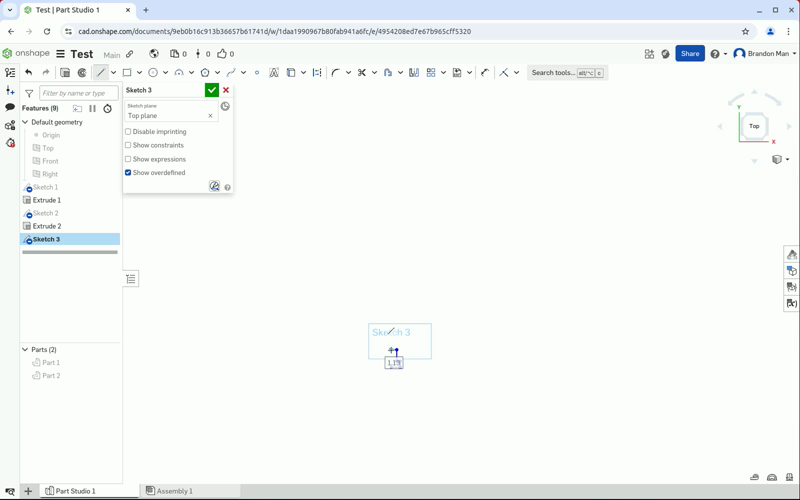
key_up(shift)
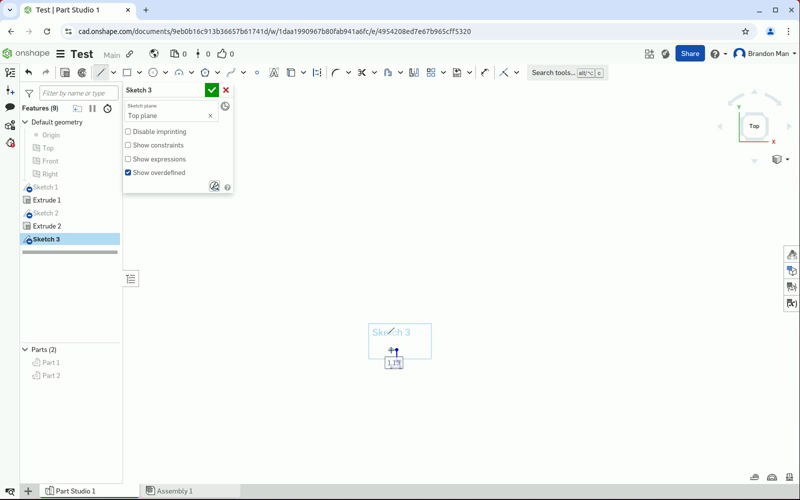
mouse_move(421, 349)
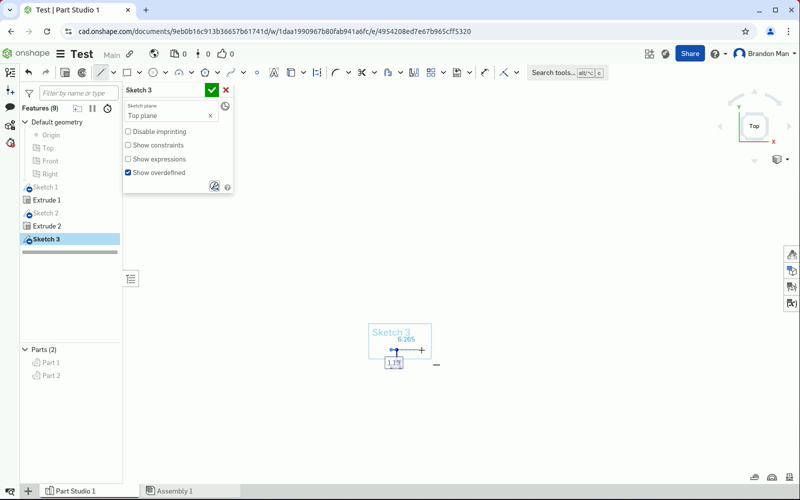
key_down(shift)
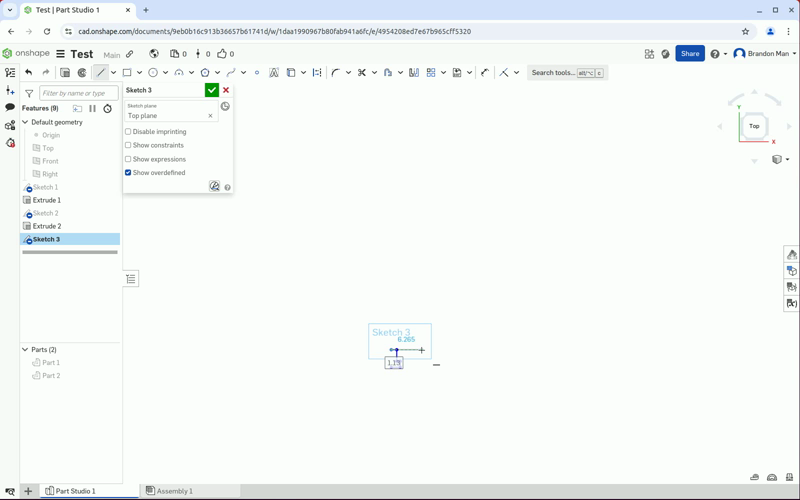
mouse_move(391, 367)
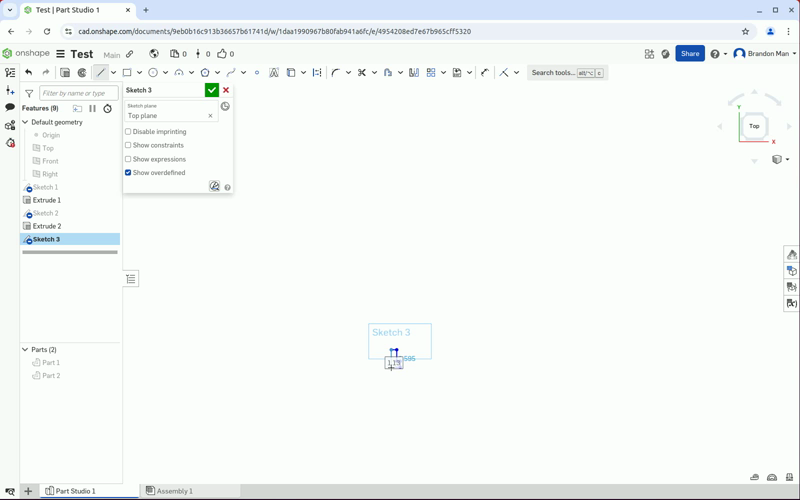
key_up(shift)
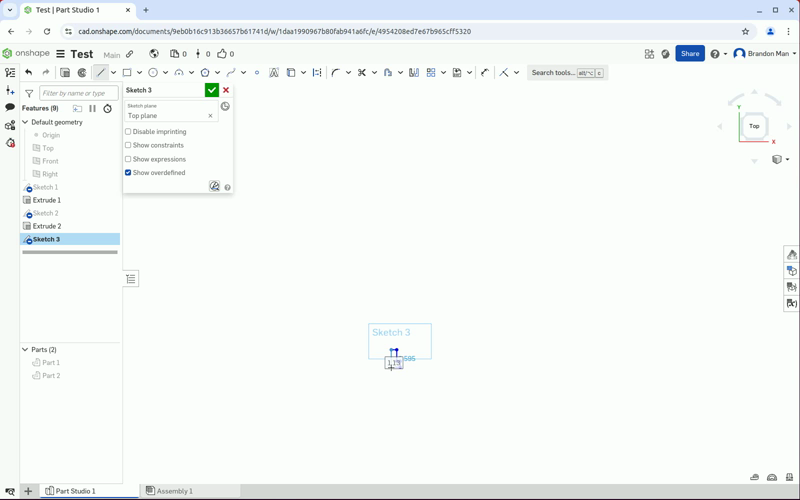
click(391, 367)
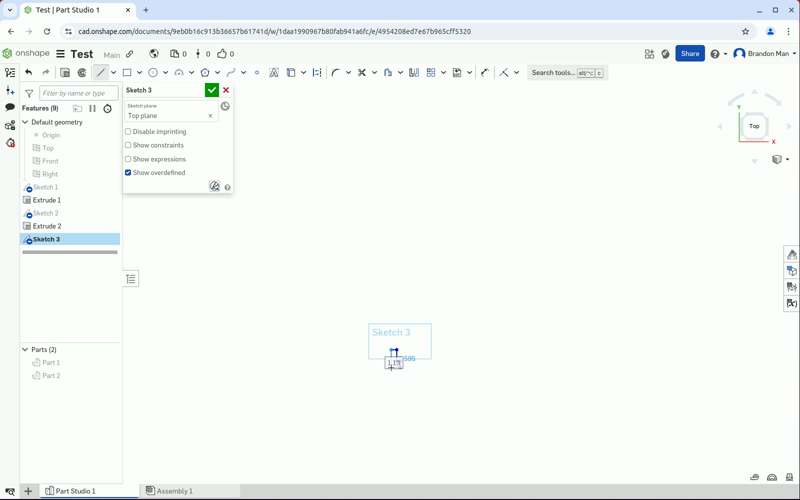
key(esc)
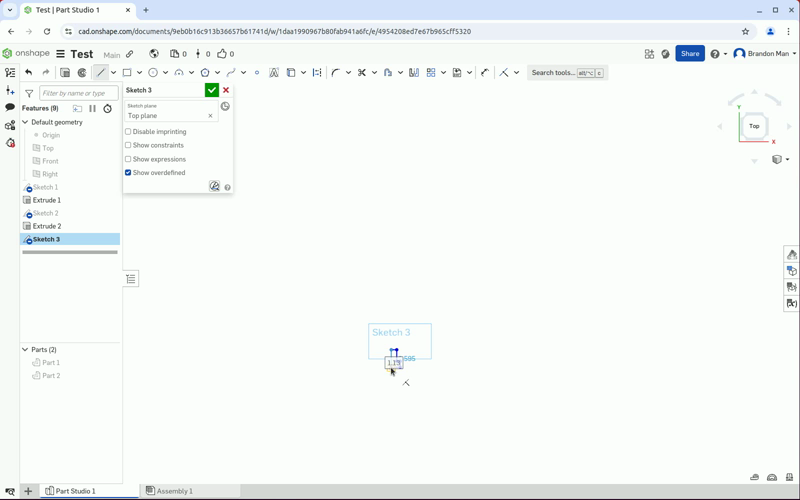
mouse_move(392, 350)
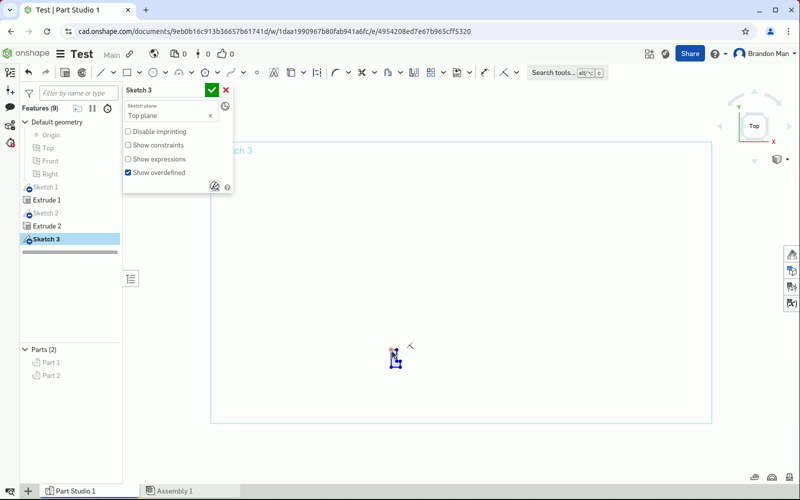
scroll(6)
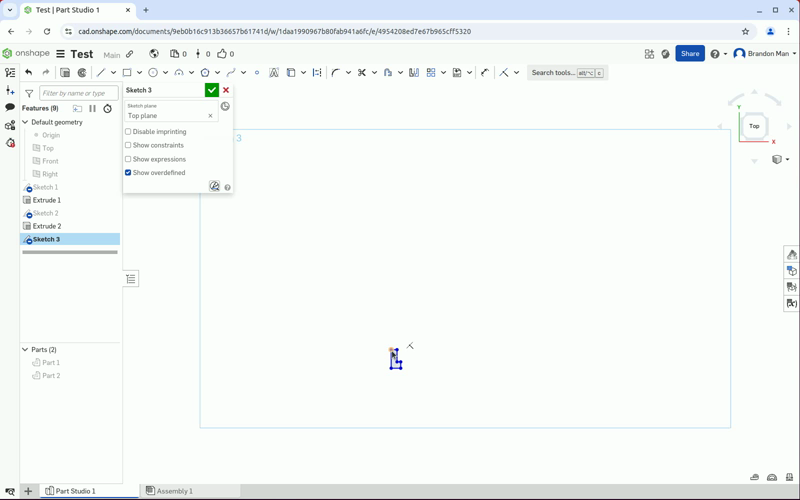
scroll(6)
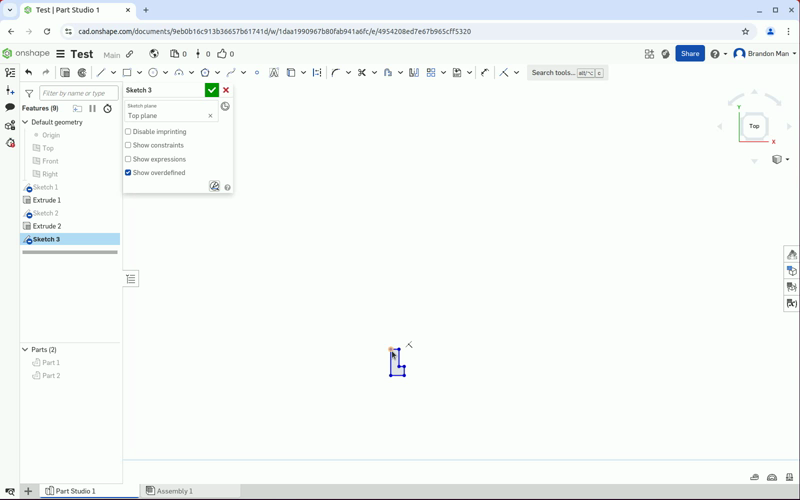
scroll(6)
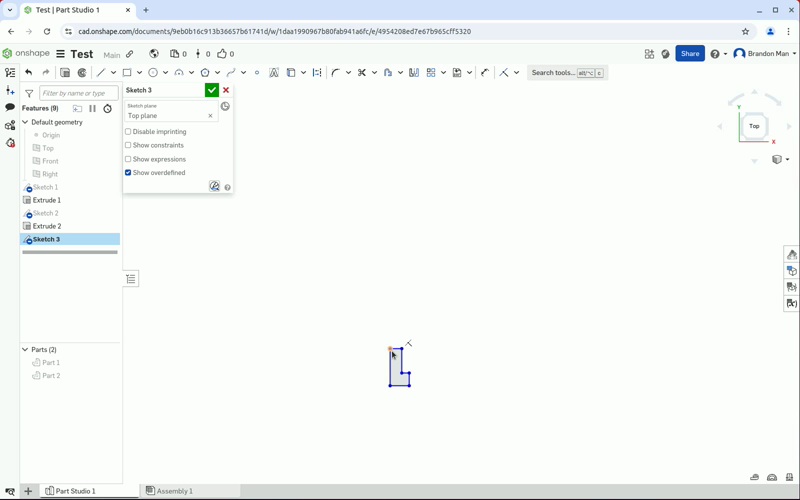
scroll(6)
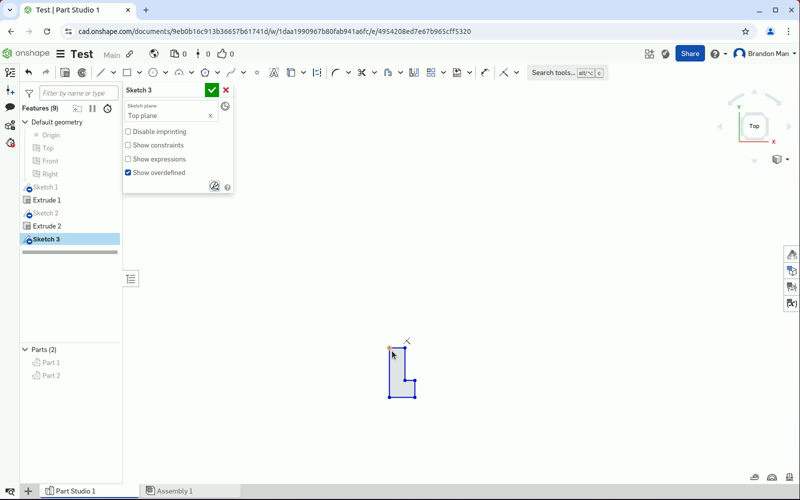
scroll(6)
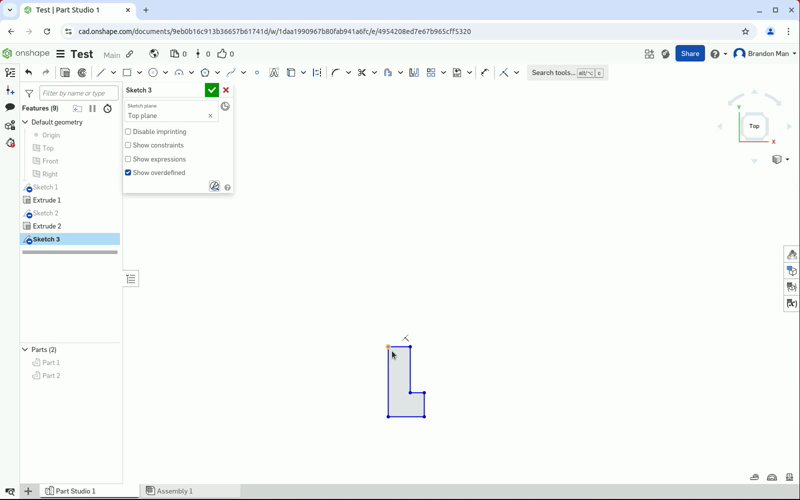
scroll(6)
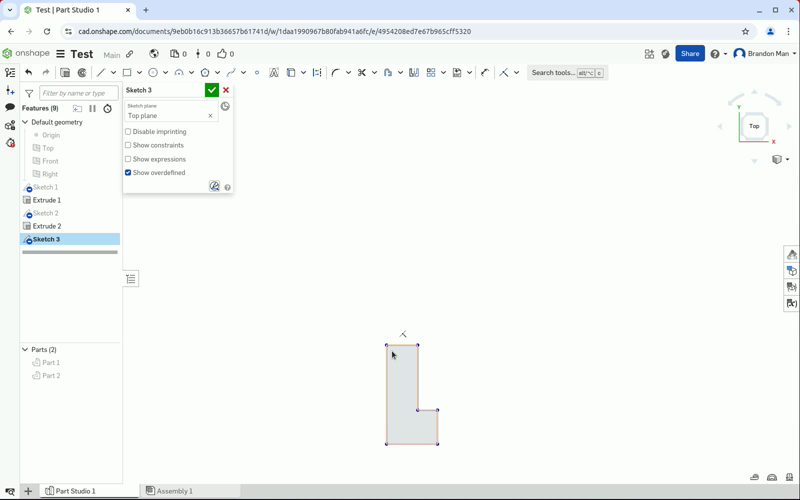
scroll(6)
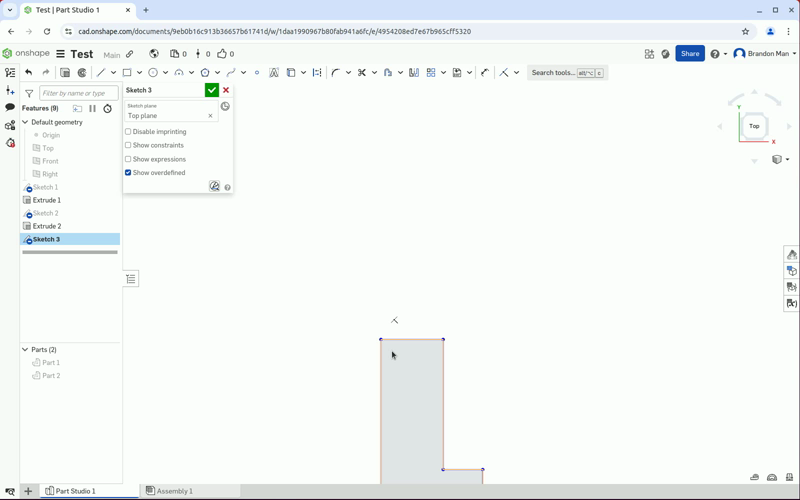
click(392, 350)
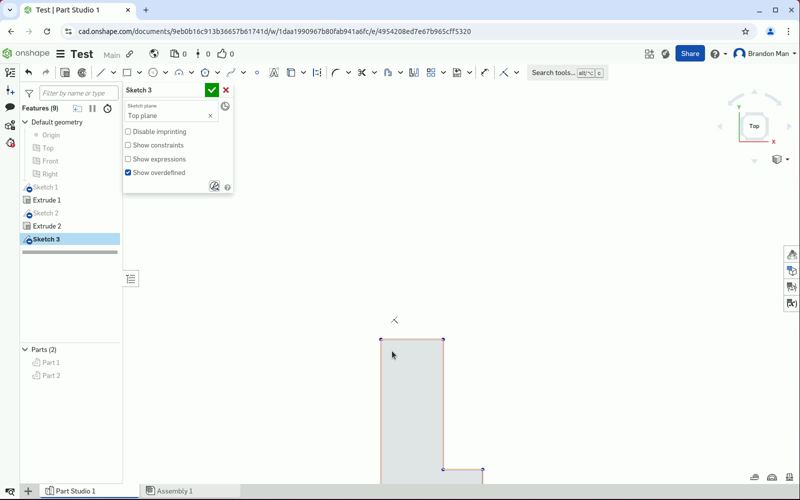
scroll(-6)
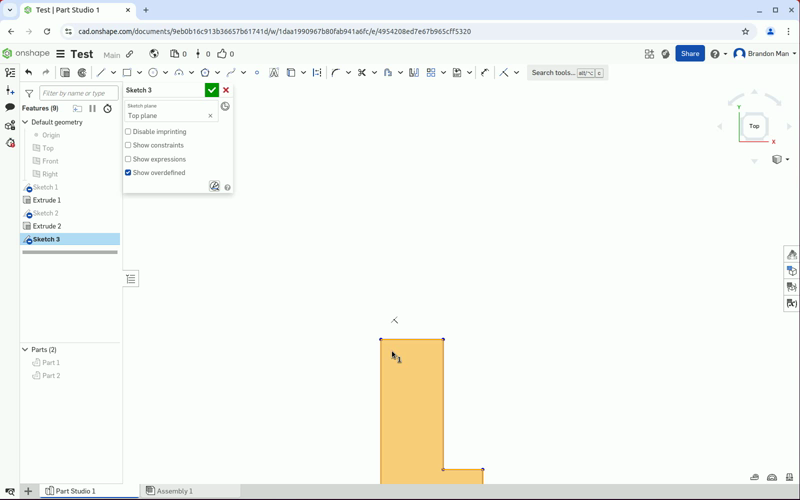
scroll(-6)
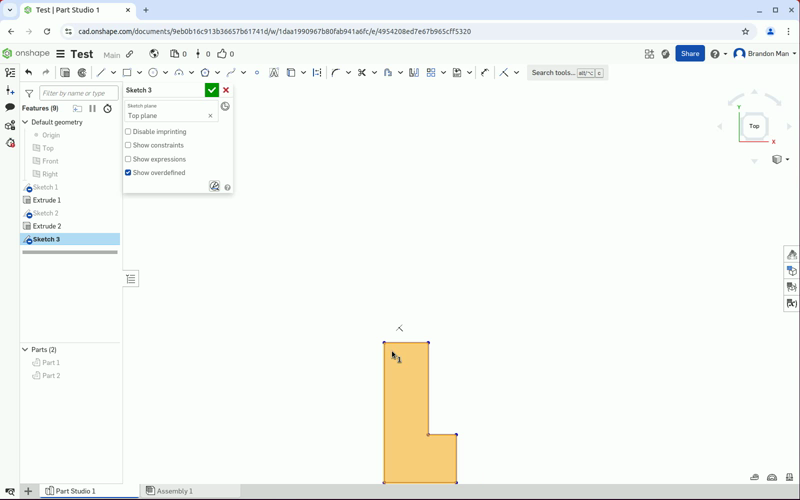
scroll(-6)
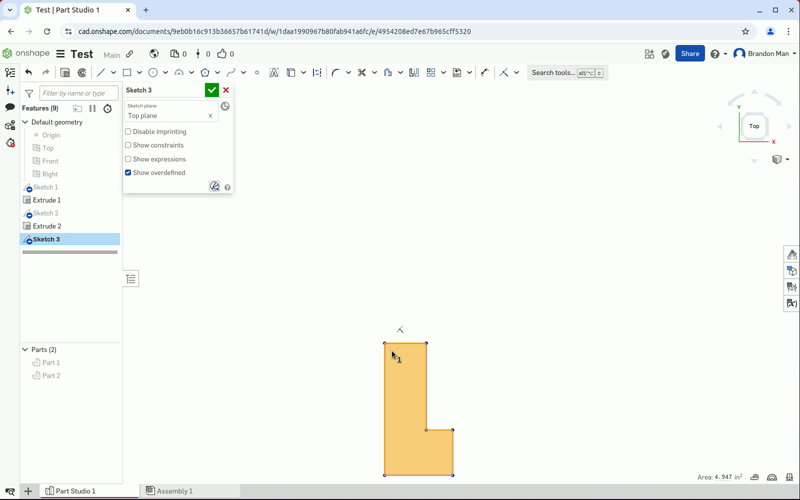
scroll(-6)
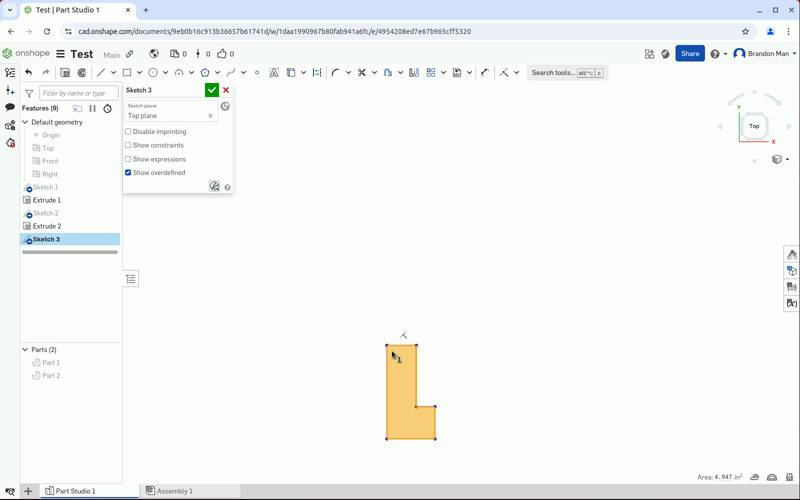
scroll(-6)
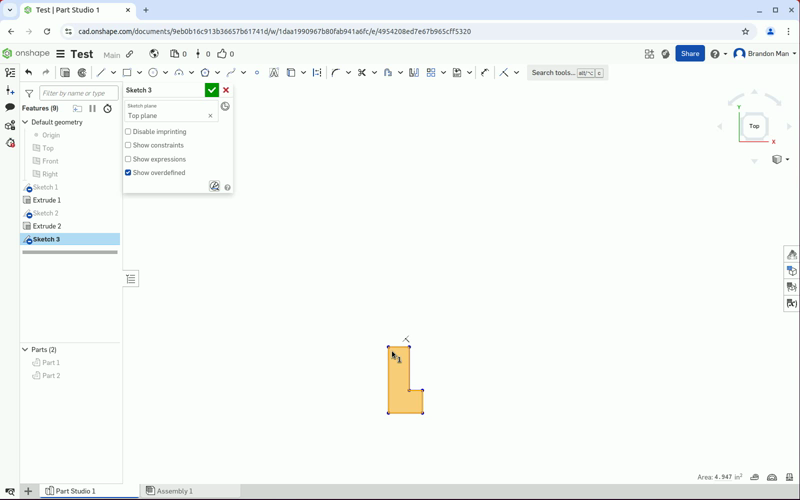
scroll(-6)
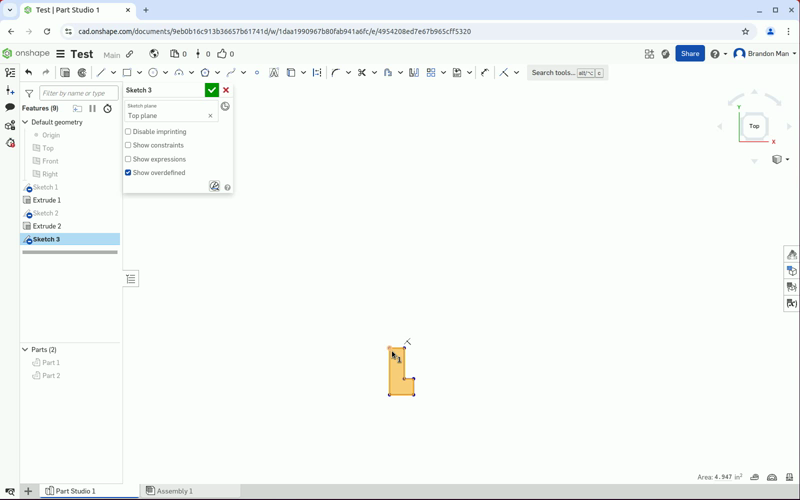
scroll(-6)
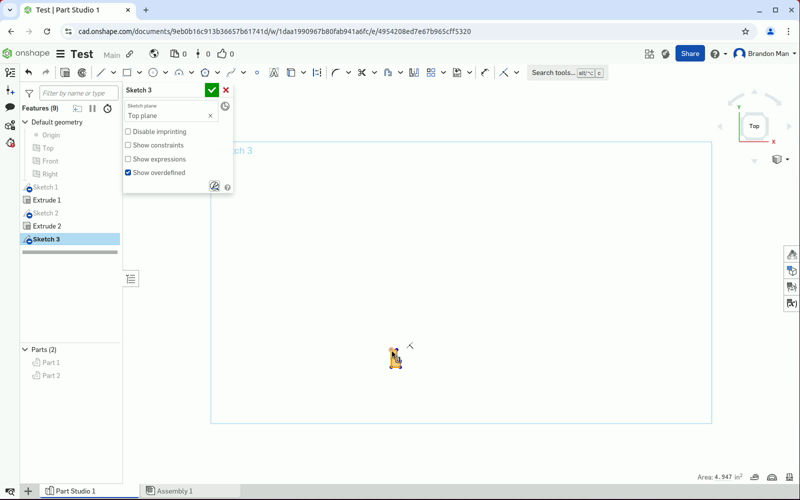
mouse_move(73, 352)
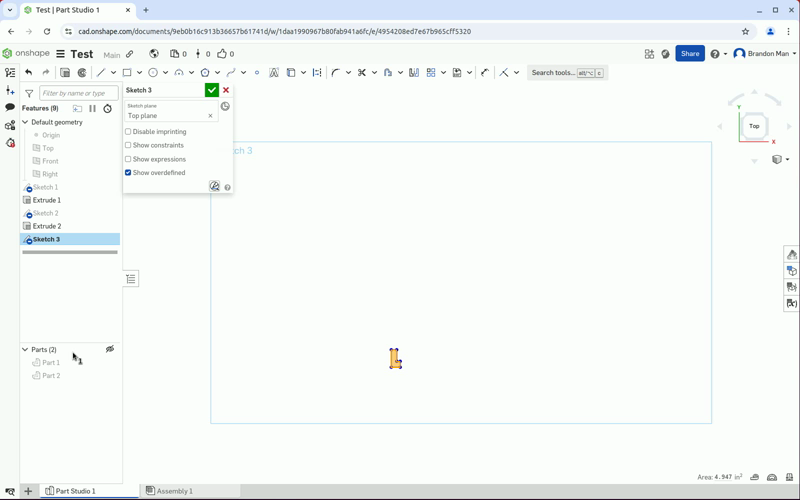
key(shift+y)
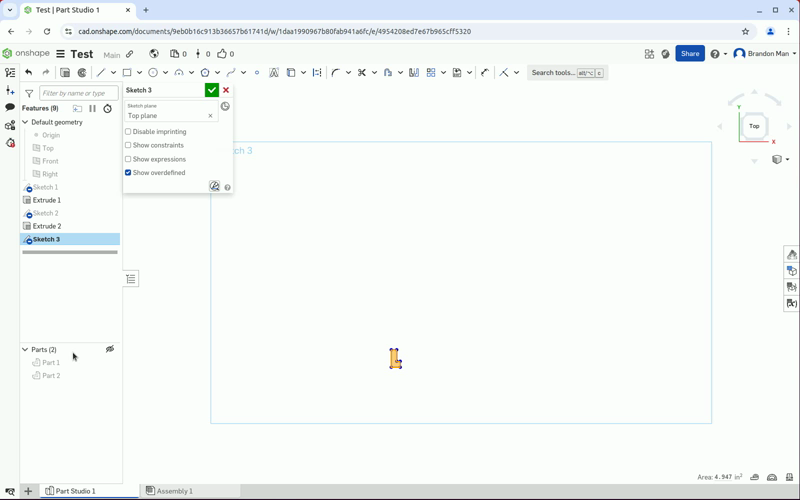
key(shift+e)
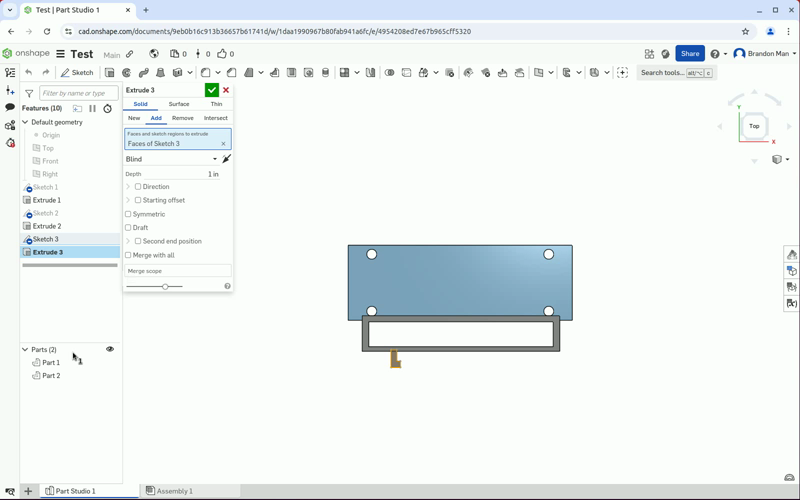
mouse_move(143, 106)
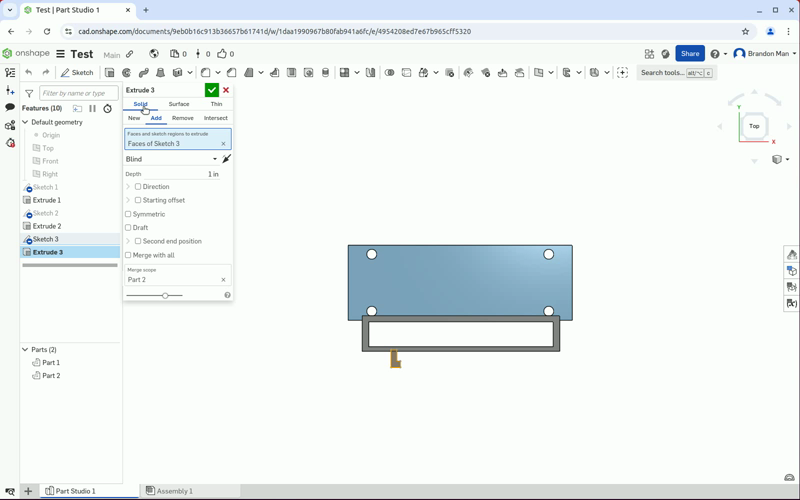
click(143, 106)
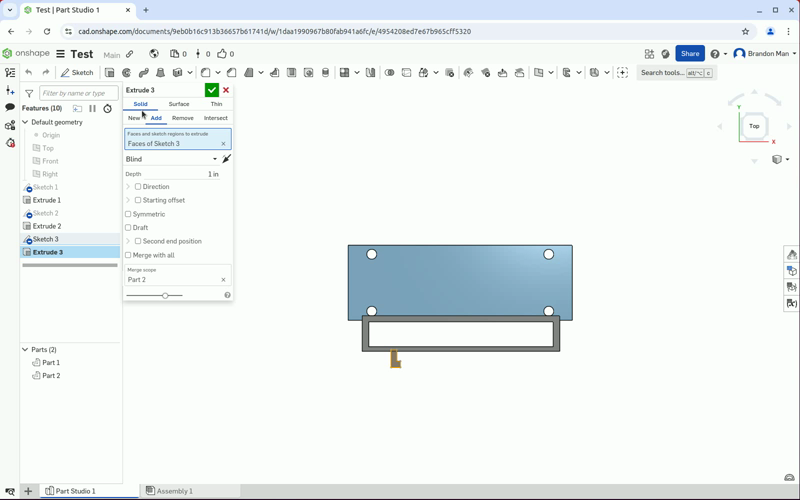
mouse_move(137, 120)
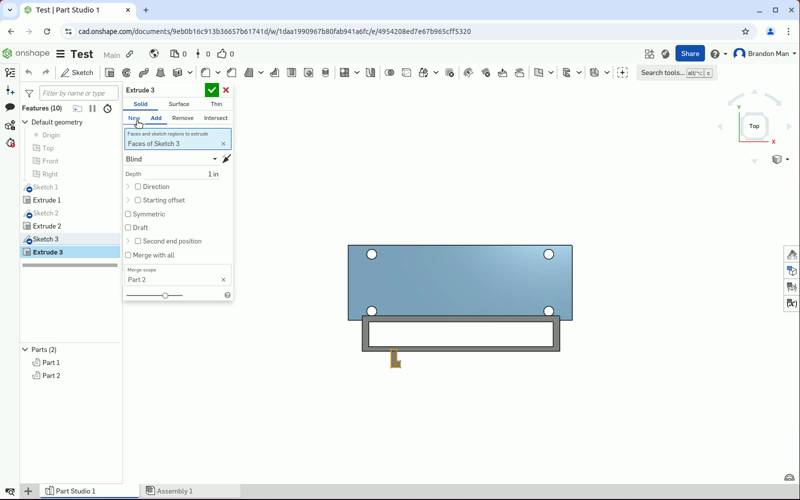
click(137, 120)
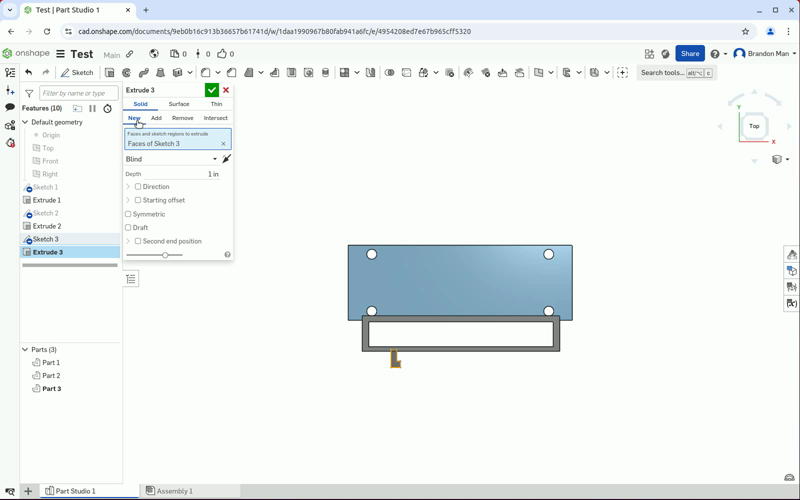
key(tab, 4)
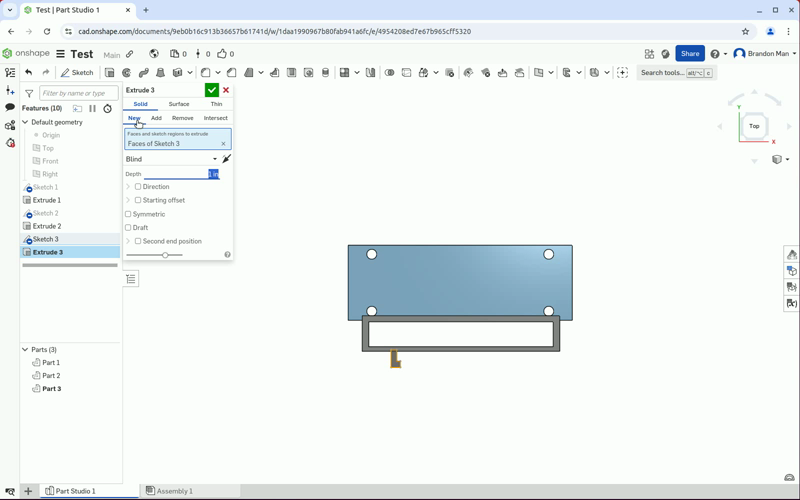
text(9.869)
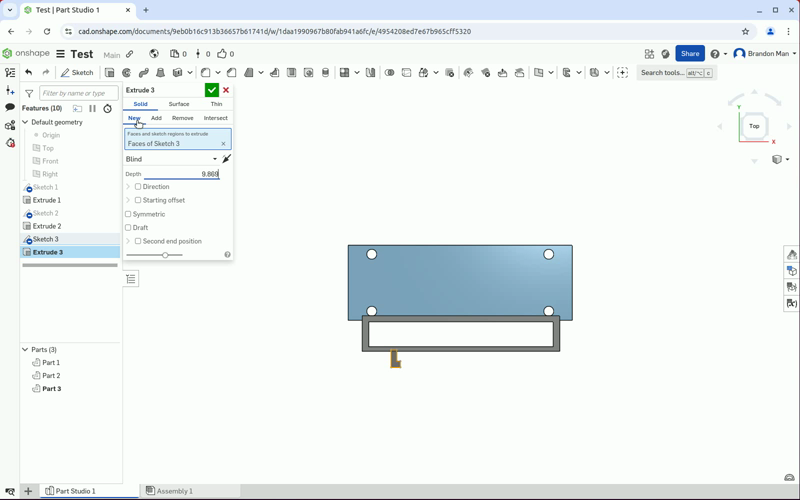
key(enter)
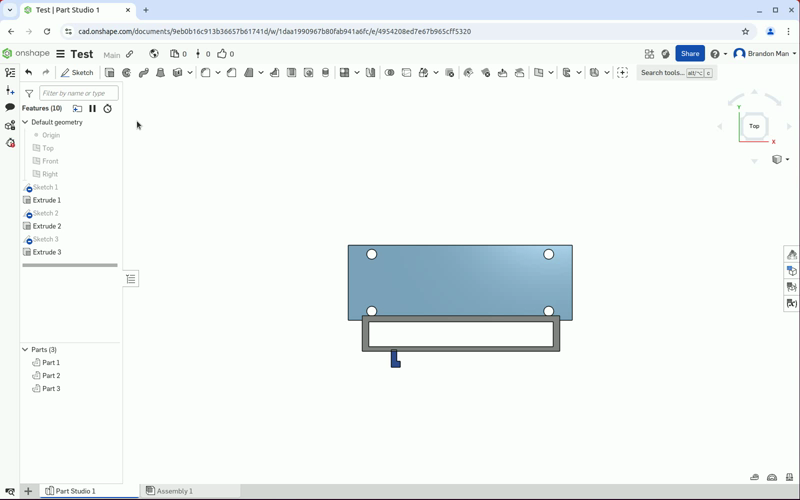
key(shift+h)
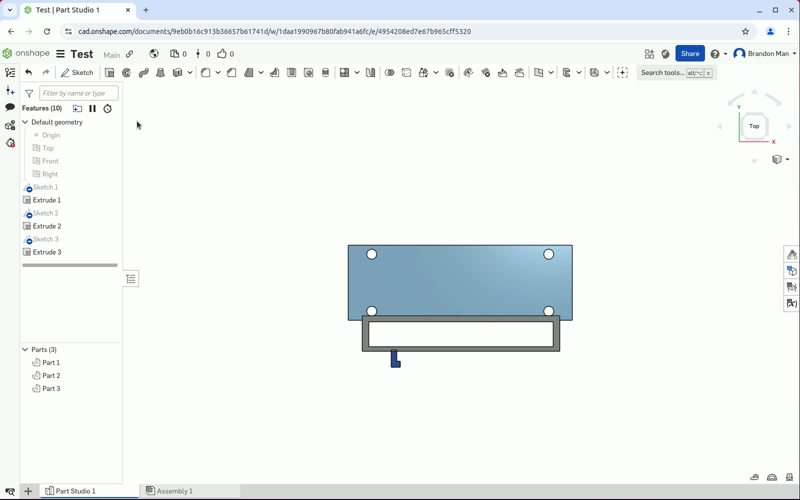
key(shift+h)
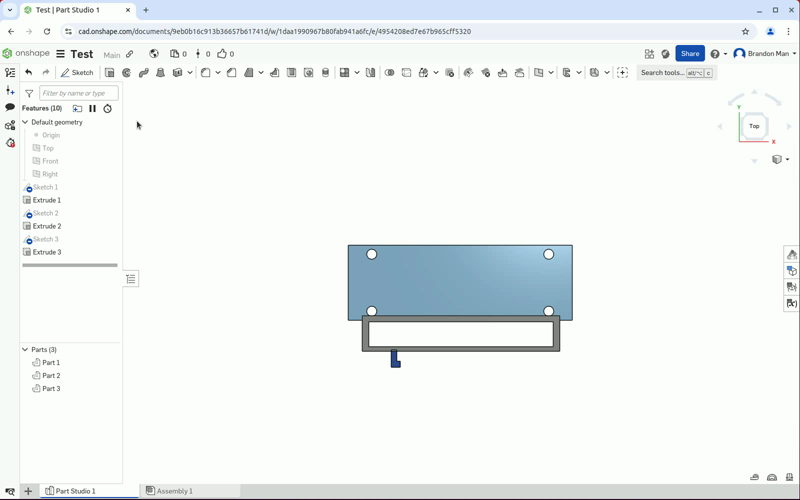
mouse_move(73, 189)
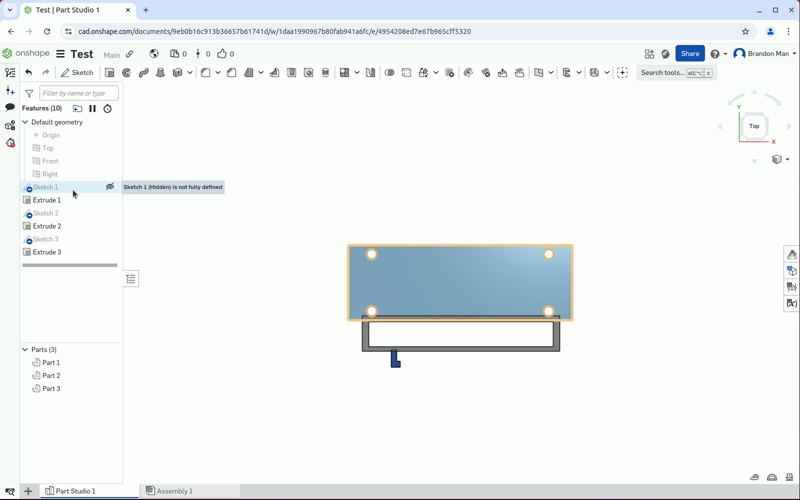
click(73, 189)
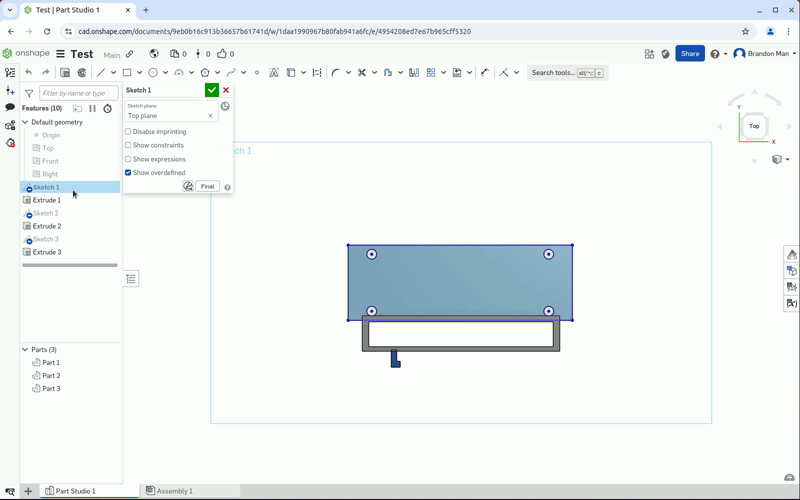
mouse_move(229, 92)
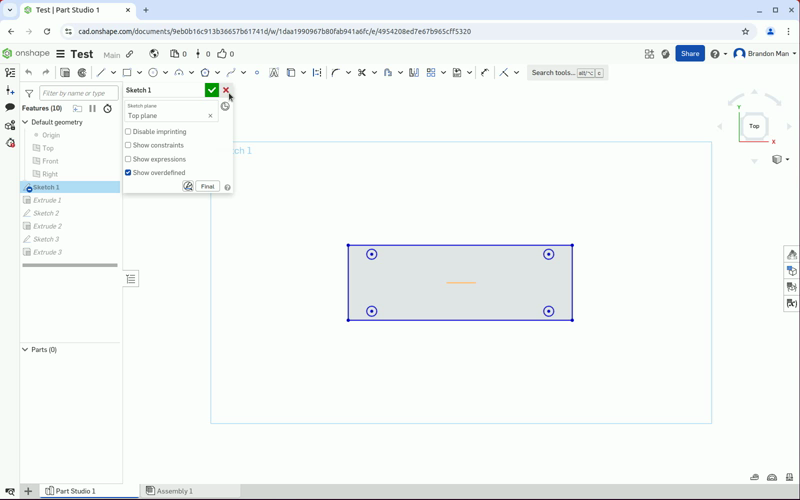
click(229, 92)
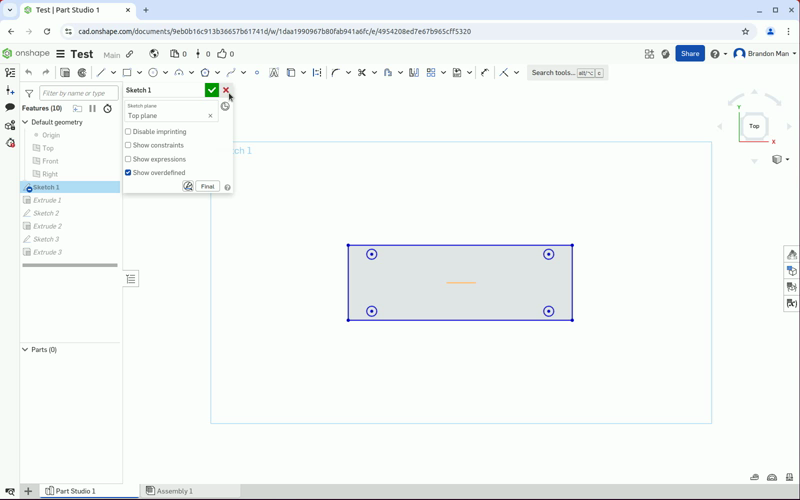
key(shift+s)
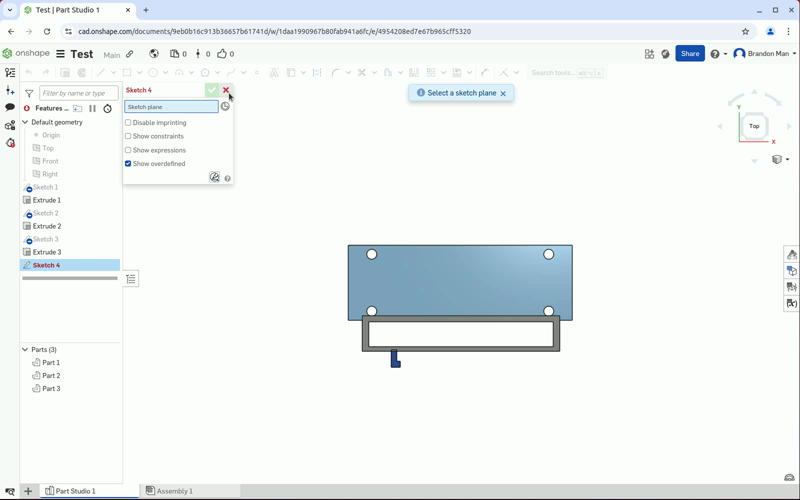
mouse_move(73, 150)
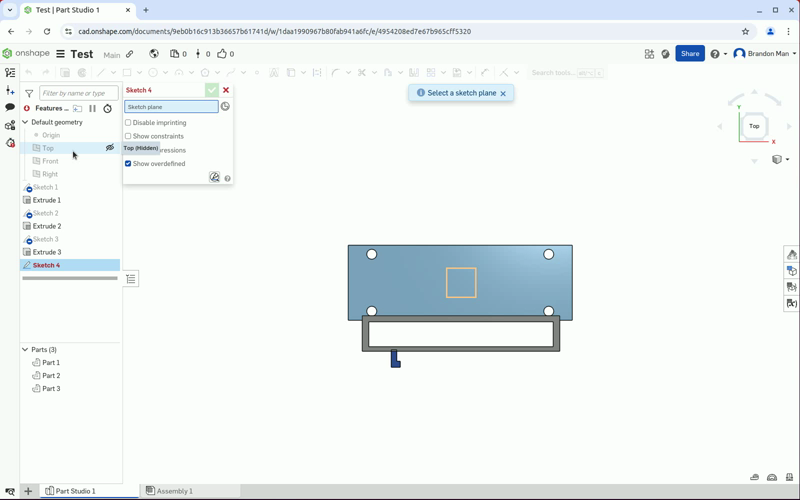
click(73, 150)
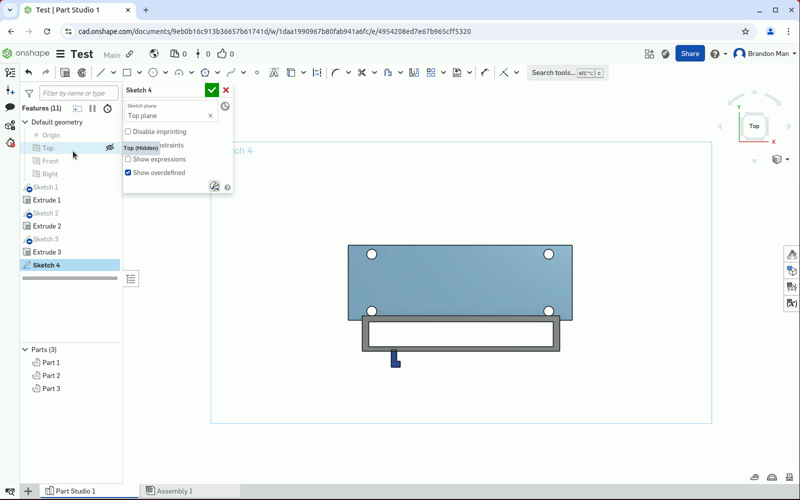
mouse_move(73, 352)
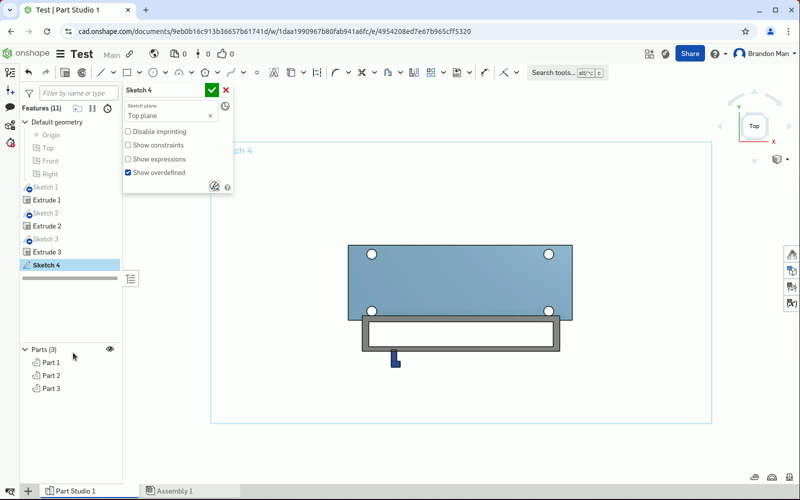
key(y)
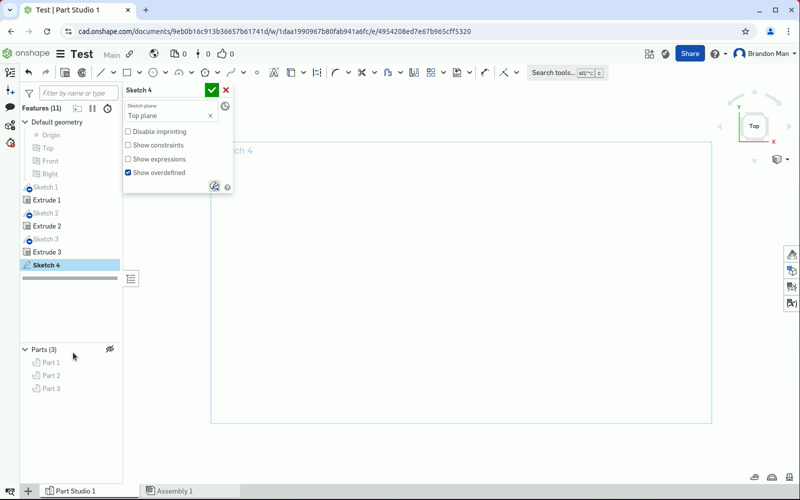
key(l)
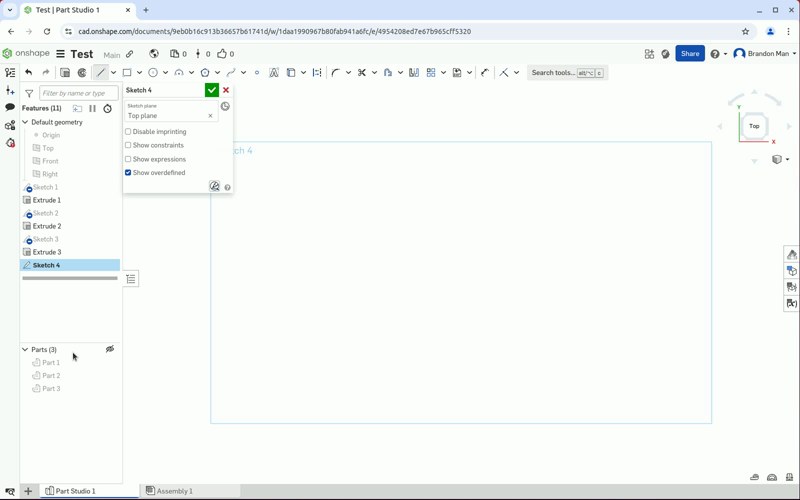
key_down(shift)
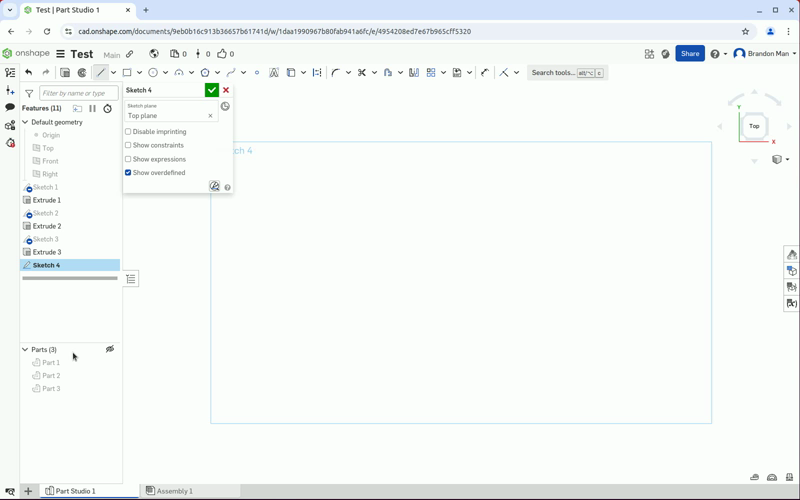
mouse_move(522, 367)
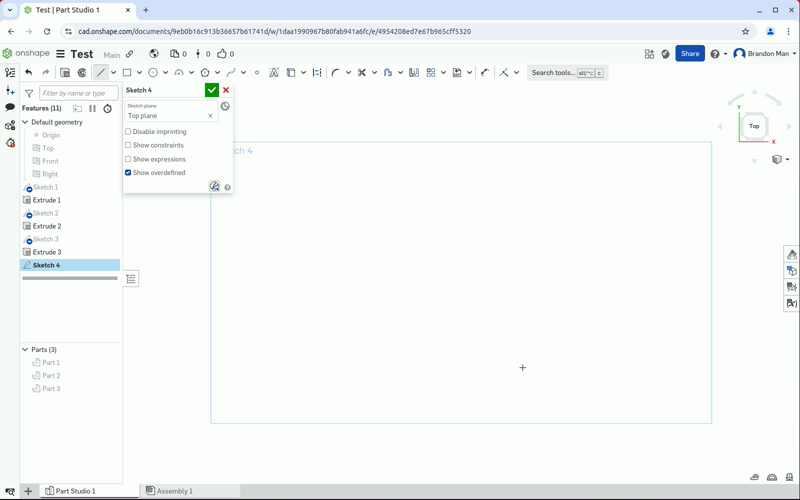
click(522, 367)
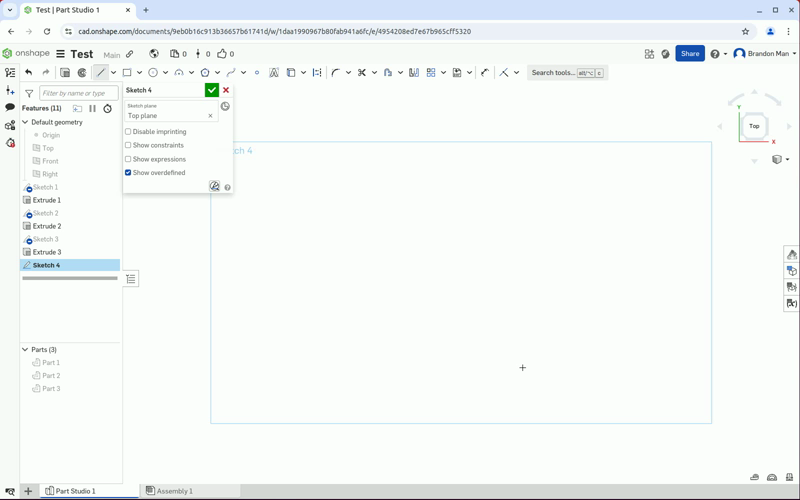
key_up(shift)
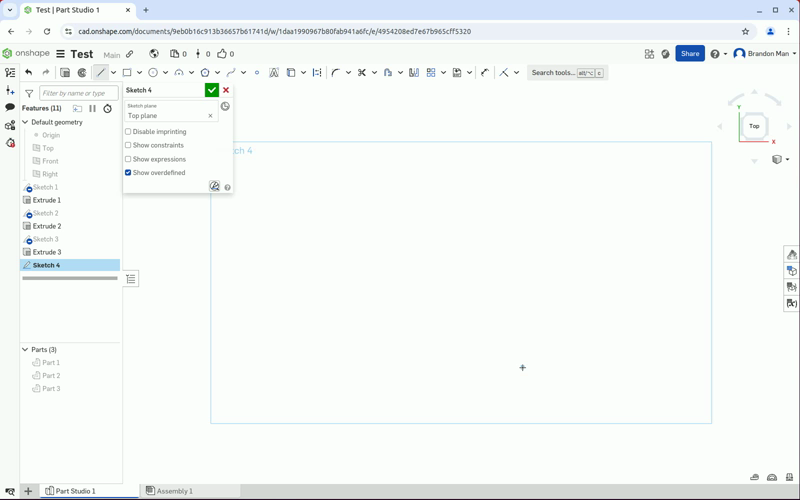
key_down(shift)
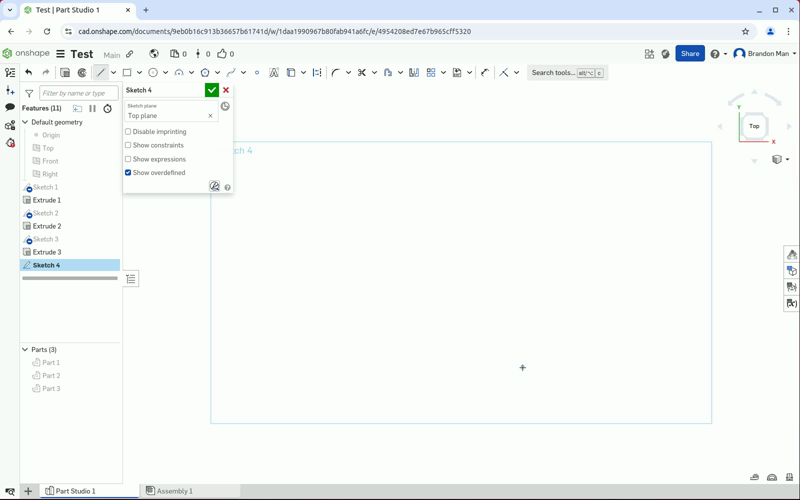
mouse_move(552, 367)
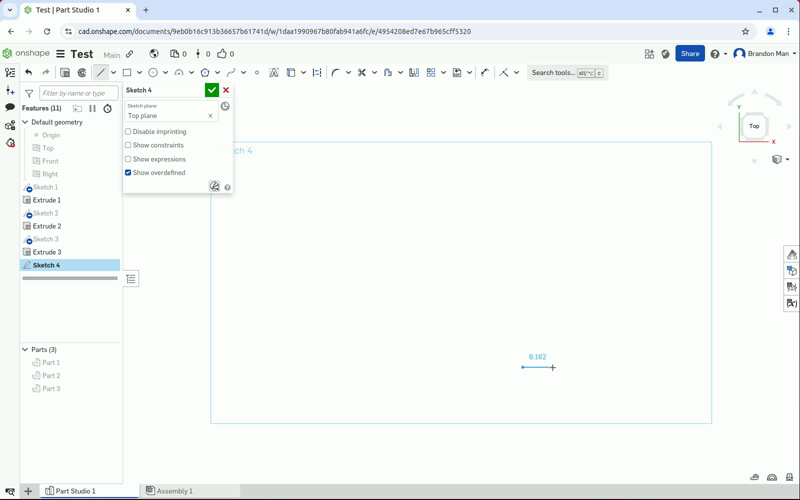
mouse_move(531, 367)
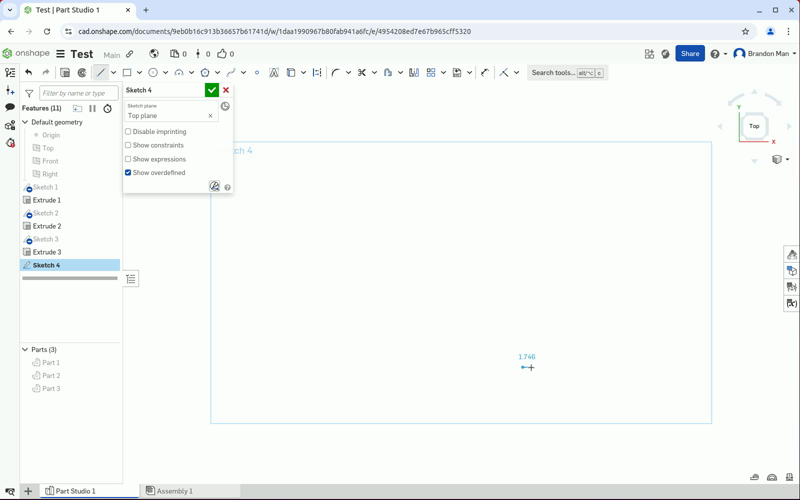
click(531, 367)
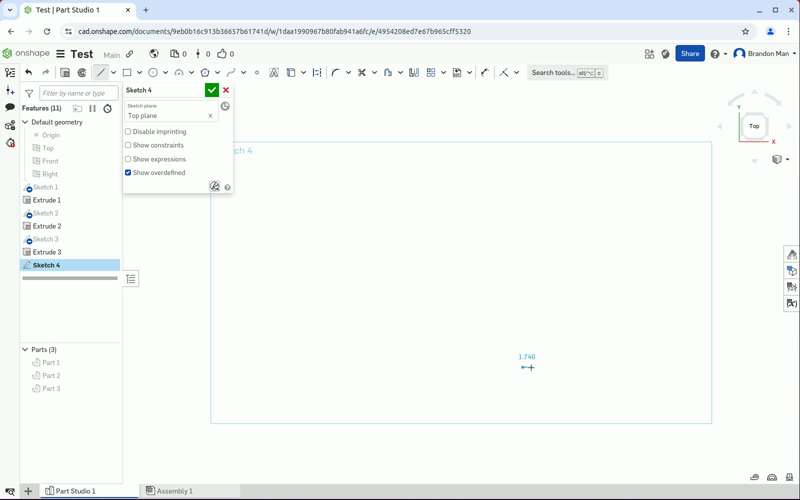
key_up(shift)
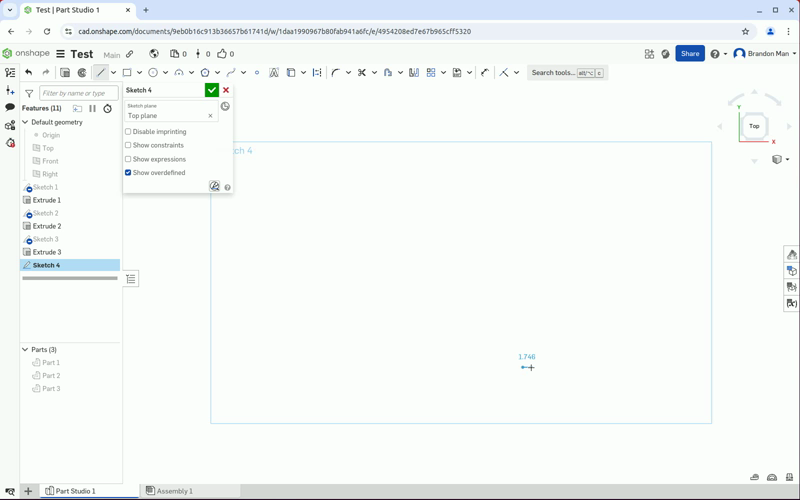
key_down(shift)
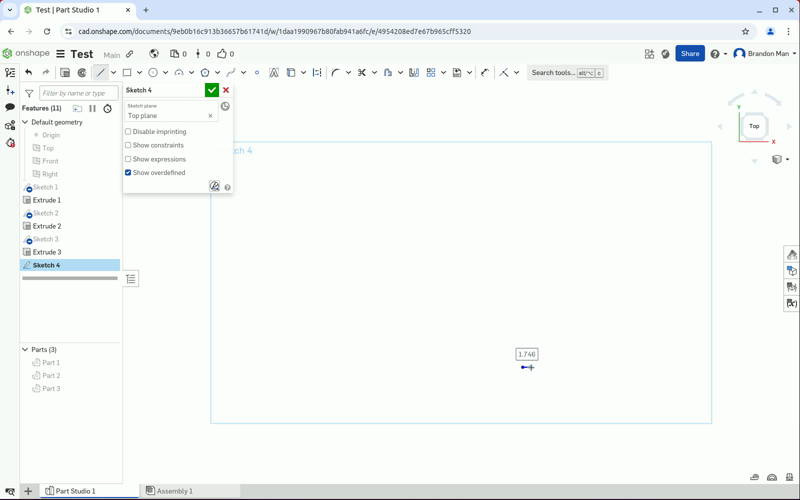
mouse_move(561, 367)
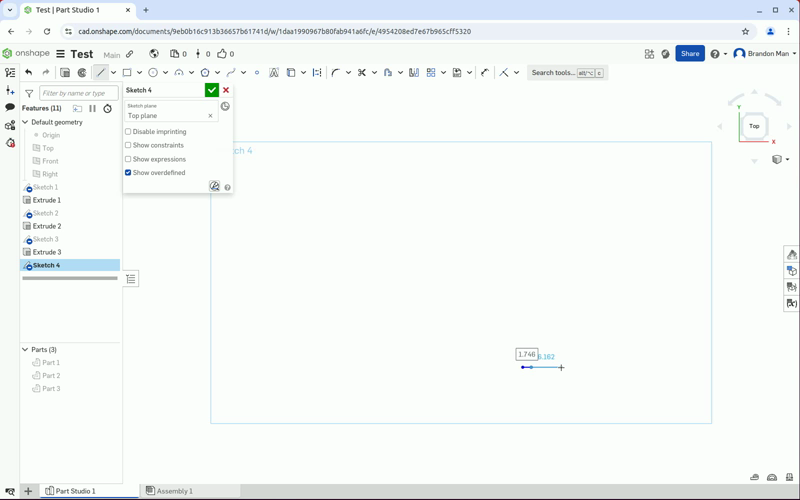
mouse_move(531, 349)
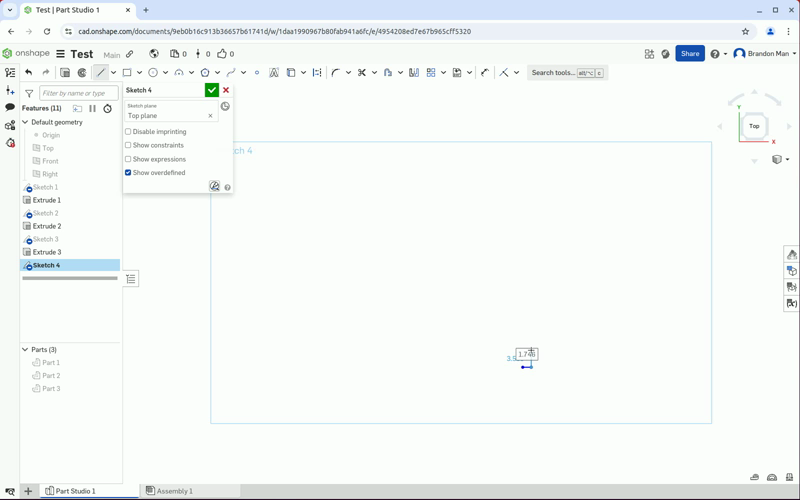
click(531, 349)
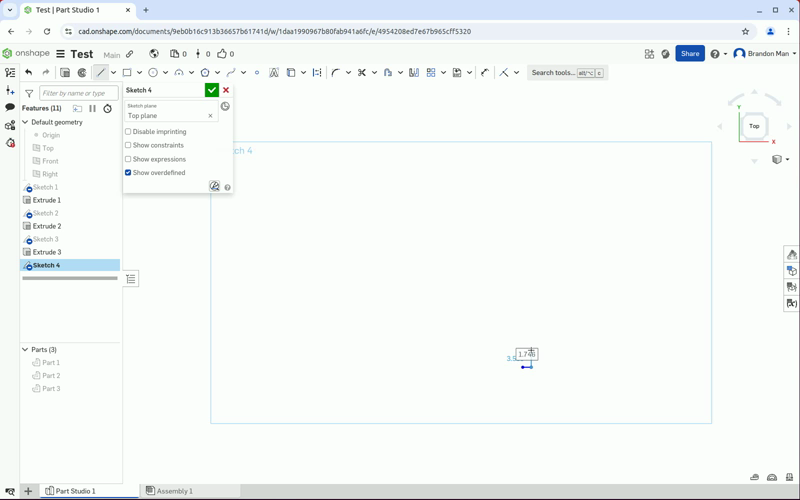
key_up(shift)
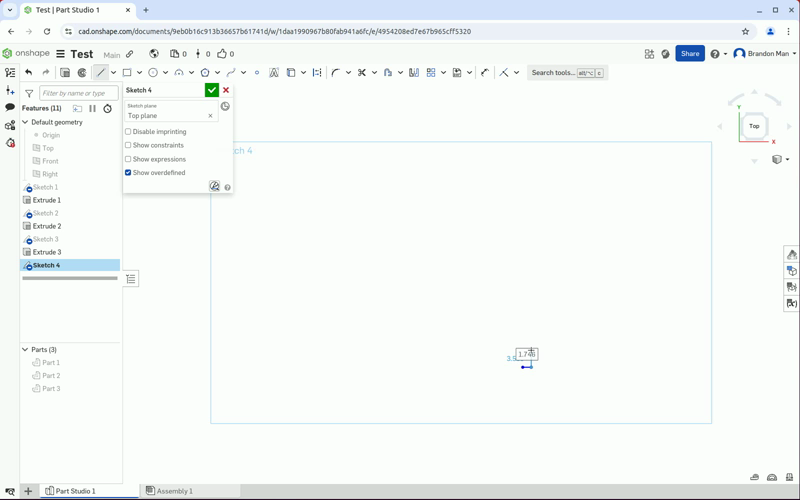
key_down(shift)
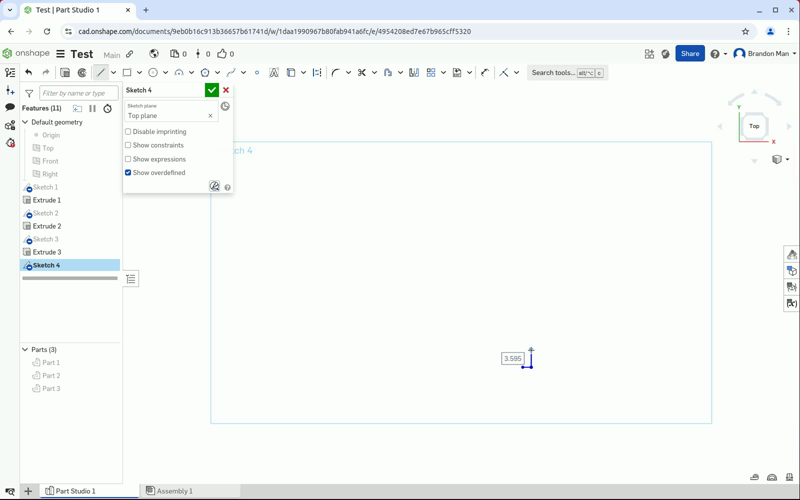
mouse_move(561, 349)
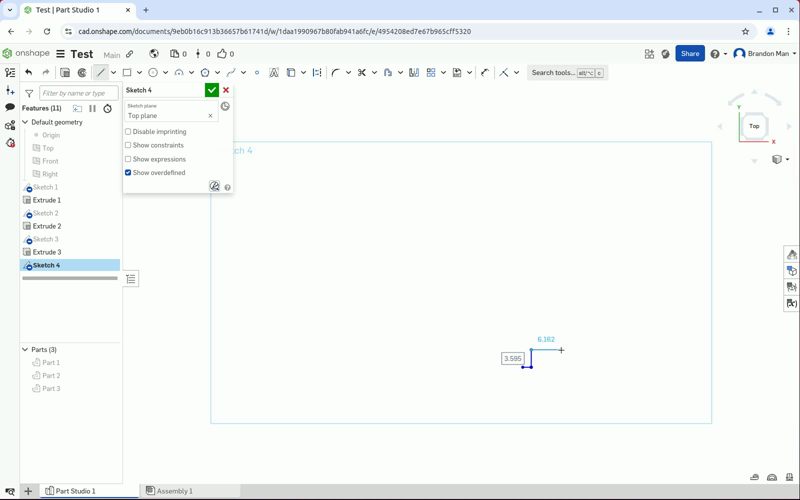
mouse_move(526, 349)
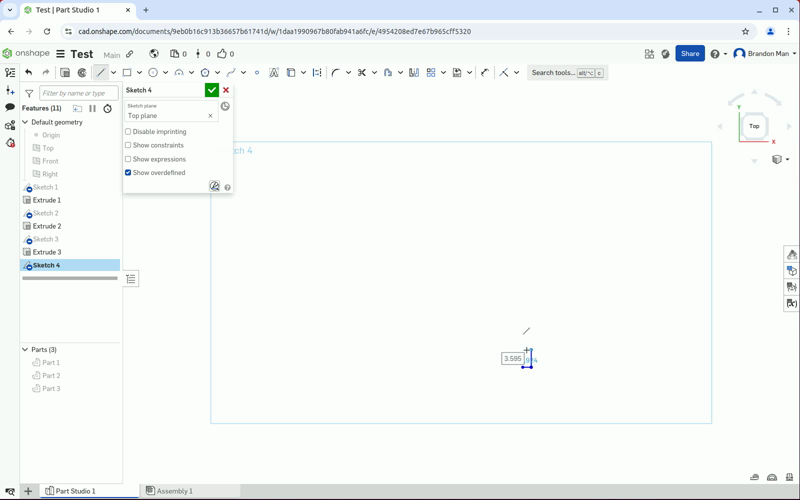
scroll(6)
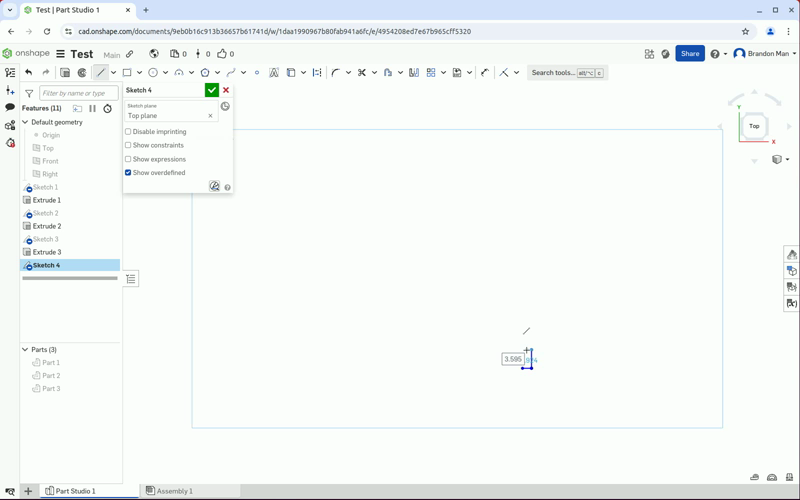
scroll(6)
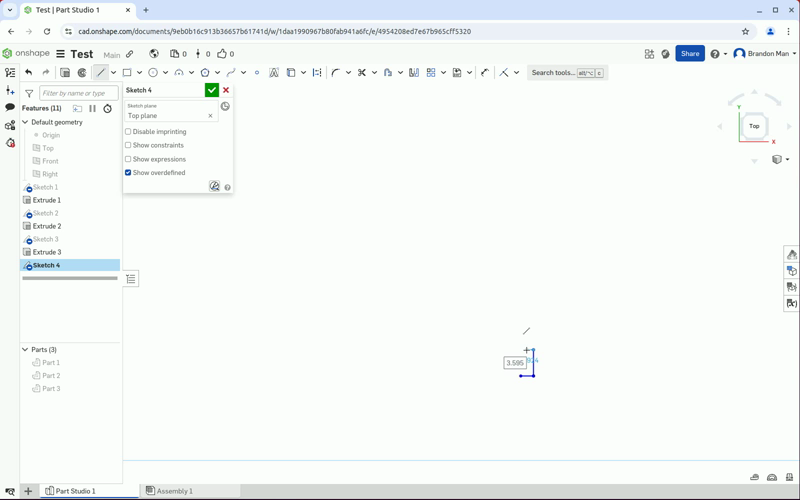
scroll(6)
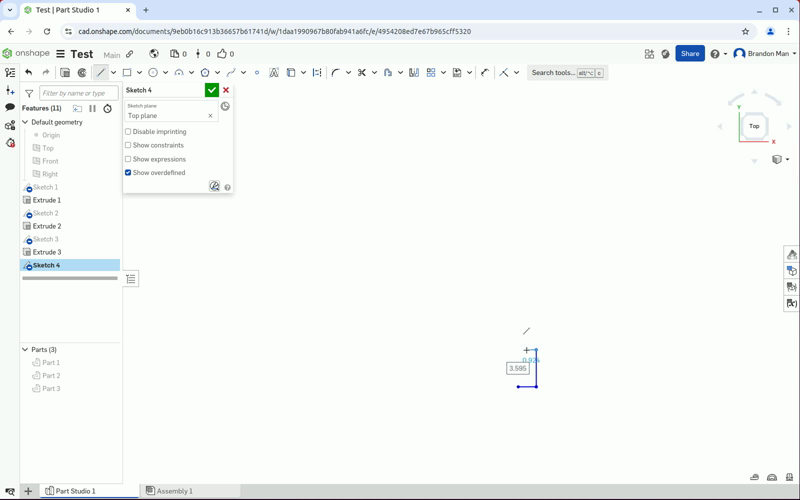
scroll(6)
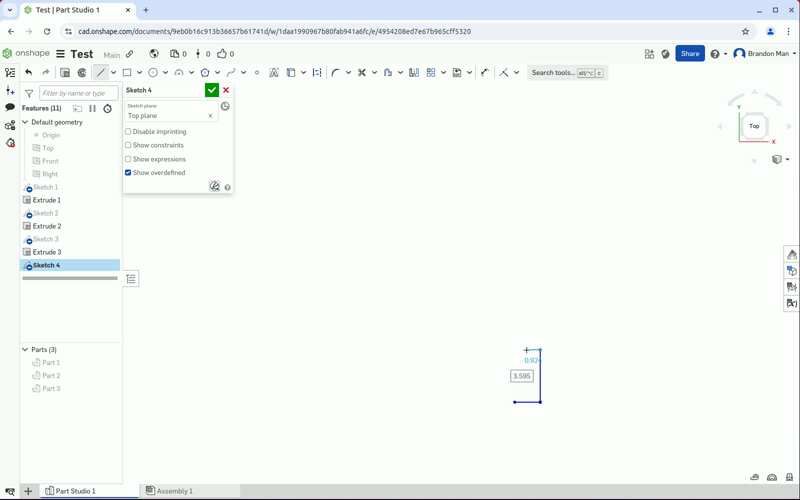
scroll(6)
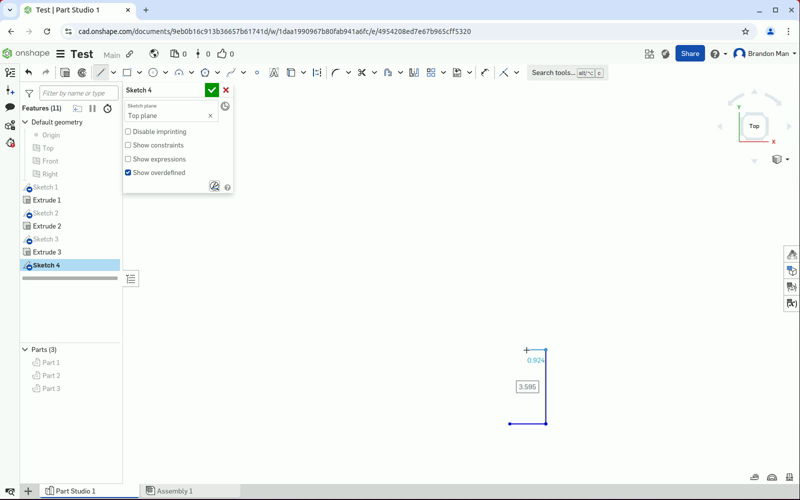
scroll(6)
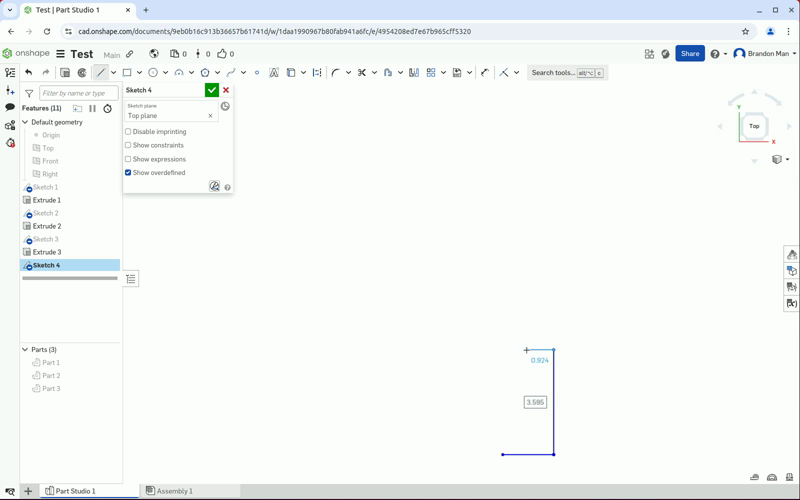
scroll(6)
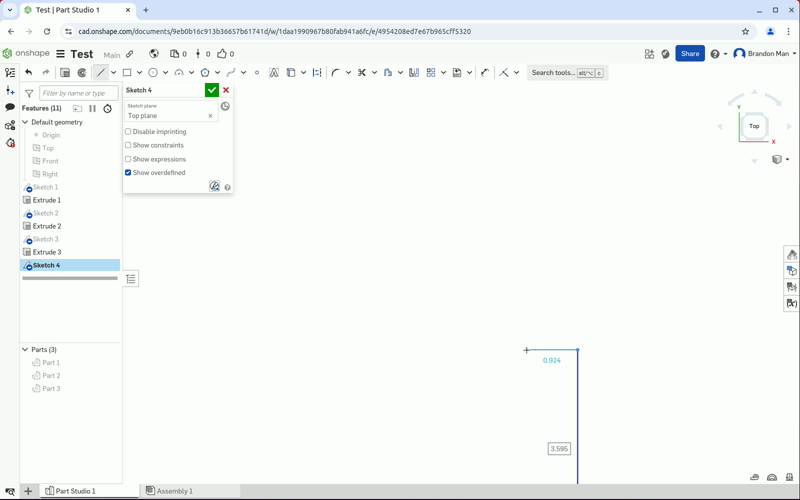
click(526, 349)
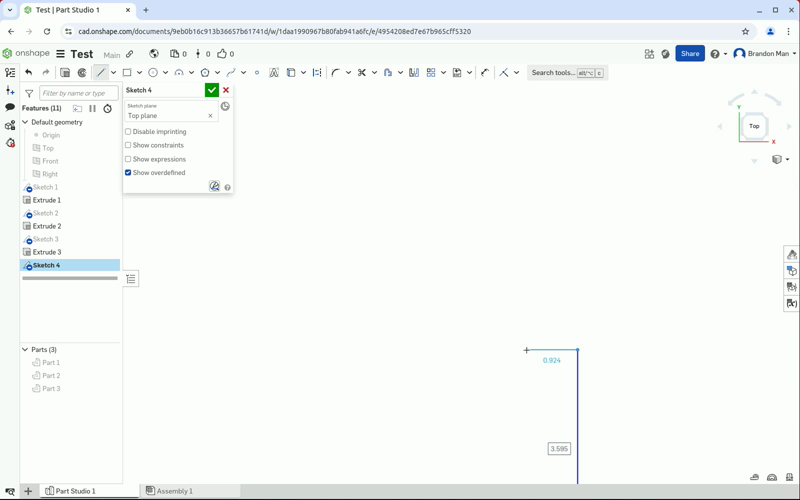
scroll(-6)
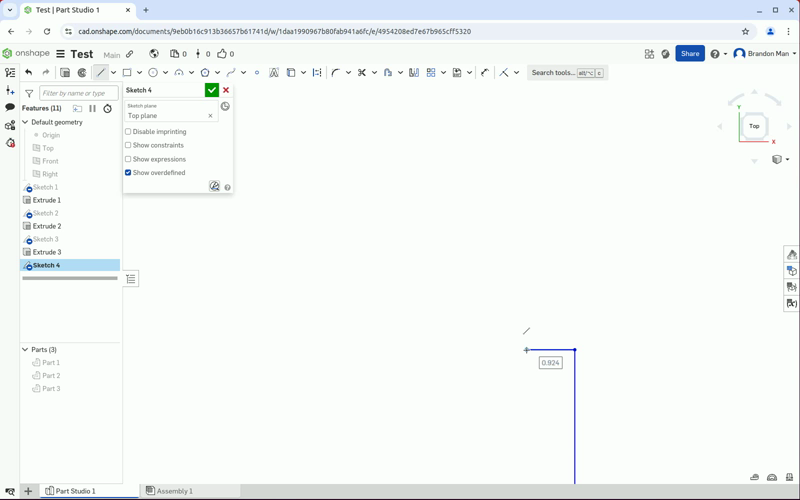
scroll(-6)
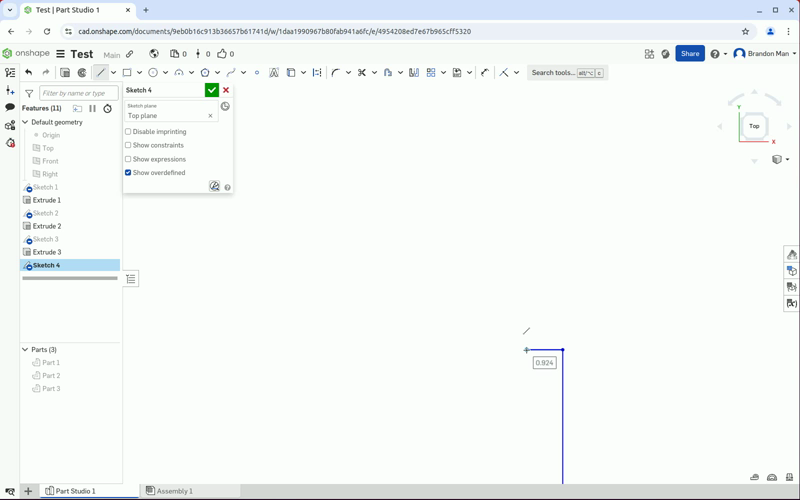
scroll(-6)
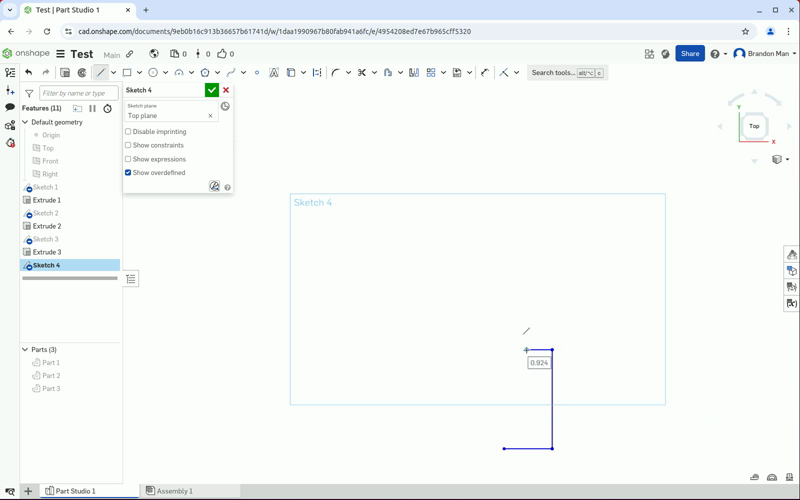
scroll(-6)
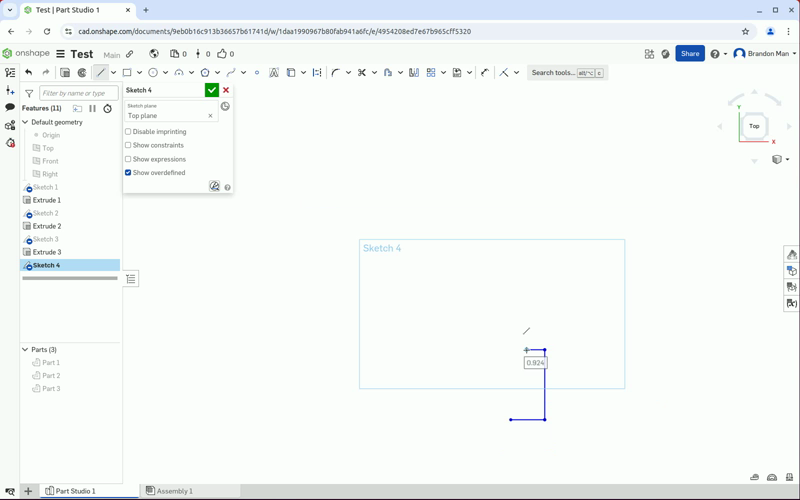
scroll(-6)
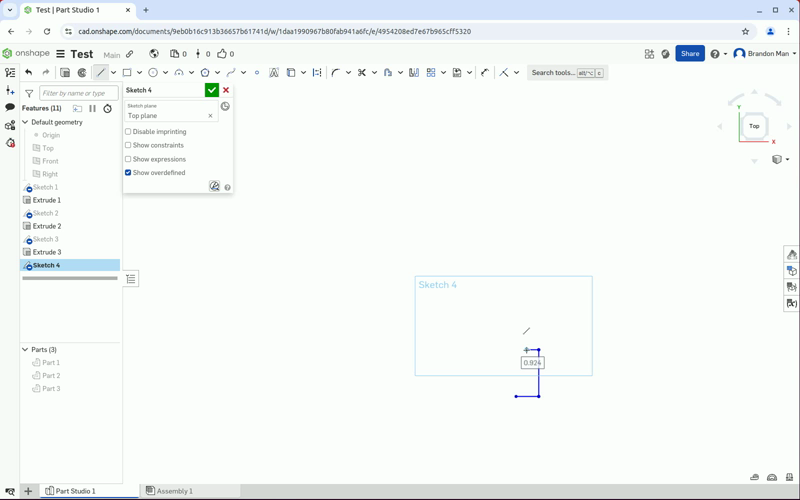
scroll(-6)
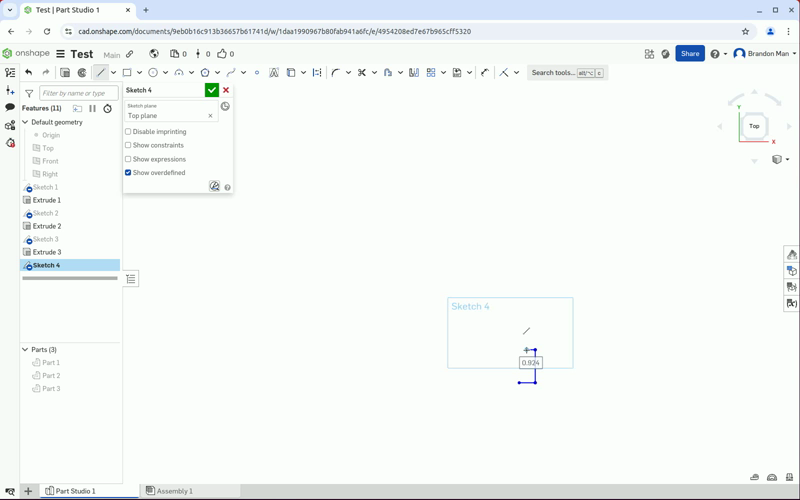
scroll(-6)
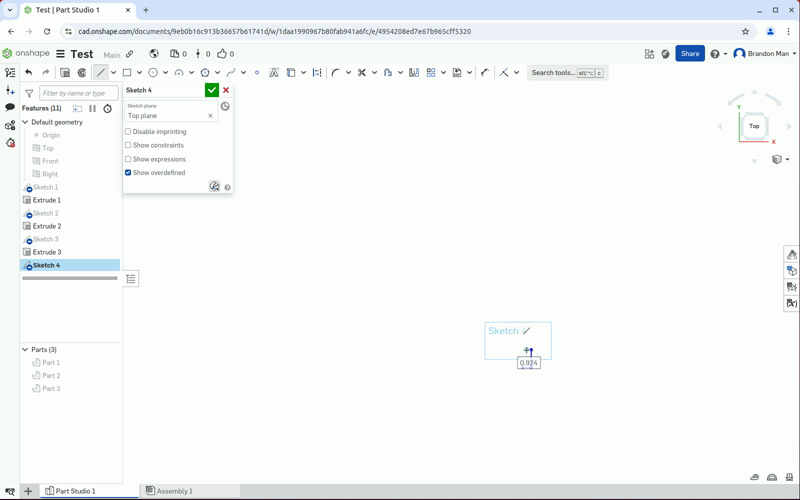
key_up(shift)
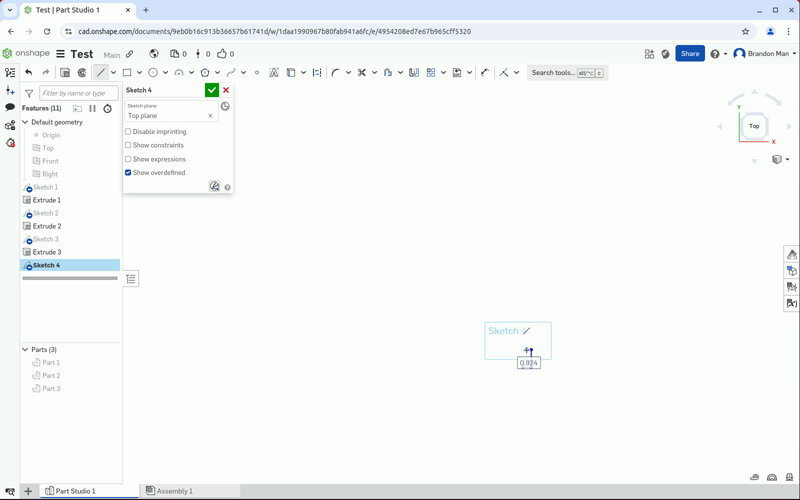
key_down(shift)
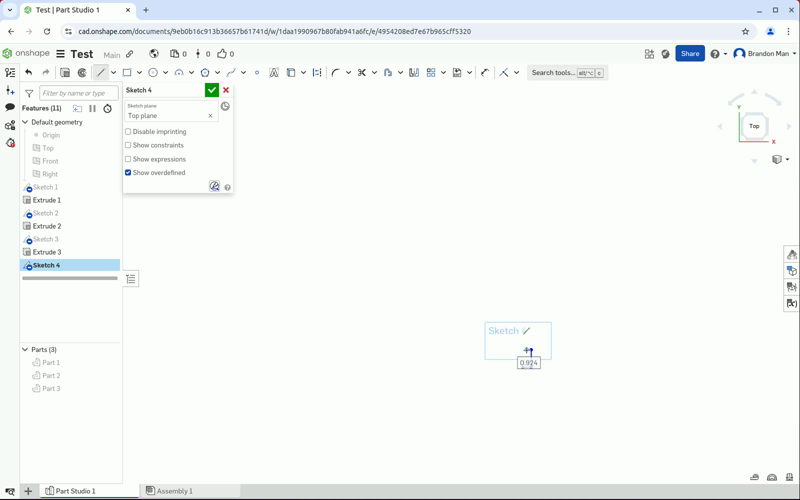
mouse_move(556, 349)
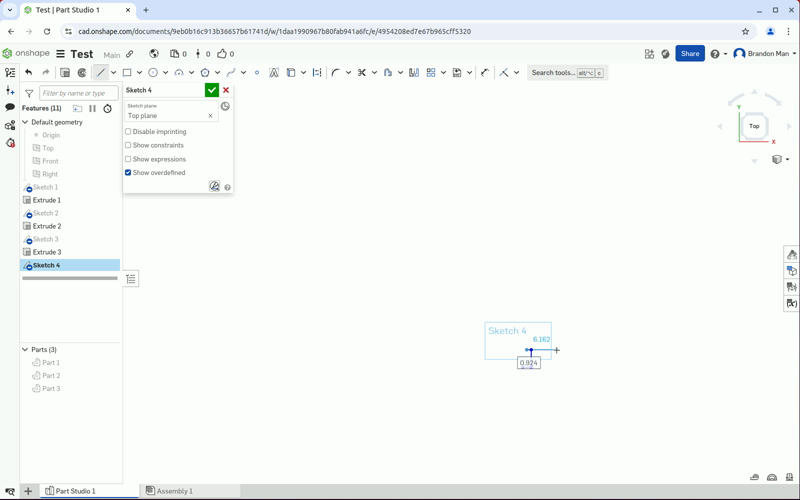
mouse_move(526, 361)
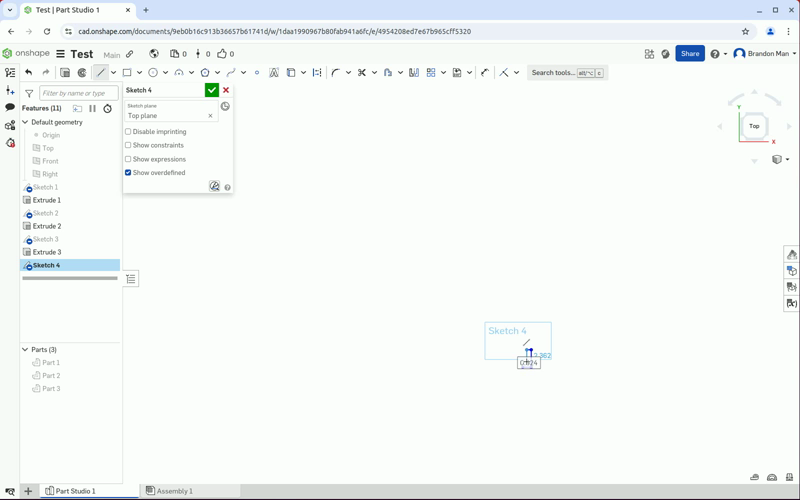
click(526, 361)
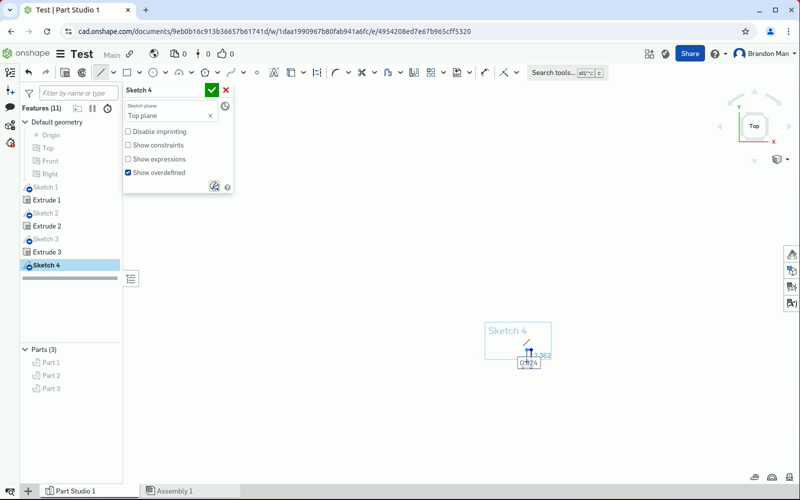
key_up(shift)
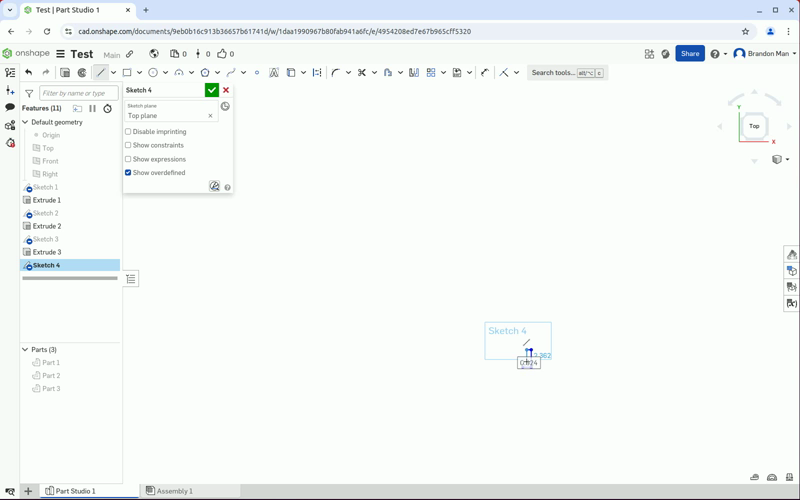
key_down(shift)
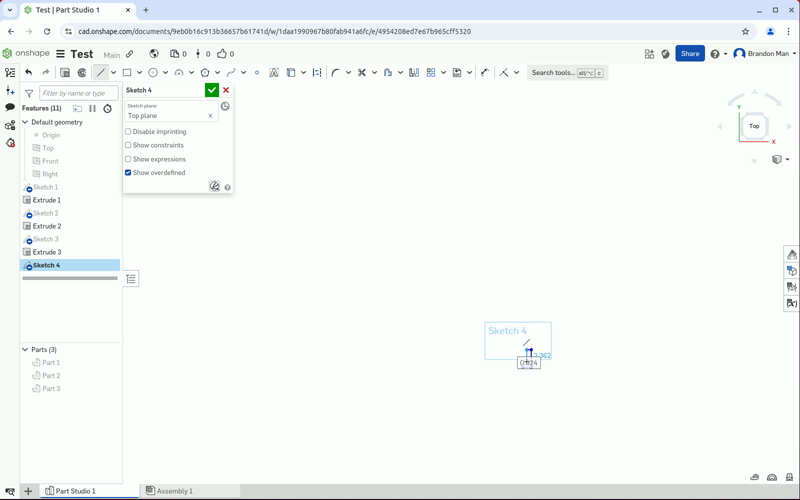
mouse_move(556, 361)
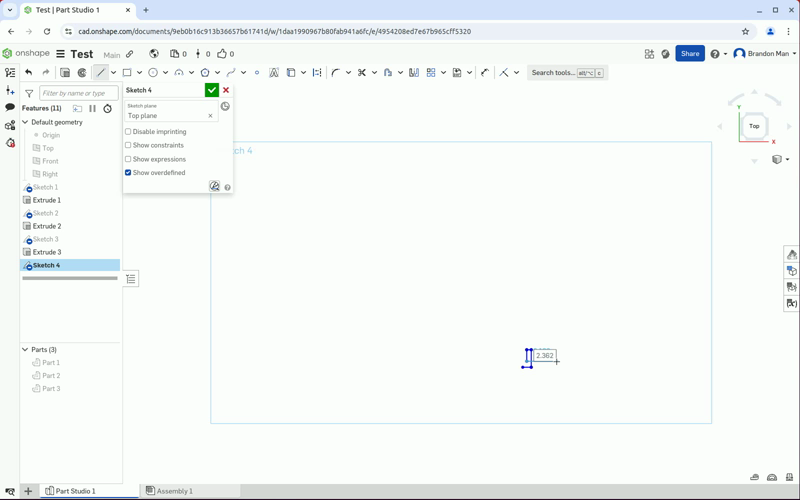
mouse_move(522, 361)
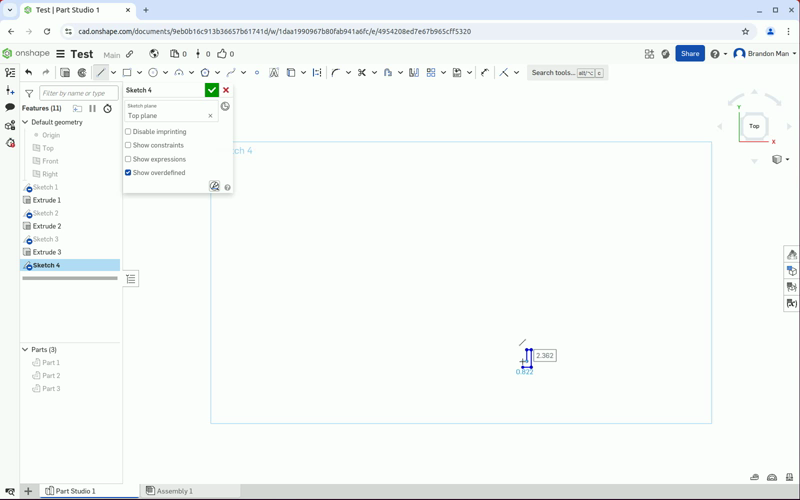
scroll(6)
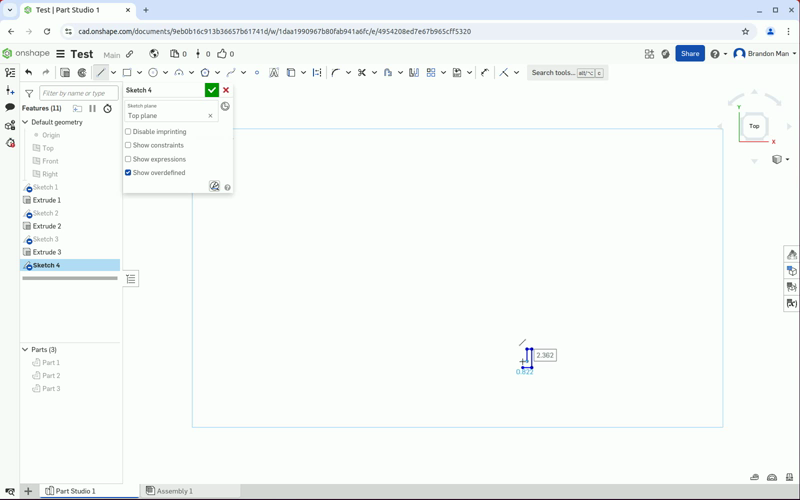
scroll(6)
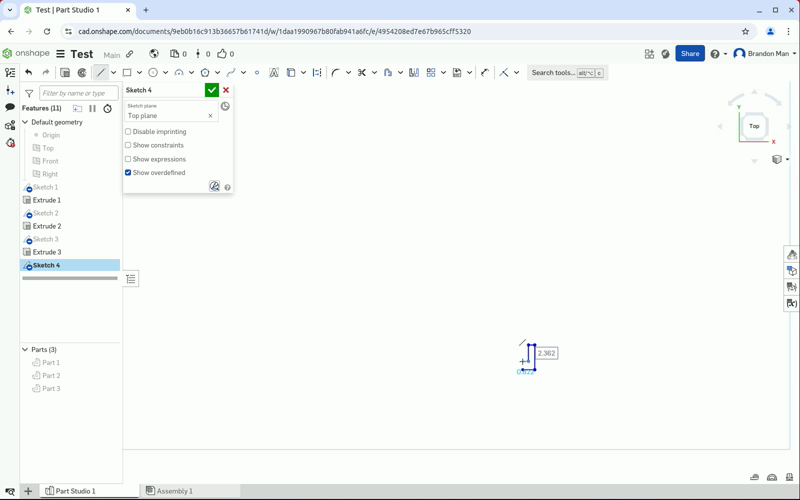
scroll(6)
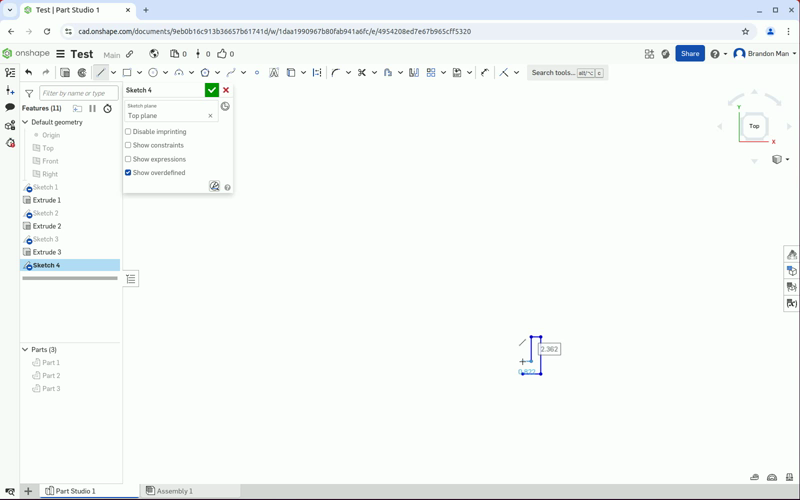
scroll(6)
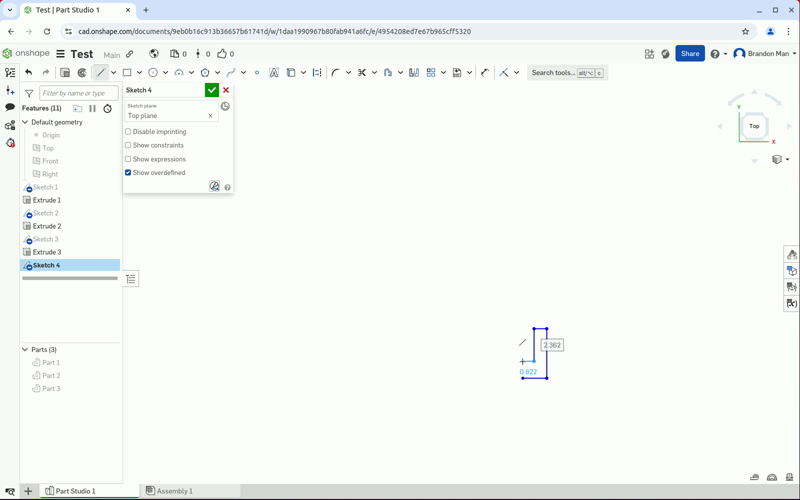
scroll(6)
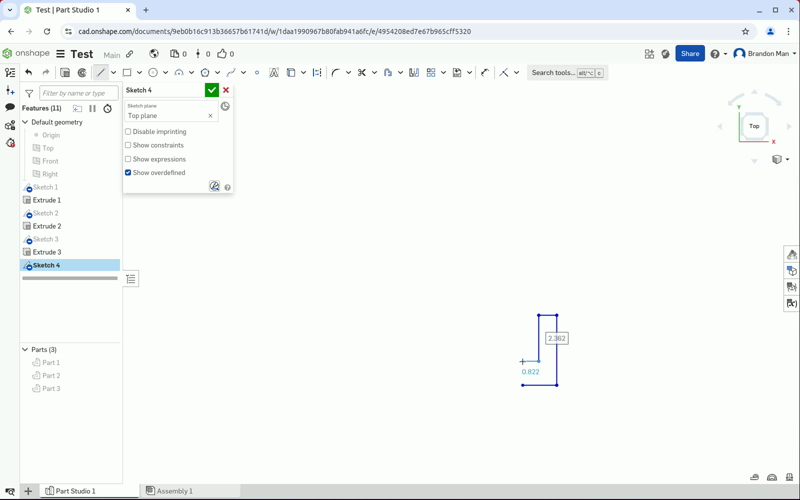
scroll(6)
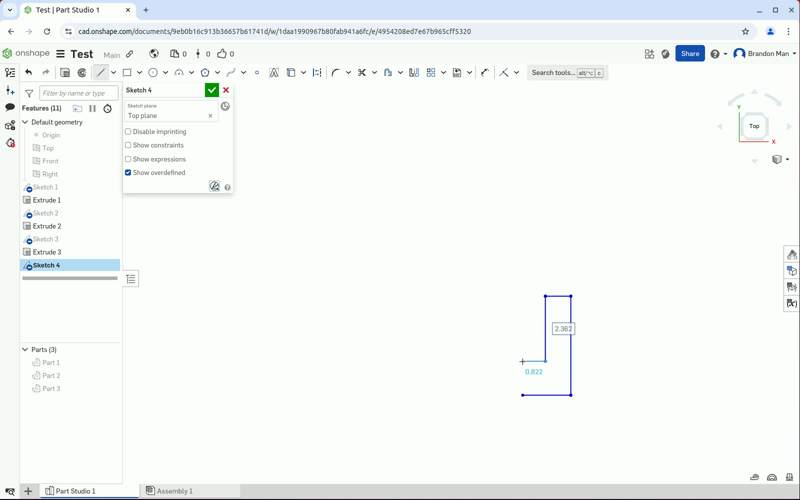
scroll(6)
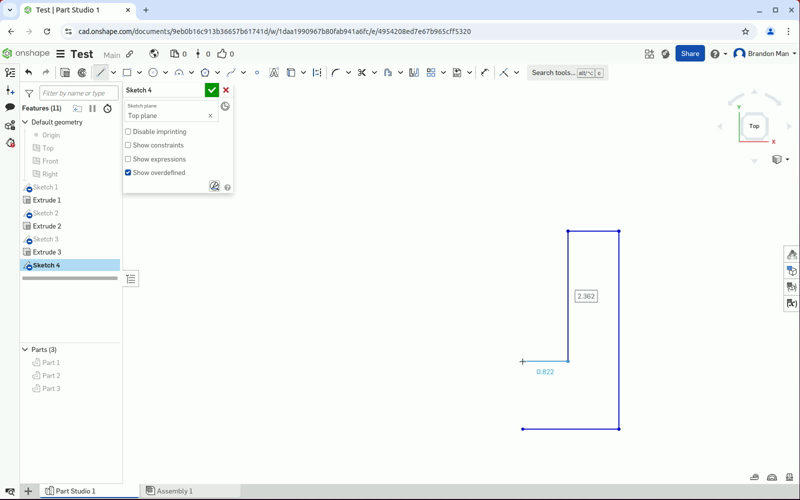
click(522, 361)
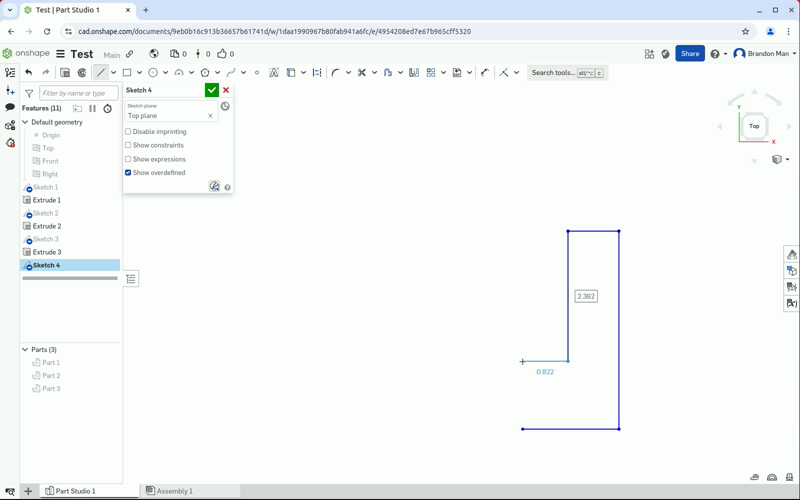
scroll(-6)
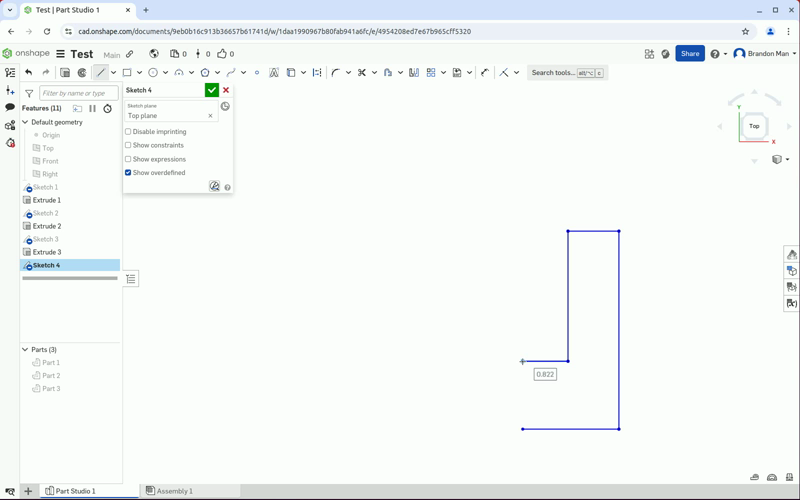
scroll(-6)
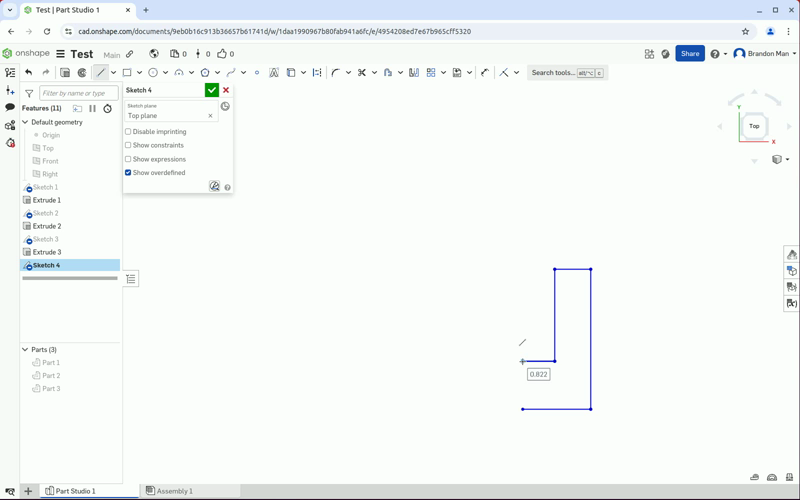
scroll(-6)
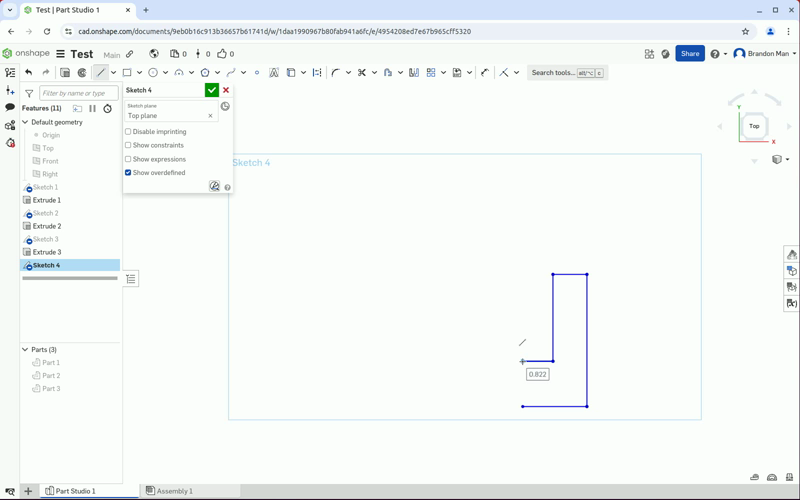
scroll(-6)
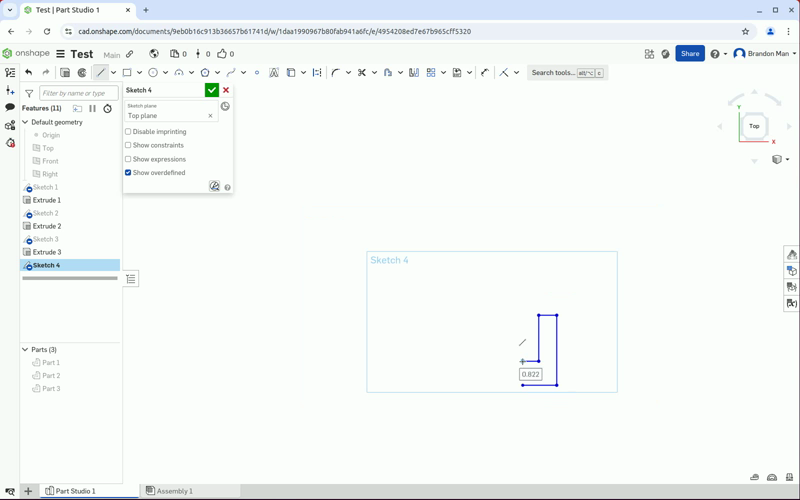
scroll(-6)
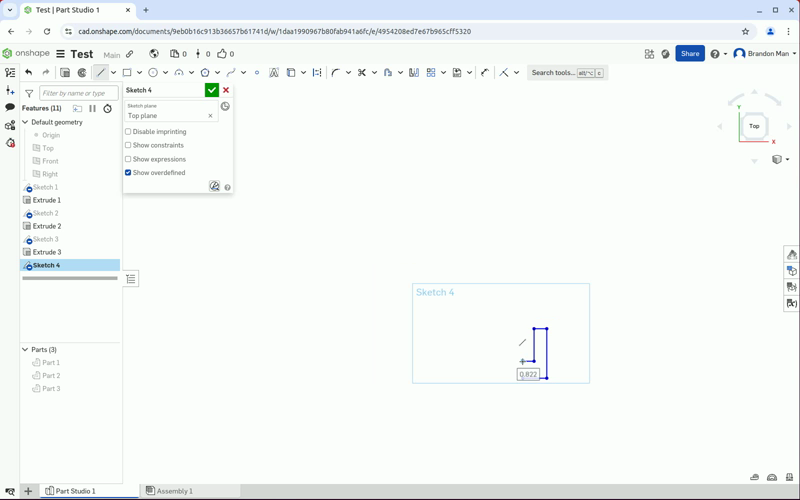
scroll(-6)
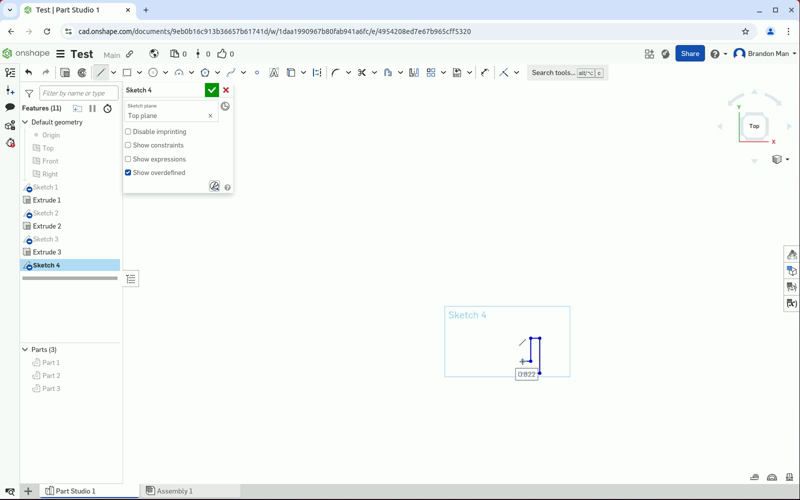
scroll(-6)
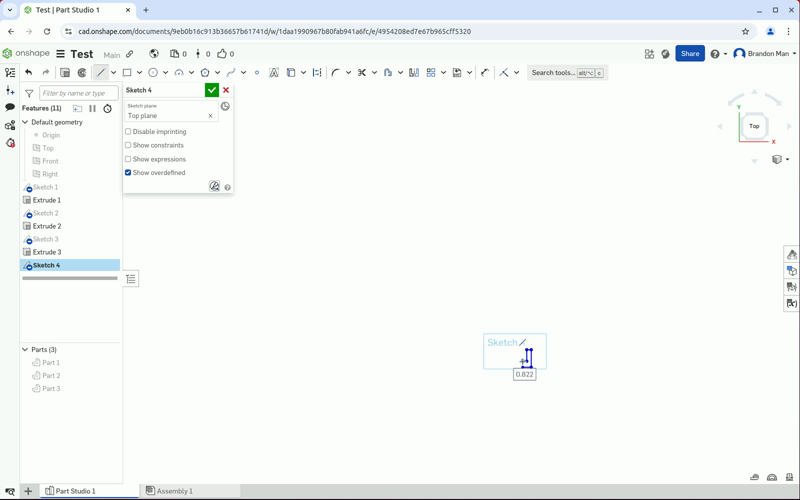
key_up(shift)
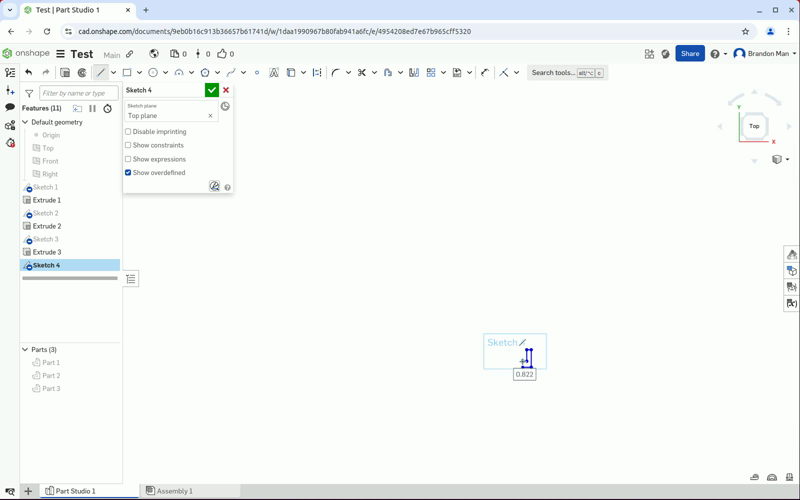
mouse_move(552, 361)
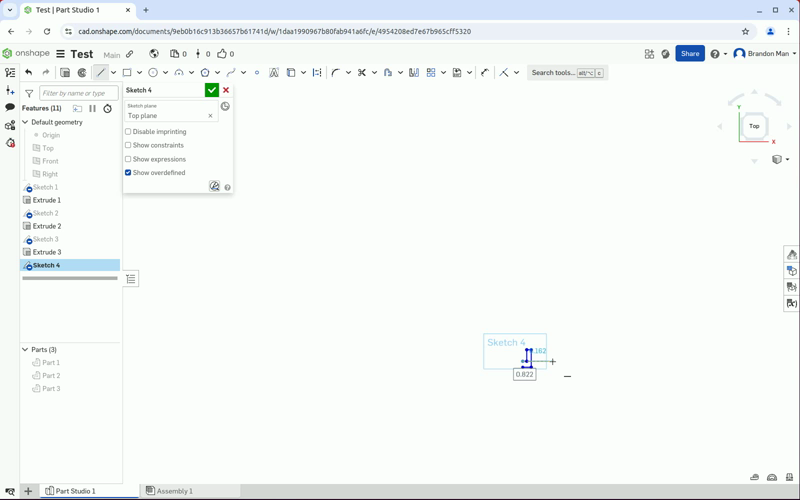
key_down(shift)
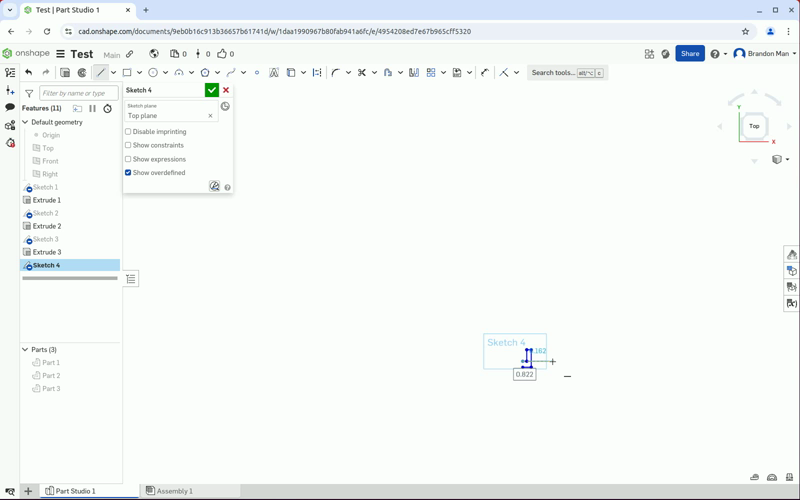
mouse_move(522, 367)
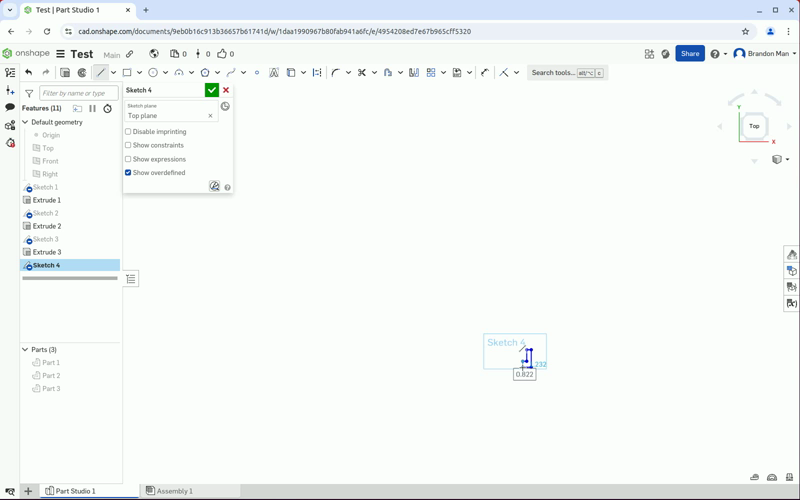
scroll(6)
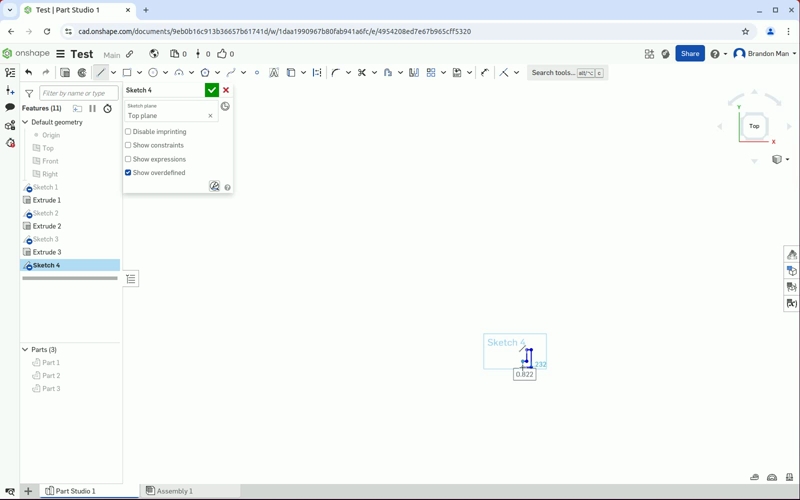
scroll(6)
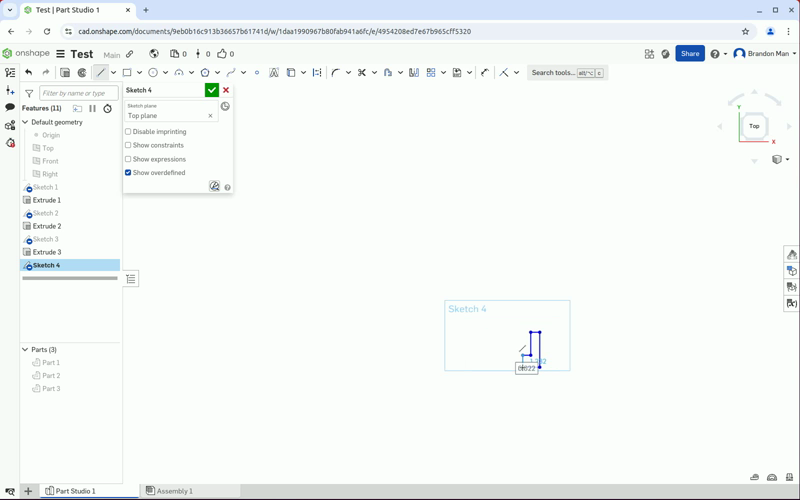
scroll(6)
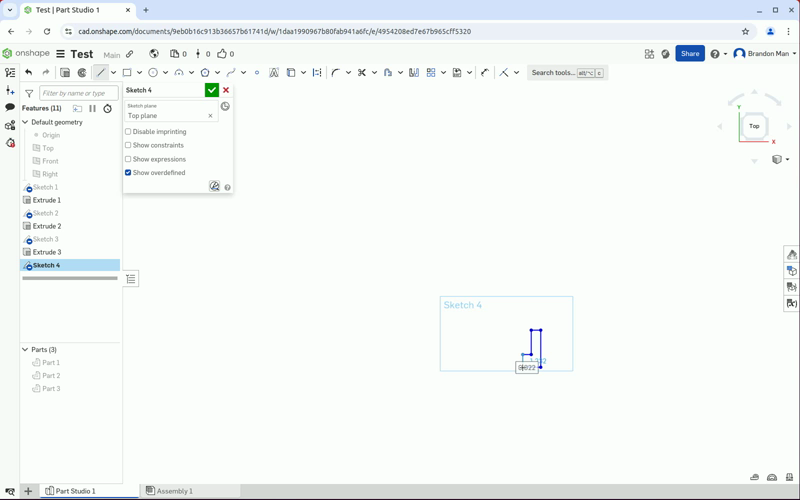
scroll(6)
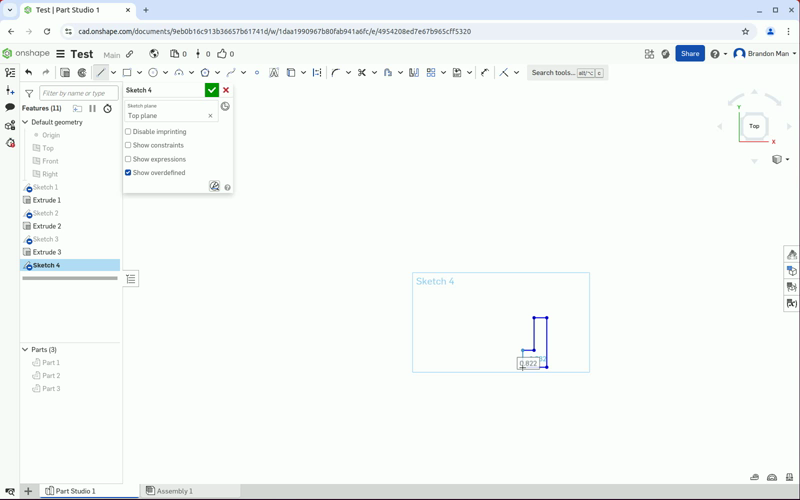
scroll(6)
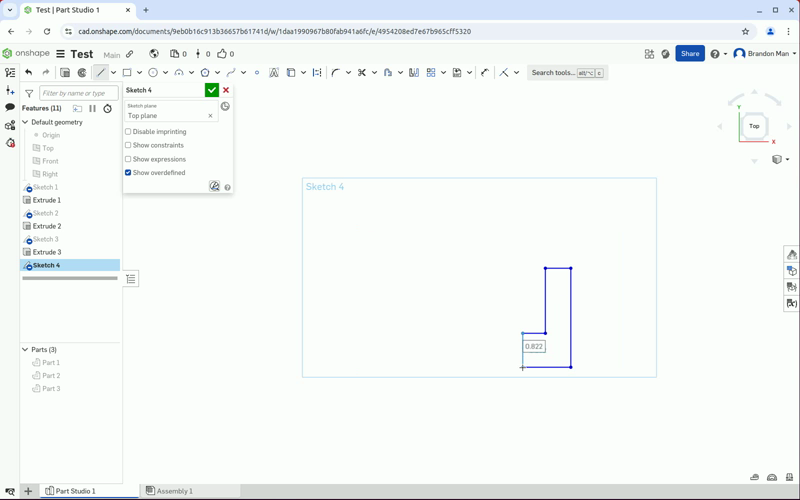
scroll(6)
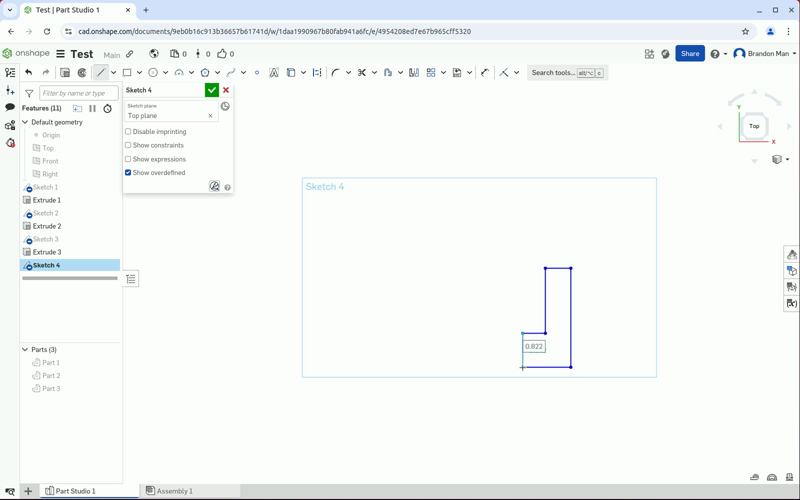
scroll(6)
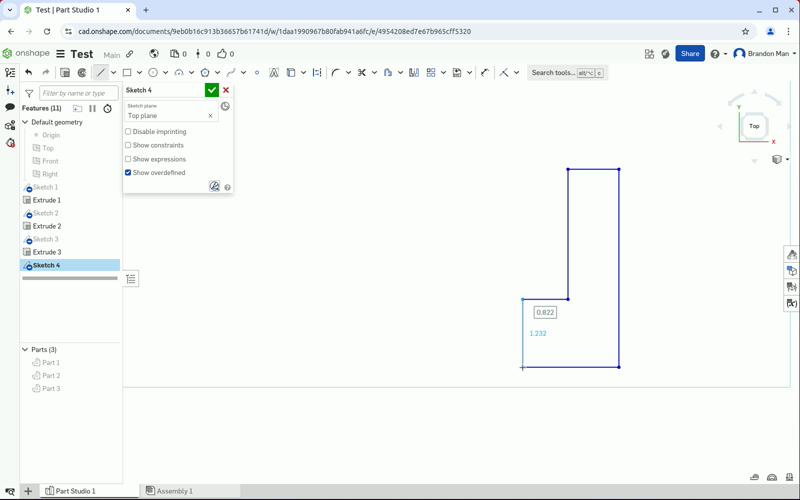
key_up(shift)
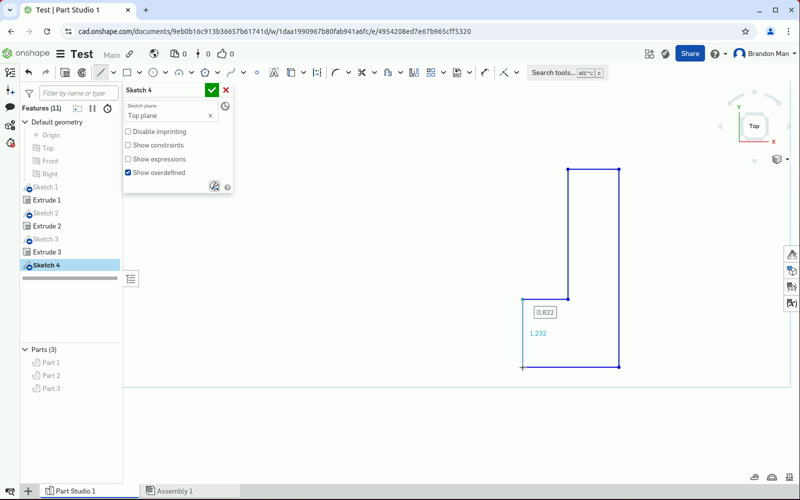
click(522, 367)
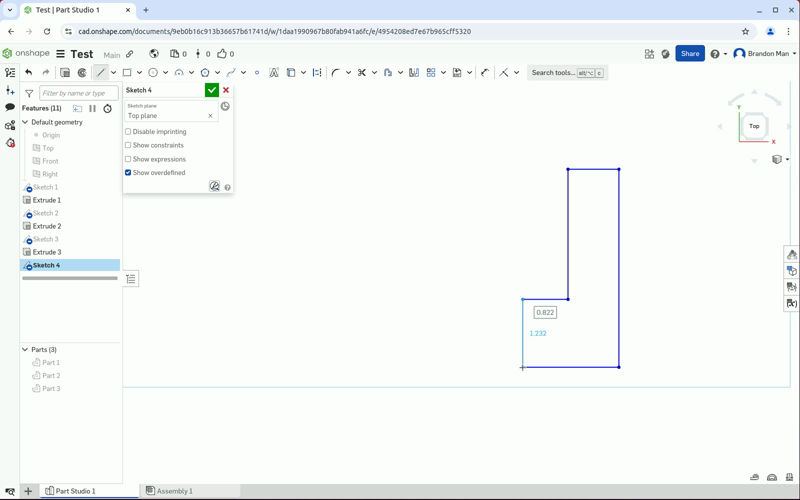
scroll(-6)
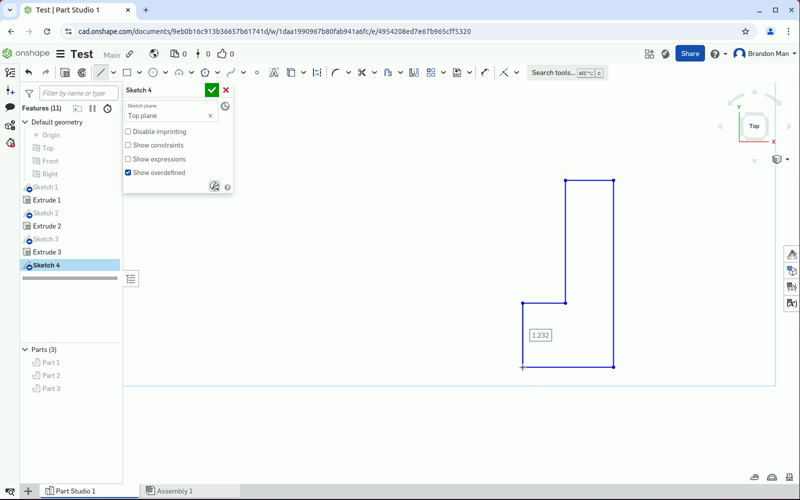
scroll(-6)
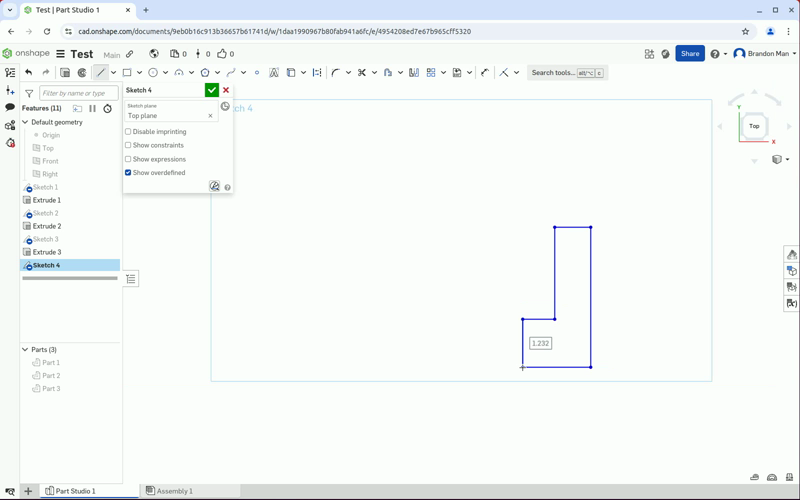
scroll(-6)
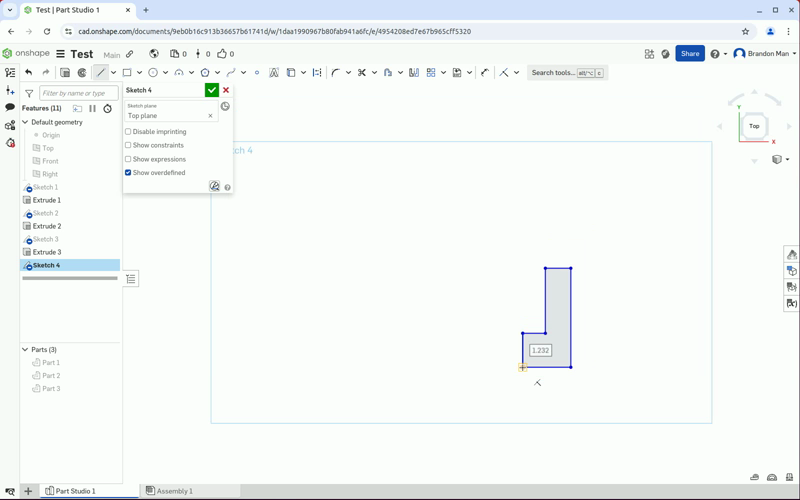
scroll(-6)
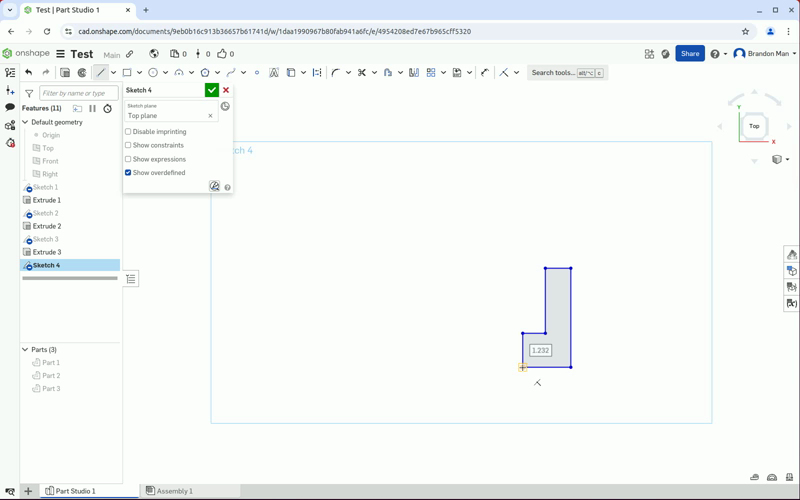
scroll(-6)
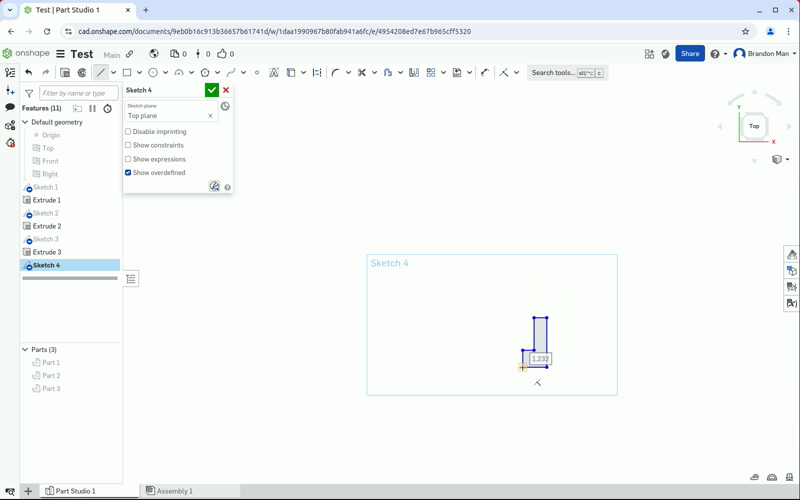
scroll(-6)
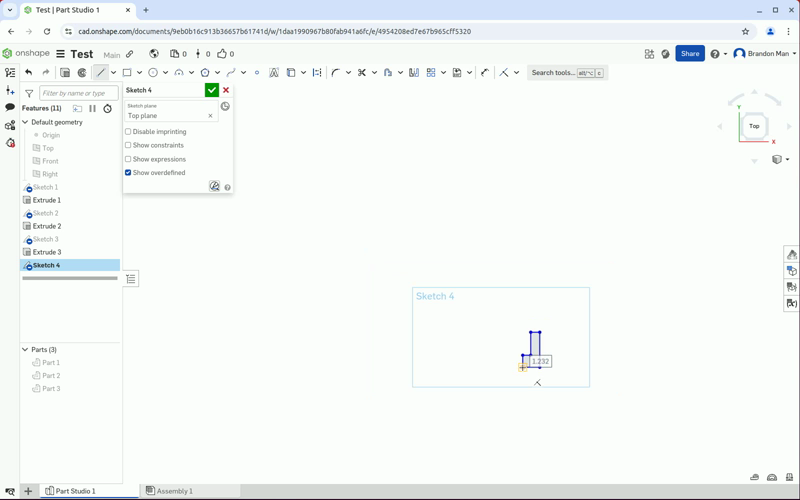
scroll(-6)
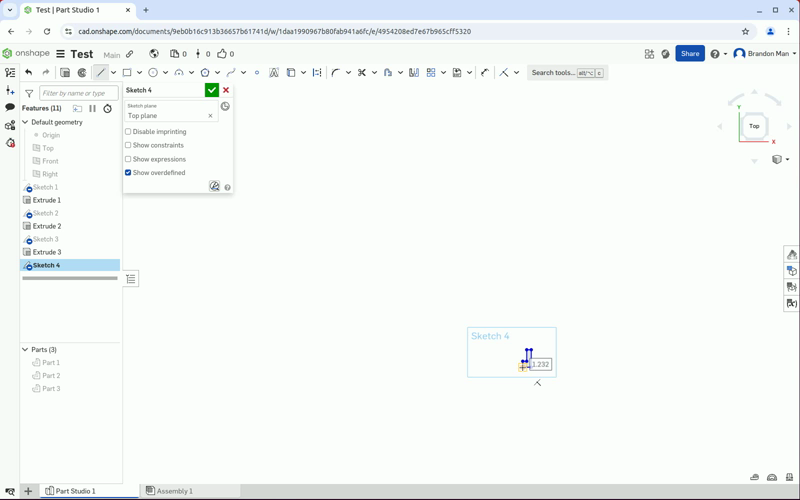
key(esc)
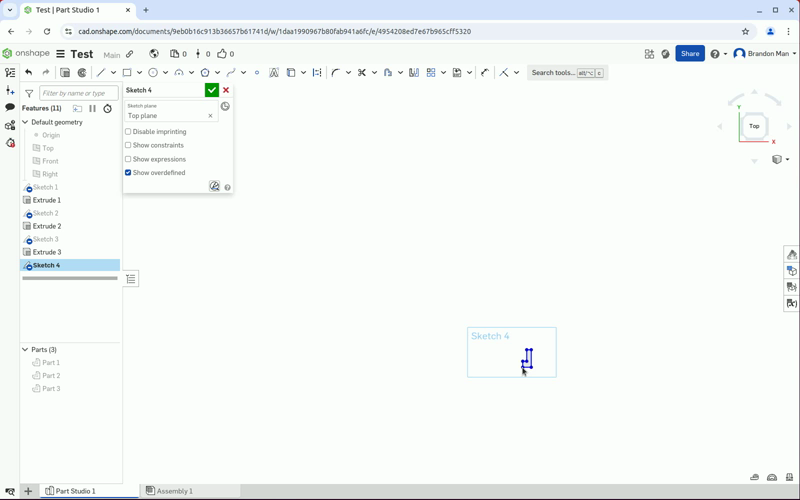
mouse_move(529, 360)
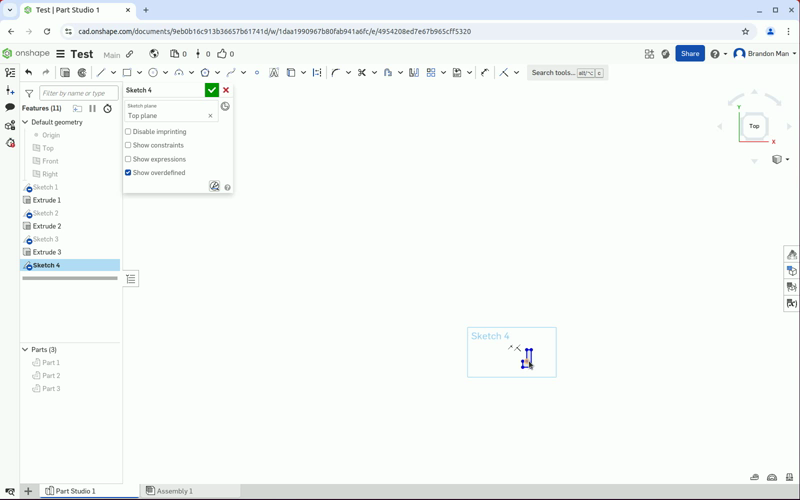
scroll(6)
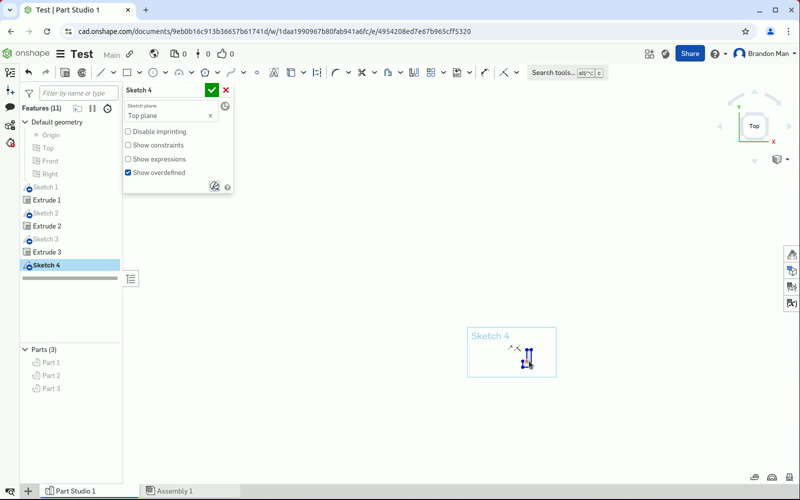
scroll(6)
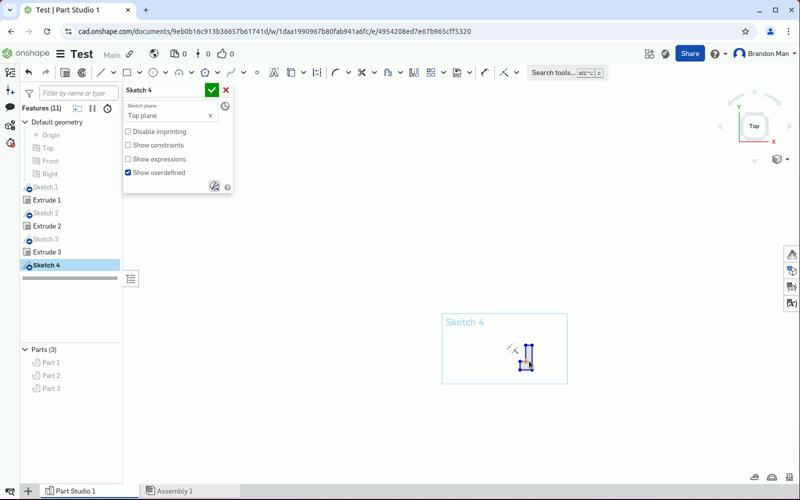
scroll(6)
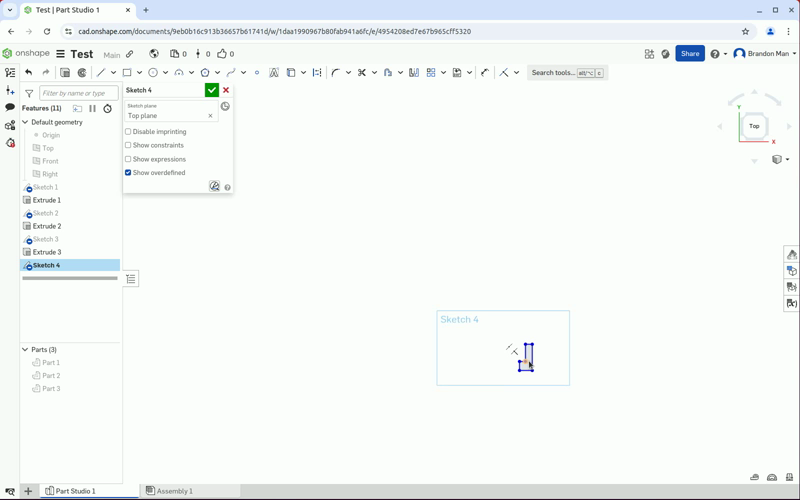
scroll(6)
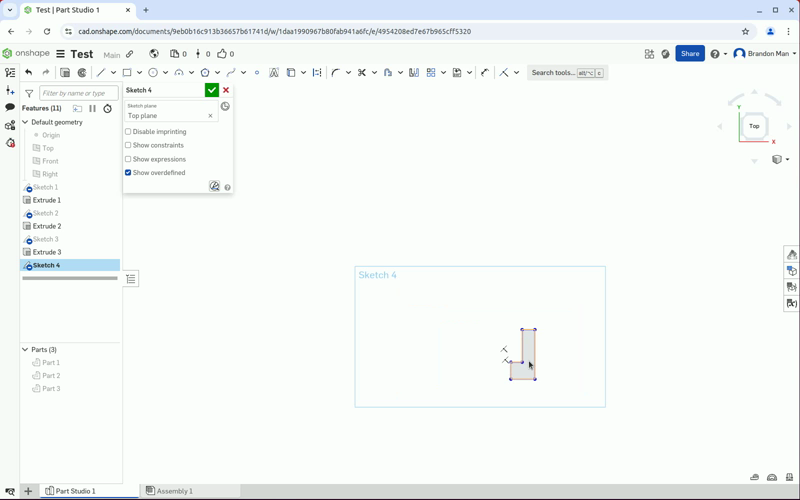
scroll(6)
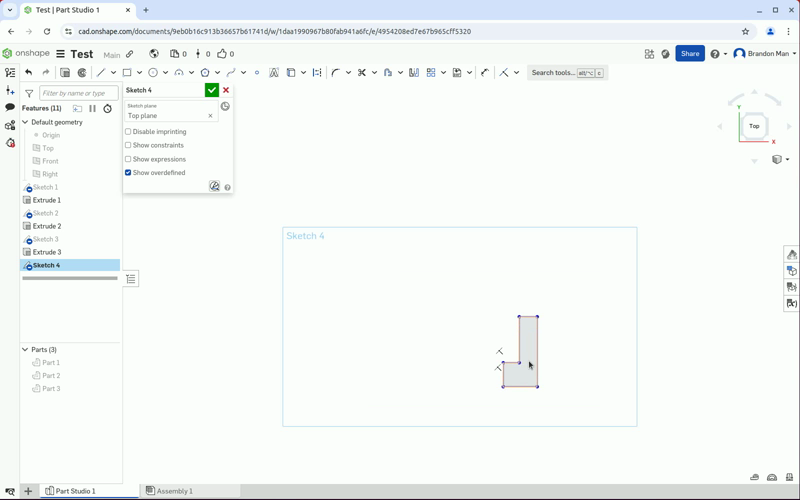
scroll(6)
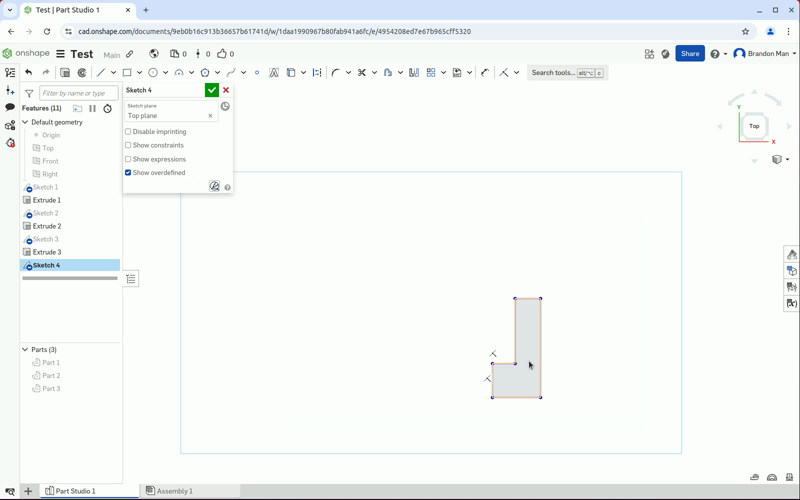
scroll(6)
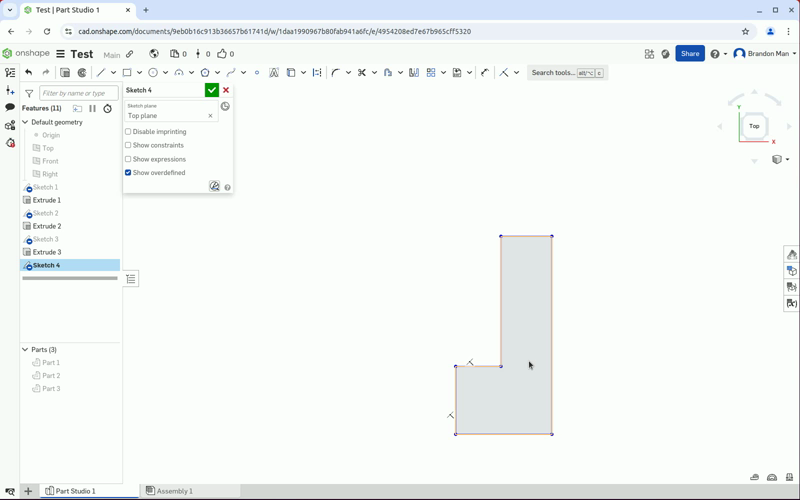
click(529, 360)
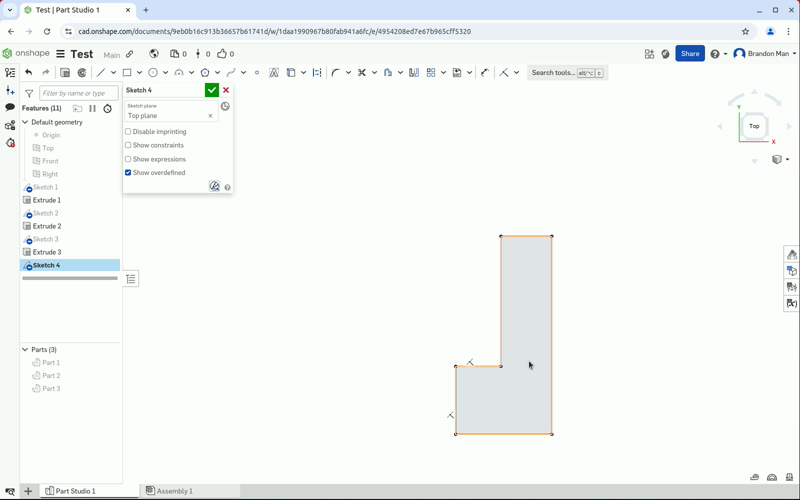
scroll(-6)
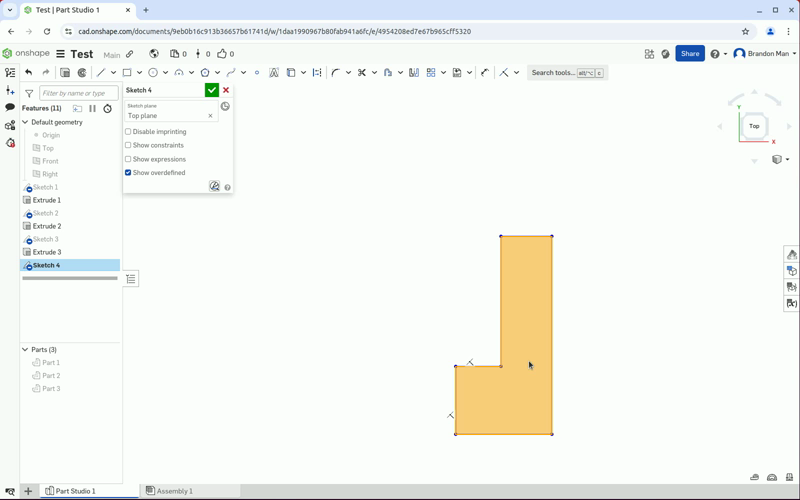
scroll(-6)
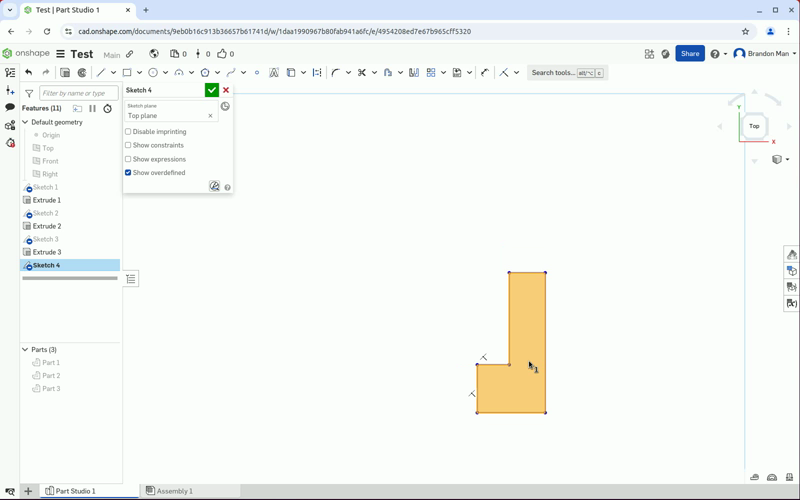
scroll(-6)
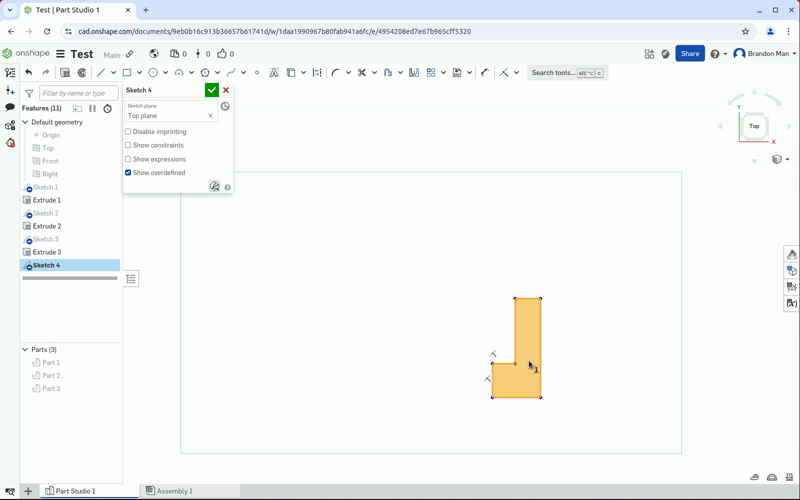
scroll(-6)
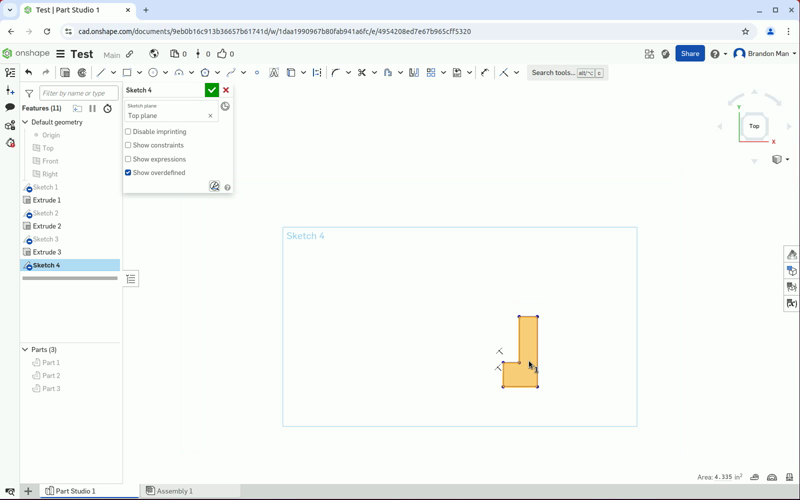
scroll(-6)
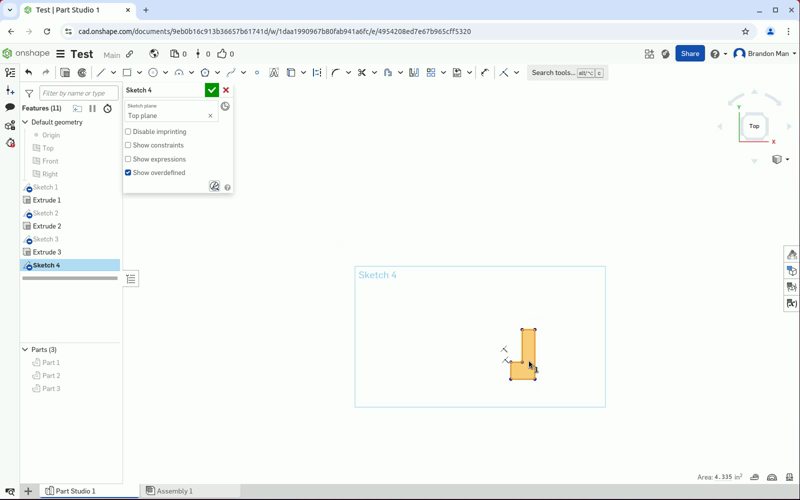
scroll(-6)
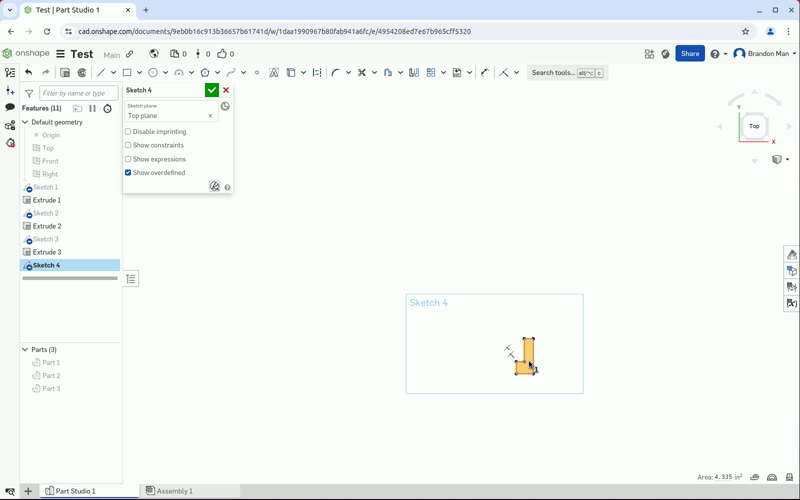
scroll(-6)
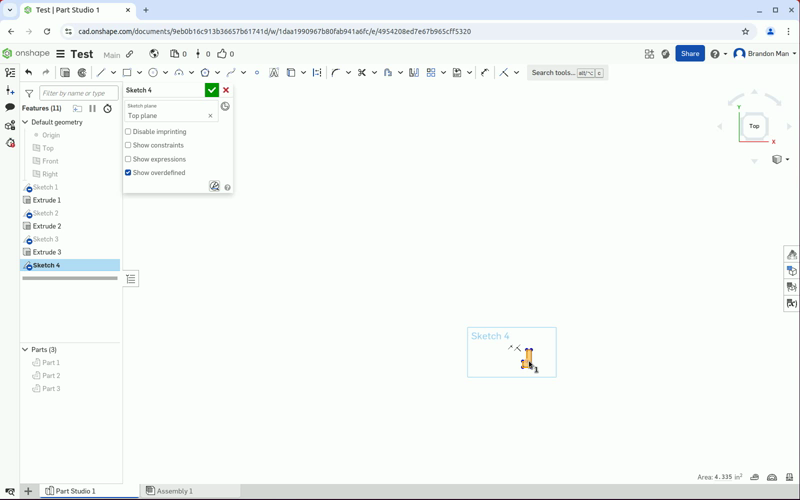
mouse_move(73, 352)
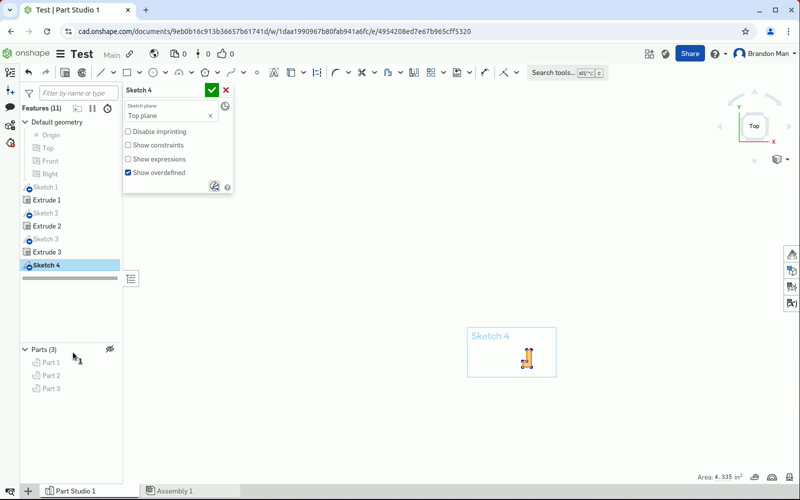
key(shift+y)
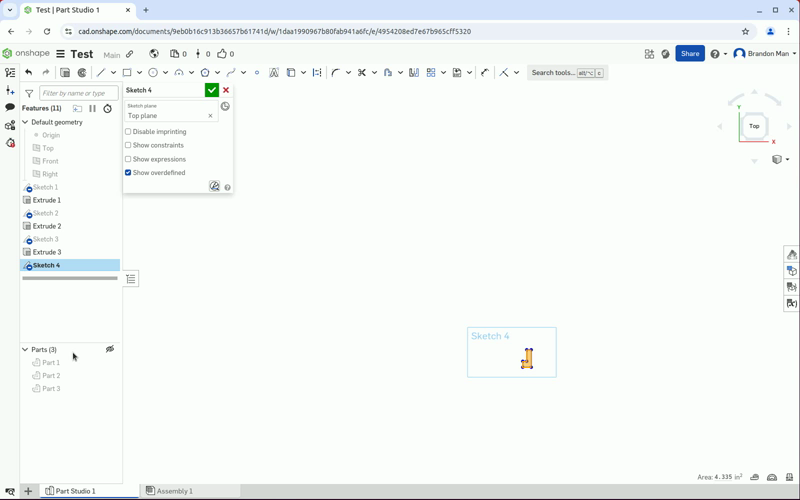
key(shift+e)
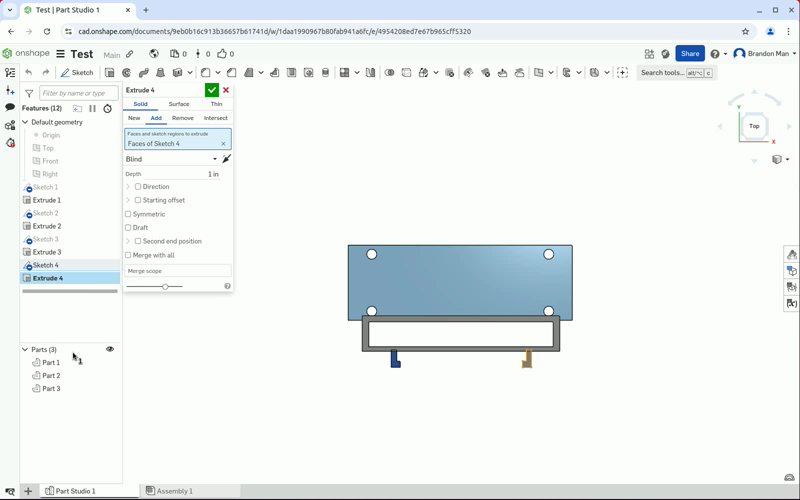
mouse_move(143, 106)
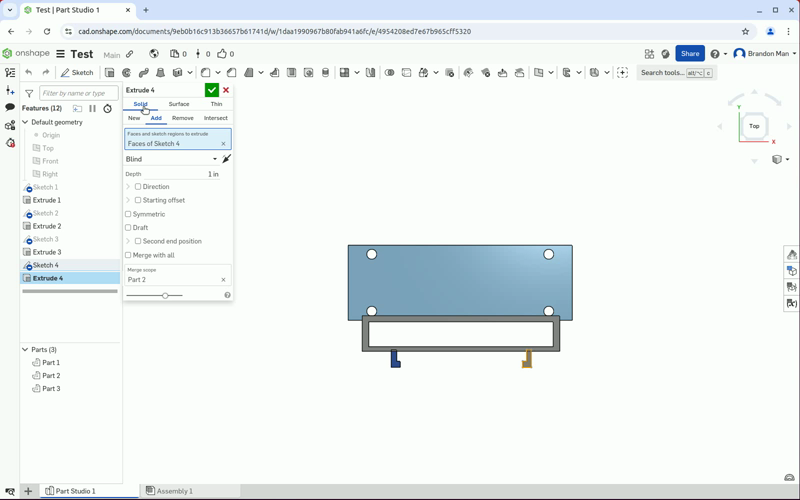
click(143, 106)
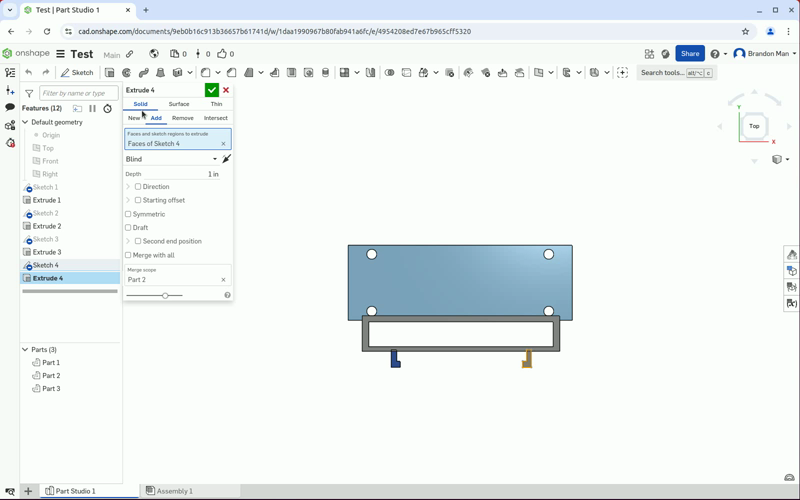
mouse_move(137, 120)
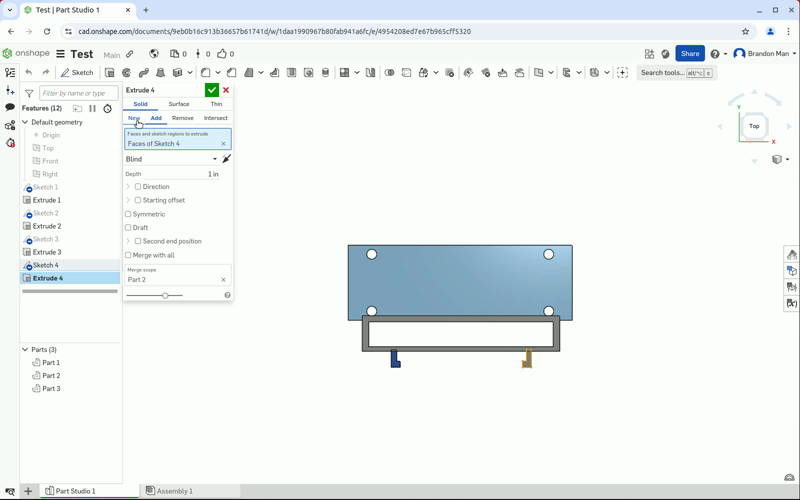
click(137, 120)
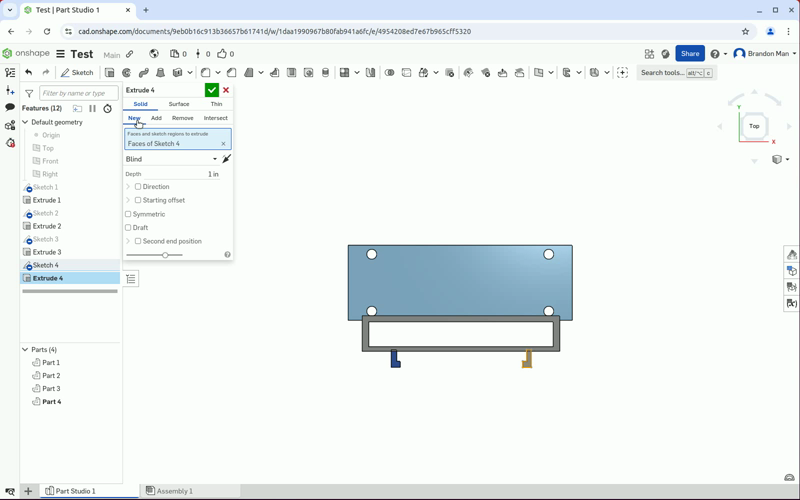
key(tab, 4)
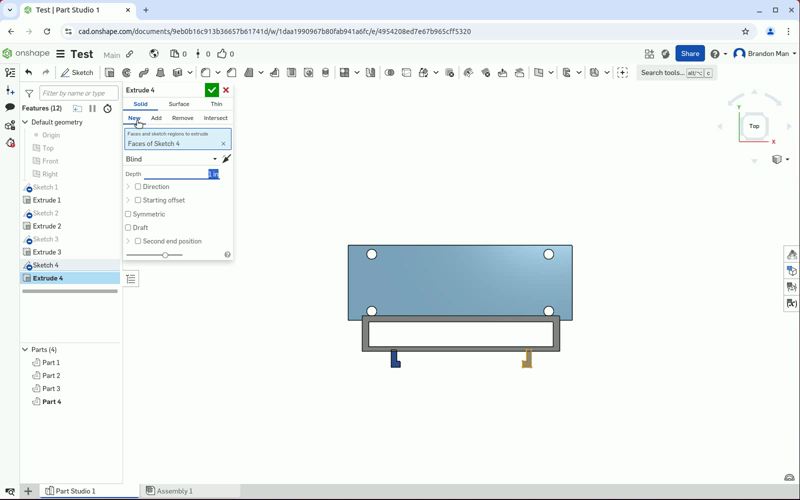
text(9.869)
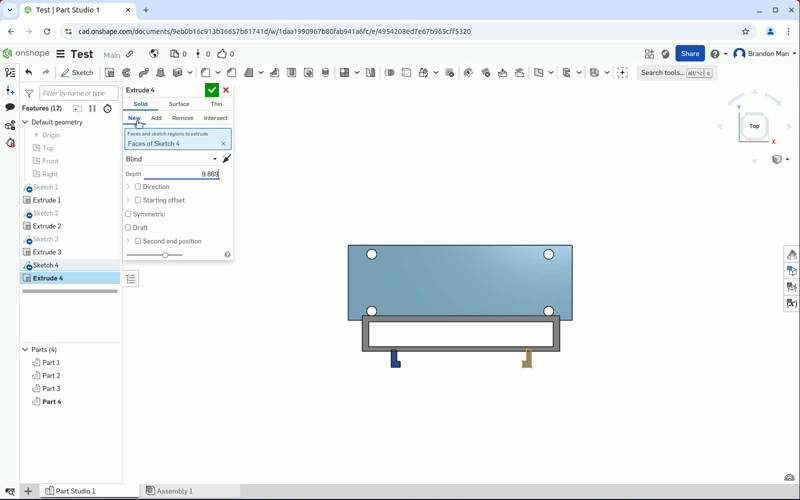
key(enter)
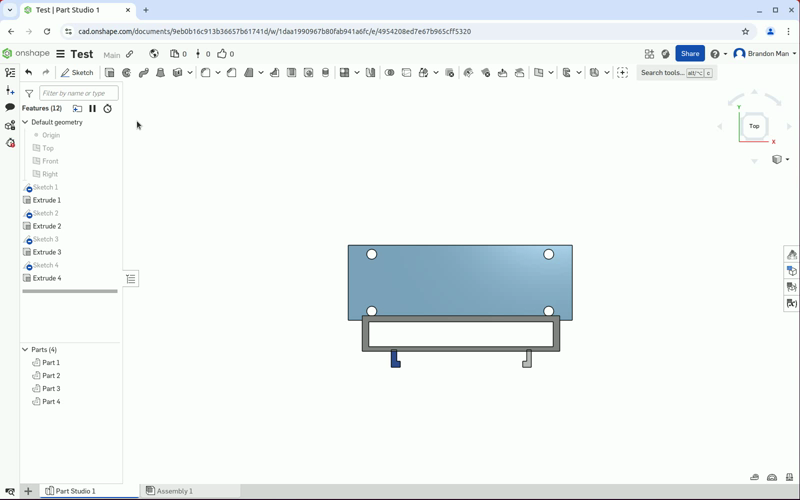
key(shift+h)
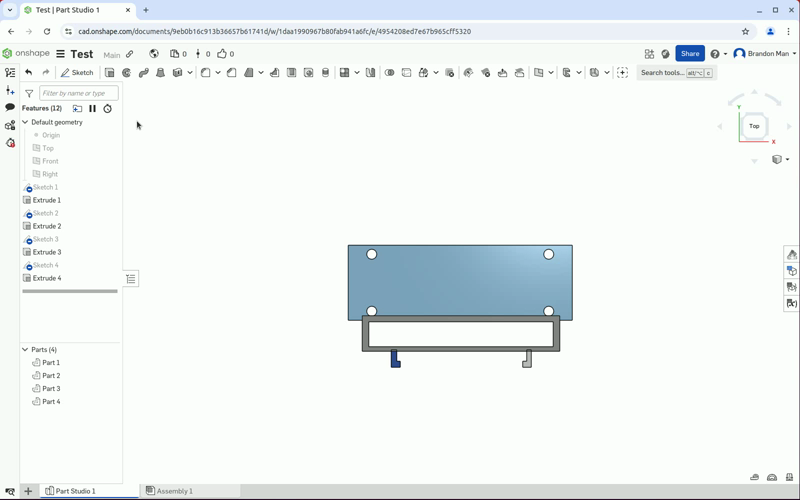
key(shift+h)
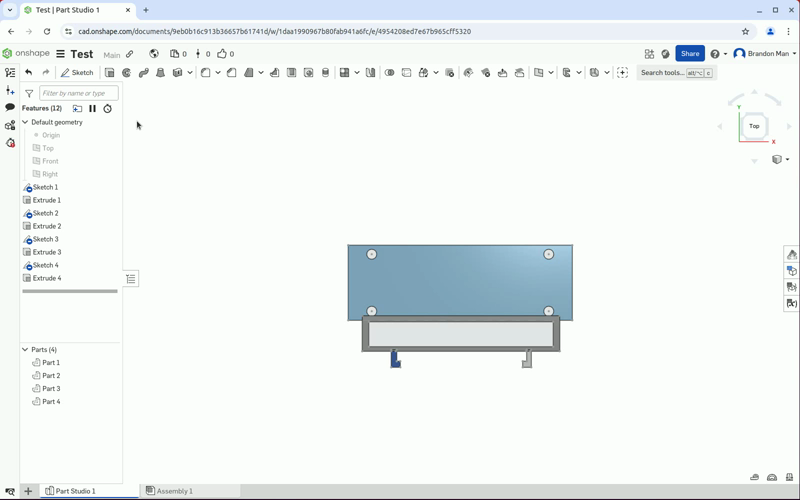
key(shift+7)
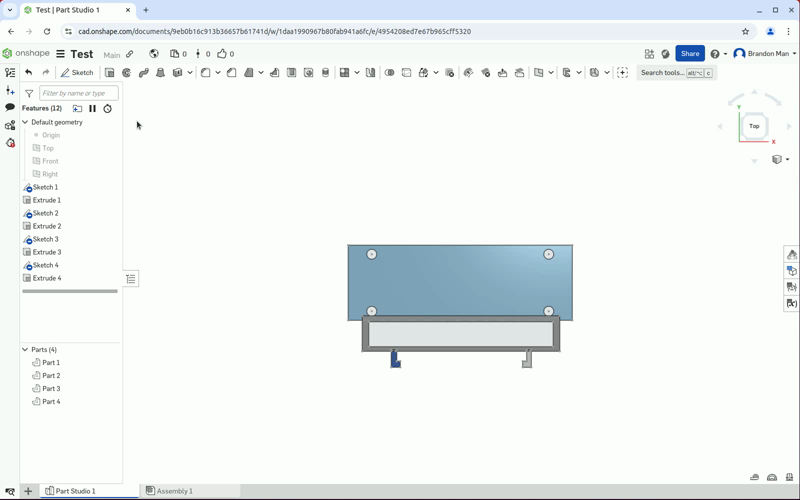
key(up, 3)
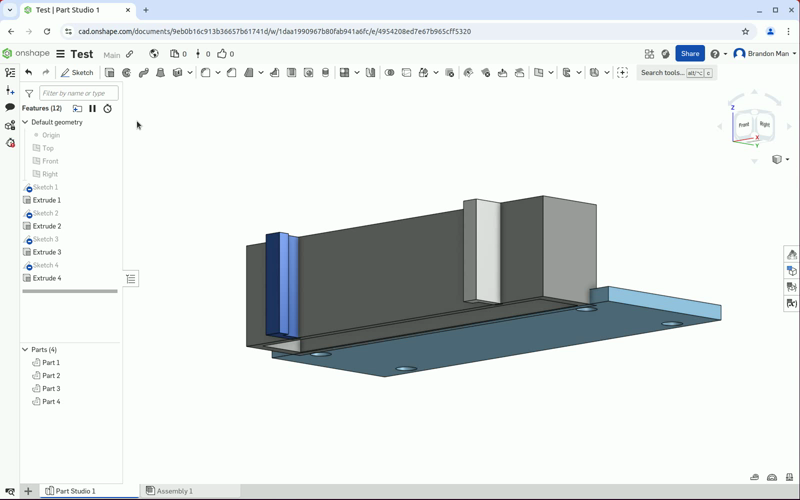
key(left, 3)
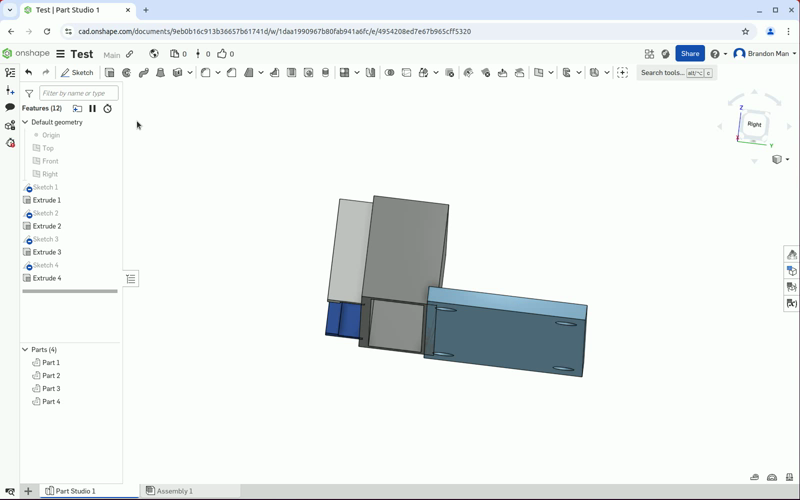
key(right, 3)
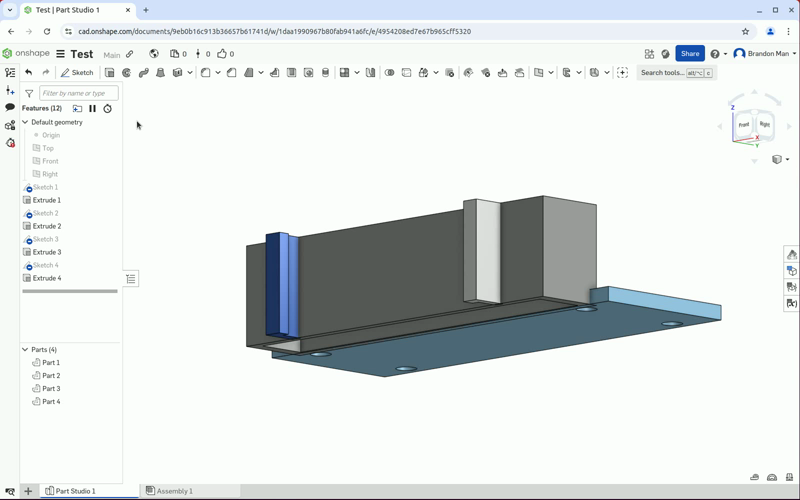
key(down, 3)
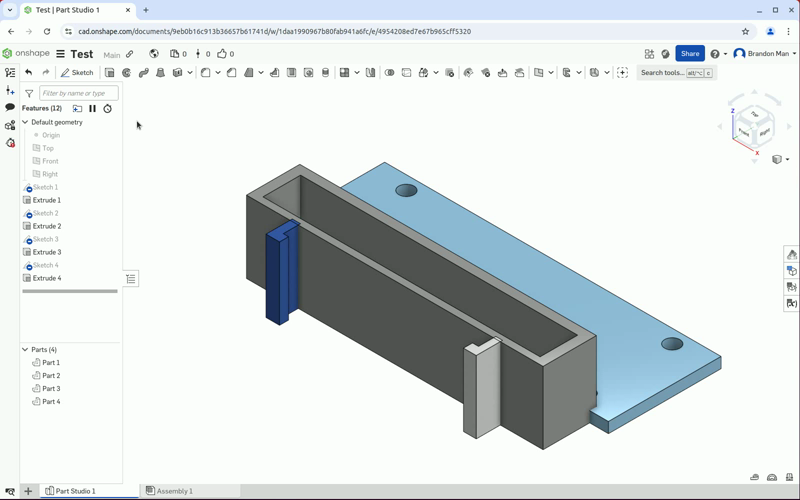
mouse_move(73, 189)
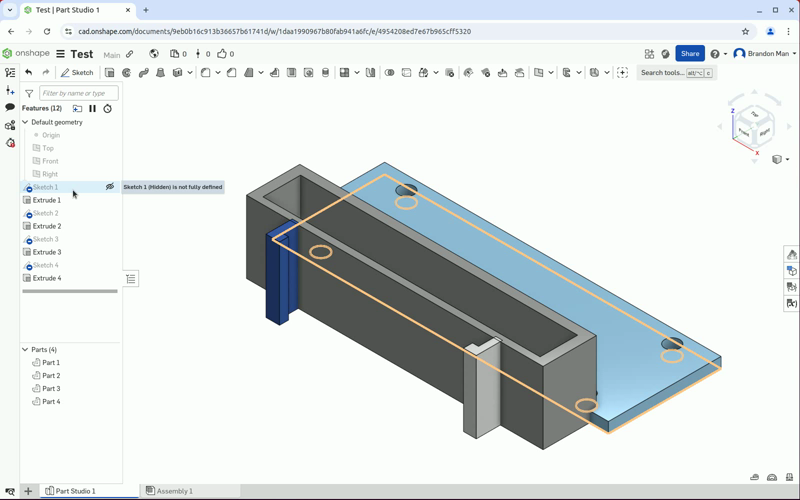
click(73, 189)